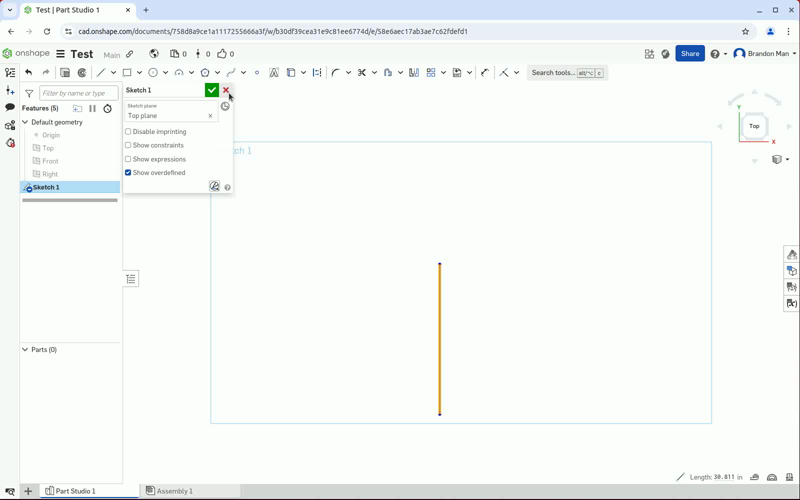
key(shift+h)
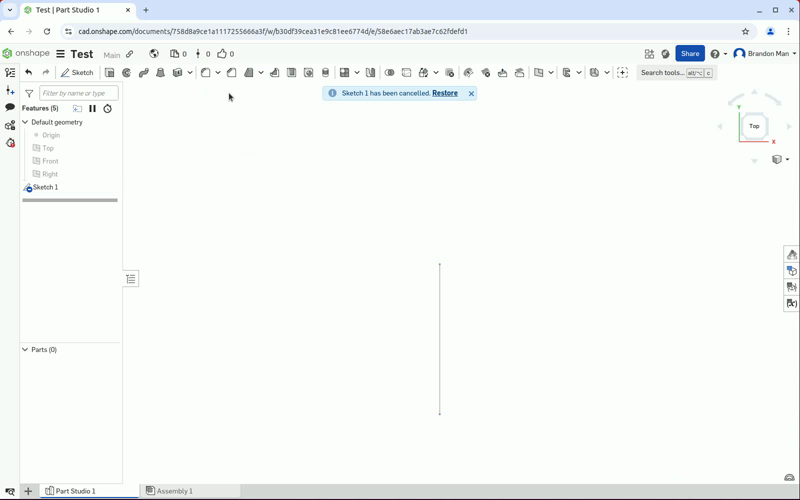
key(shift+s)
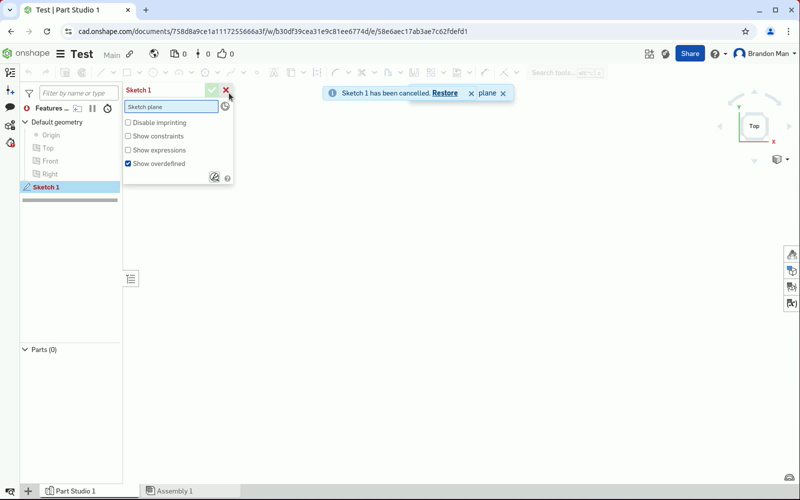
mouse_move(73, 150)
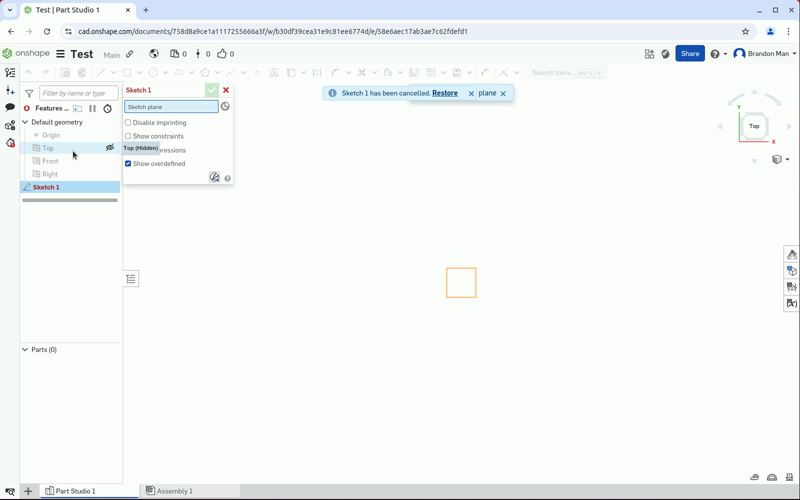
click(73, 150)
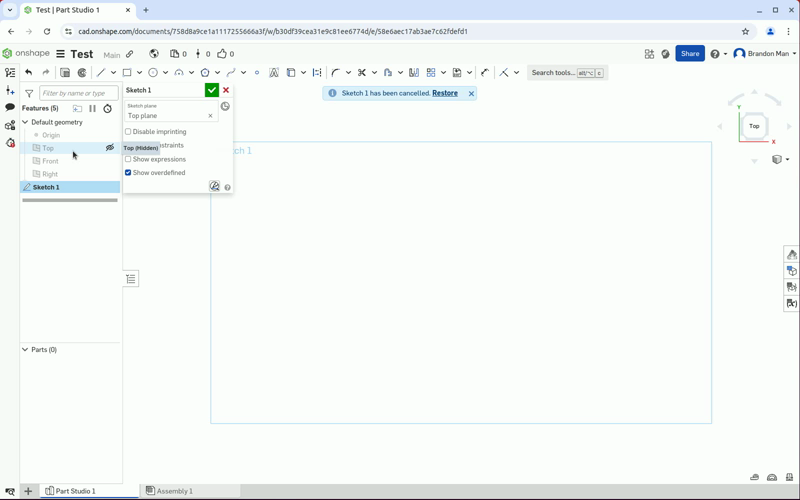
mouse_move(73, 352)
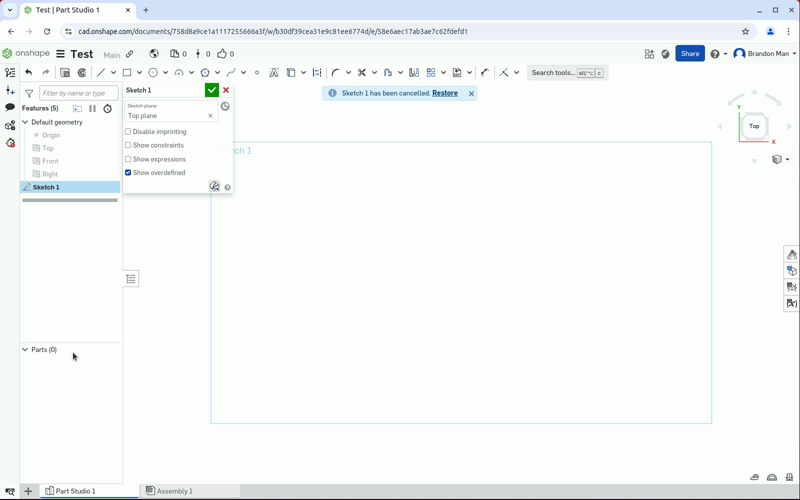
key(y)
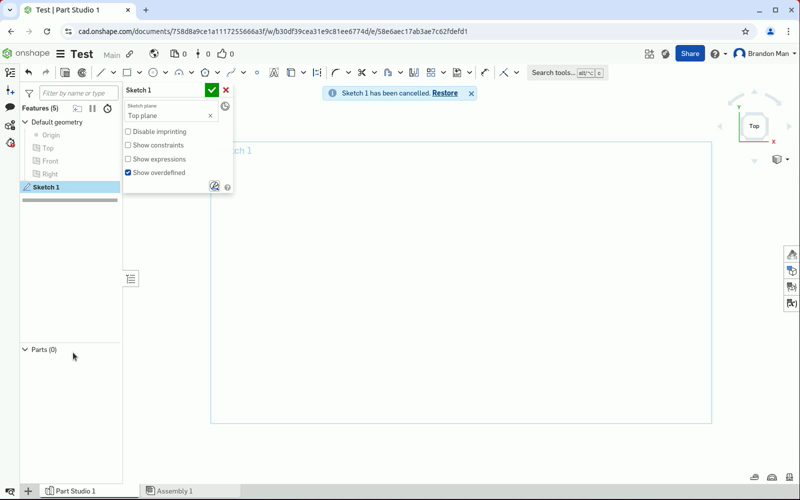
key(l)
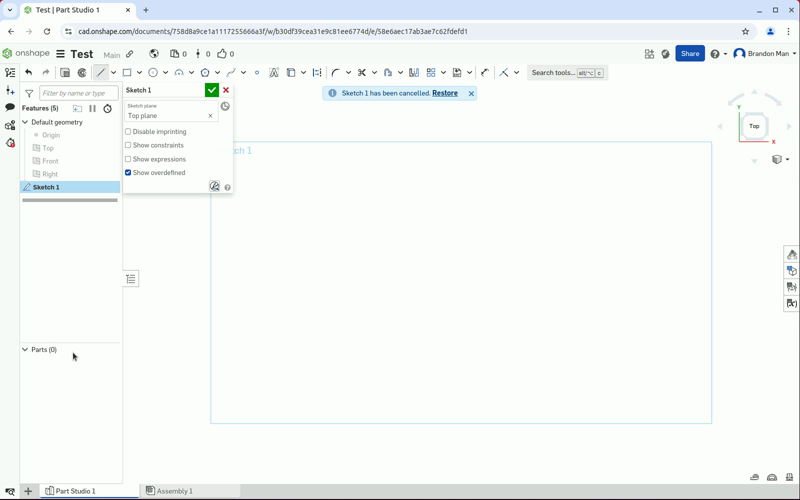
key_down(shift)
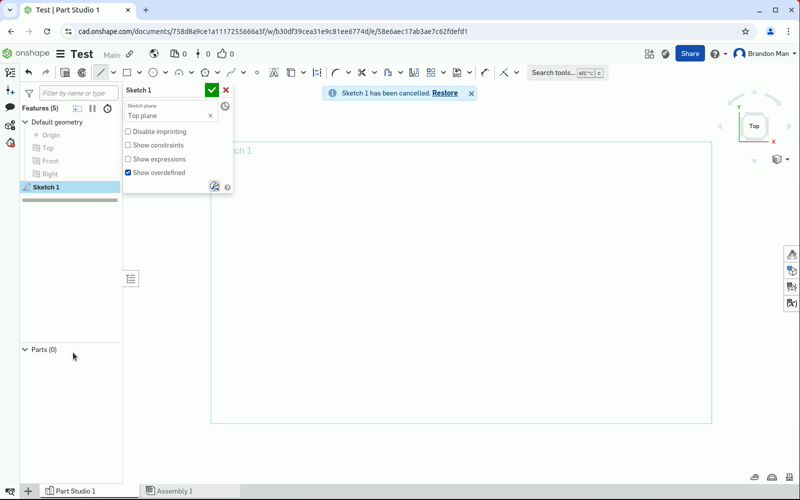
mouse_move(445, 274)
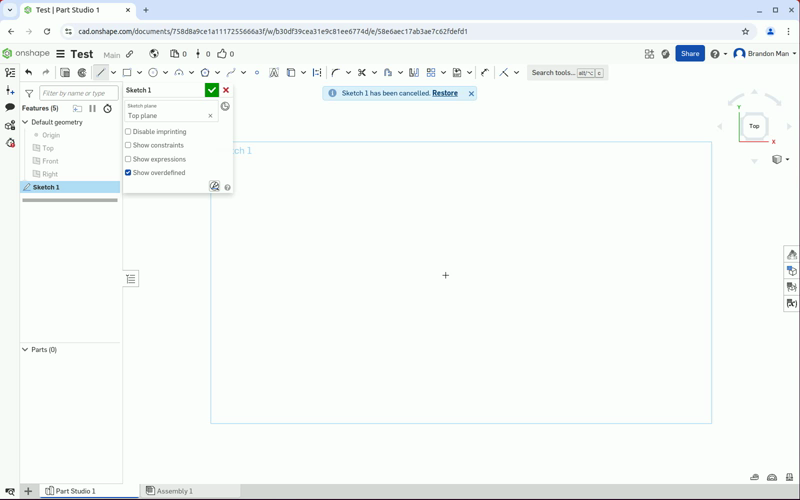
click(445, 274)
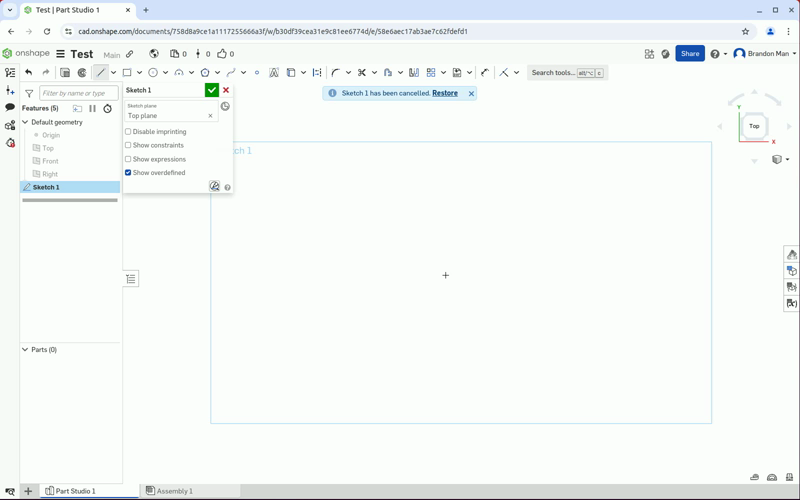
key_up(shift)
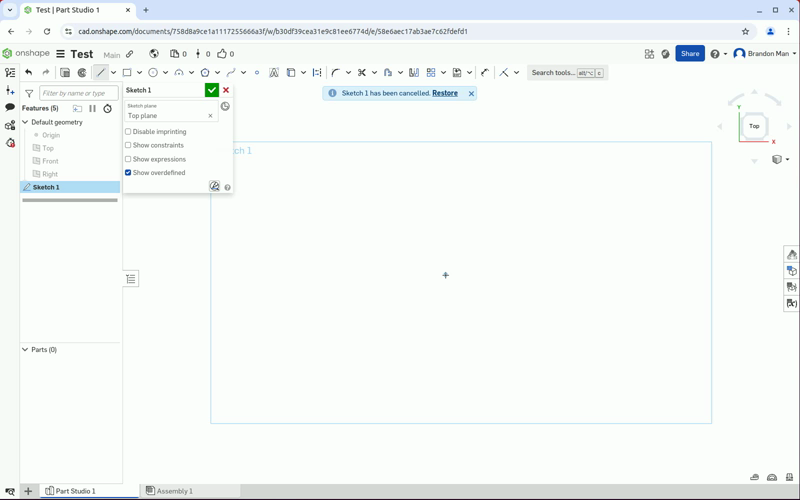
key_down(shift)
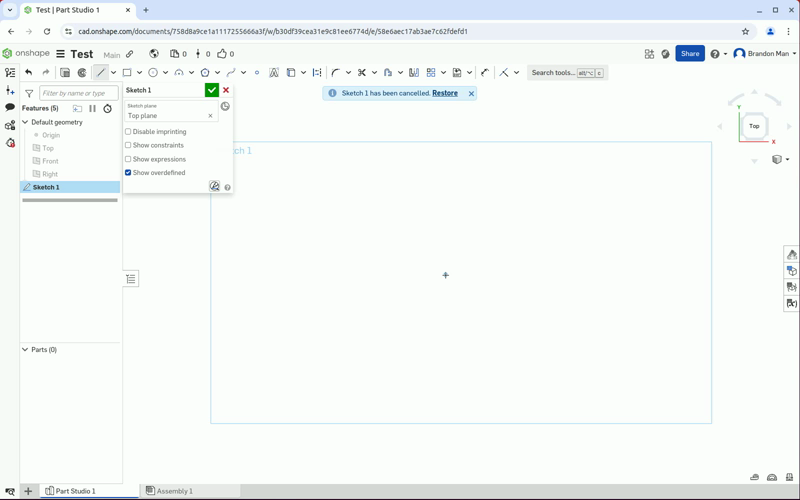
mouse_move(475, 274)
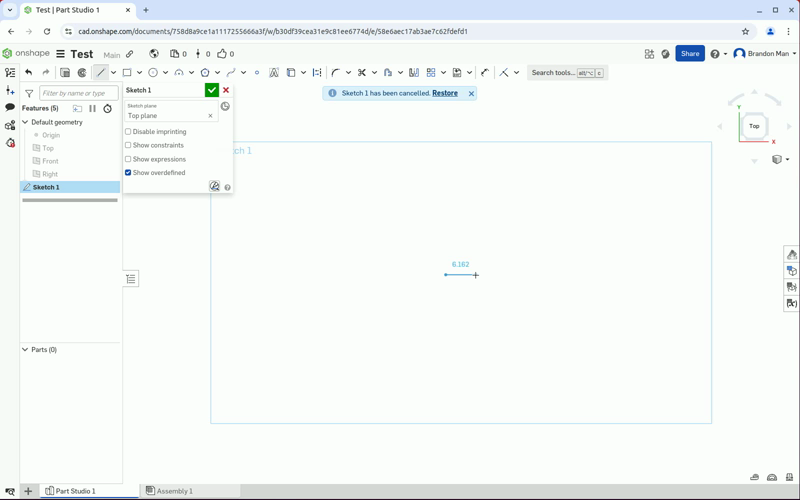
mouse_move(447, 274)
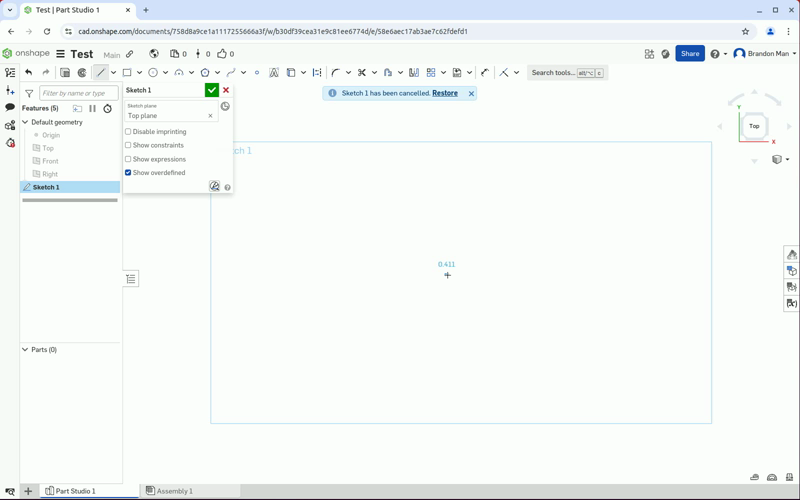
scroll(6)
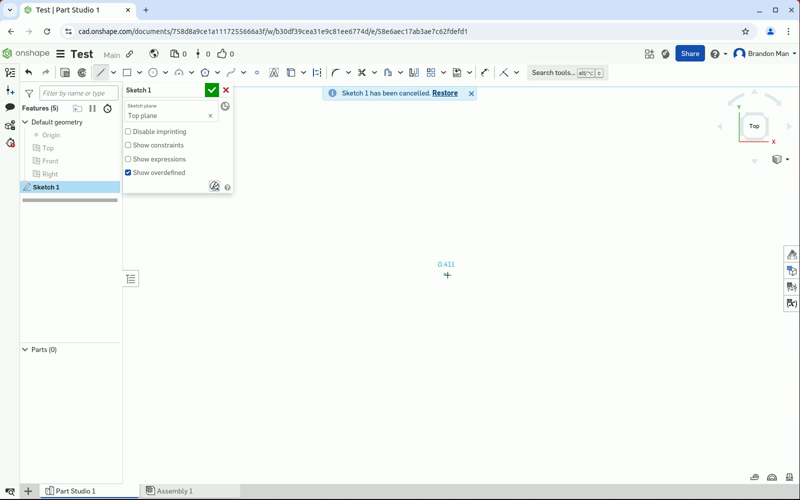
scroll(6)
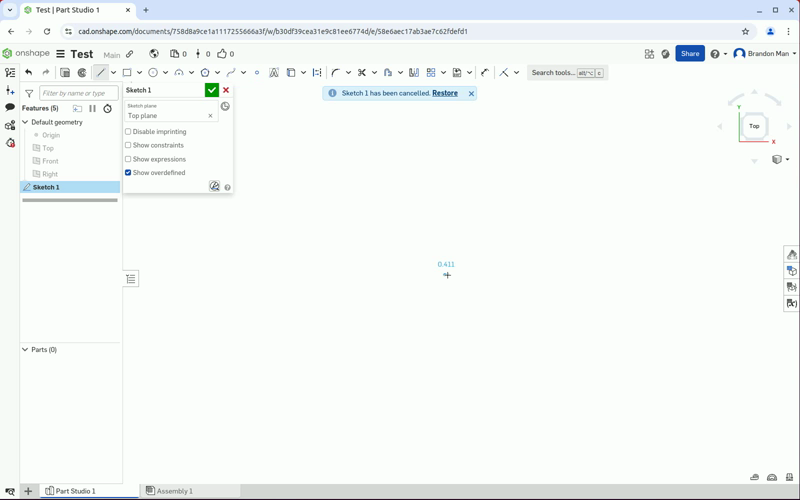
scroll(6)
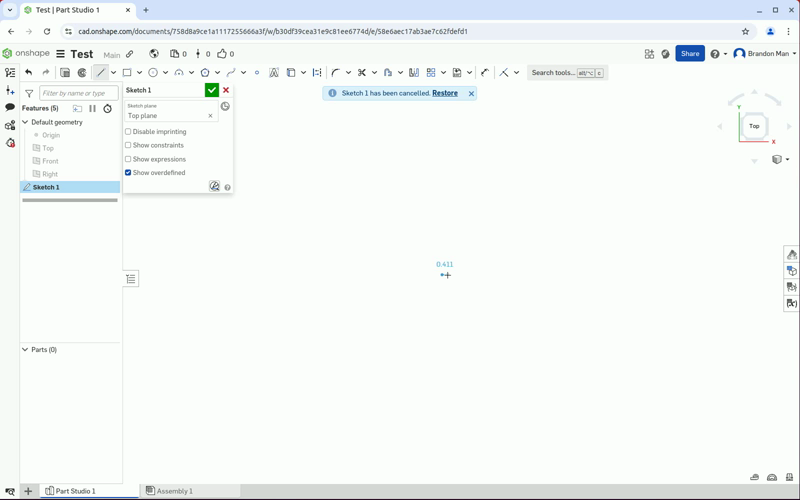
scroll(6)
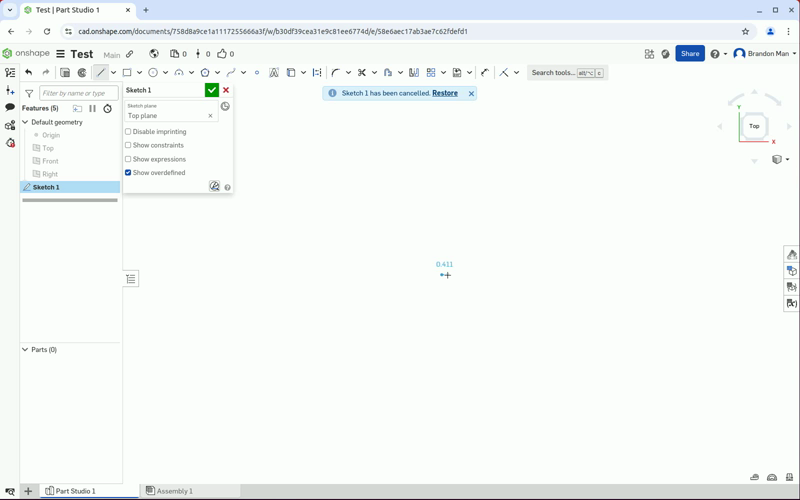
scroll(6)
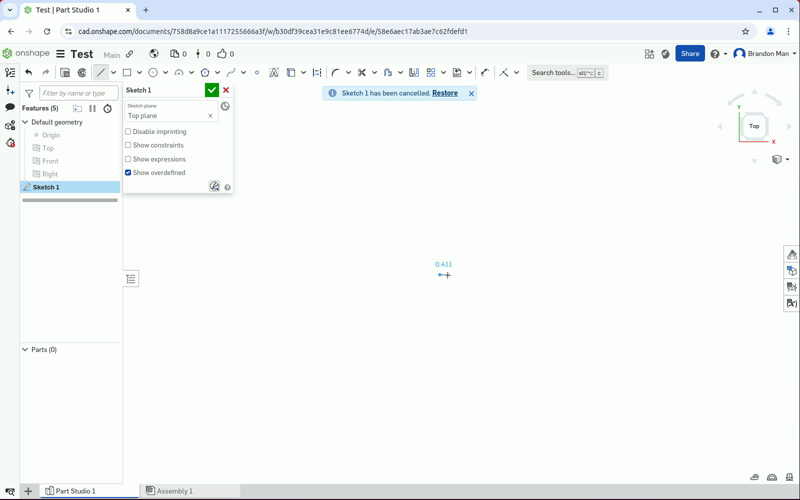
scroll(6)
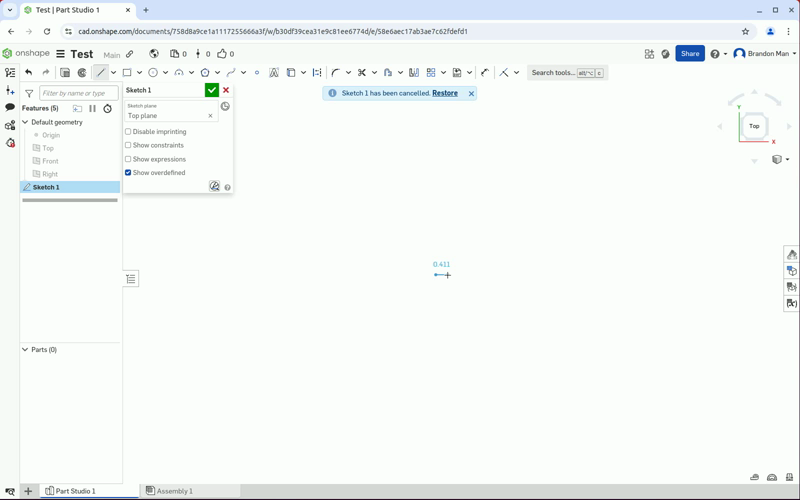
scroll(6)
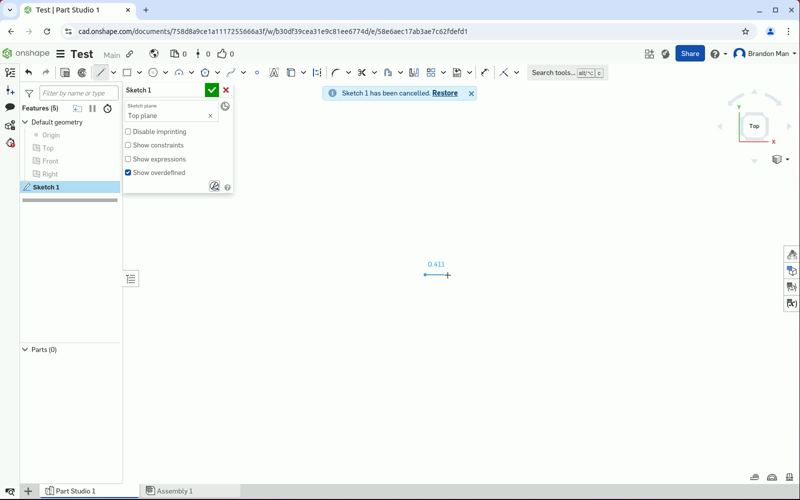
click(447, 274)
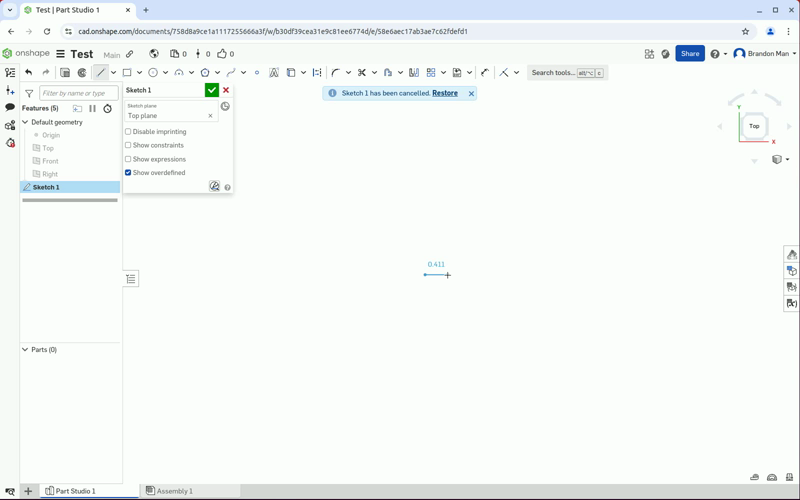
scroll(-6)
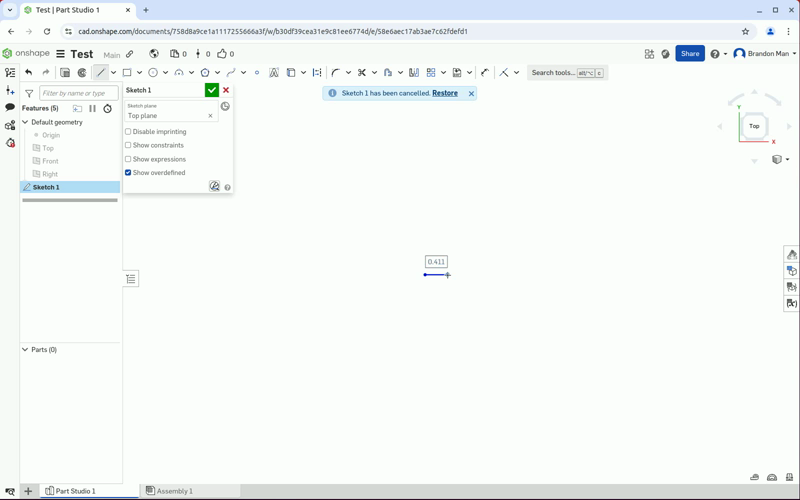
scroll(-6)
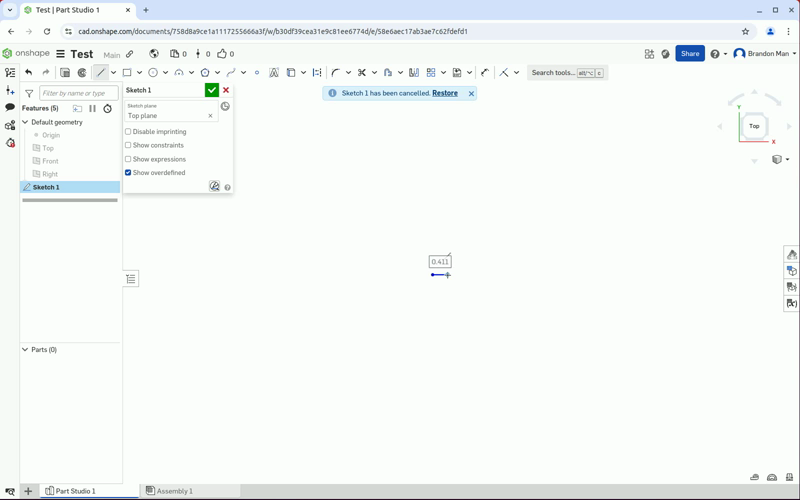
scroll(-6)
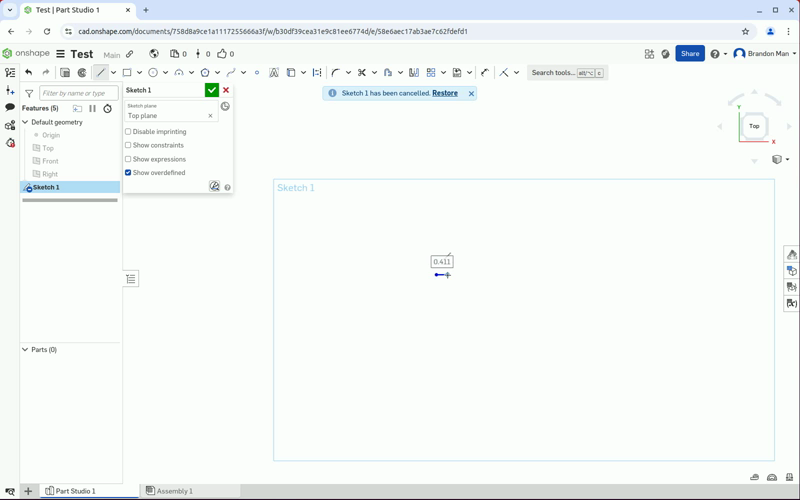
scroll(-6)
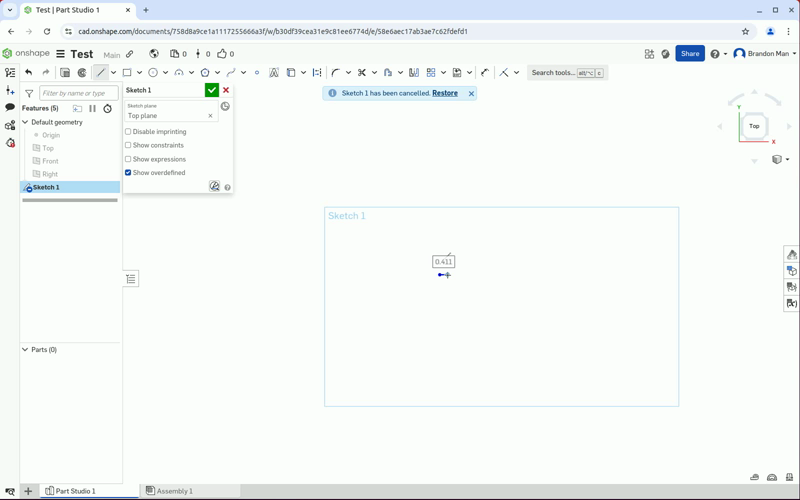
scroll(-6)
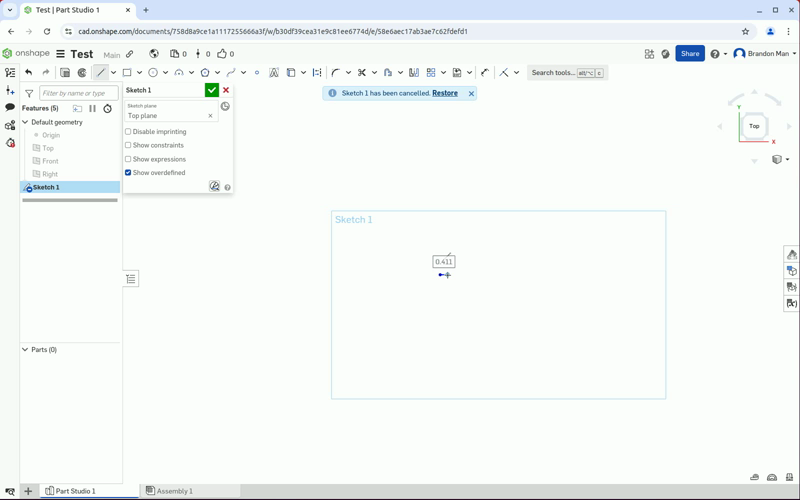
scroll(-6)
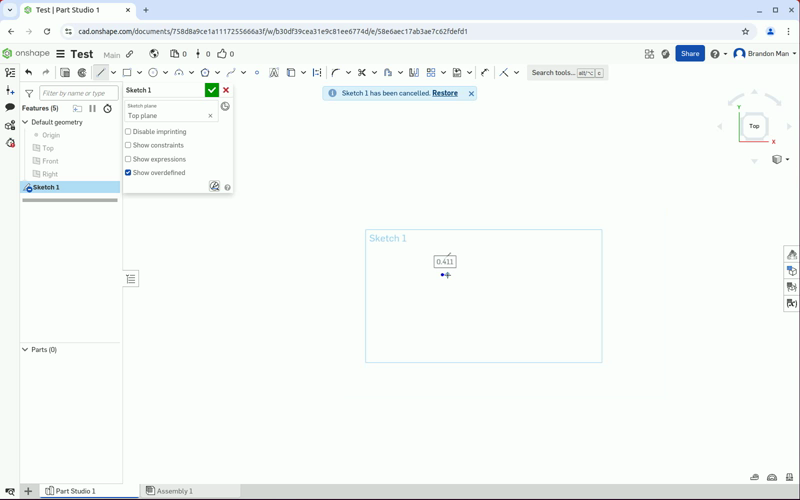
scroll(-6)
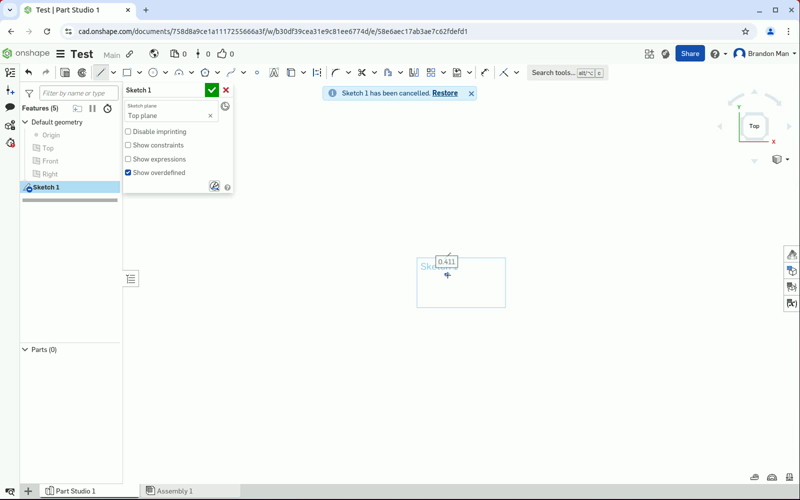
key_up(shift)
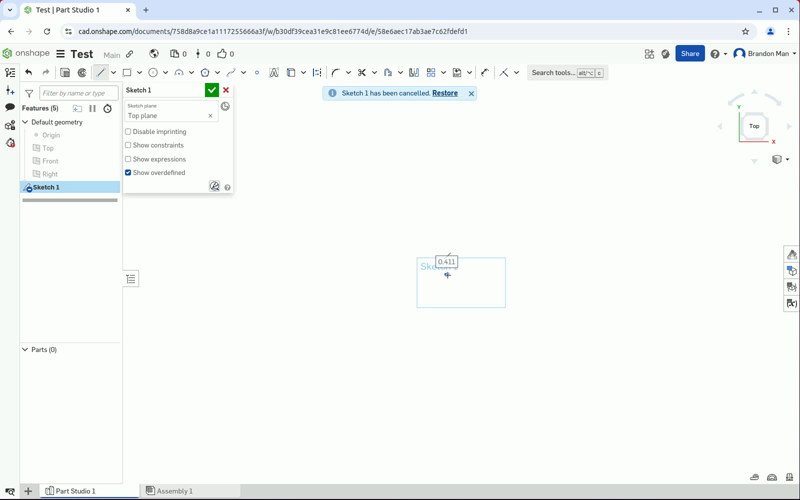
key_down(shift)
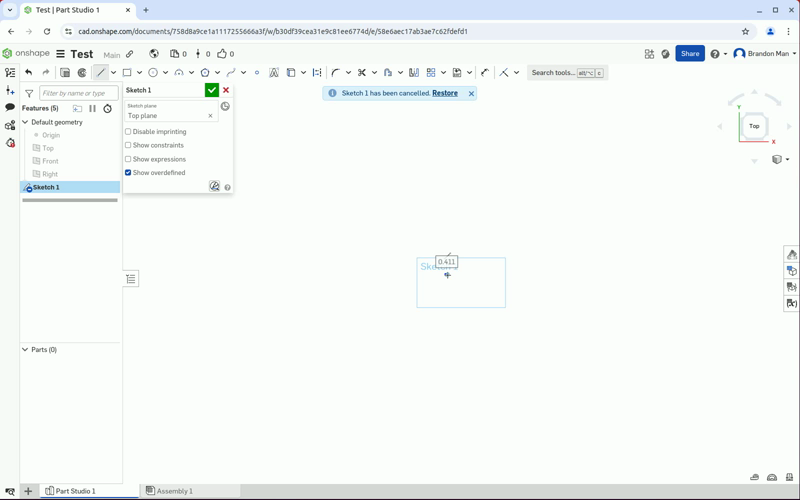
mouse_move(477, 274)
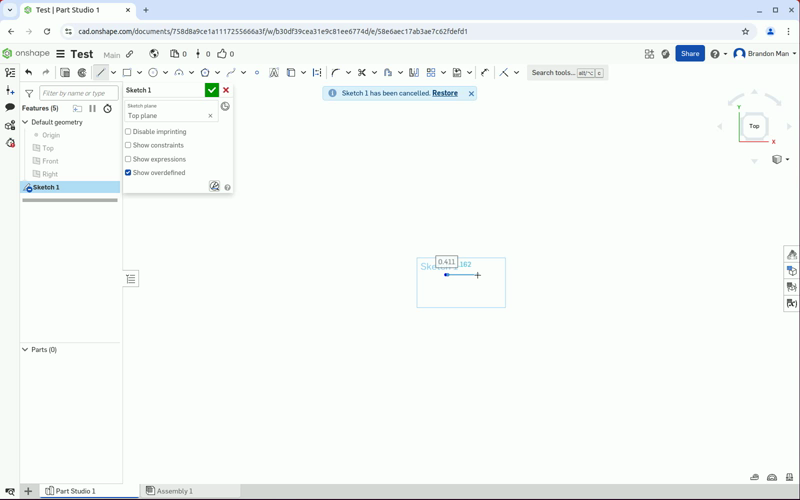
mouse_move(476, 274)
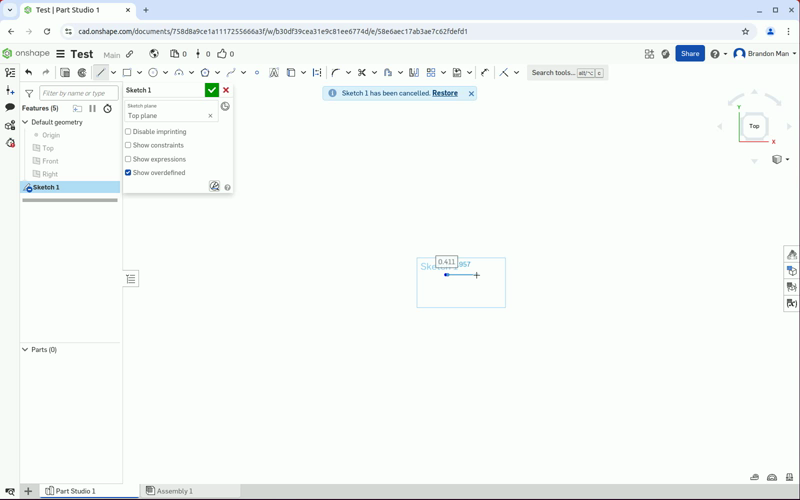
click(476, 274)
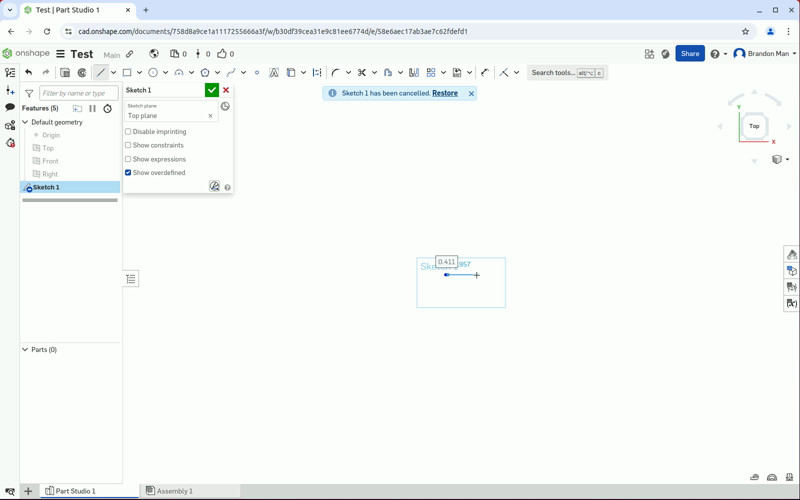
key_up(shift)
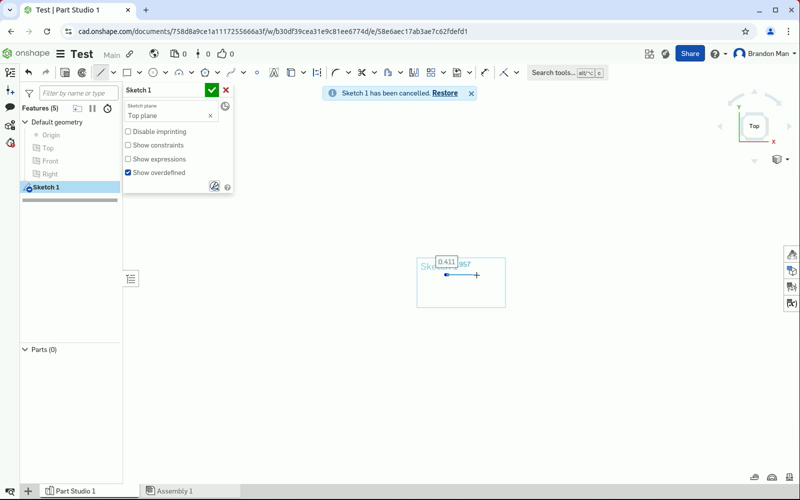
key_down(shift)
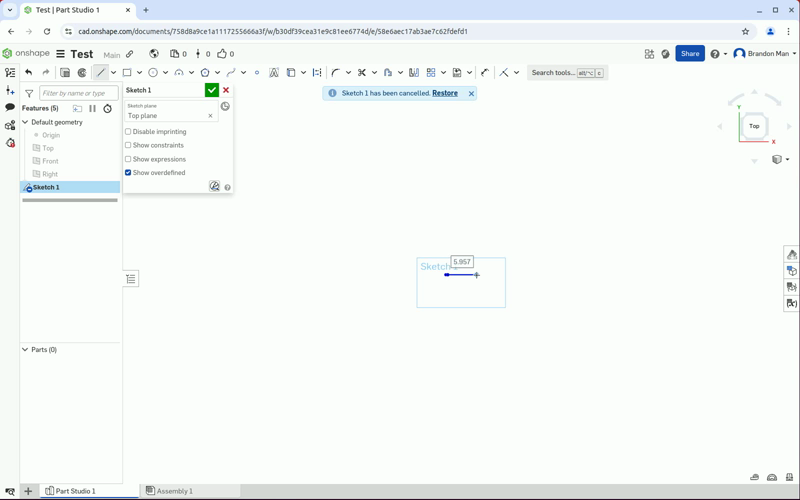
mouse_move(506, 274)
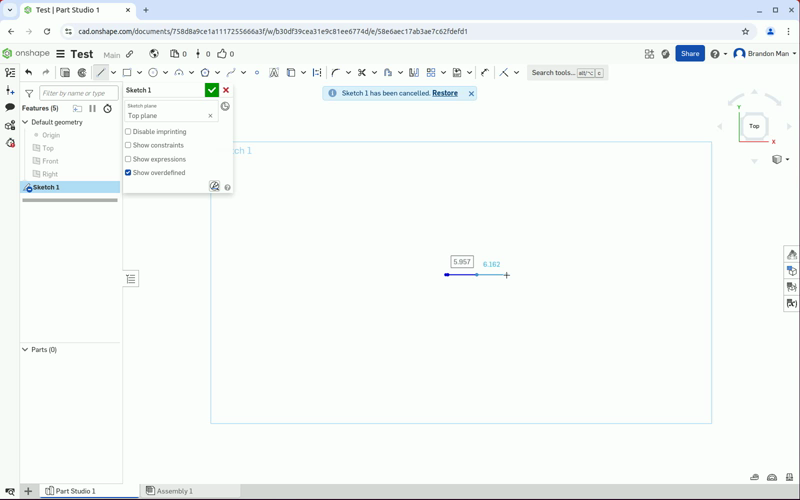
mouse_move(476, 266)
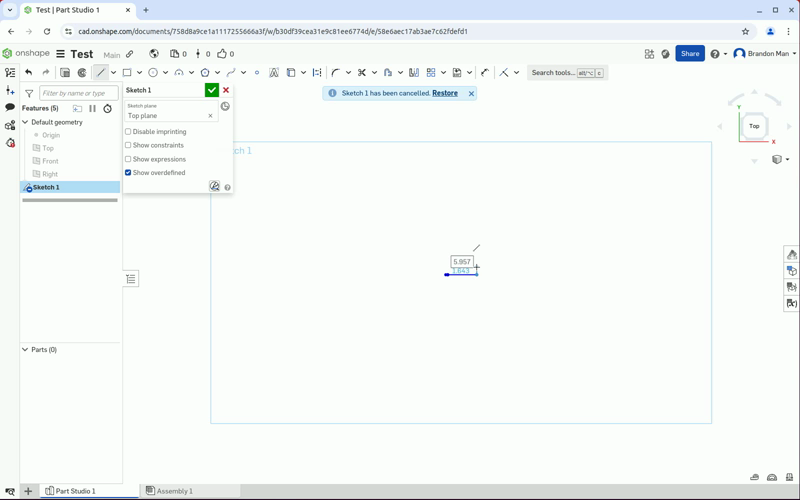
click(476, 266)
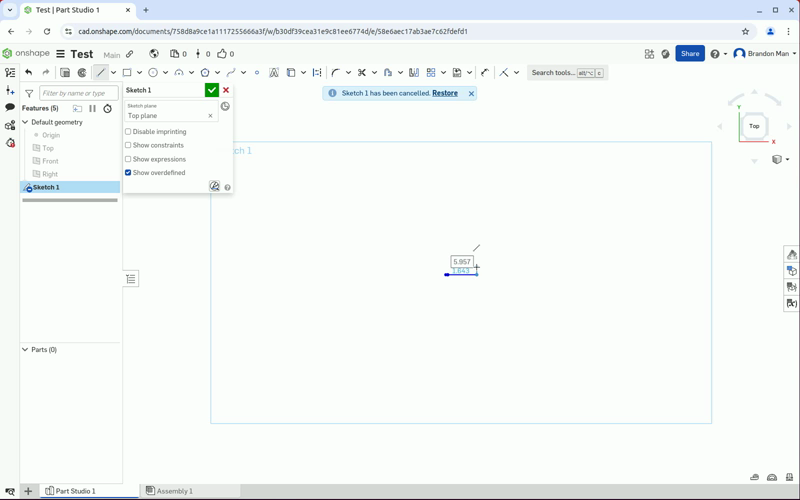
key_up(shift)
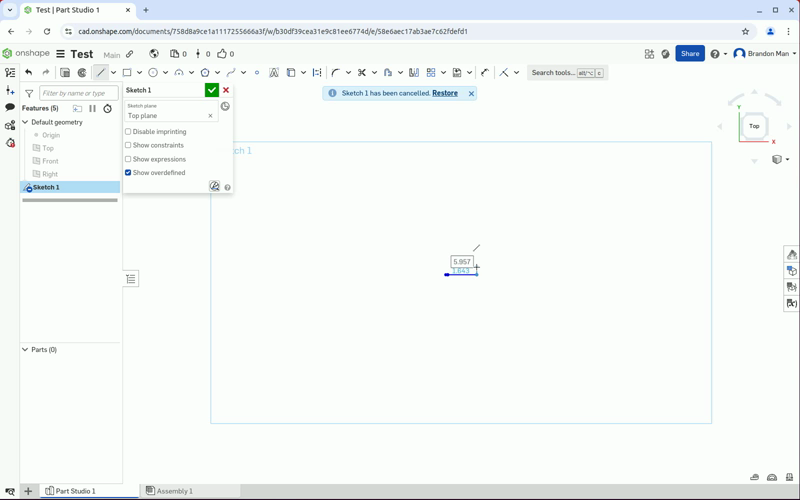
key_down(shift)
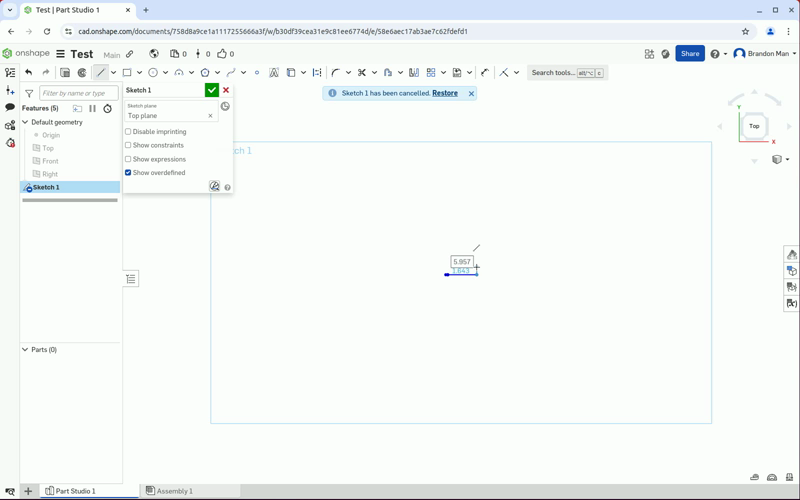
mouse_move(506, 266)
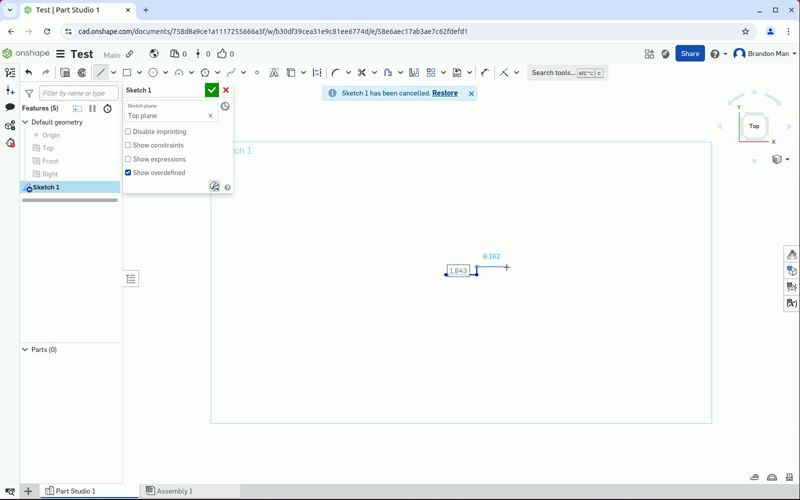
mouse_move(445, 266)
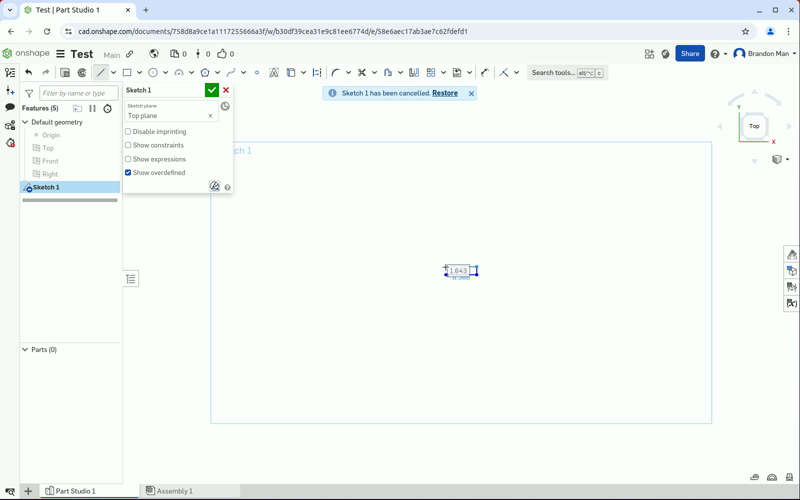
click(445, 266)
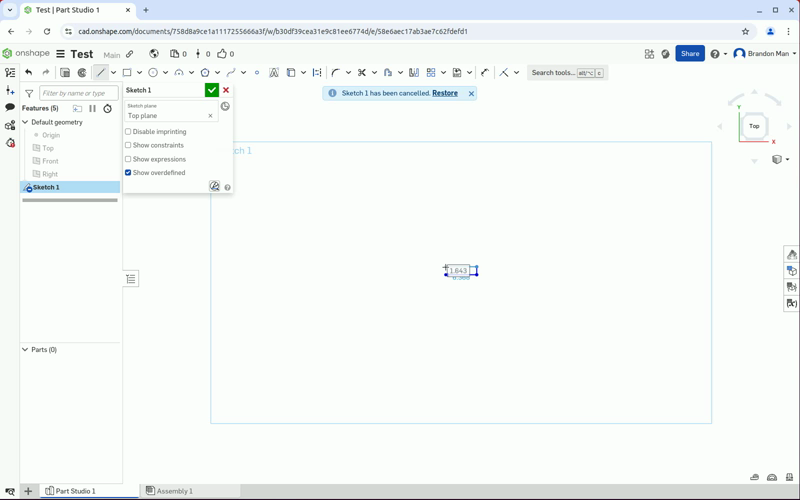
key_up(shift)
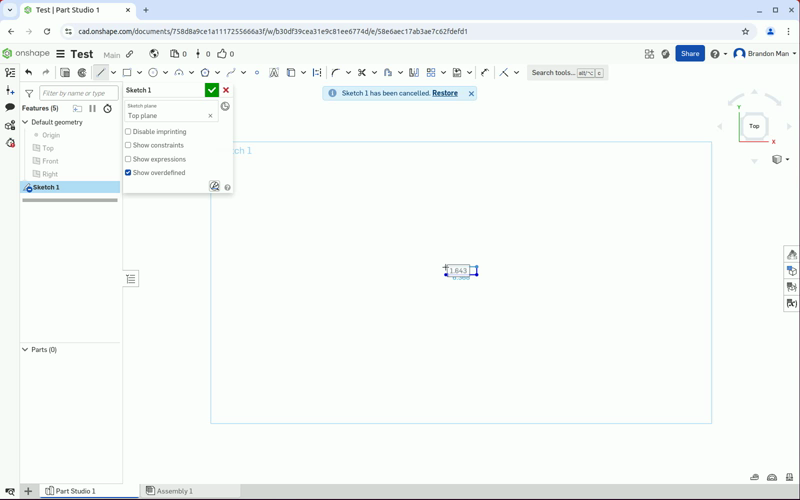
mouse_move(475, 266)
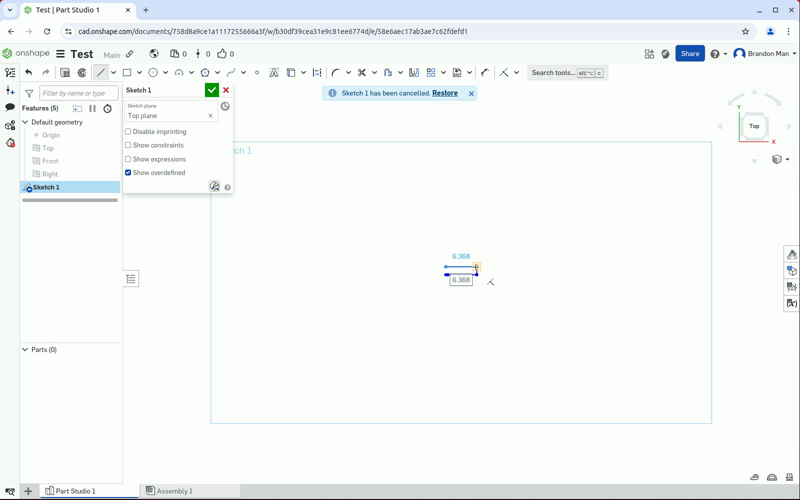
key_down(shift)
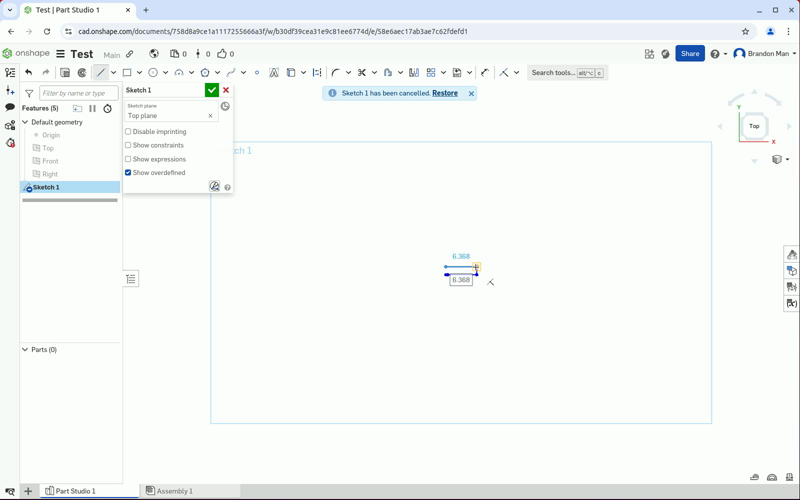
mouse_move(445, 274)
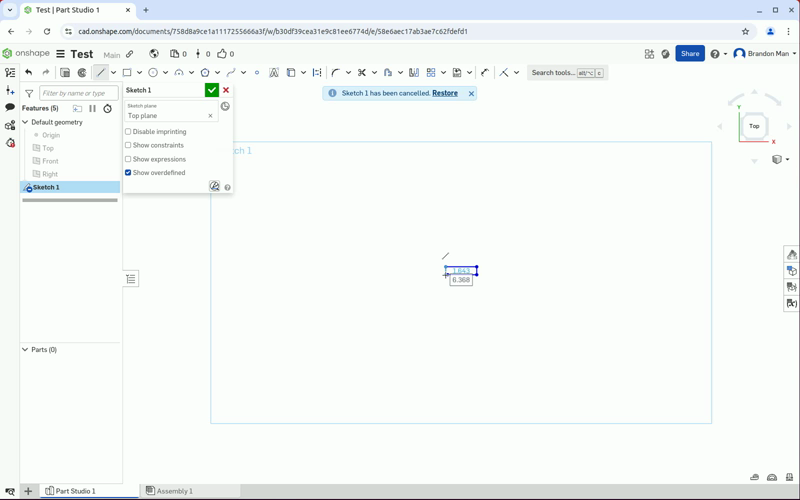
scroll(6)
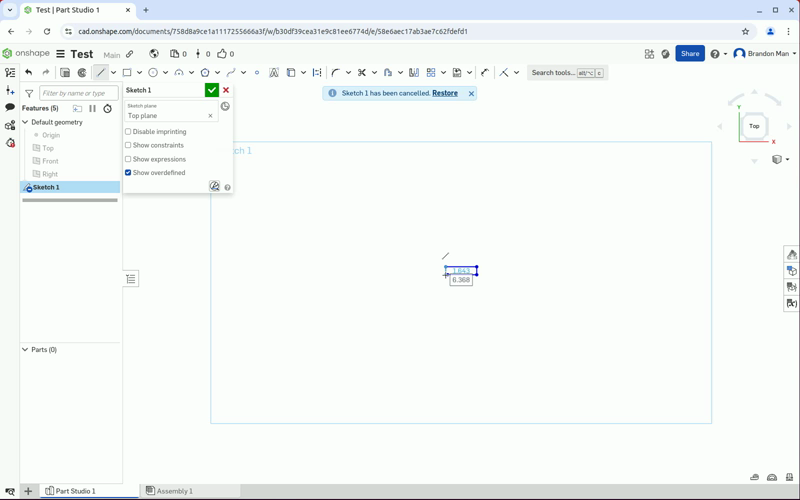
scroll(6)
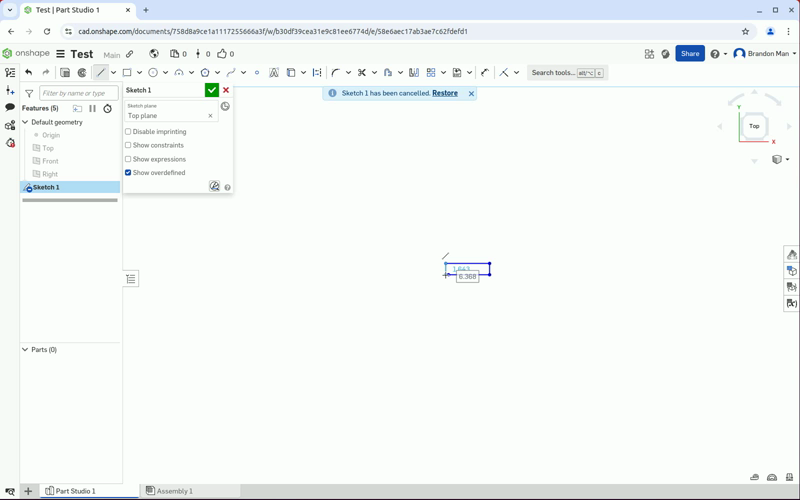
scroll(6)
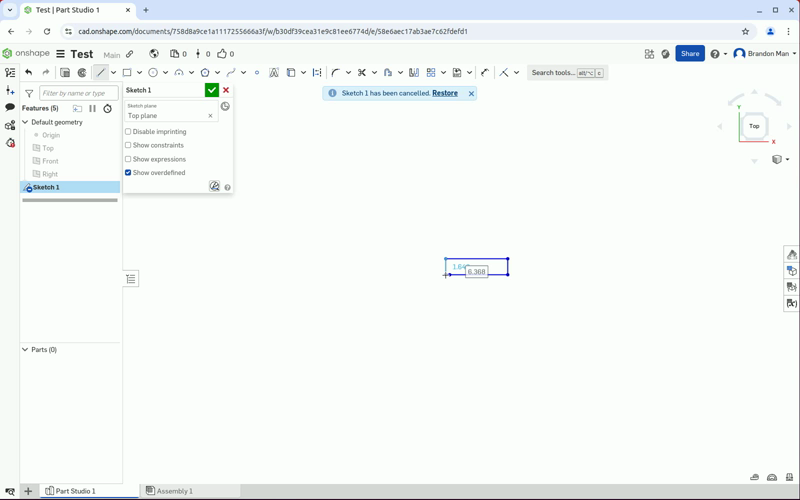
scroll(6)
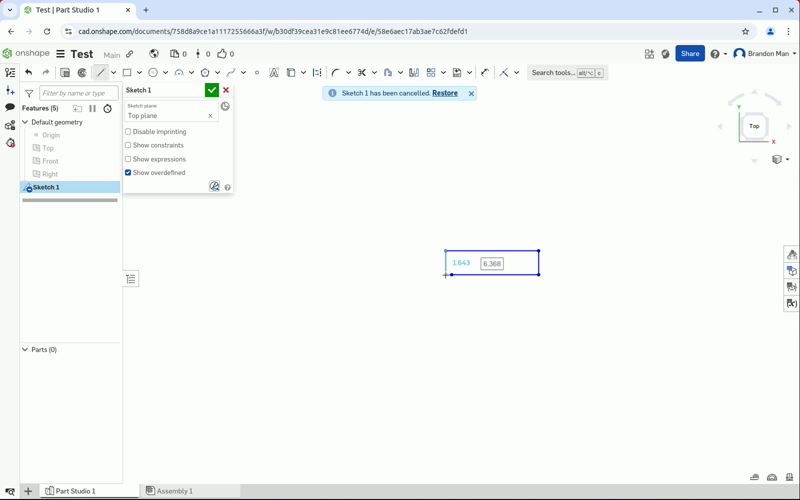
scroll(6)
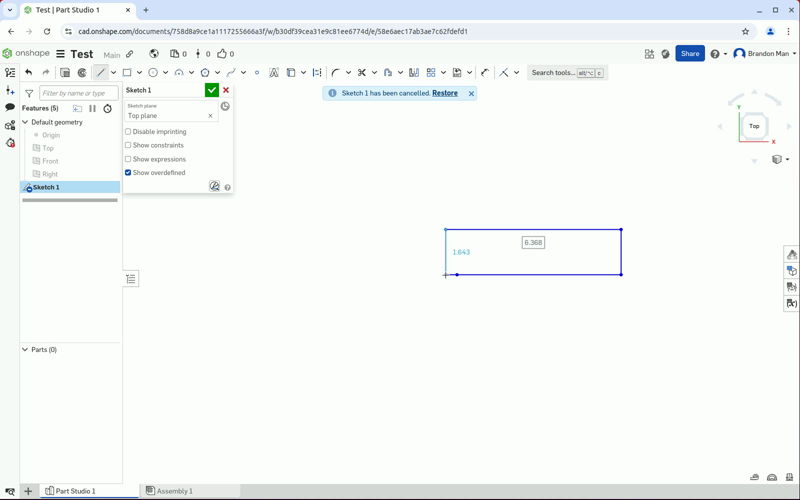
scroll(6)
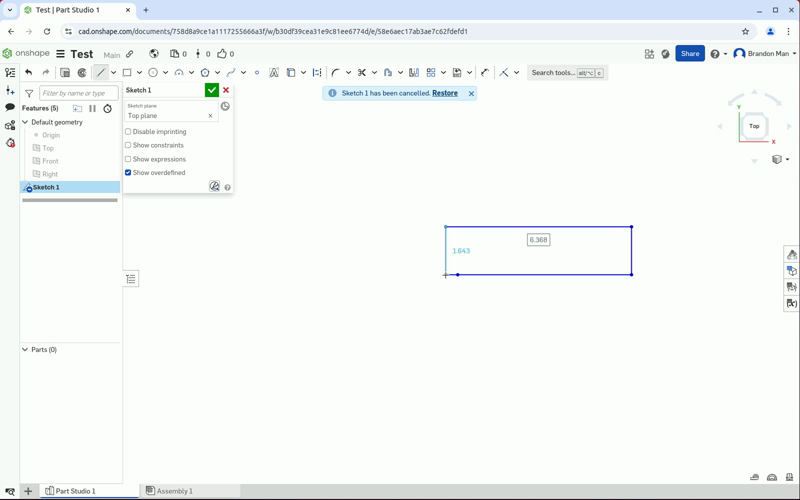
scroll(6)
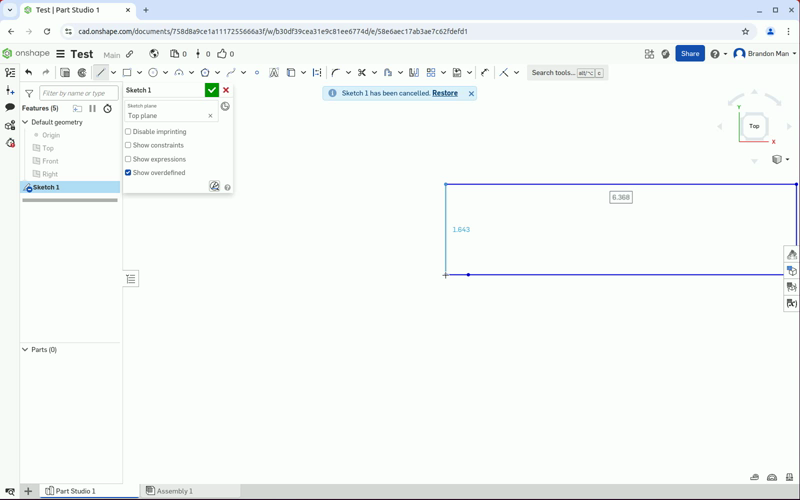
key_up(shift)
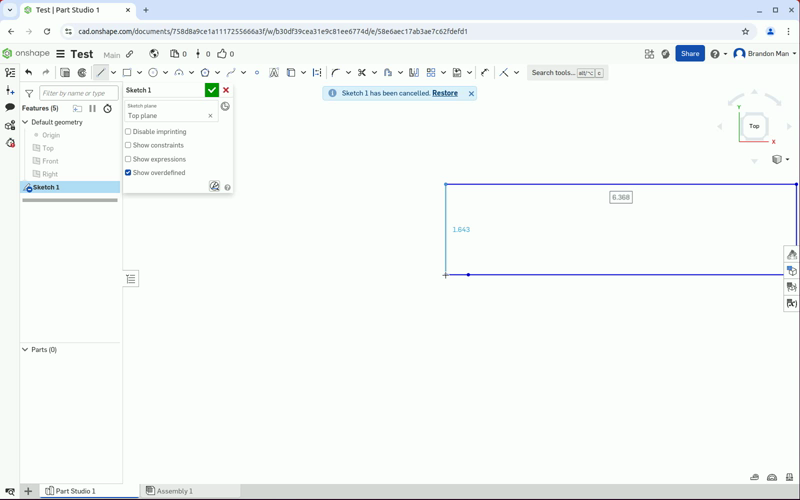
click(445, 274)
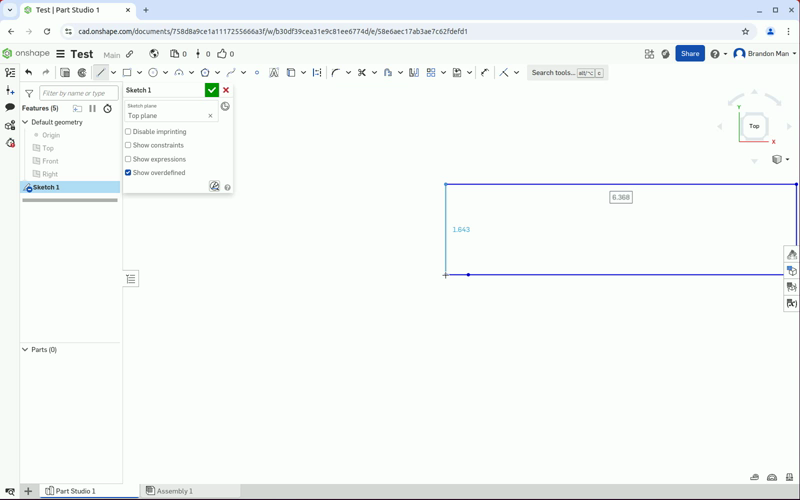
scroll(-6)
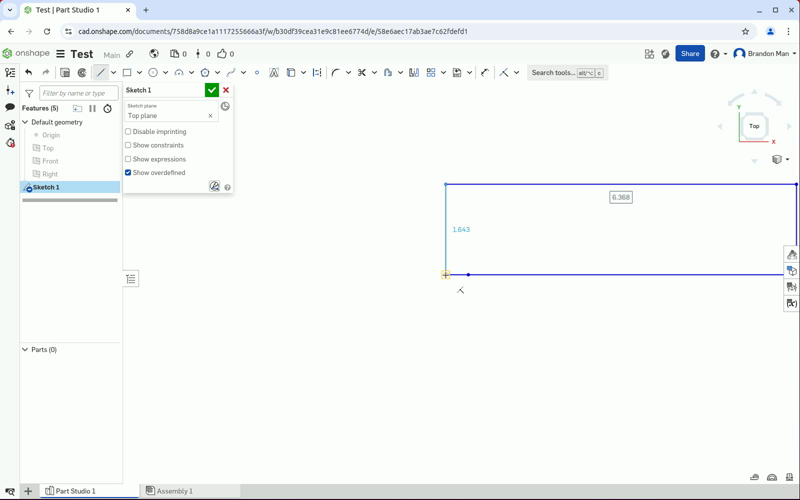
scroll(-6)
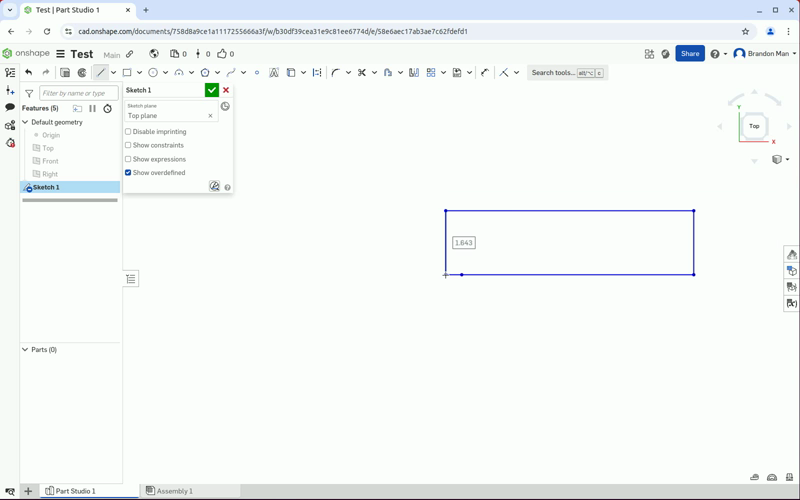
scroll(-6)
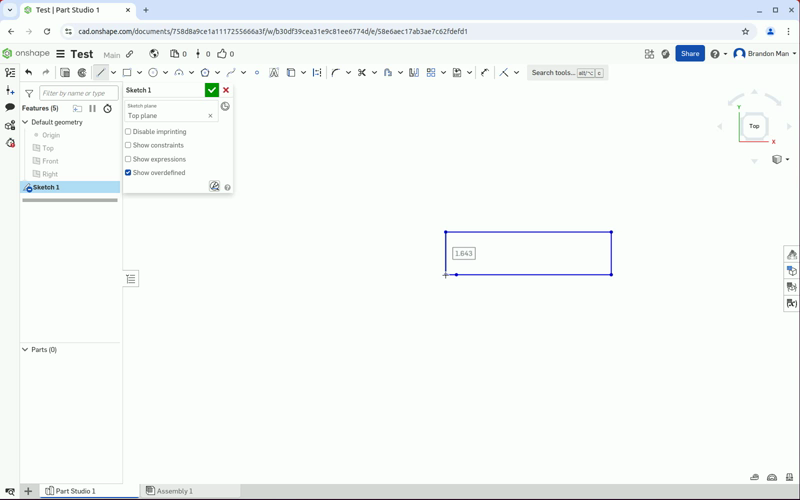
scroll(-6)
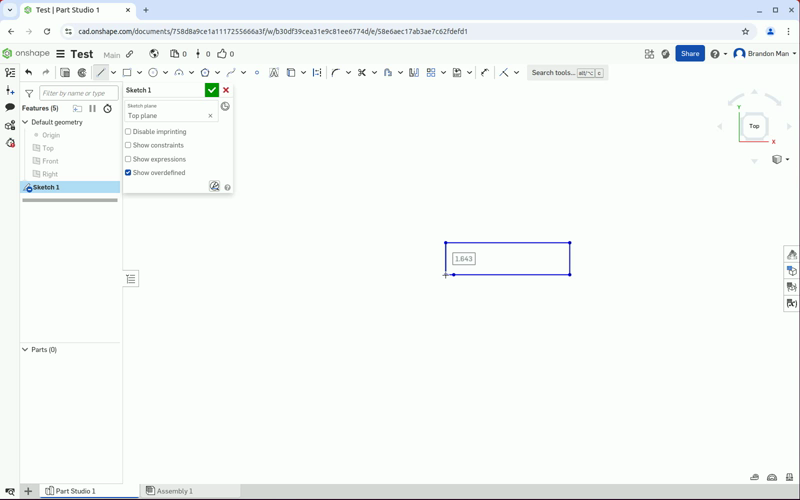
scroll(-6)
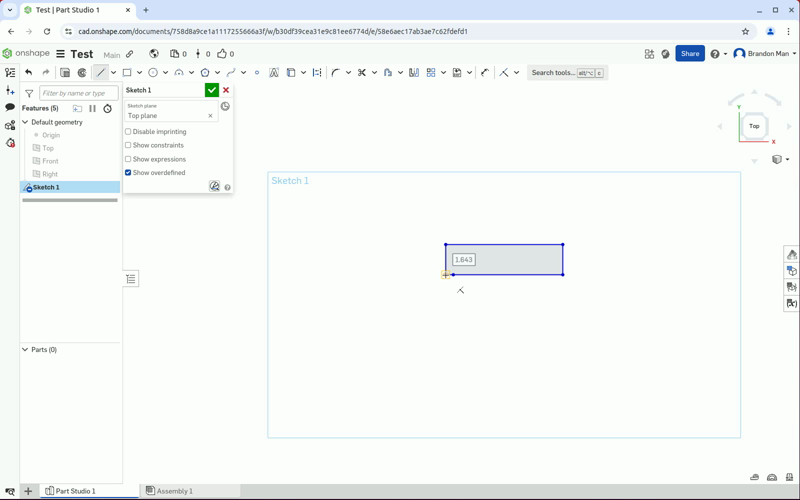
scroll(-6)
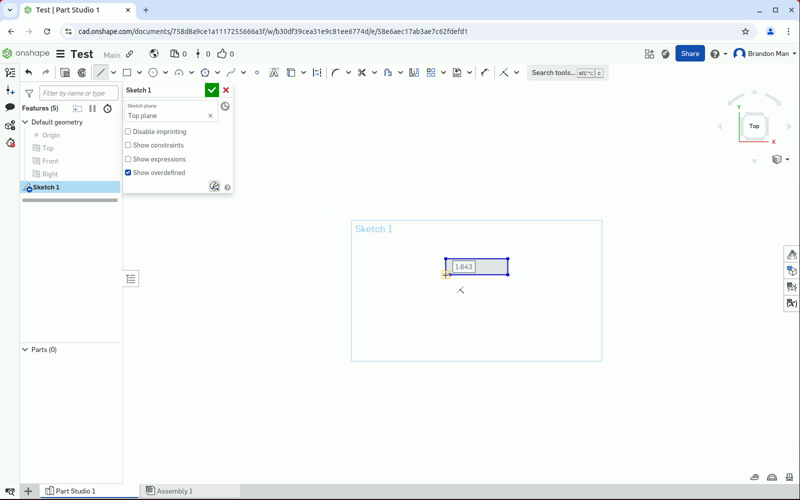
scroll(-6)
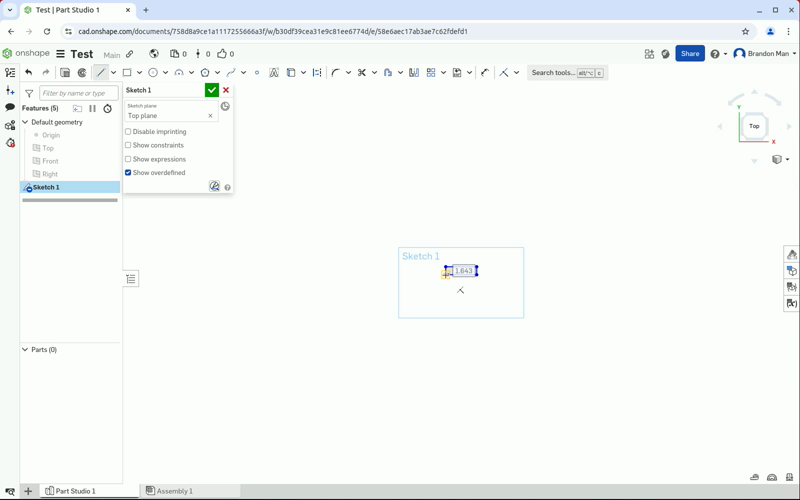
key(esc)
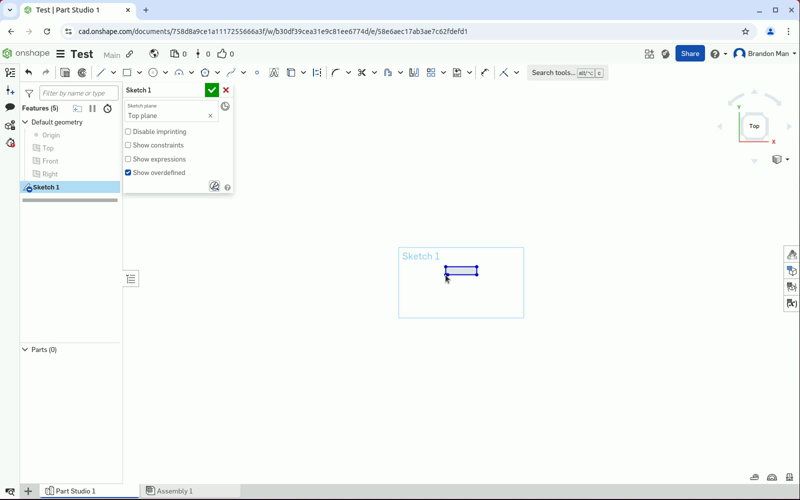
mouse_move(474, 270)
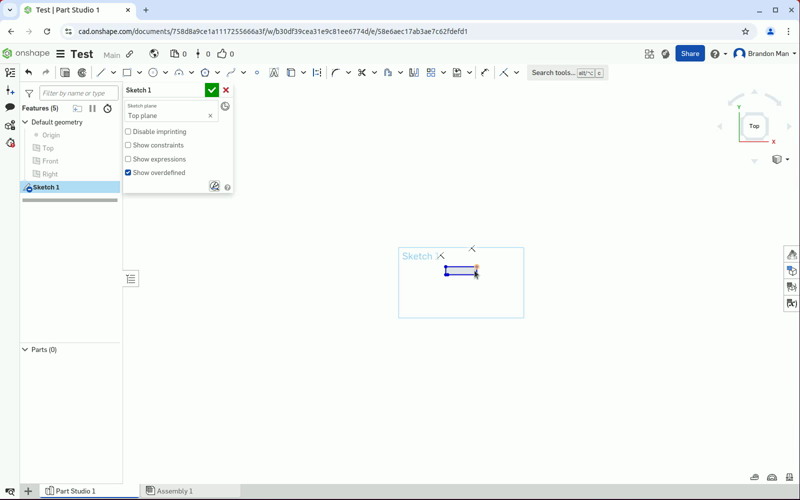
scroll(6)
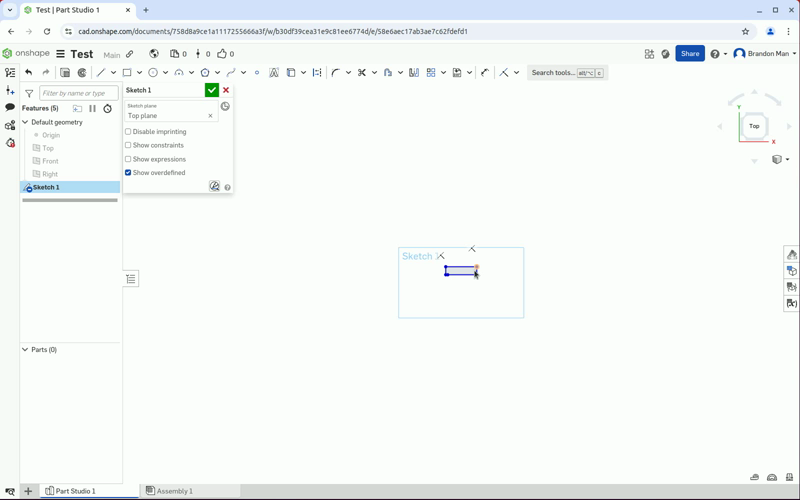
scroll(6)
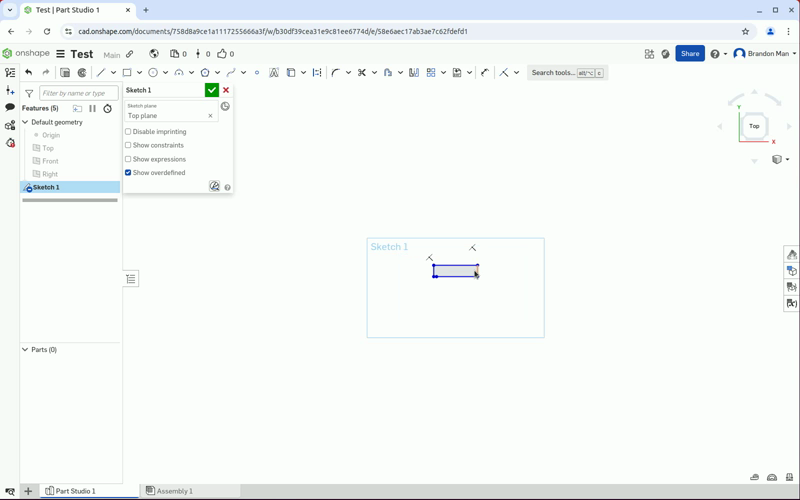
scroll(6)
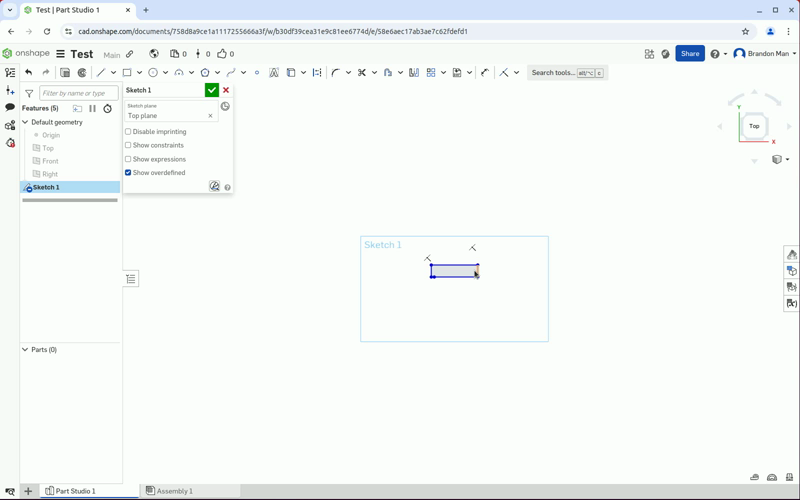
scroll(6)
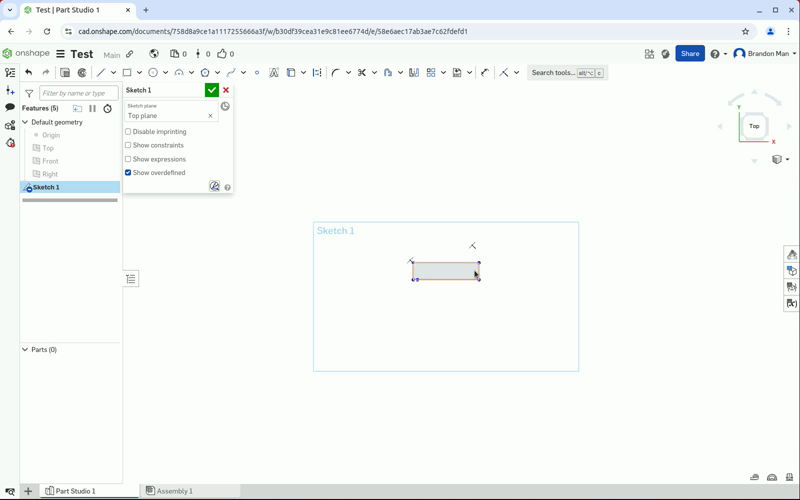
scroll(6)
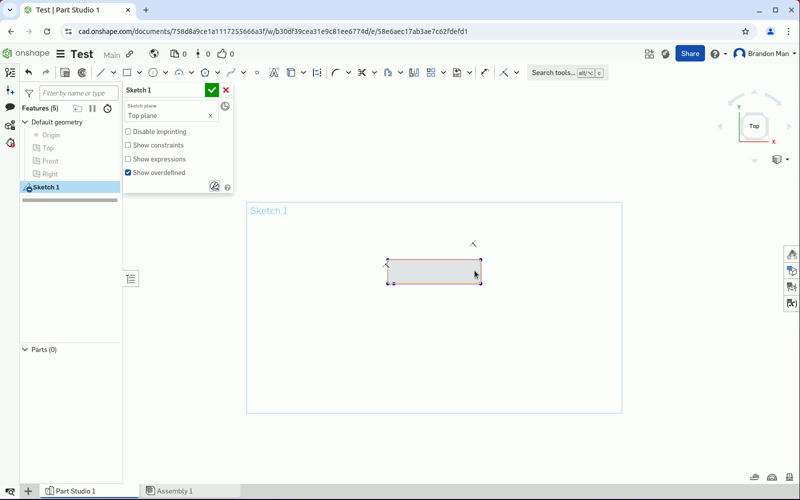
scroll(6)
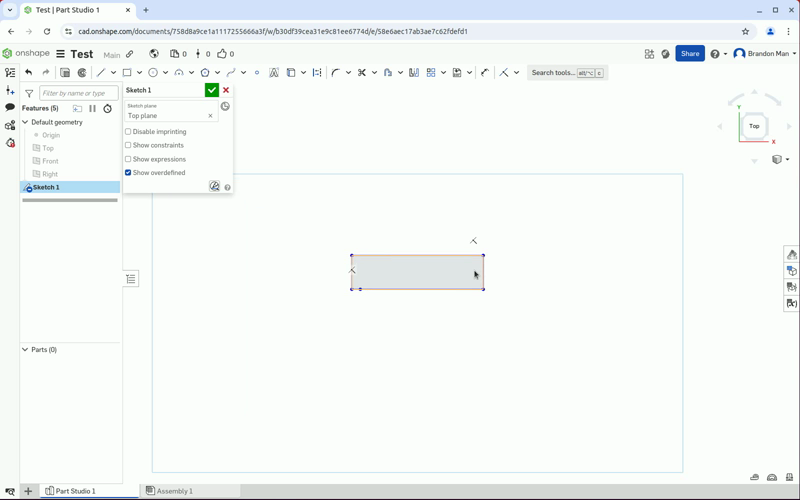
scroll(6)
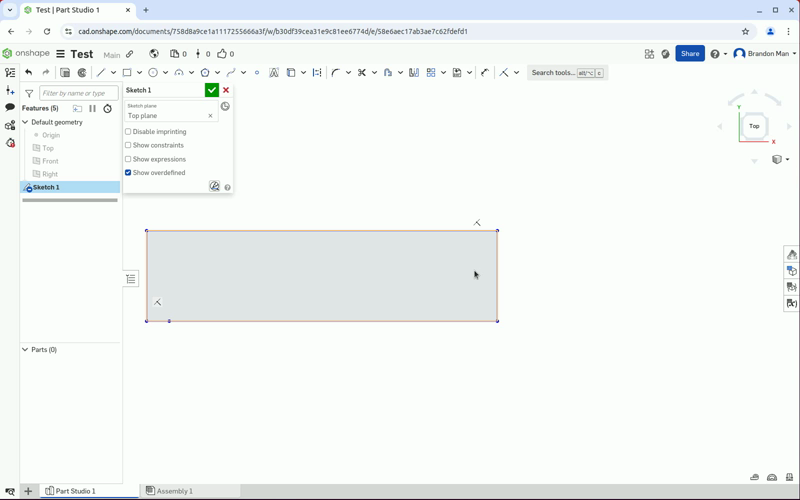
click(474, 270)
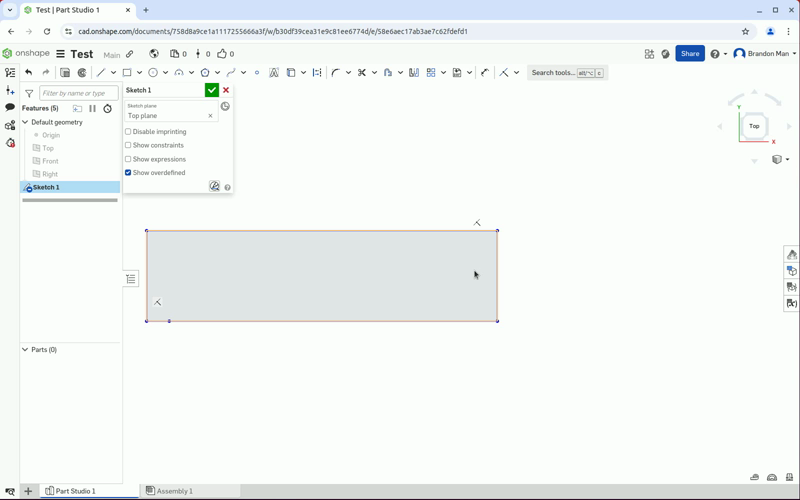
scroll(-6)
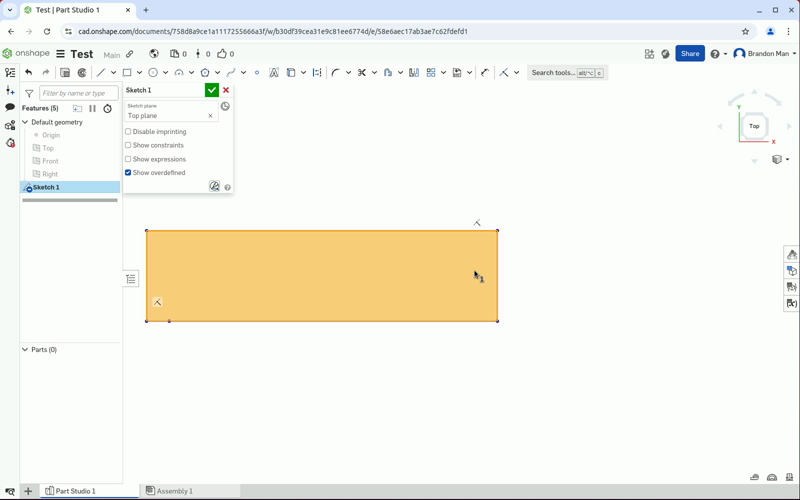
scroll(-6)
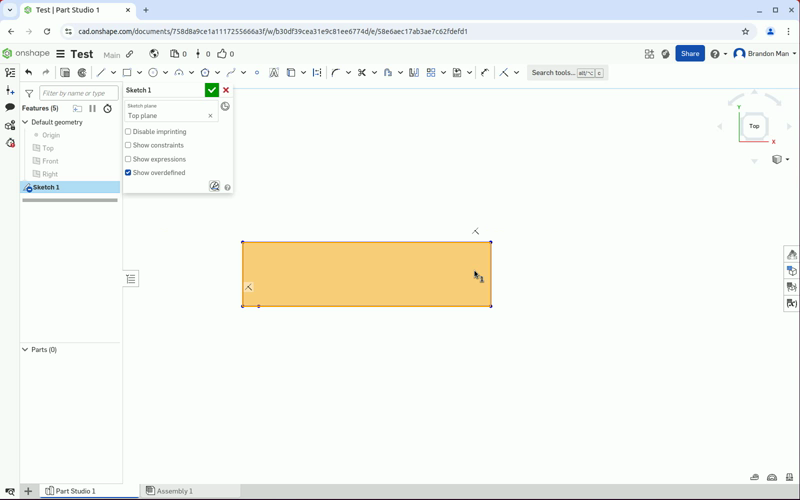
scroll(-6)
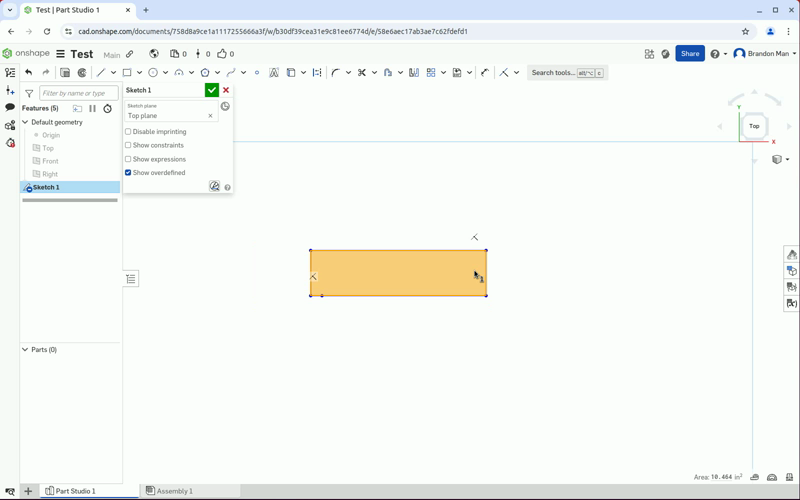
scroll(-6)
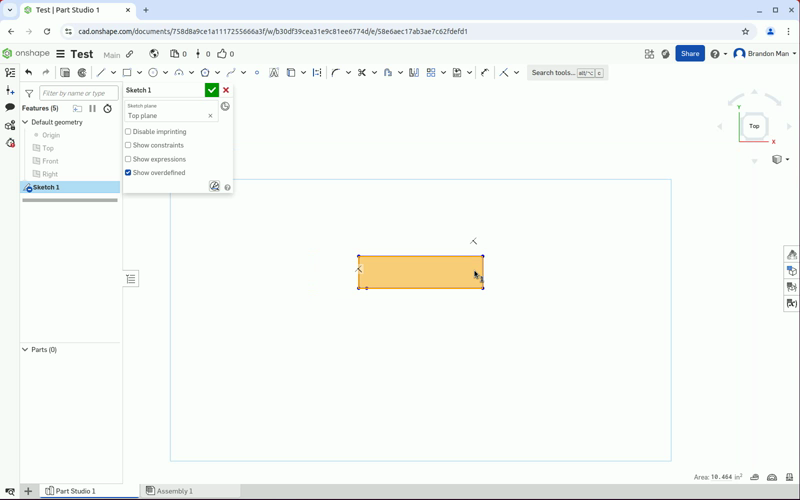
scroll(-6)
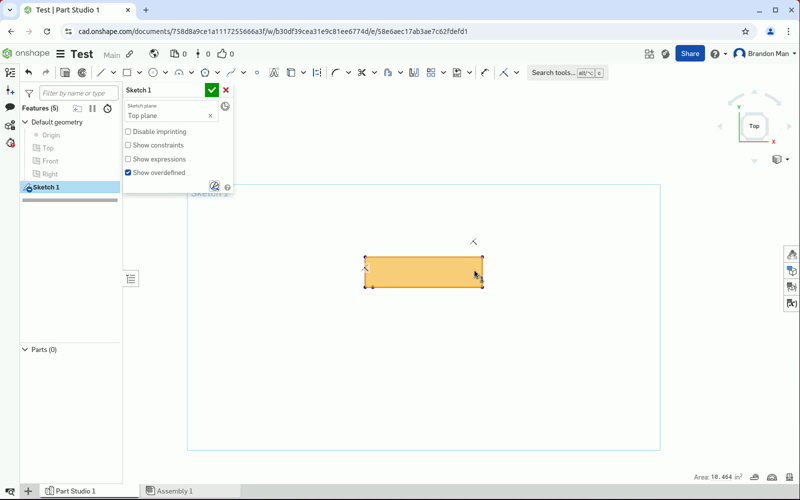
scroll(-6)
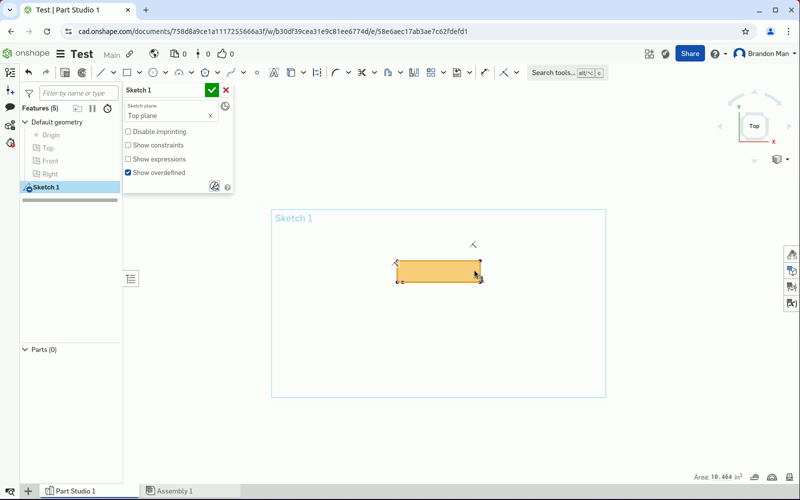
scroll(-6)
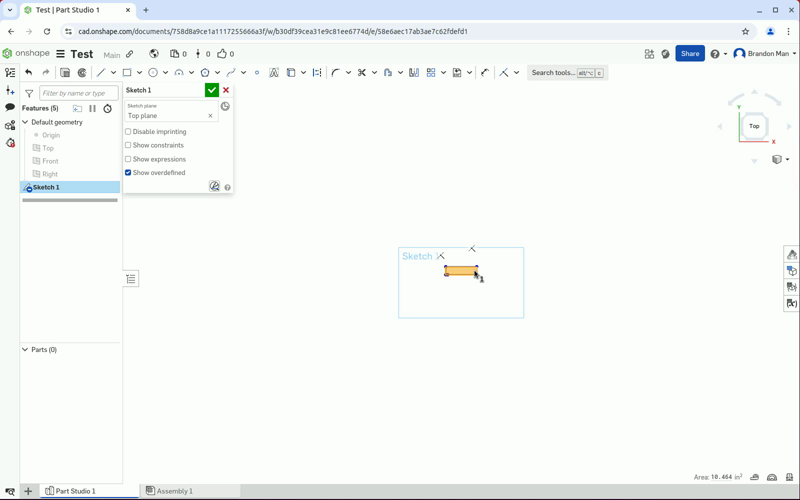
mouse_move(73, 352)
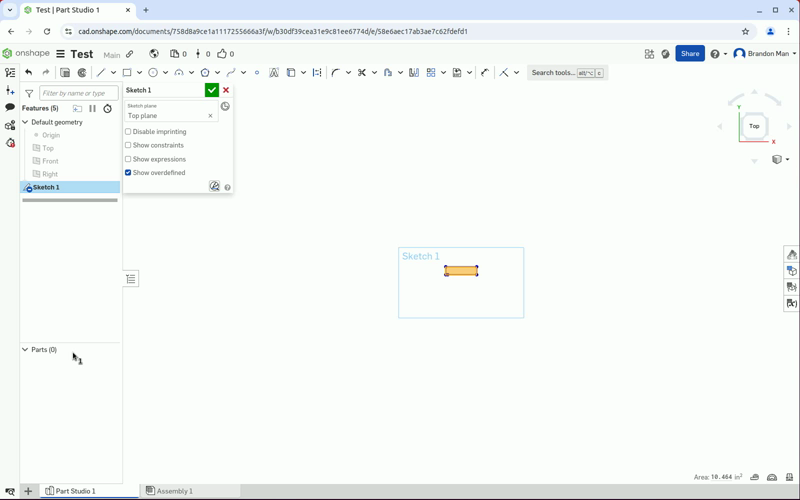
key(shift+y)
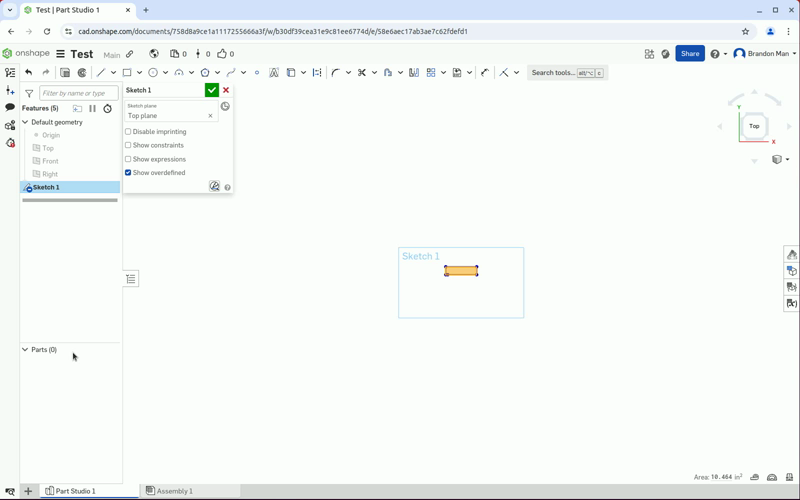
key(shift+e)
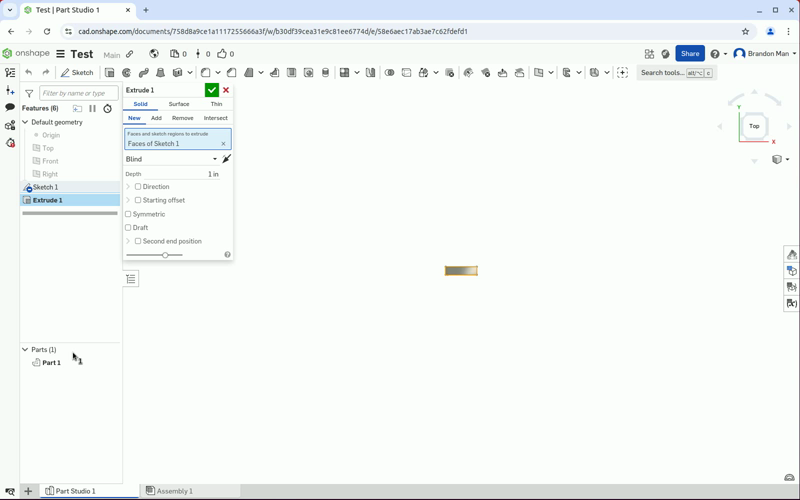
mouse_move(143, 106)
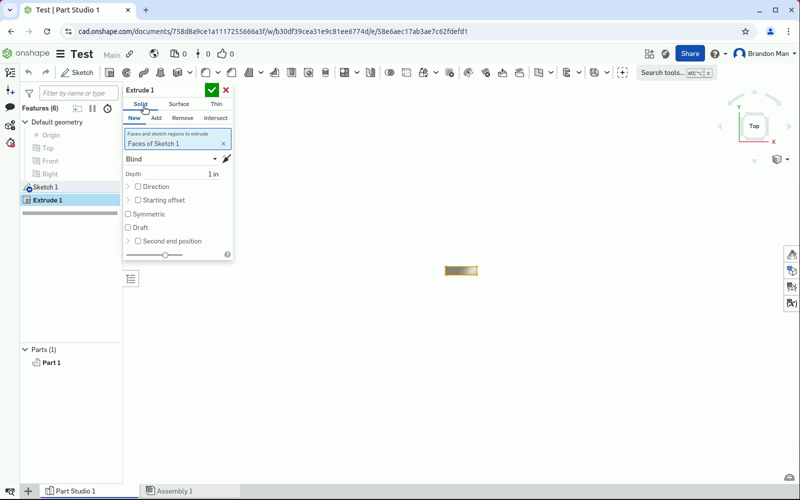
click(143, 106)
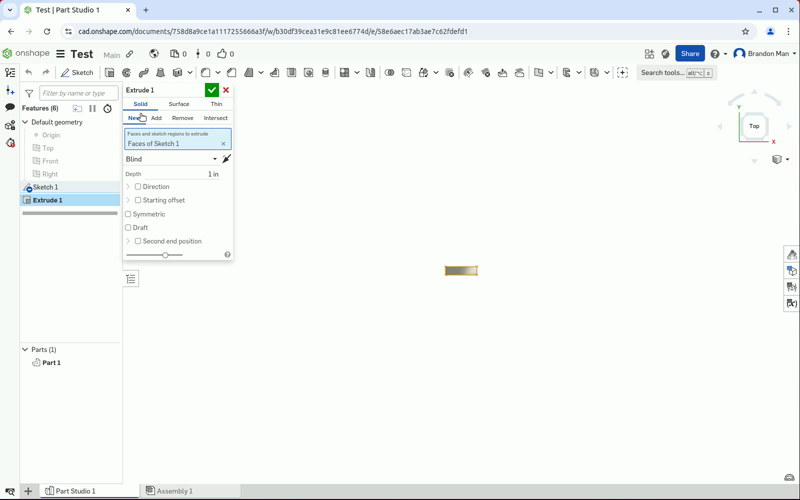
mouse_move(137, 120)
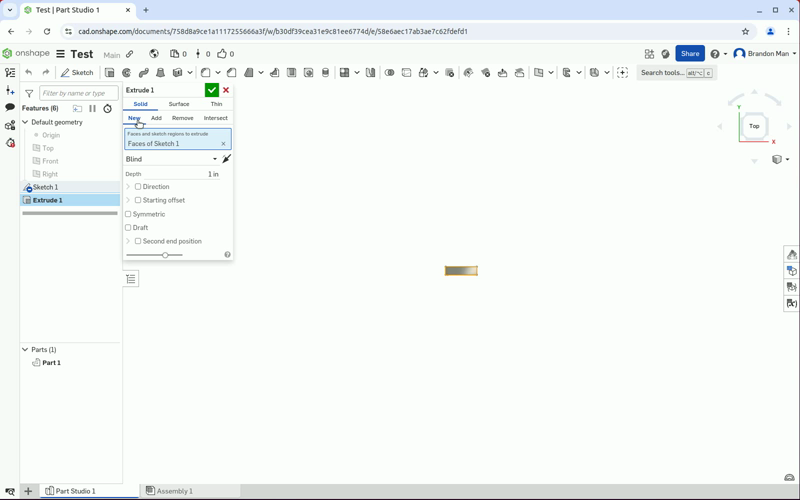
click(137, 120)
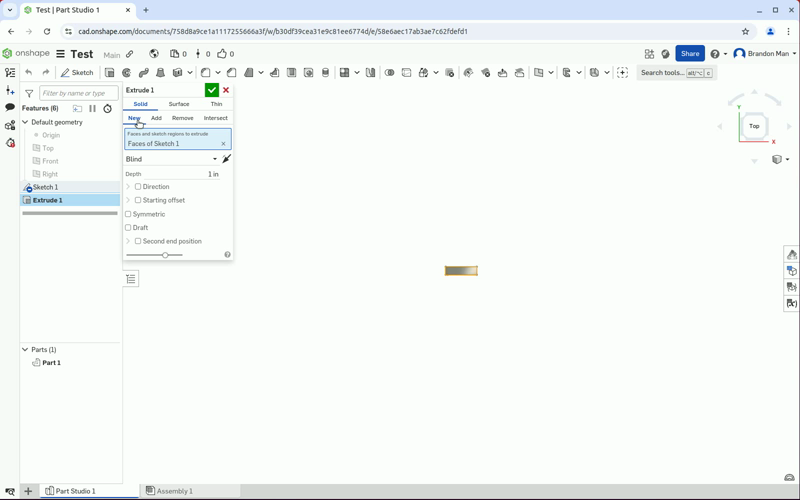
key(tab, 4)
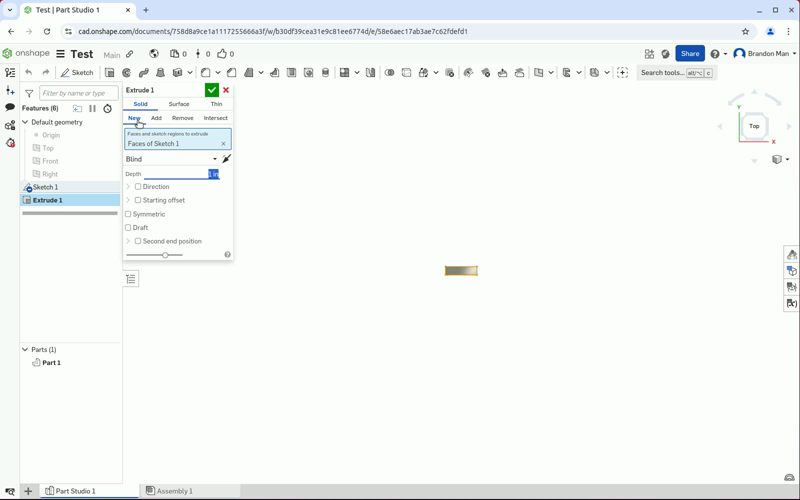
text(23.108)
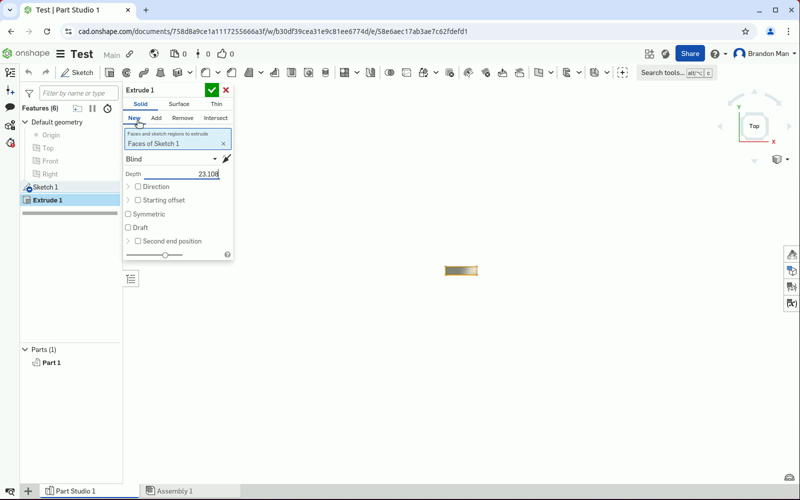
key(enter)
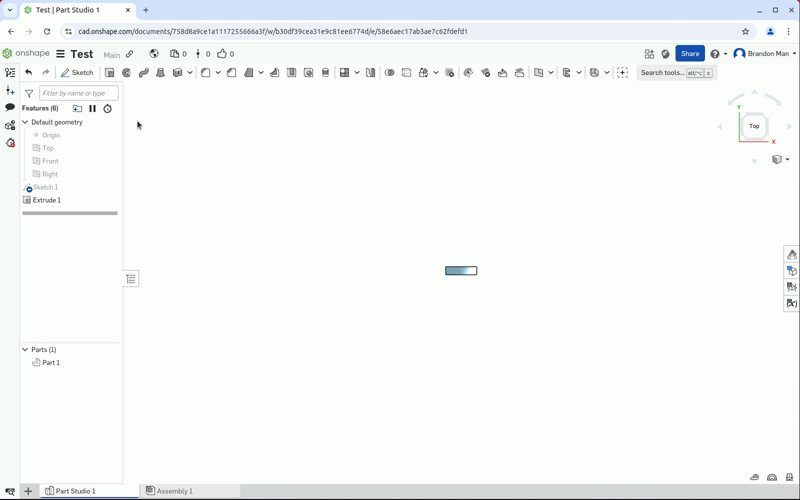
key(shift+h)
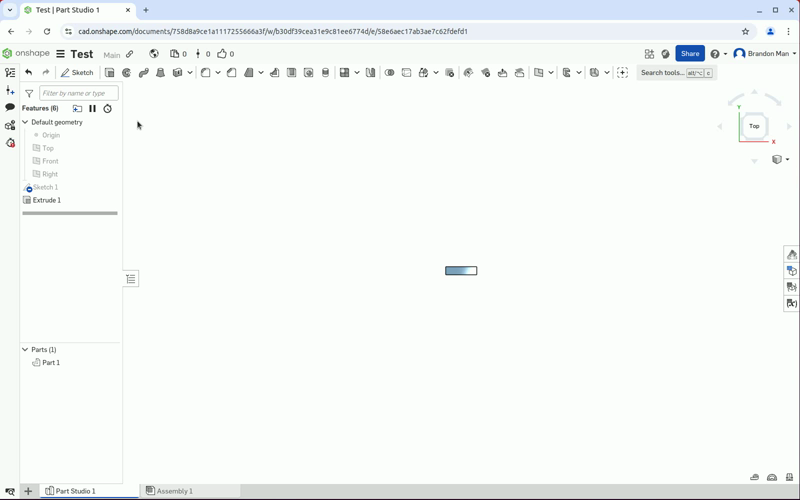
key(shift+h)
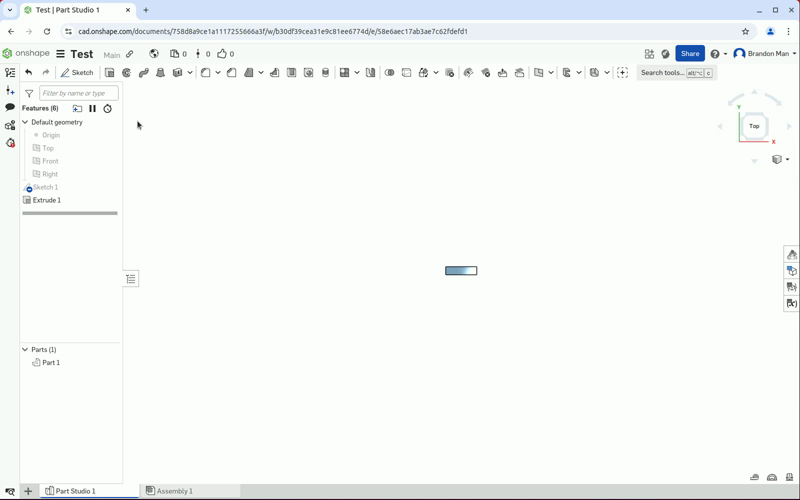
mouse_move(73, 189)
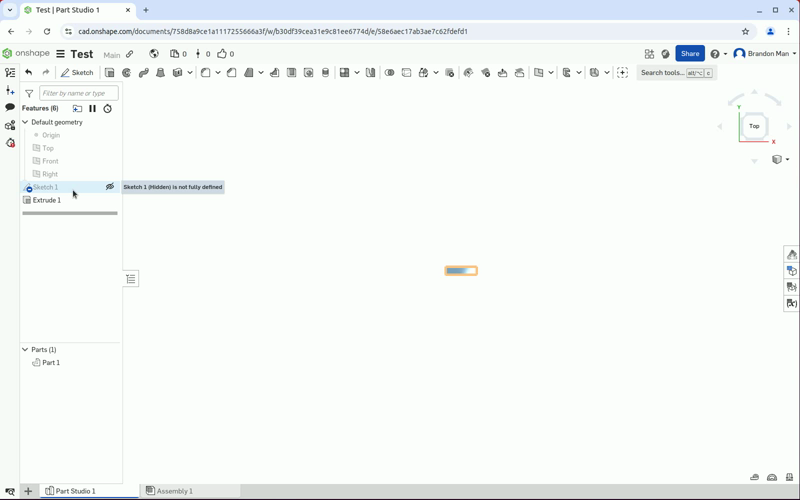
click(73, 189)
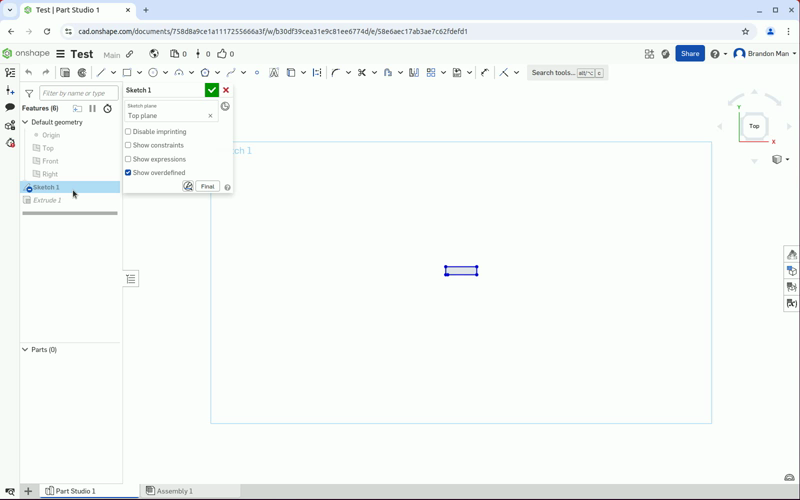
mouse_move(229, 92)
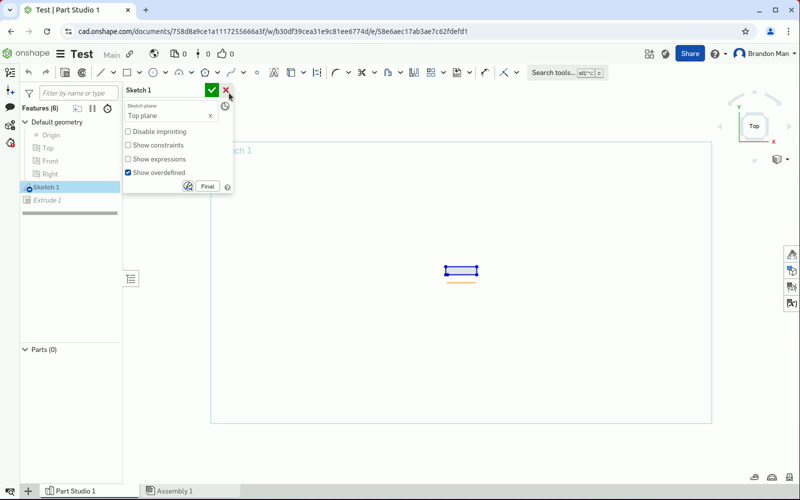
click(229, 92)
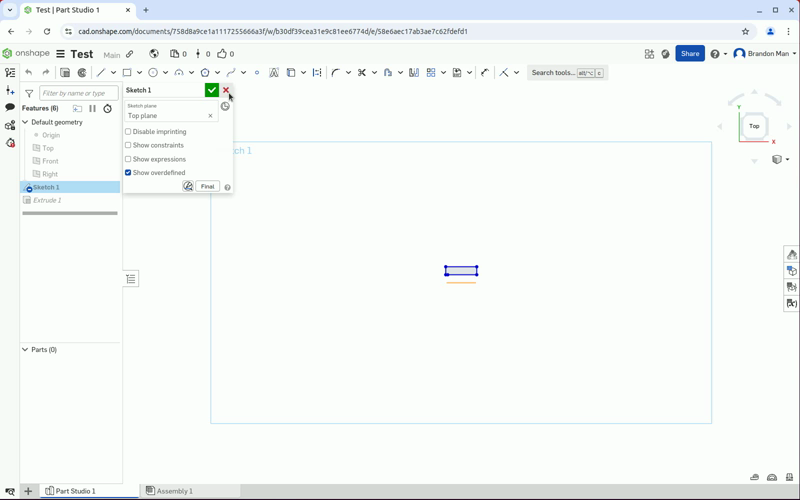
key(shift+s)
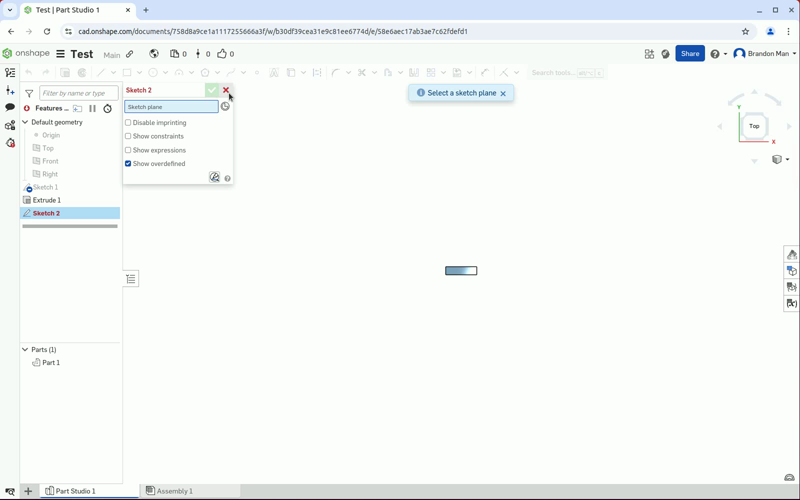
mouse_move(73, 150)
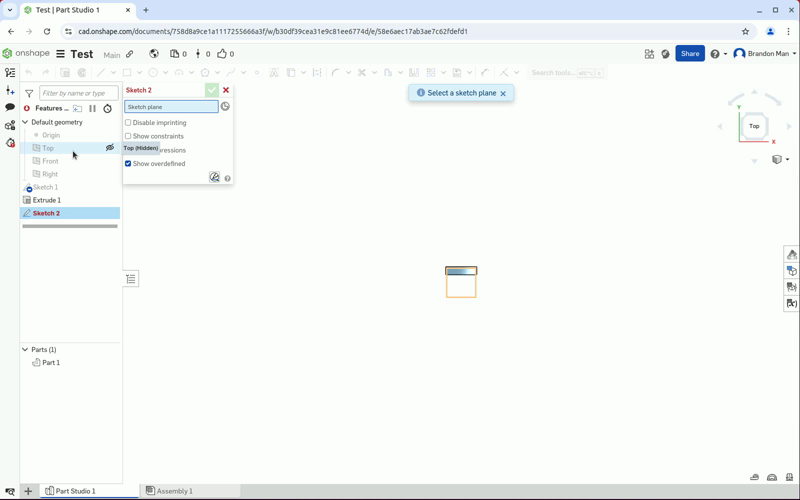
click(73, 150)
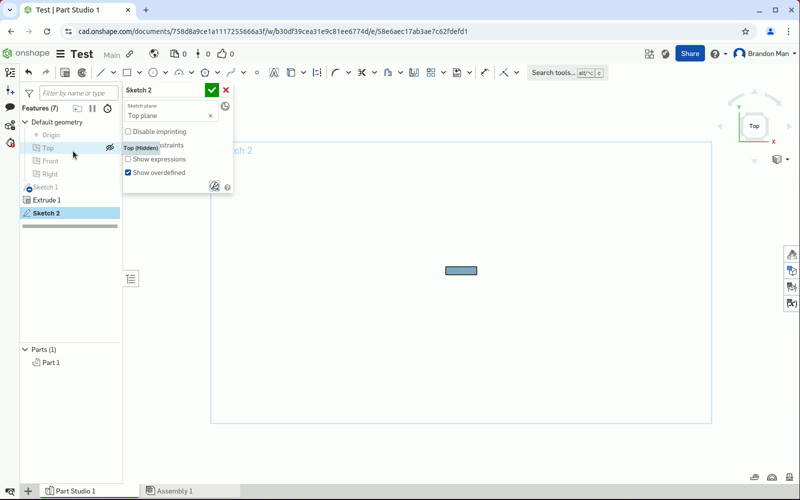
mouse_move(73, 352)
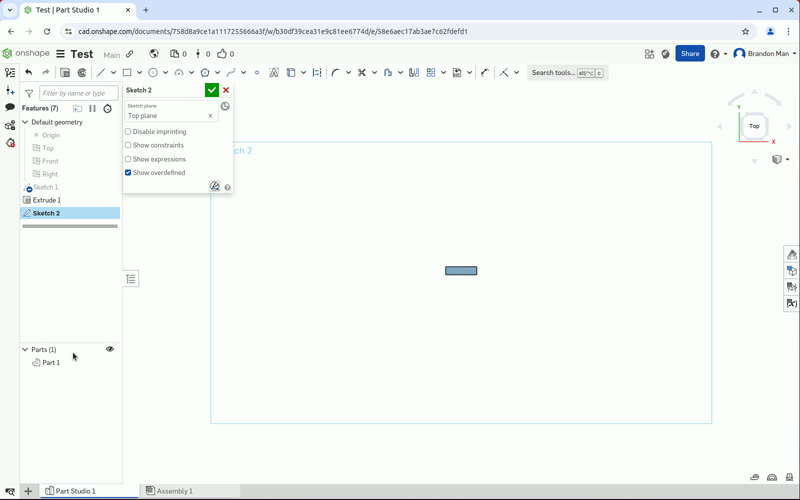
key(y)
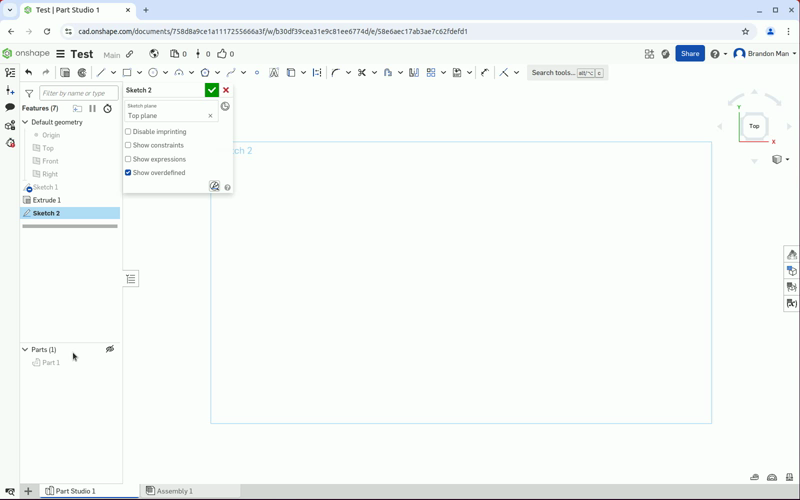
key(l)
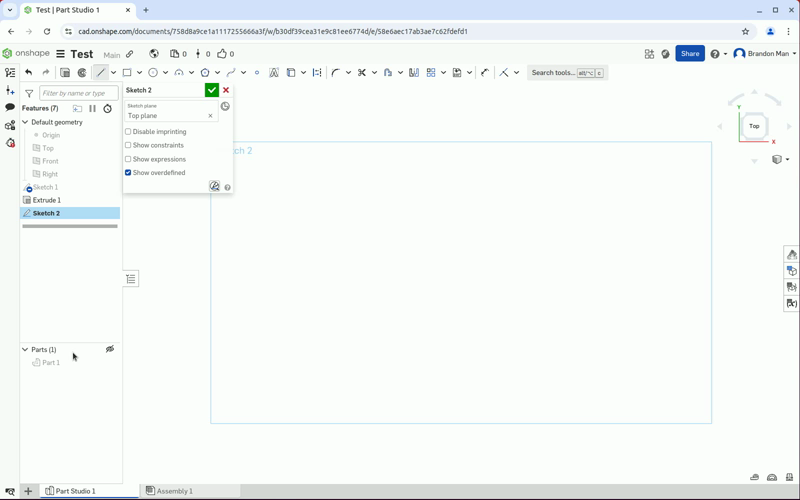
key_down(shift)
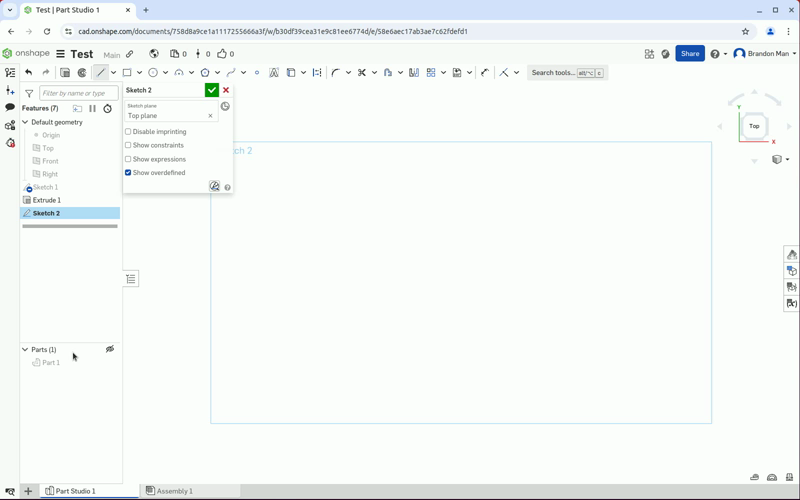
mouse_move(445, 267)
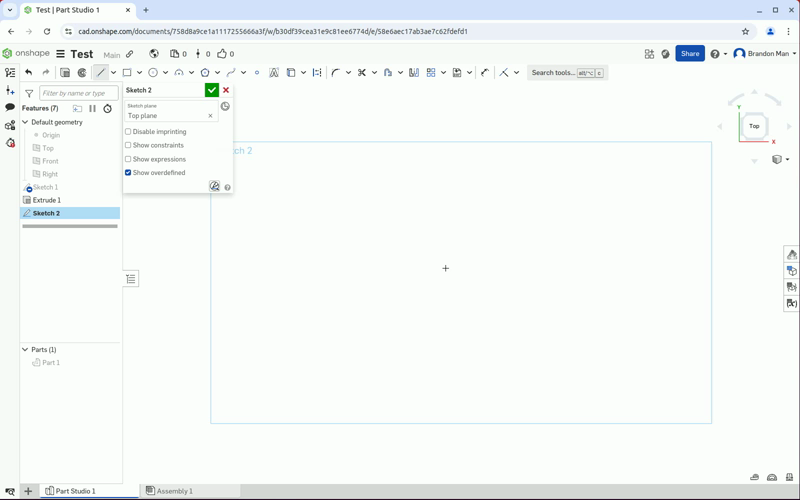
click(445, 267)
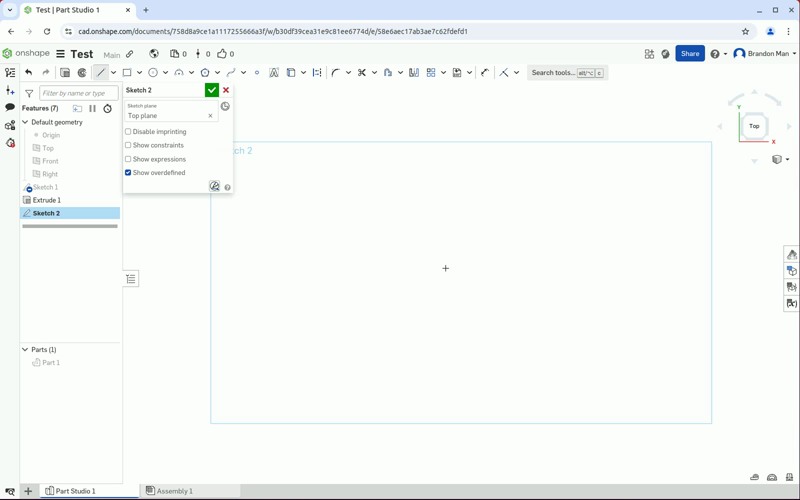
key_up(shift)
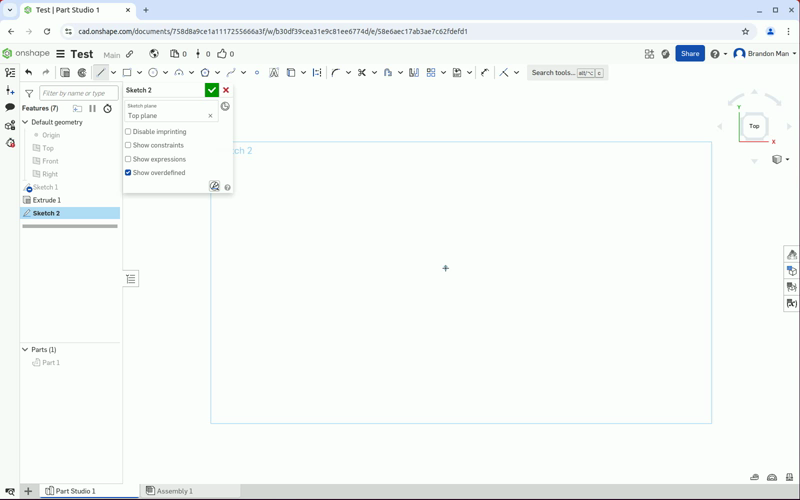
key_down(shift)
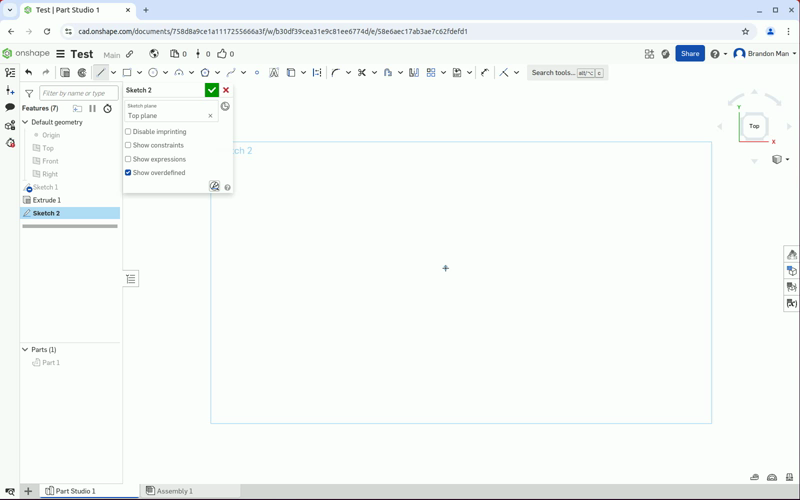
mouse_move(475, 267)
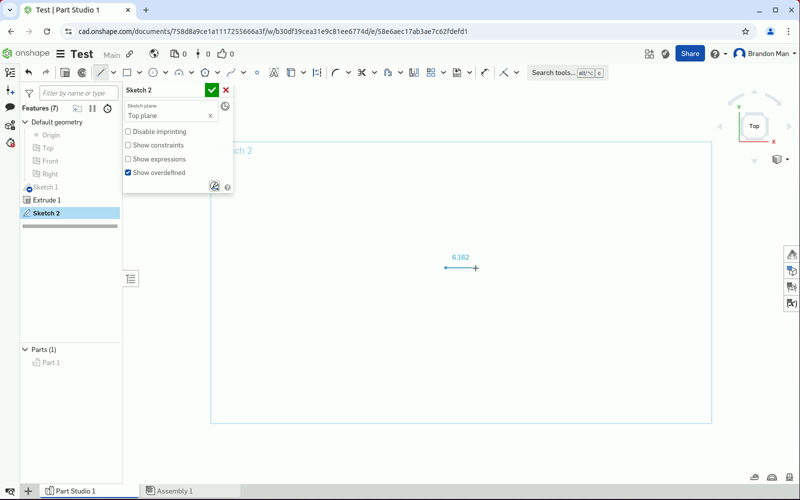
mouse_move(476, 267)
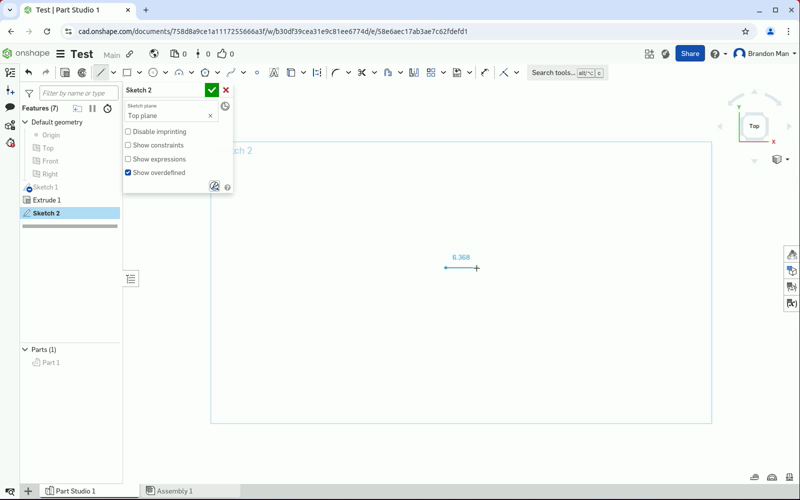
click(476, 267)
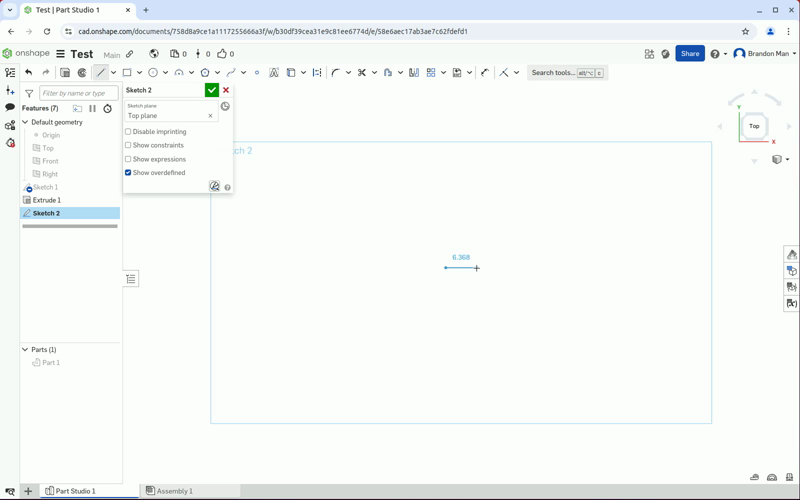
key_up(shift)
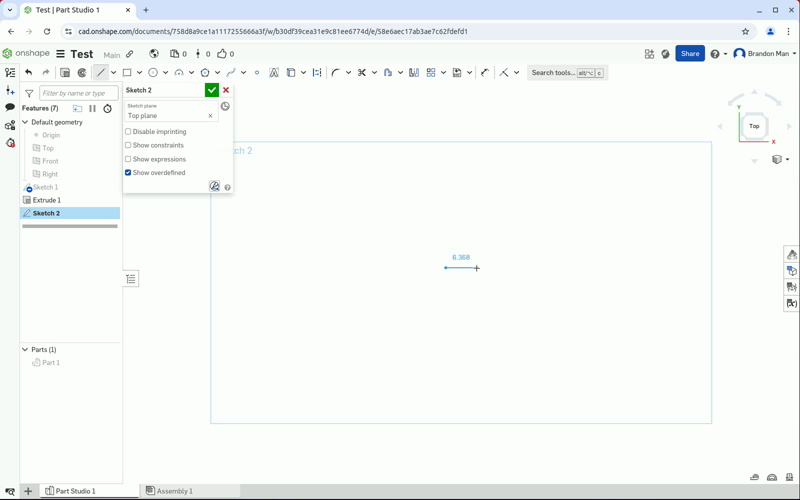
key(esc)
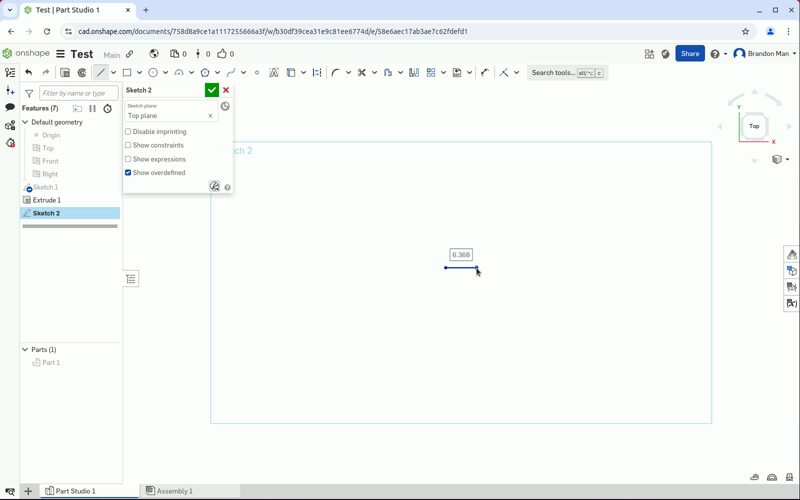
key(a)
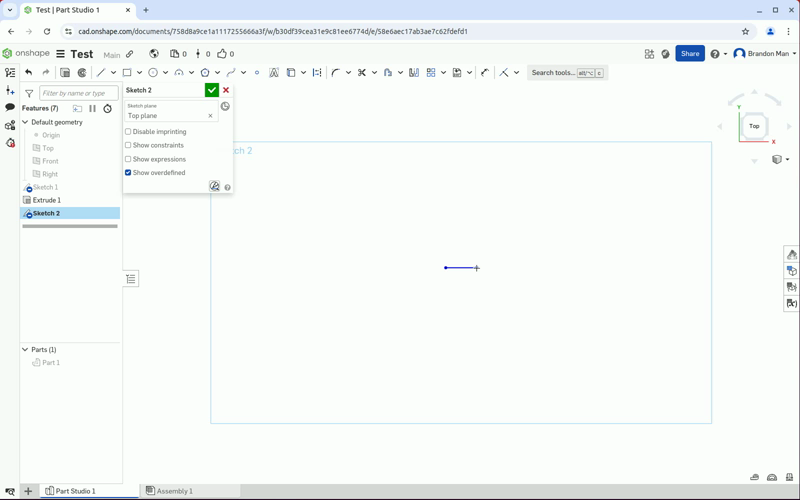
mouse_move(476, 267)
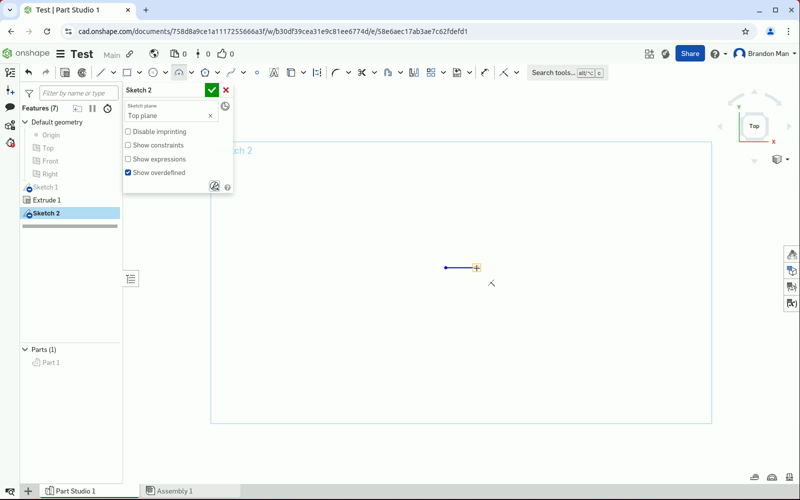
click(476, 267)
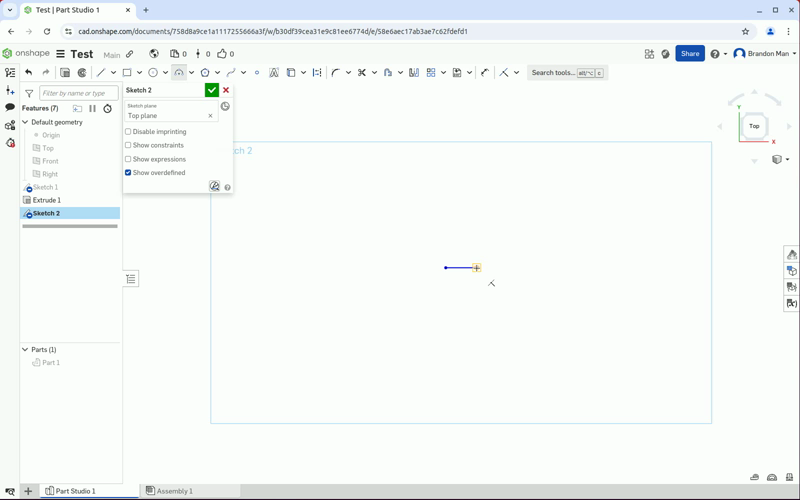
mouse_move(445, 267)
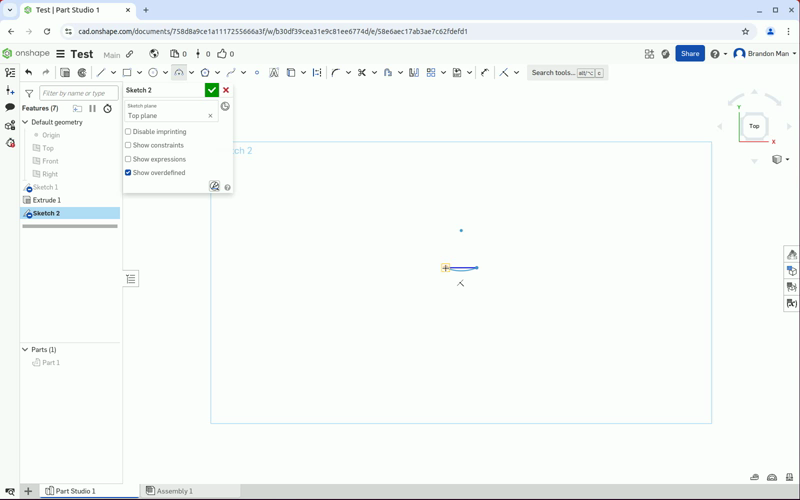
click(445, 267)
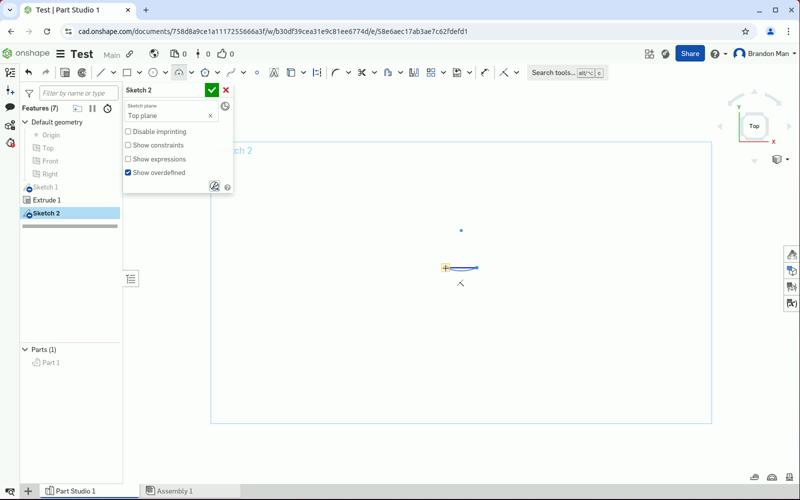
key_down(shift)
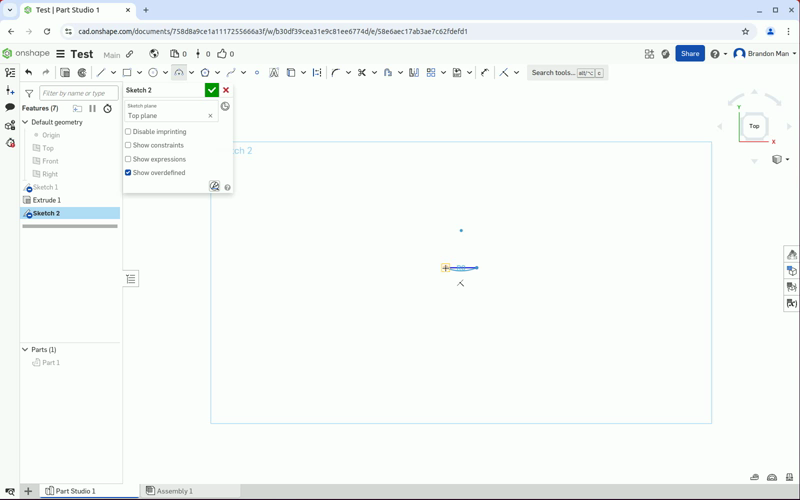
mouse_move(461, 261)
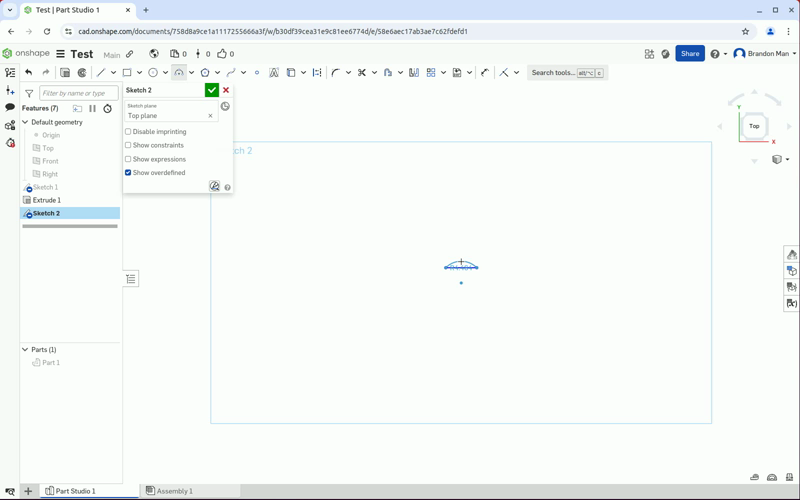
click(461, 261)
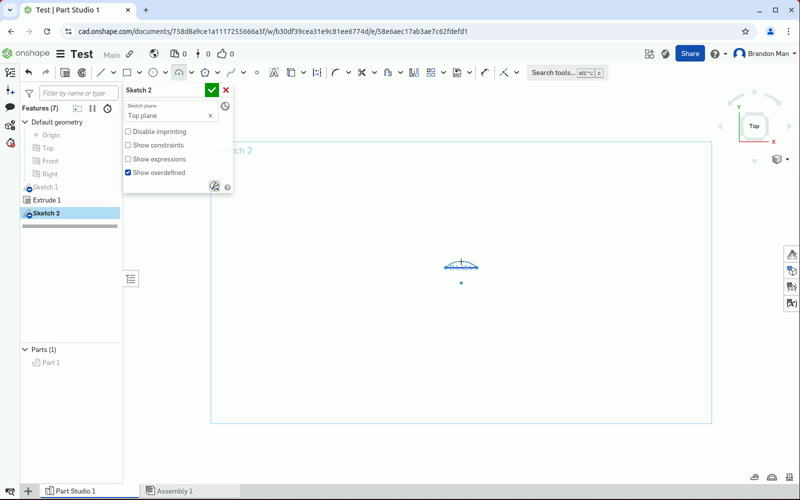
key_up(shift)
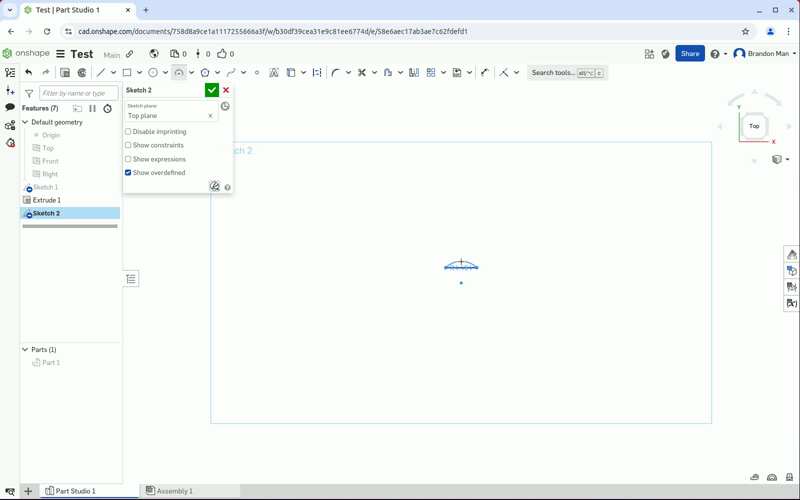
key(esc)
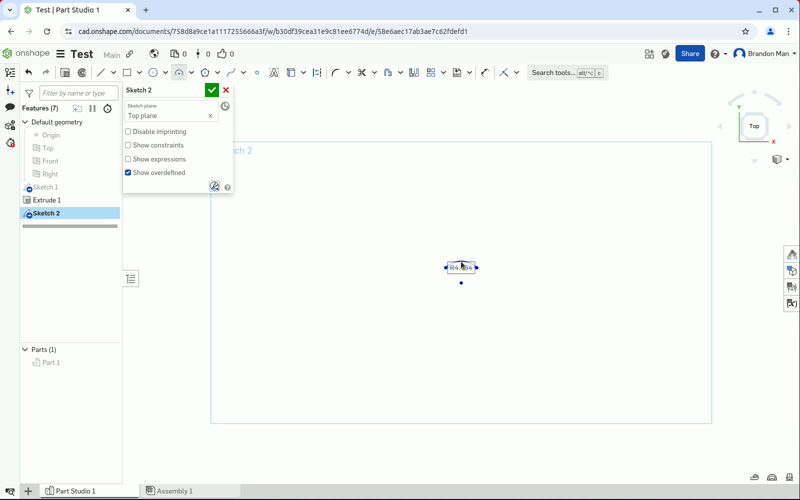
mouse_move(465, 266)
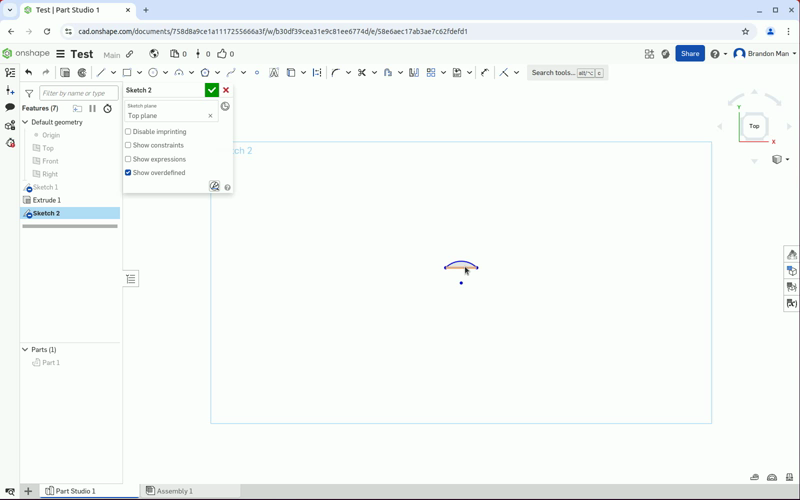
scroll(6)
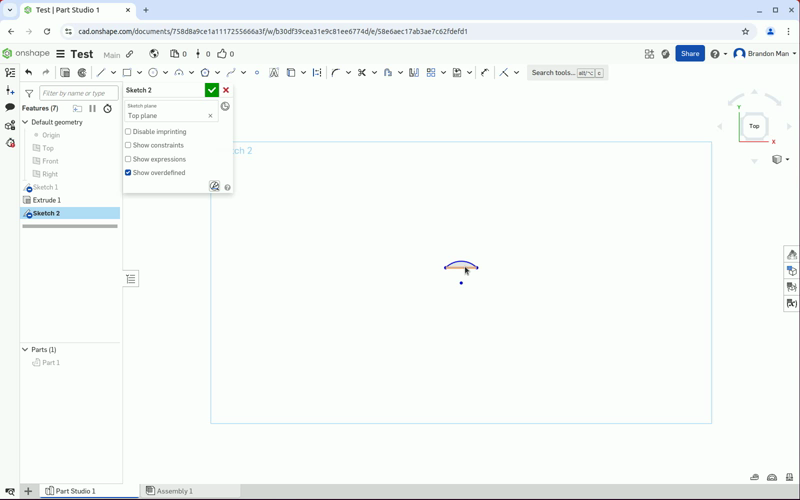
scroll(6)
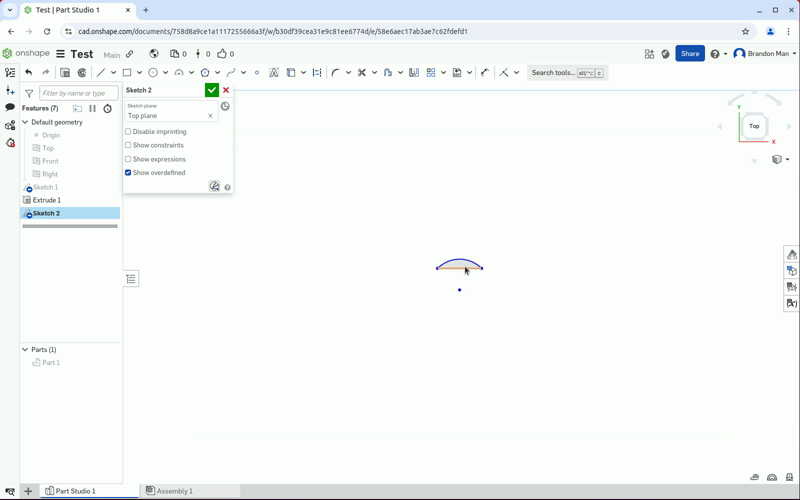
scroll(6)
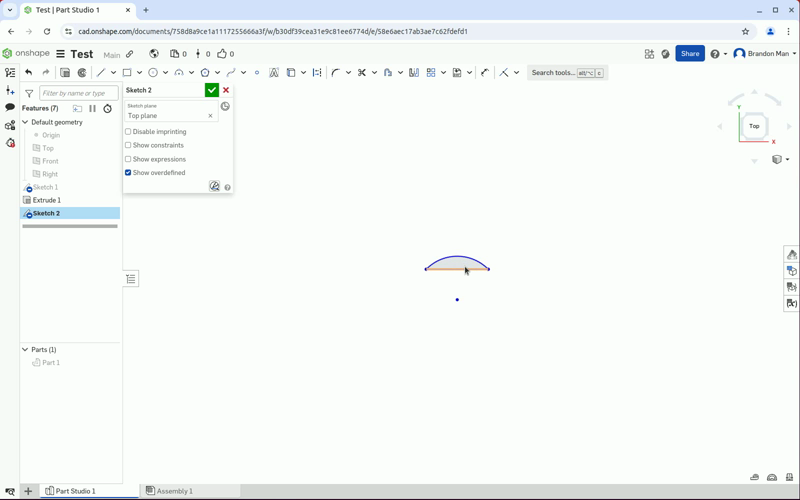
scroll(6)
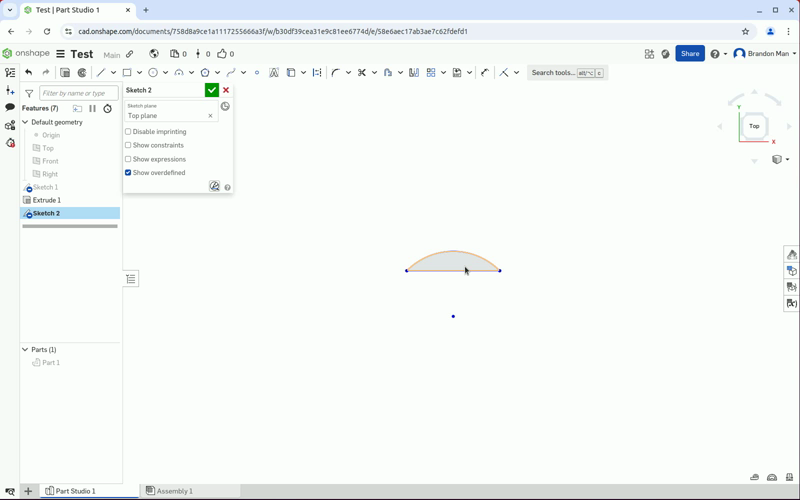
scroll(6)
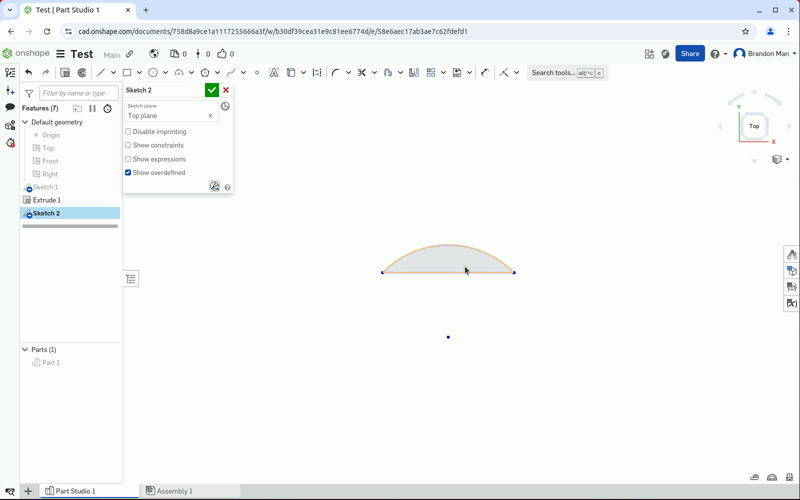
scroll(6)
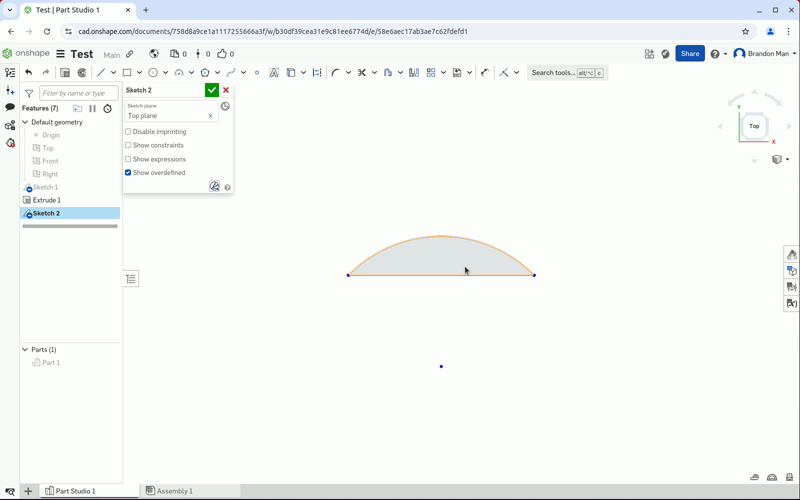
scroll(6)
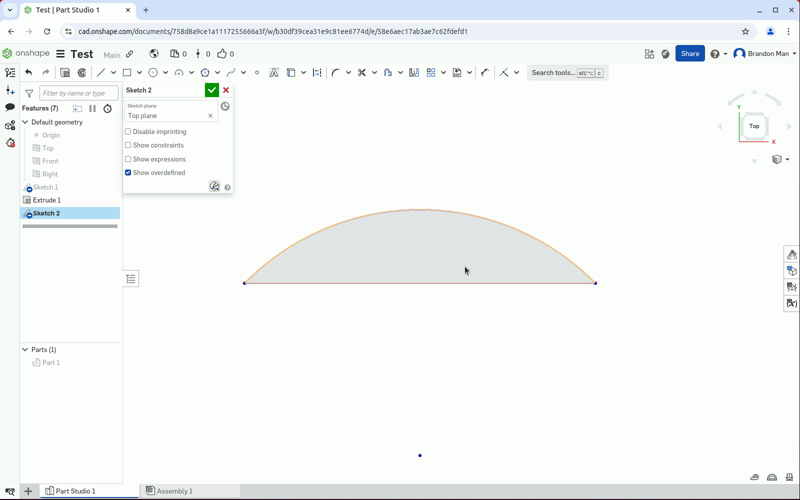
click(465, 266)
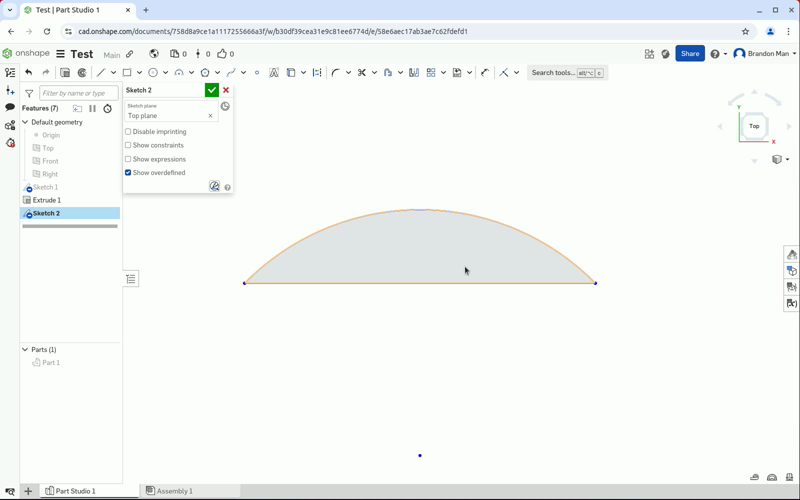
scroll(-6)
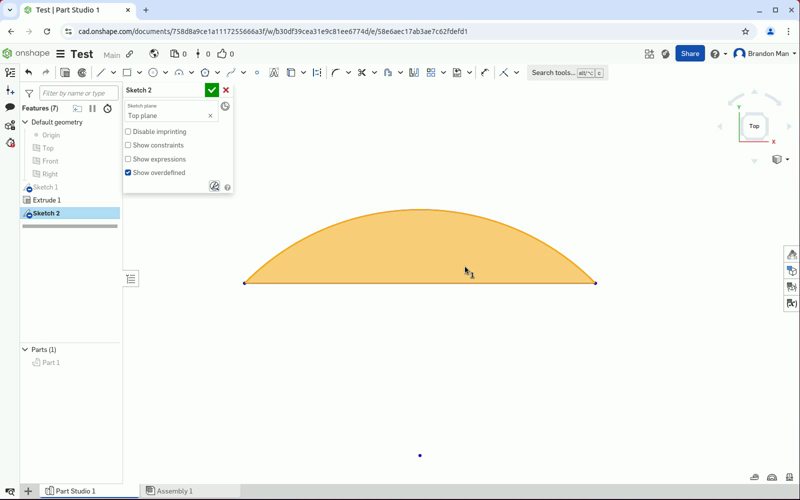
scroll(-6)
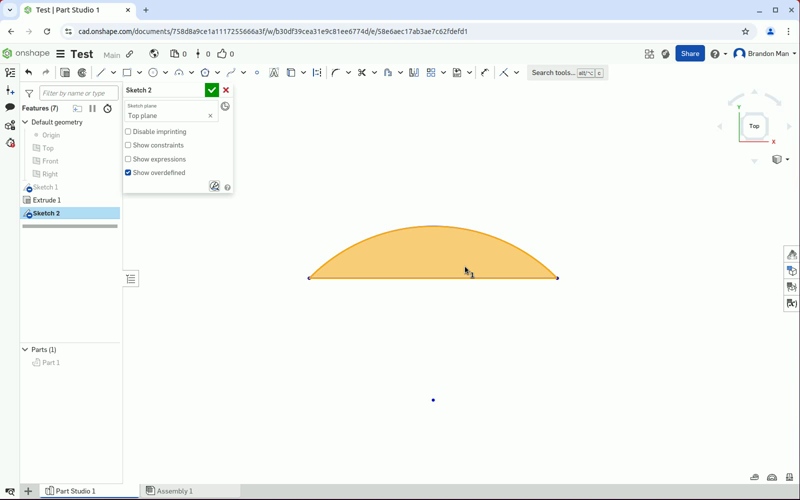
scroll(-6)
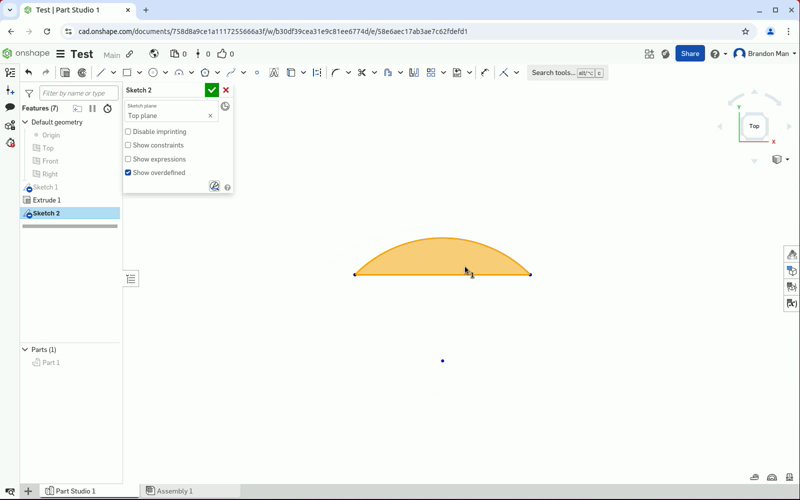
scroll(-6)
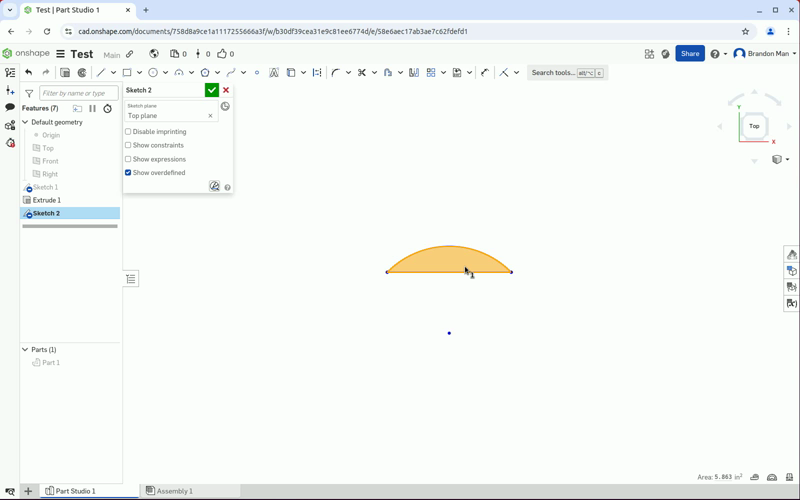
scroll(-6)
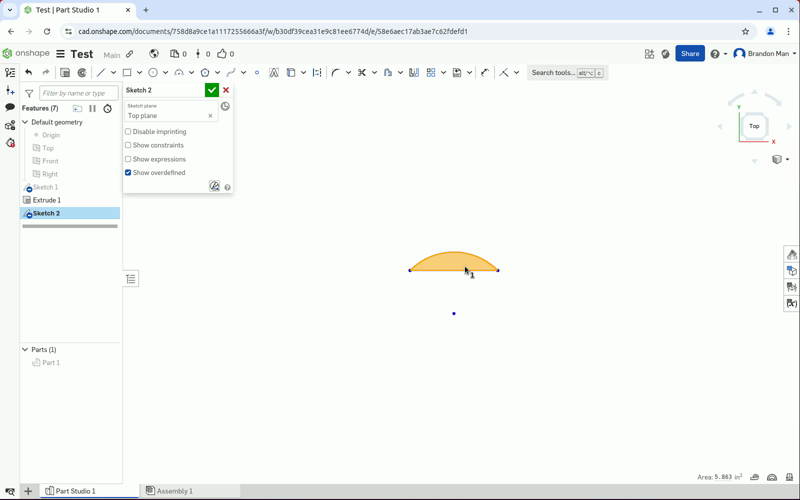
scroll(-6)
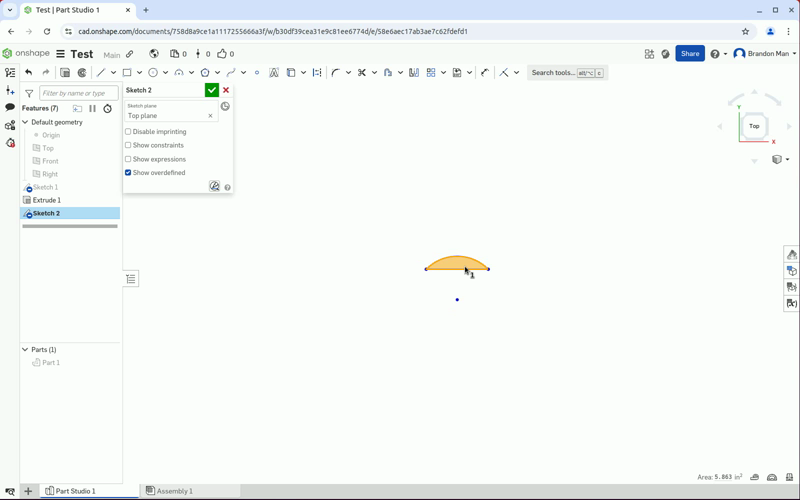
scroll(-6)
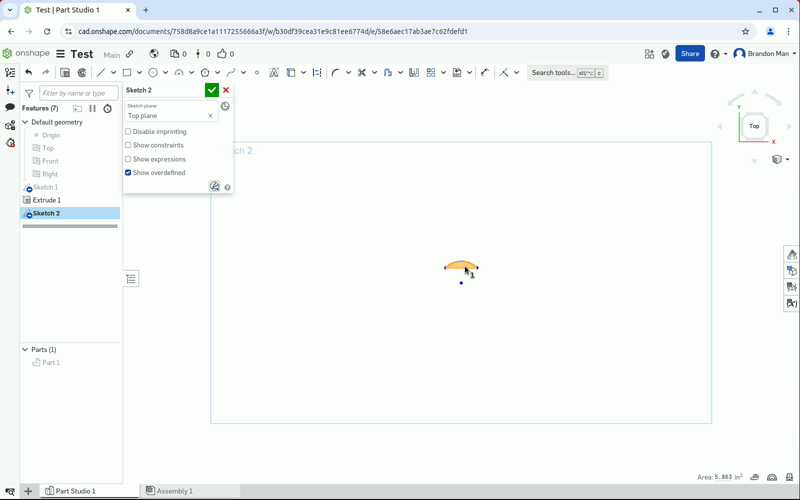
mouse_move(73, 352)
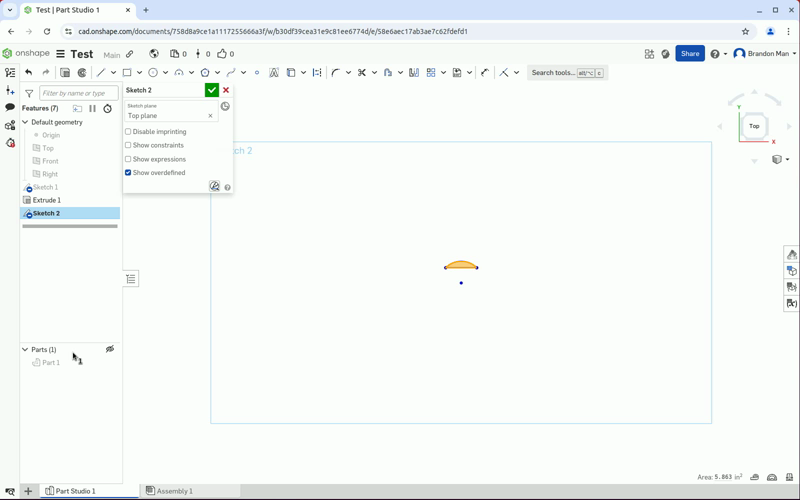
key(shift+y)
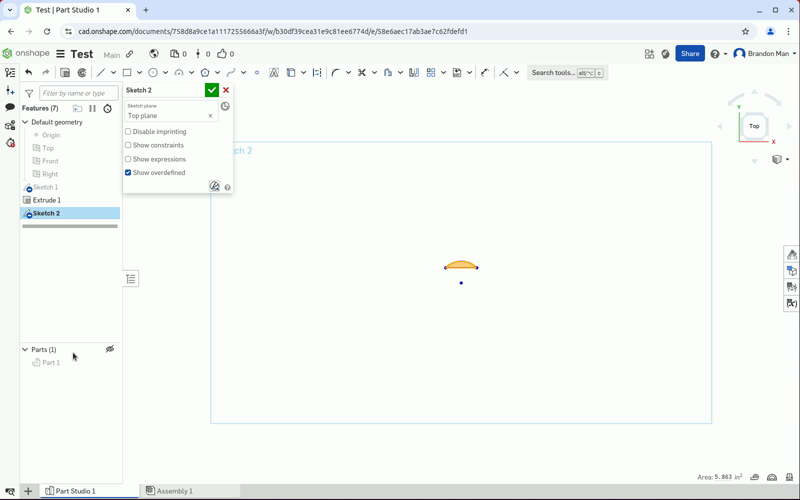
key(shift+e)
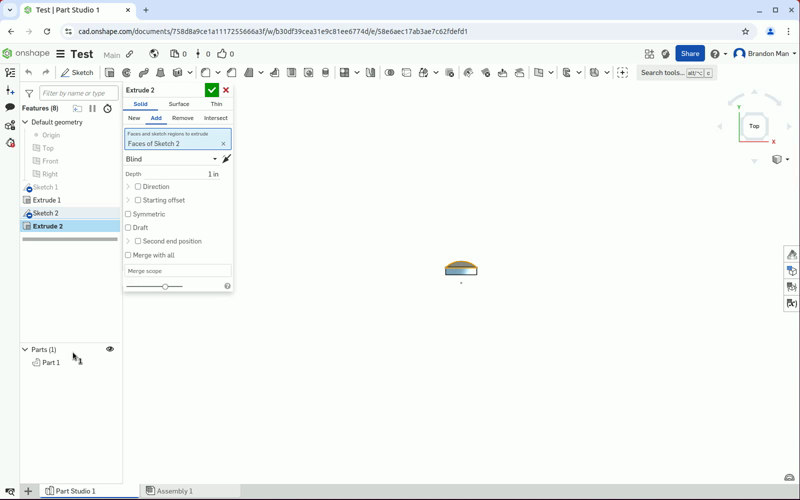
mouse_move(143, 106)
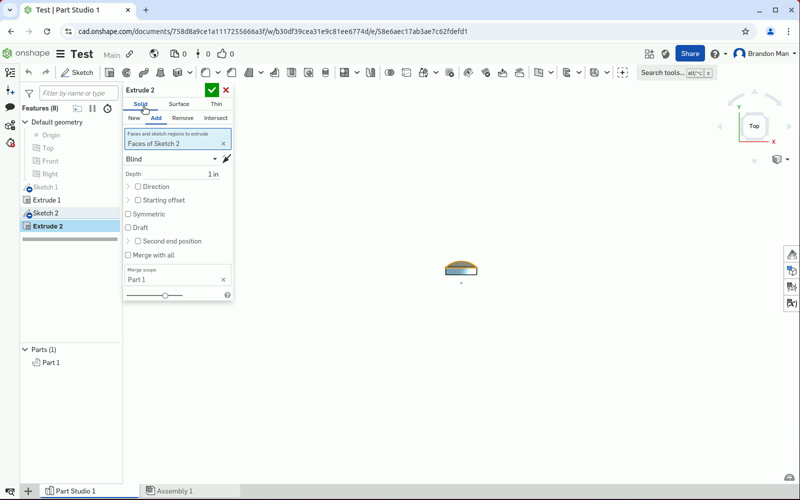
click(143, 106)
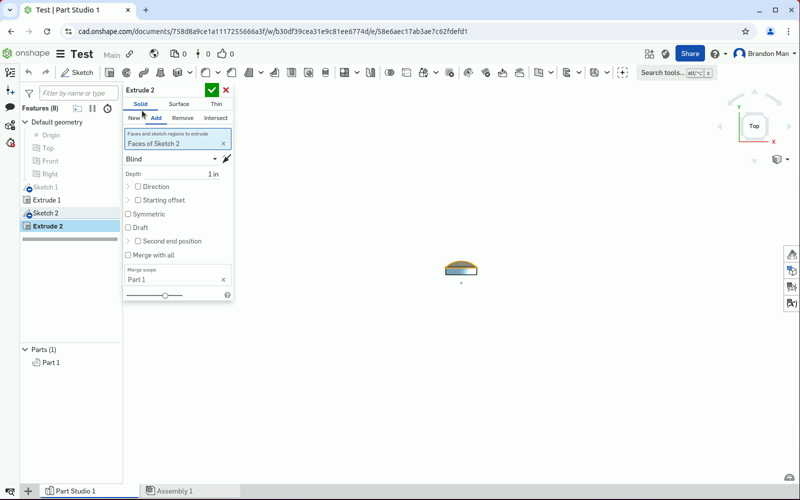
mouse_move(137, 120)
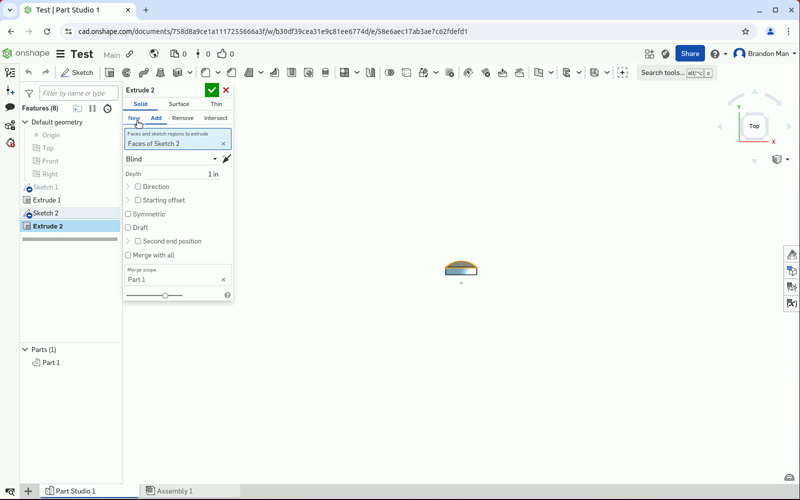
click(137, 120)
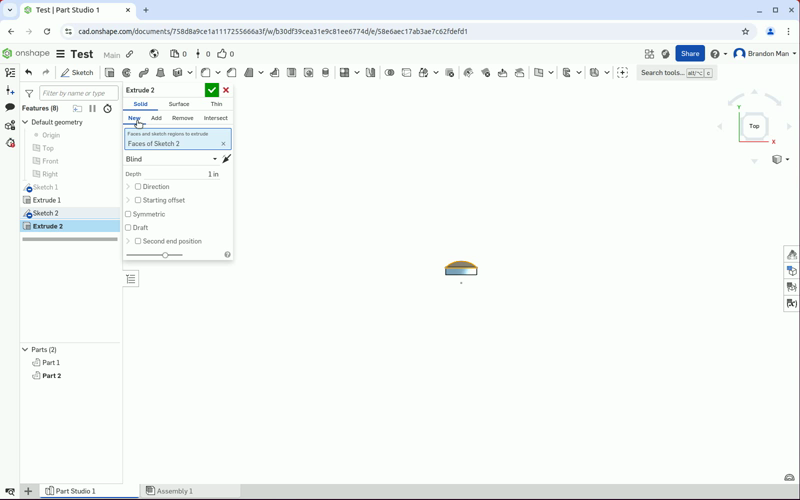
key(tab, 4)
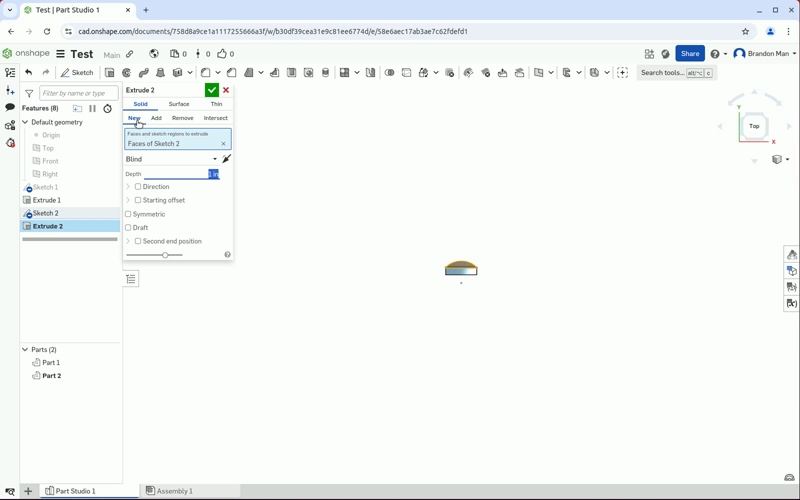
text(23.108)
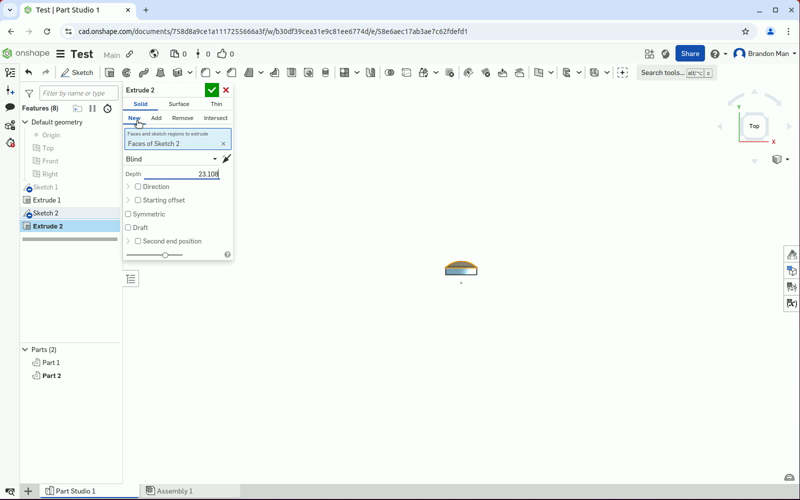
key(enter)
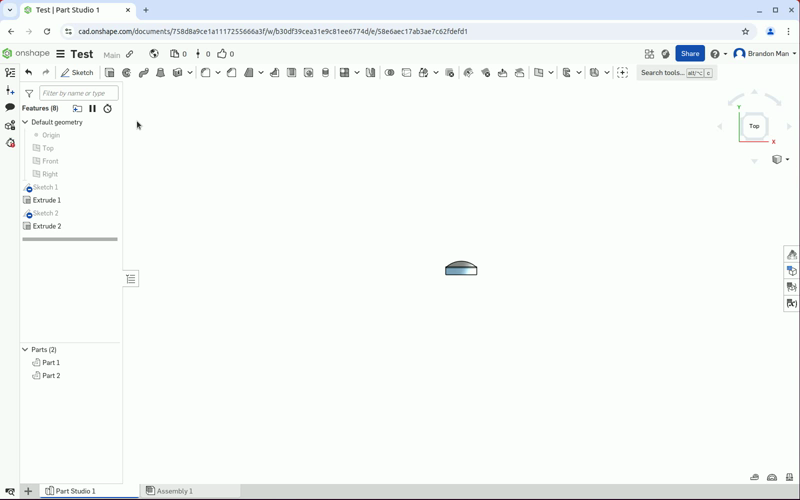
key(shift+h)
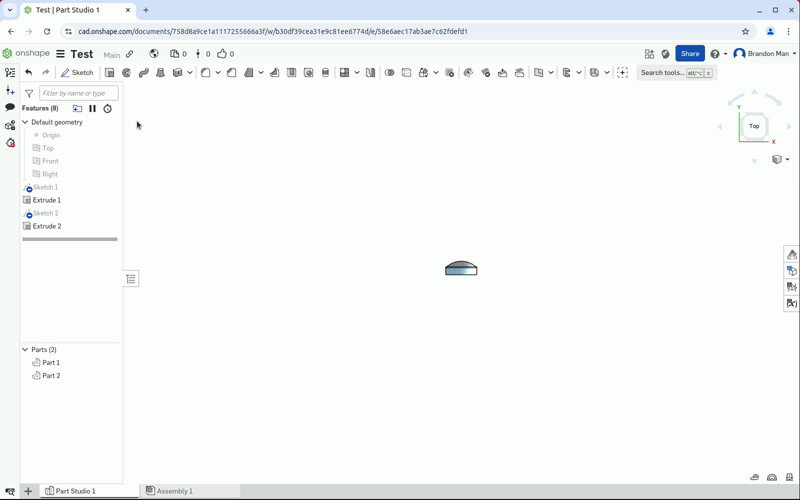
key(shift+h)
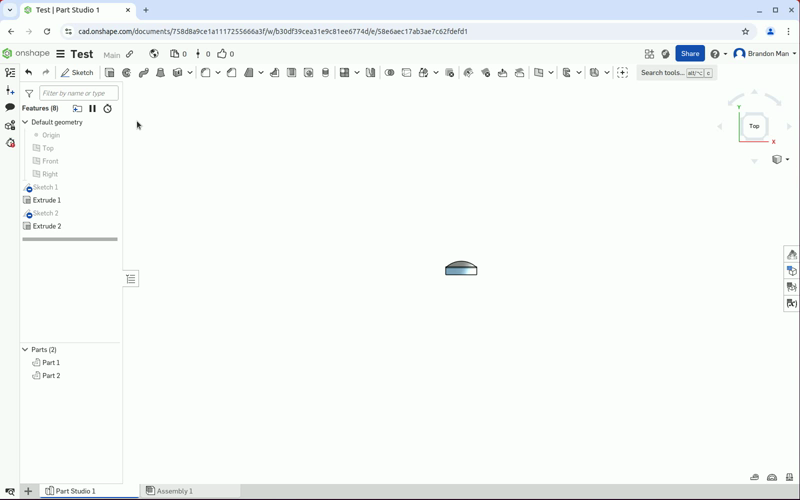
mouse_move(73, 189)
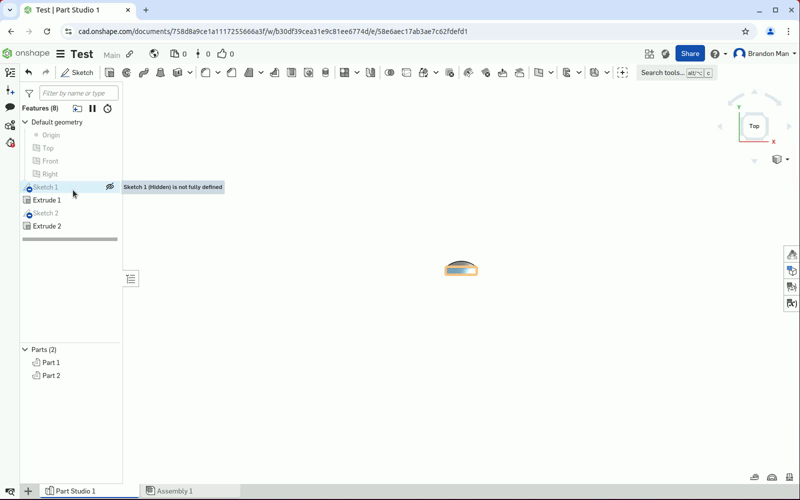
click(73, 189)
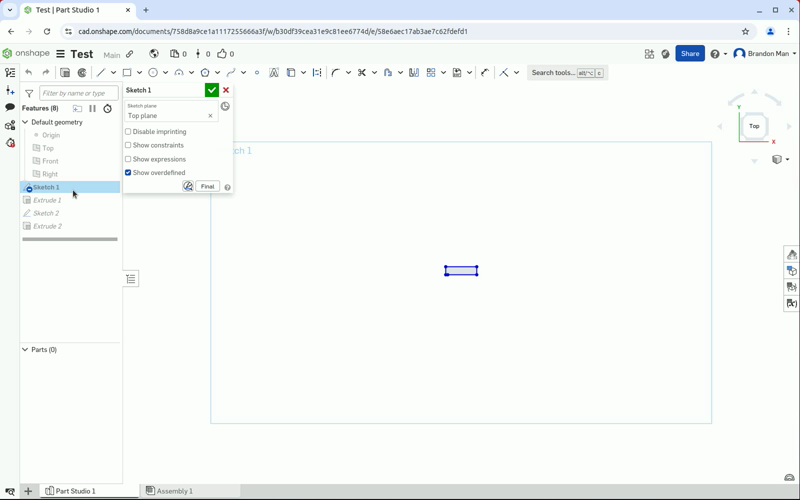
mouse_move(229, 92)
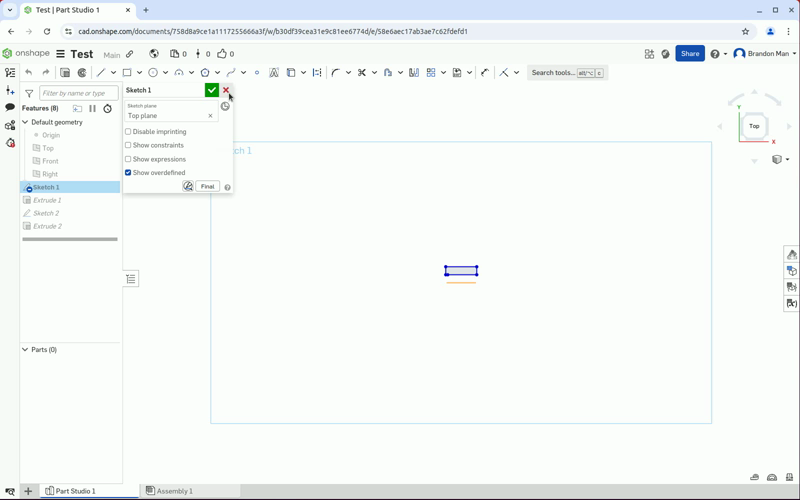
click(229, 92)
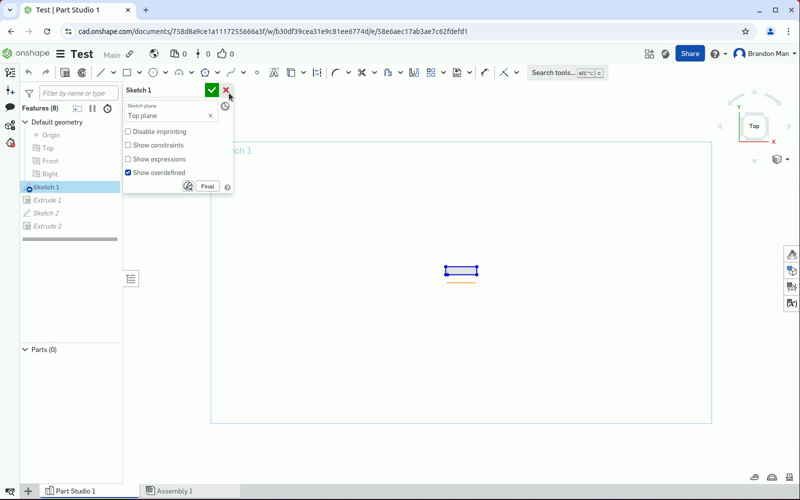
key(shift+s)
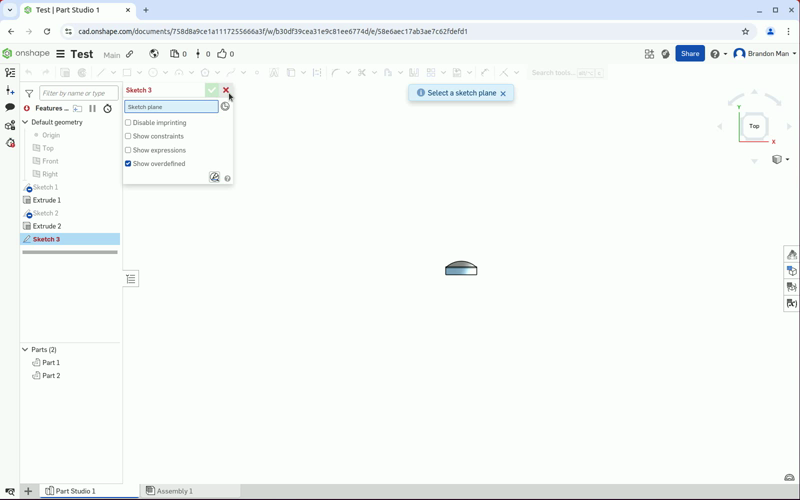
mouse_move(73, 150)
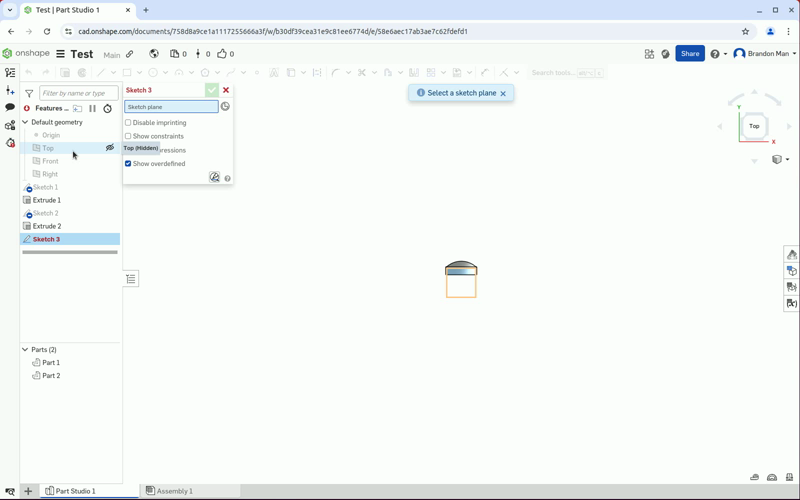
click(73, 150)
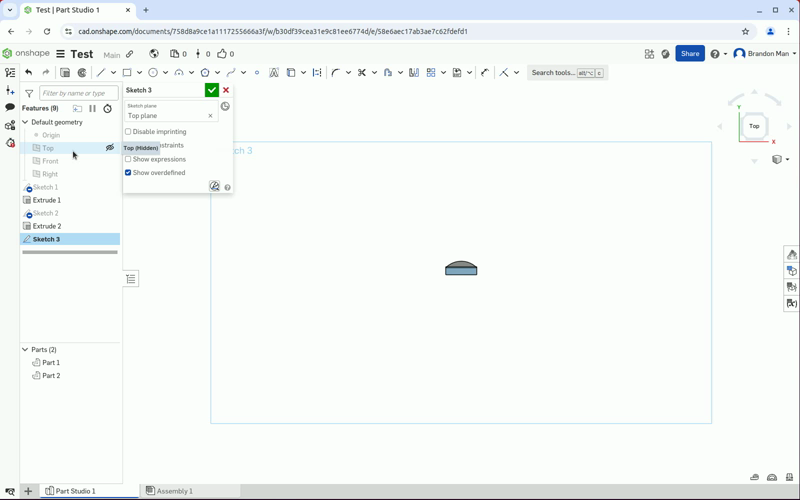
mouse_move(73, 352)
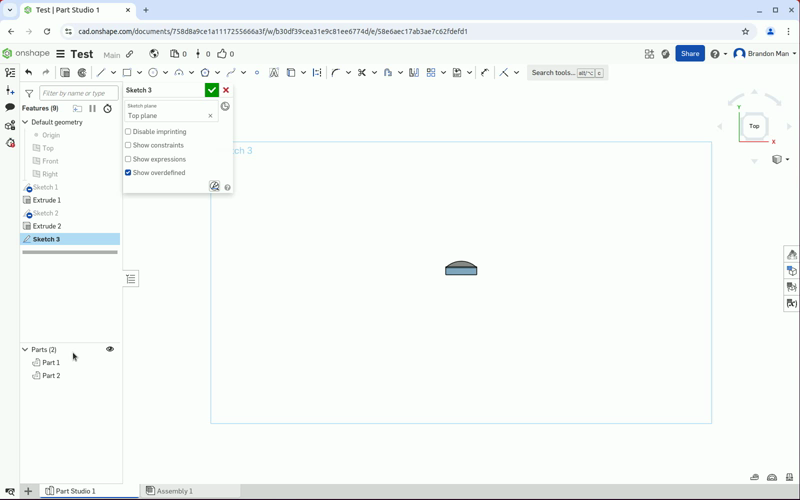
key(y)
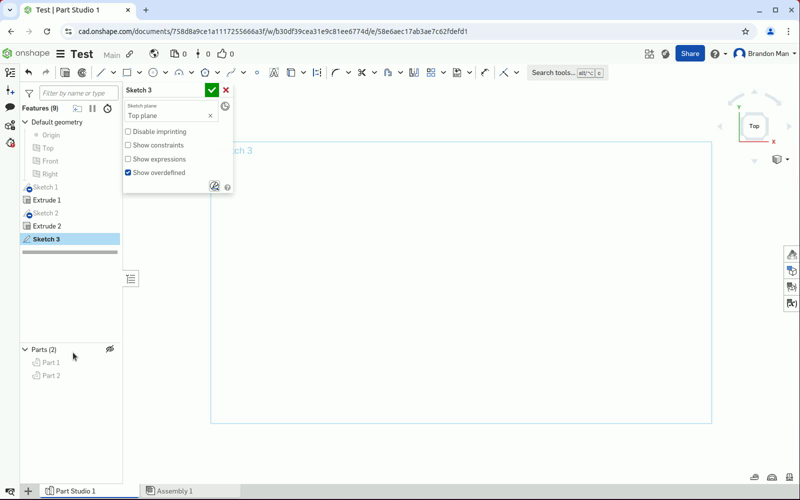
key(l)
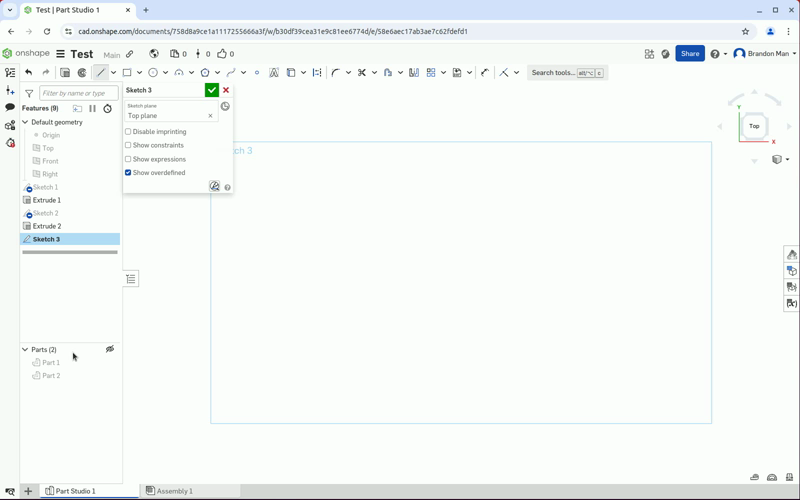
key_down(shift)
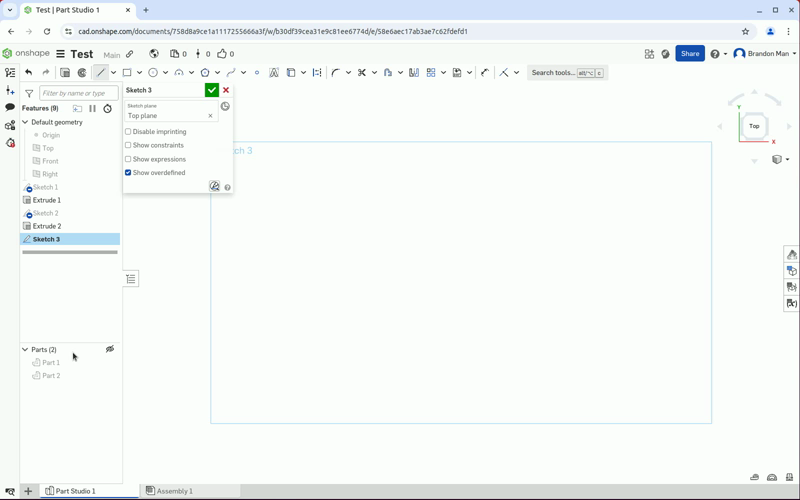
mouse_move(445, 274)
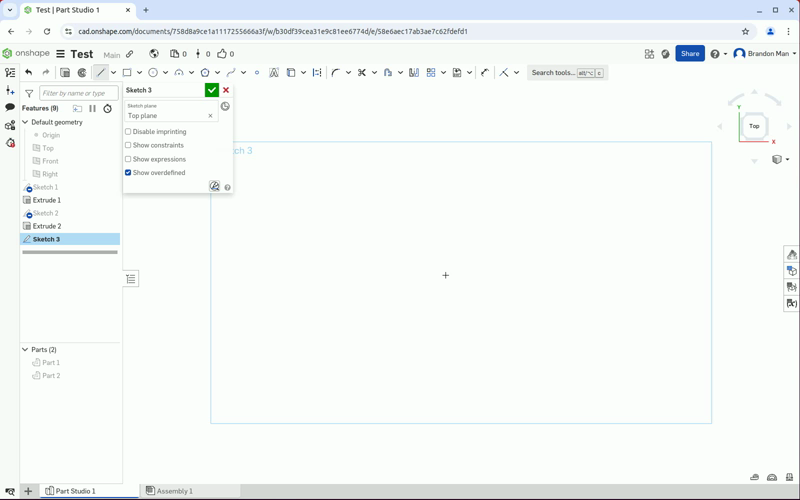
click(445, 274)
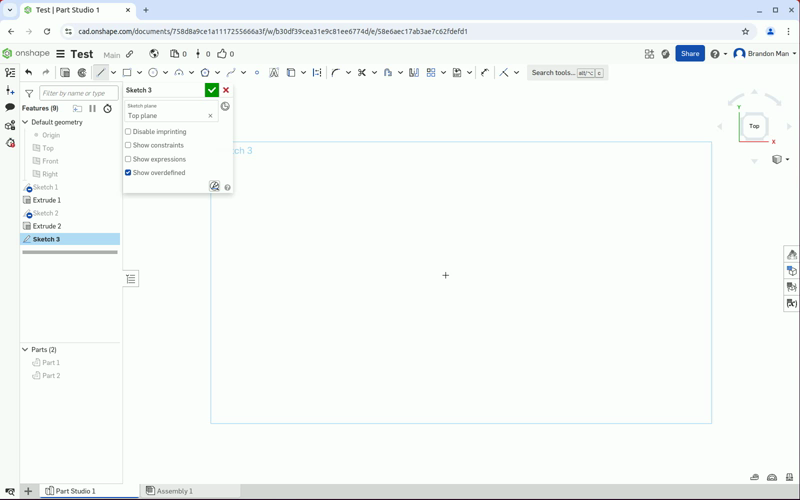
key_up(shift)
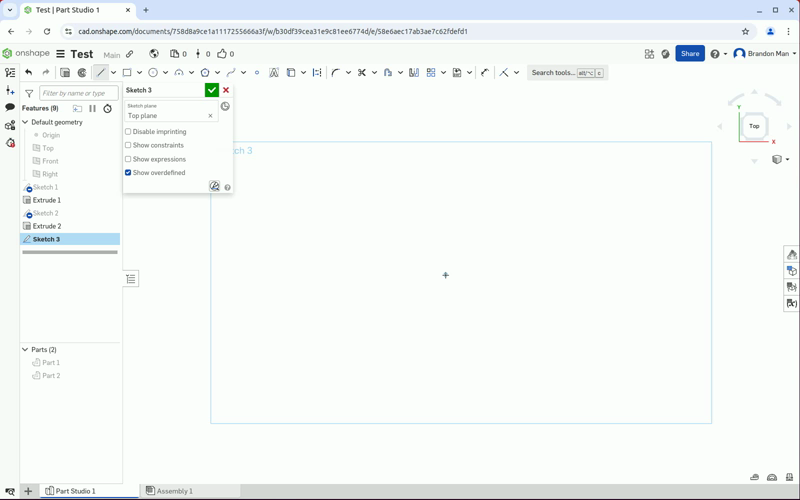
key_down(shift)
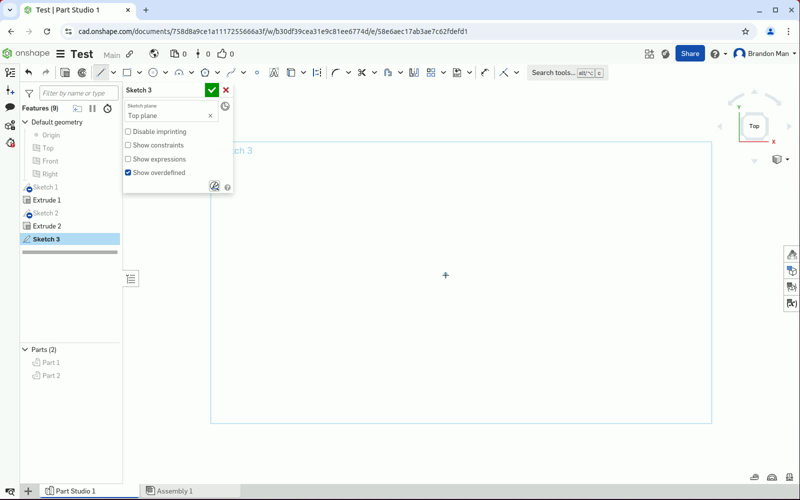
mouse_move(475, 274)
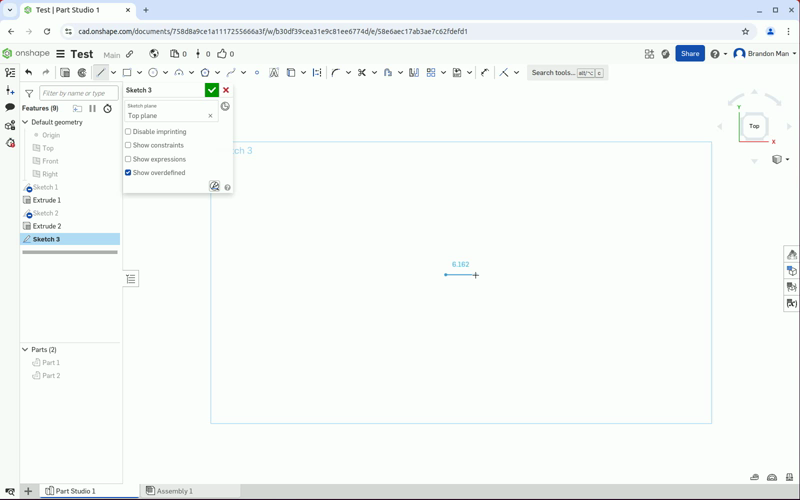
mouse_move(451, 306)
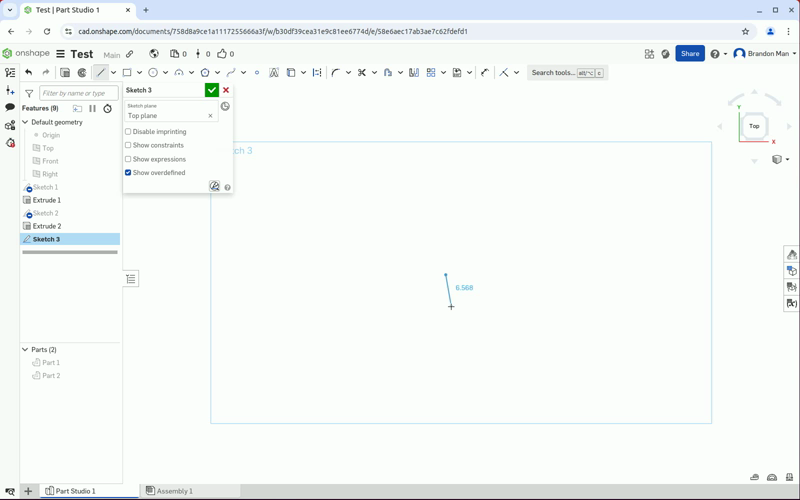
click(451, 306)
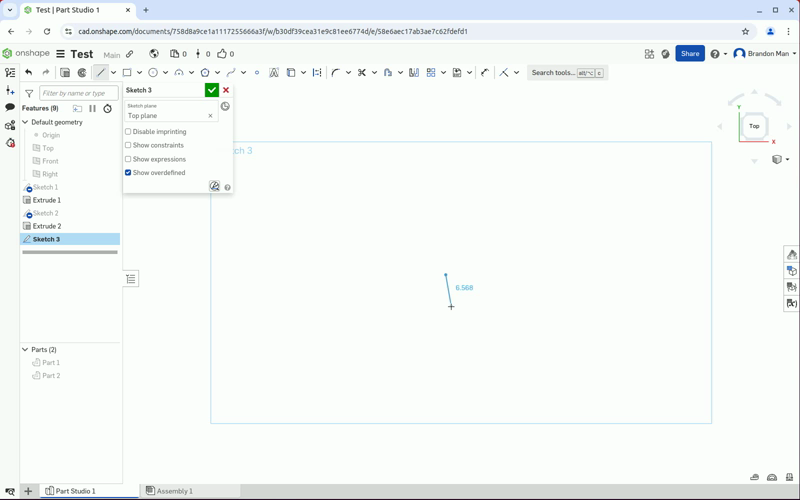
key_up(shift)
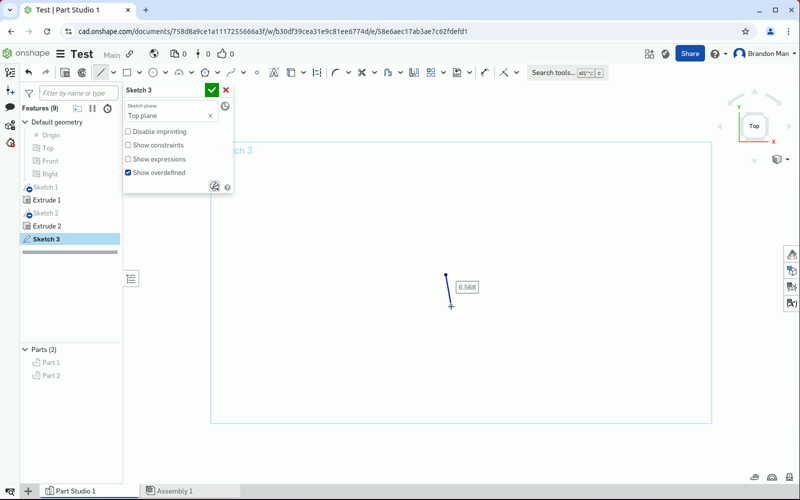
key_down(shift)
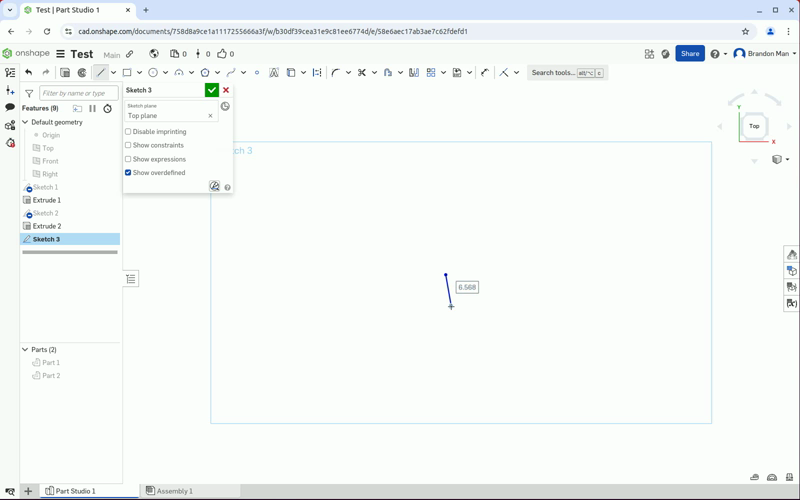
mouse_move(481, 306)
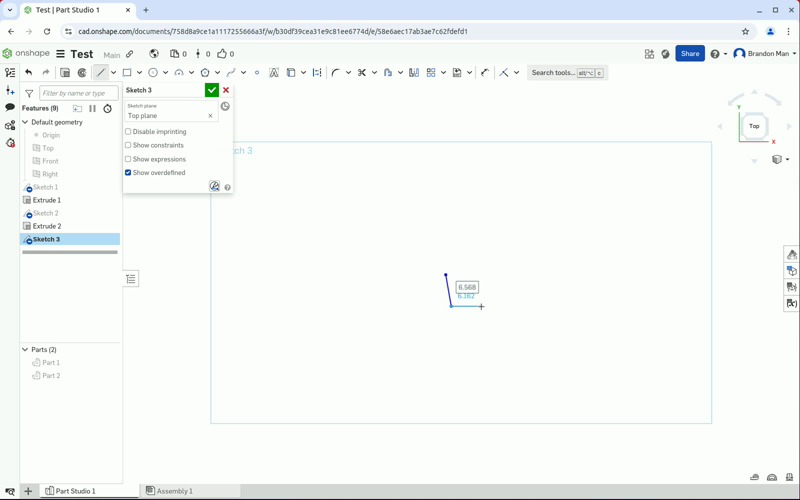
mouse_move(453, 305)
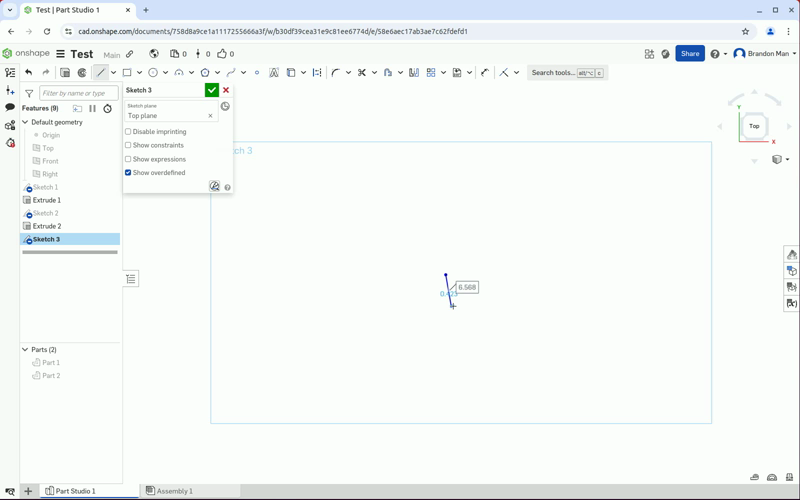
scroll(6)
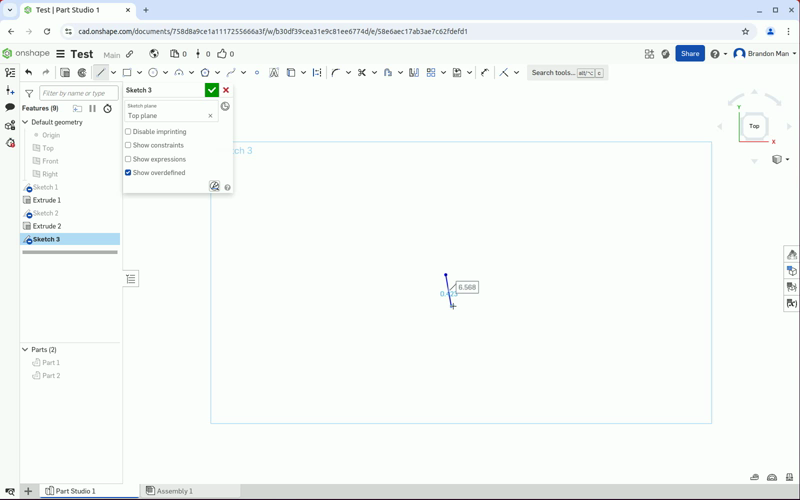
scroll(6)
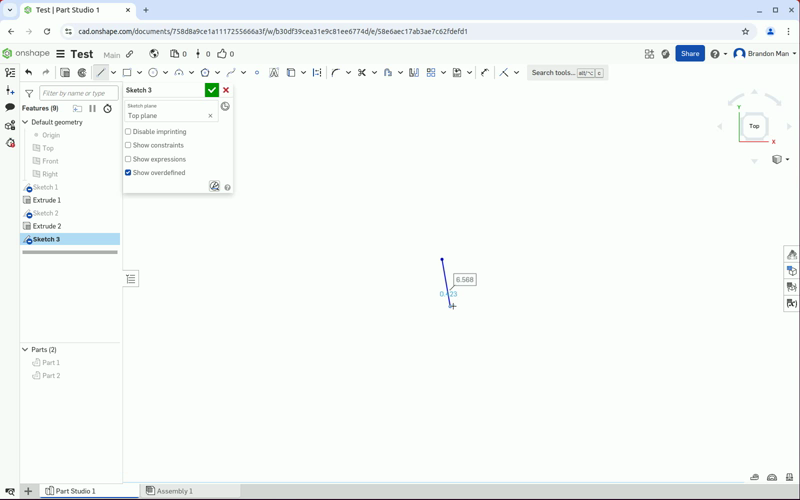
scroll(6)
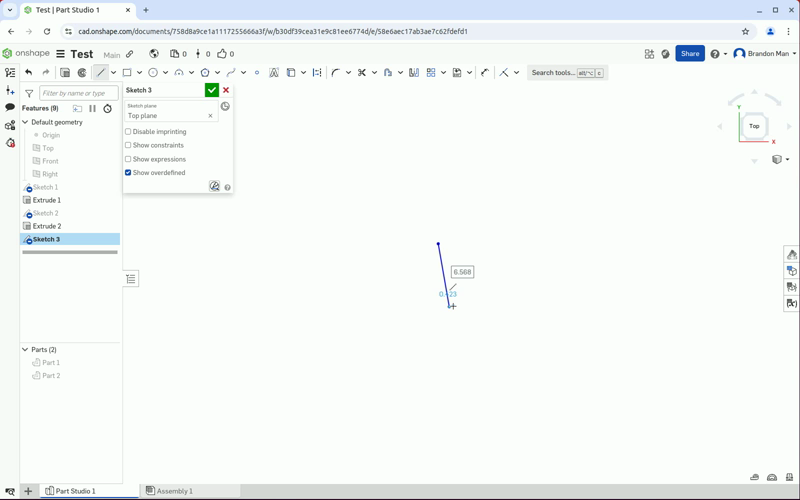
scroll(6)
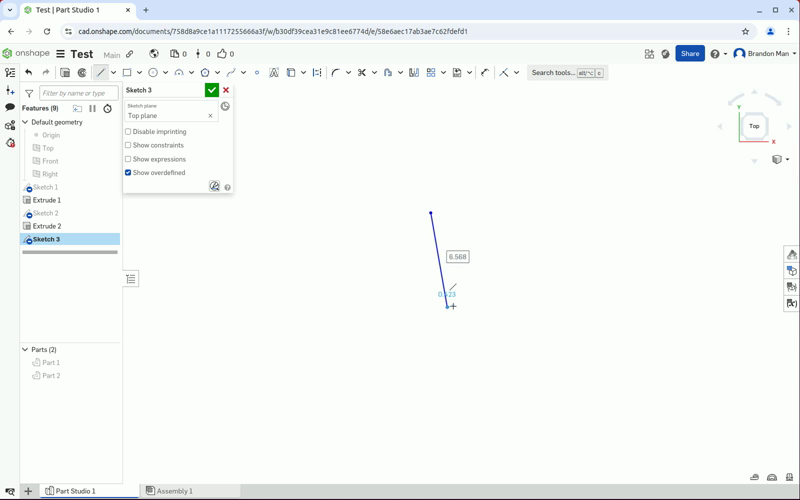
scroll(6)
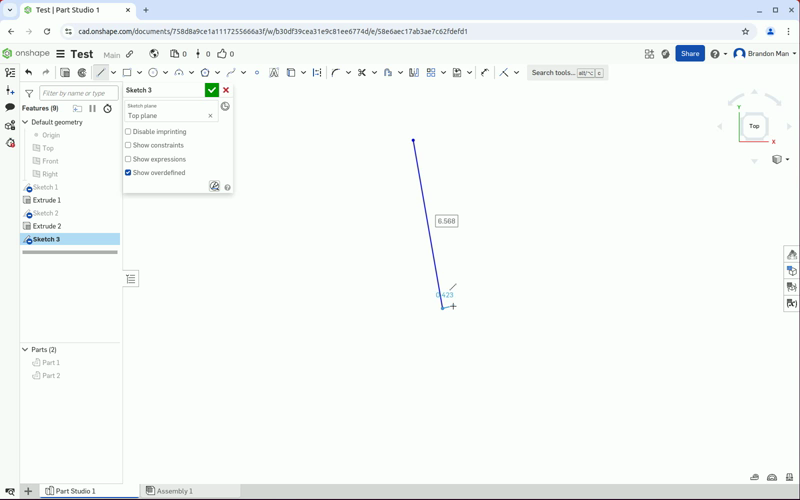
scroll(6)
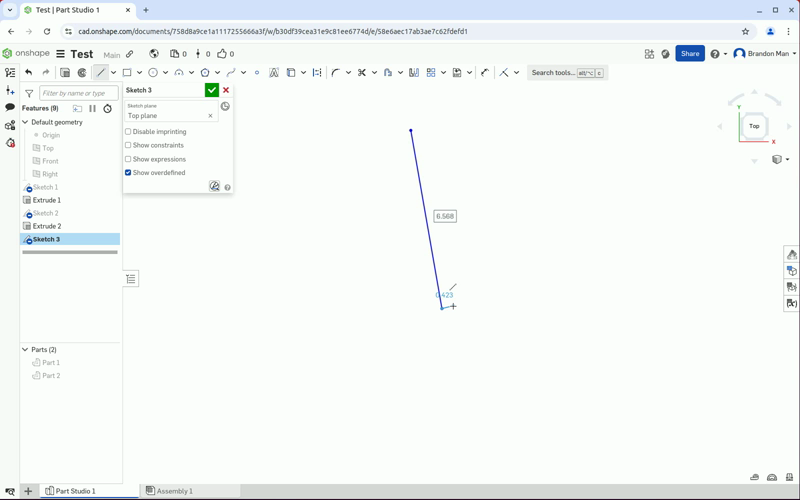
scroll(6)
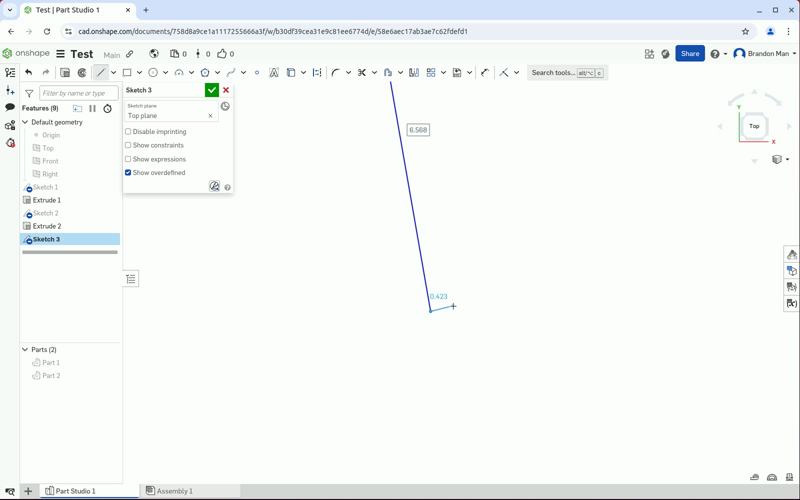
click(453, 305)
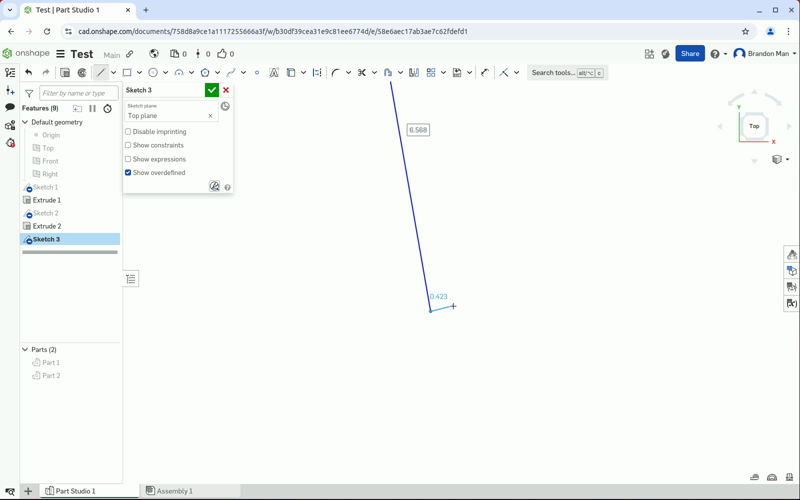
scroll(-6)
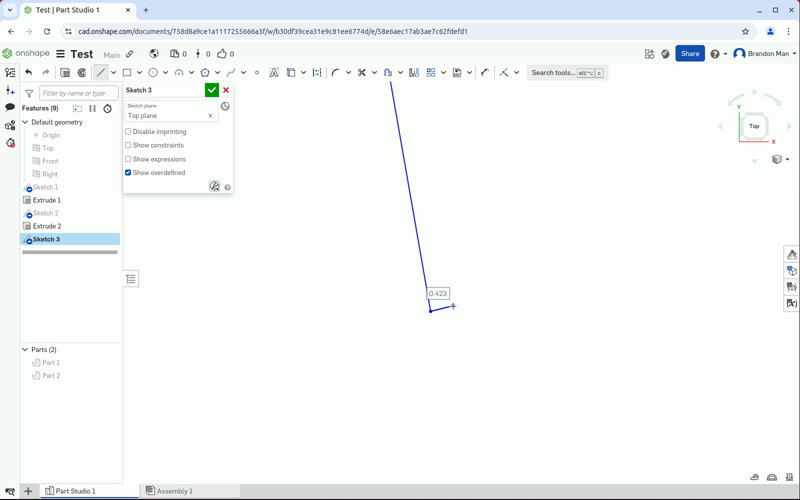
scroll(-6)
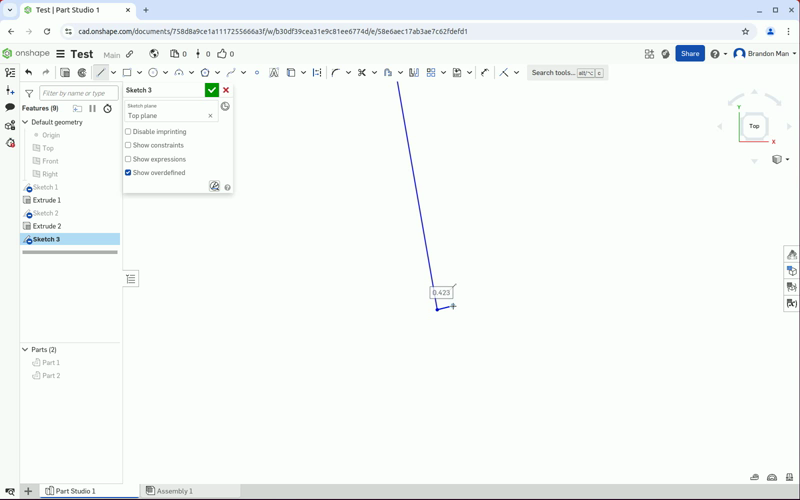
scroll(-6)
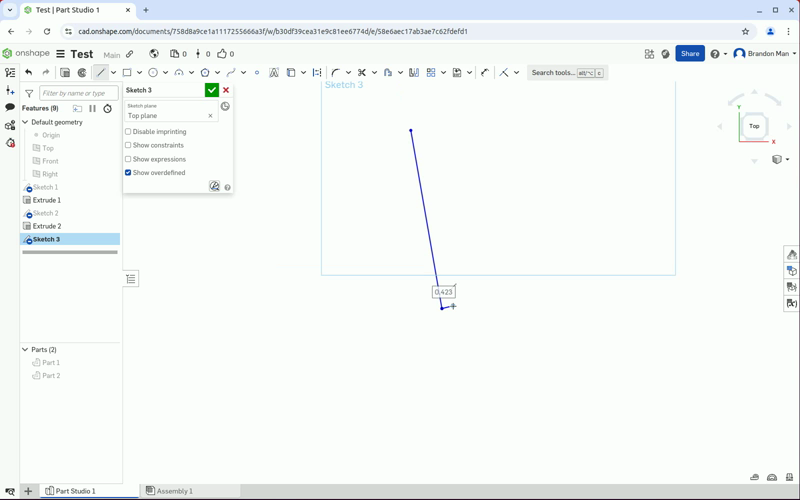
scroll(-6)
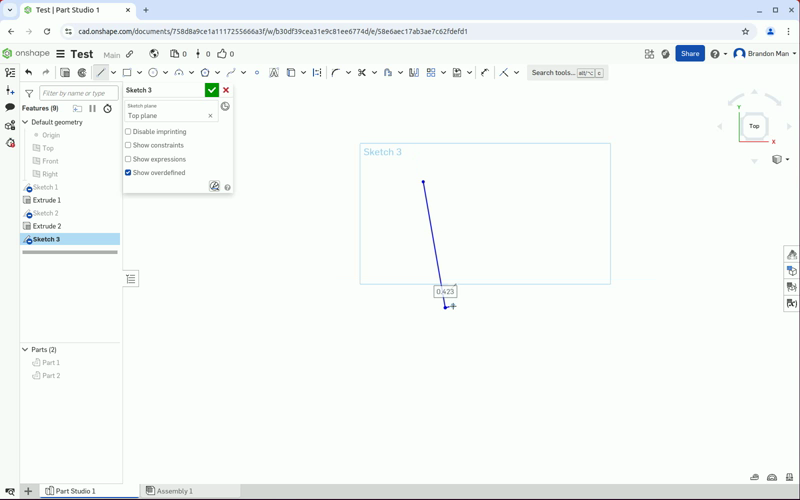
scroll(-6)
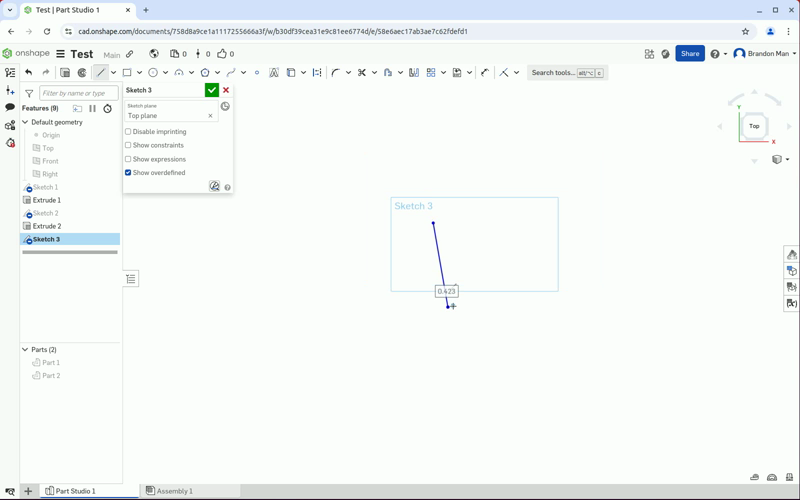
scroll(-6)
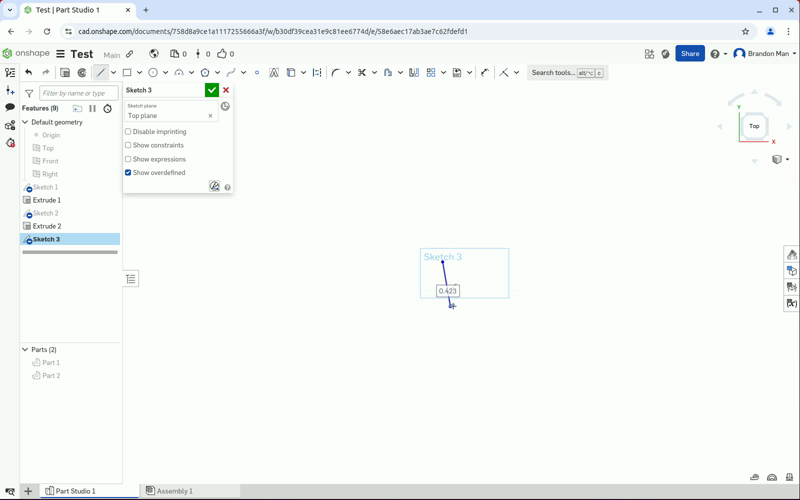
scroll(-6)
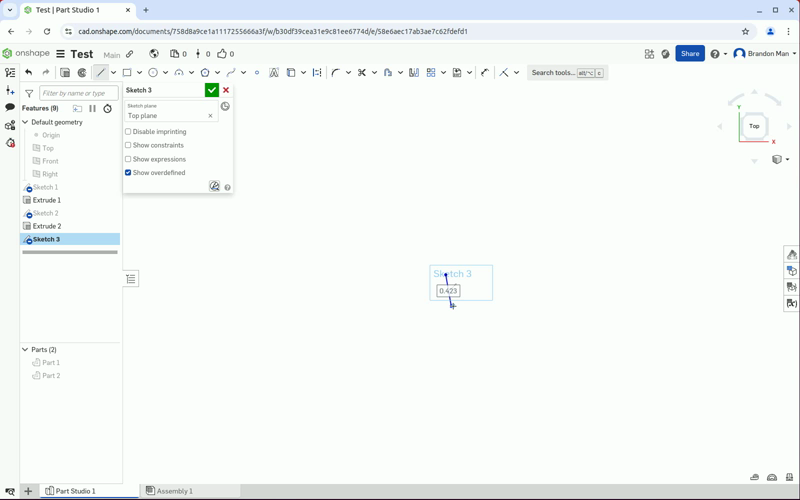
key_up(shift)
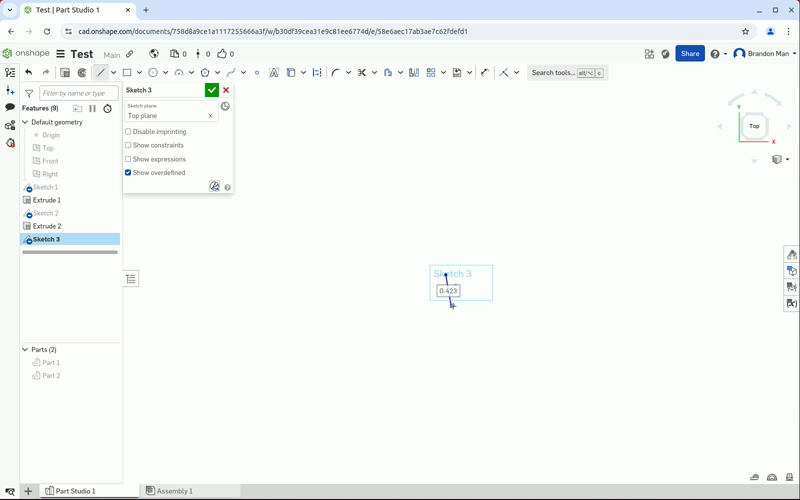
key_down(shift)
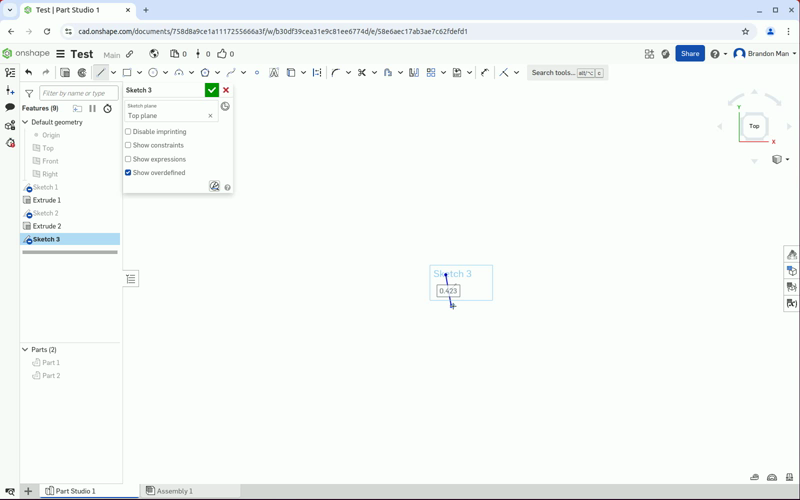
mouse_move(483, 305)
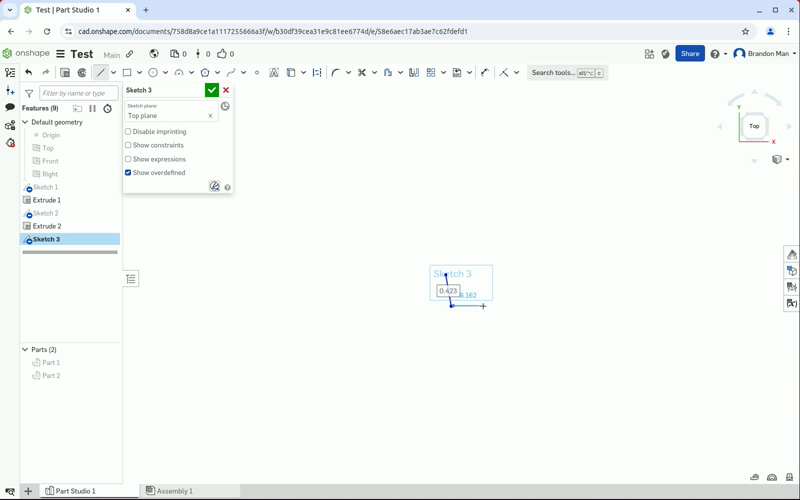
mouse_move(447, 274)
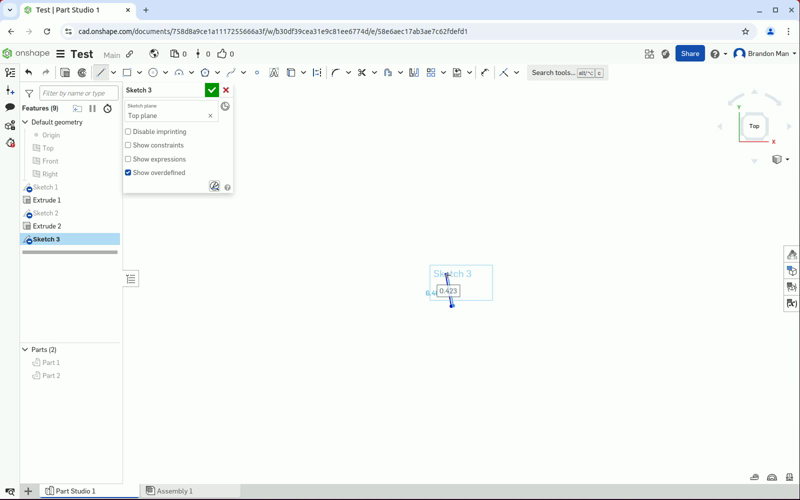
scroll(6)
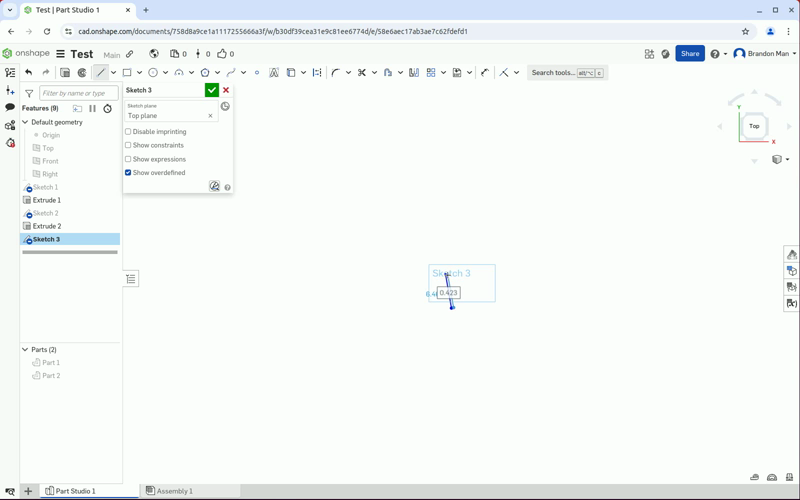
scroll(6)
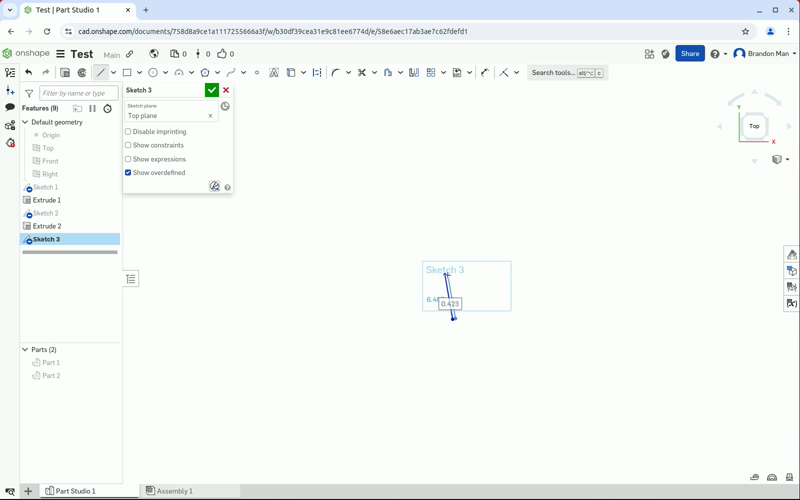
scroll(6)
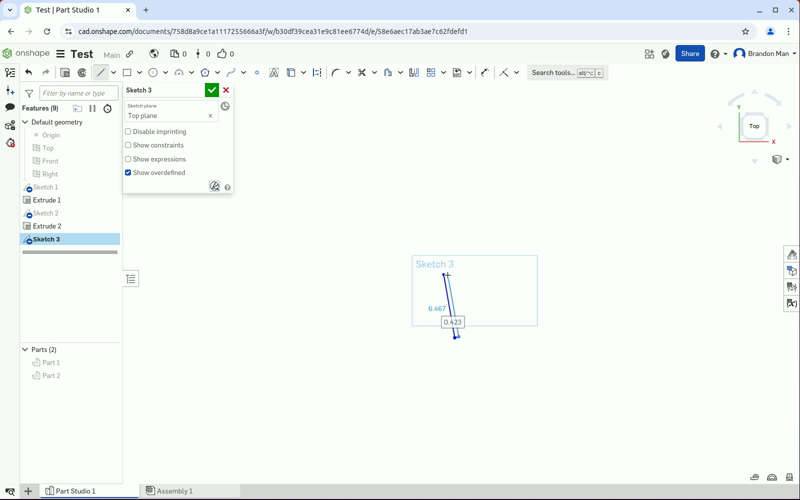
scroll(6)
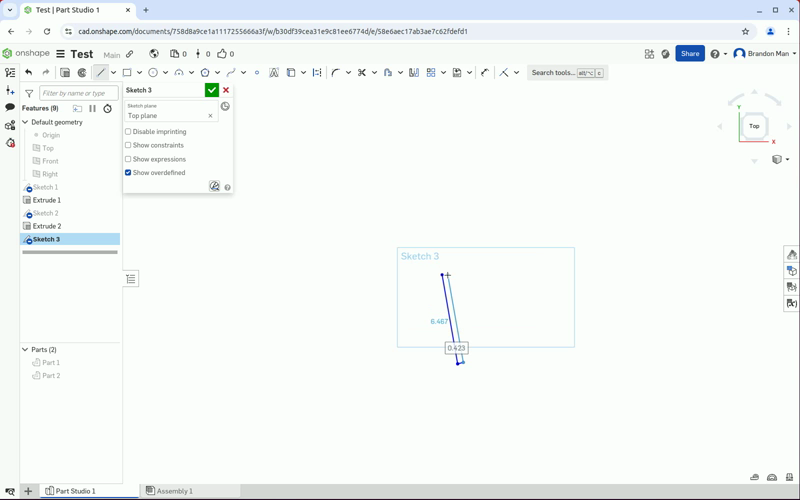
scroll(6)
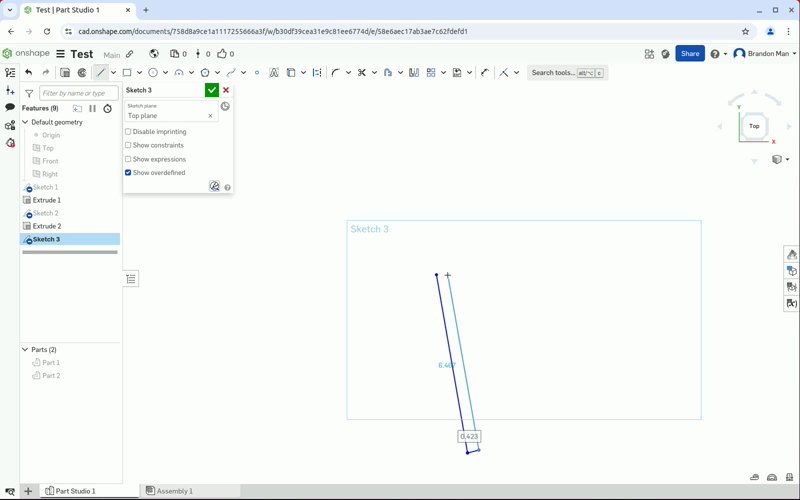
scroll(6)
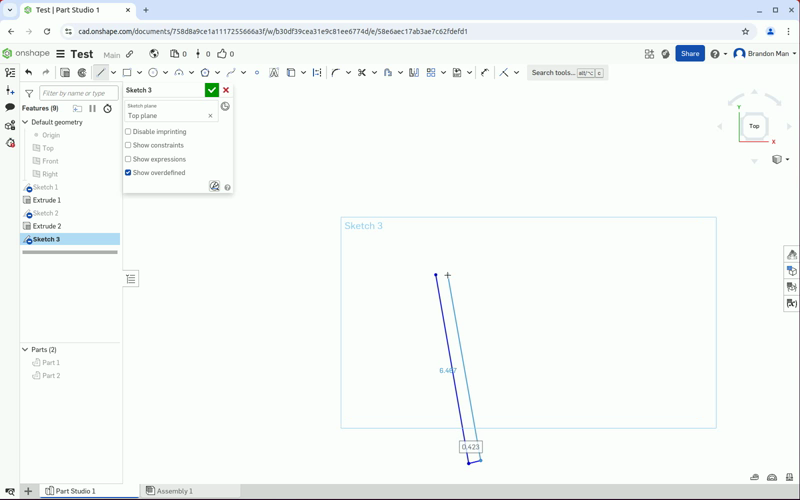
scroll(6)
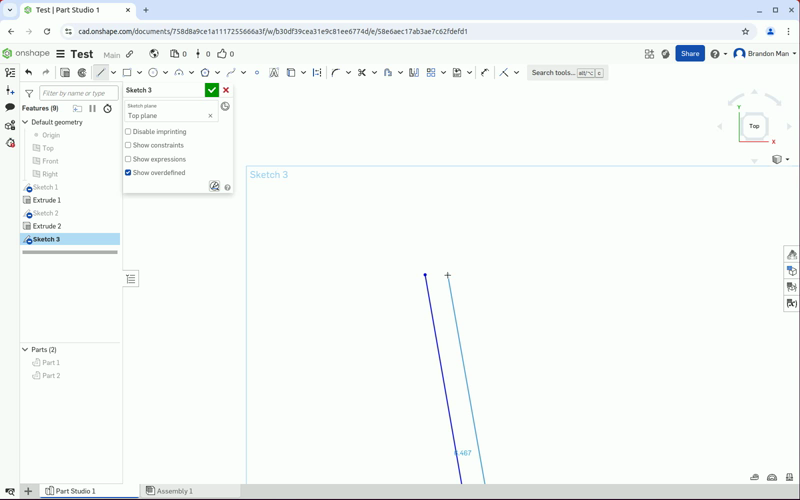
click(447, 274)
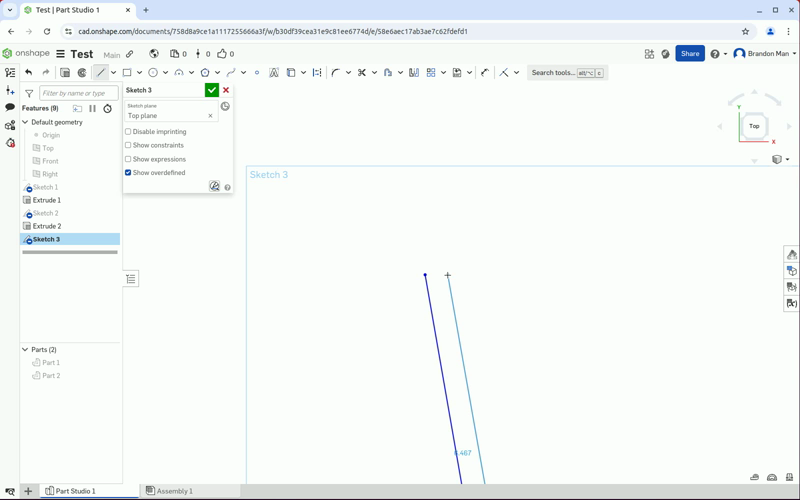
scroll(-6)
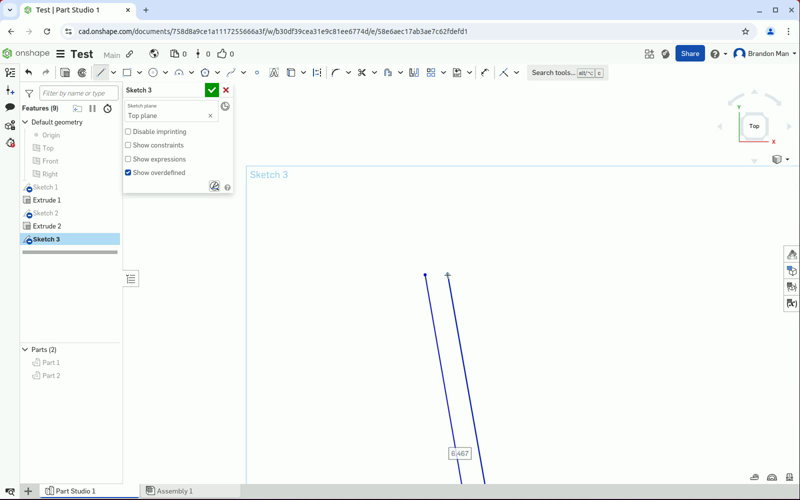
scroll(-6)
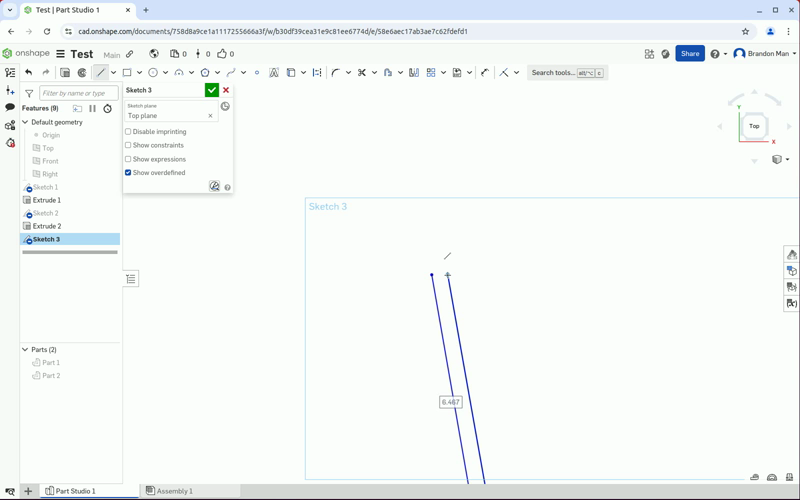
scroll(-6)
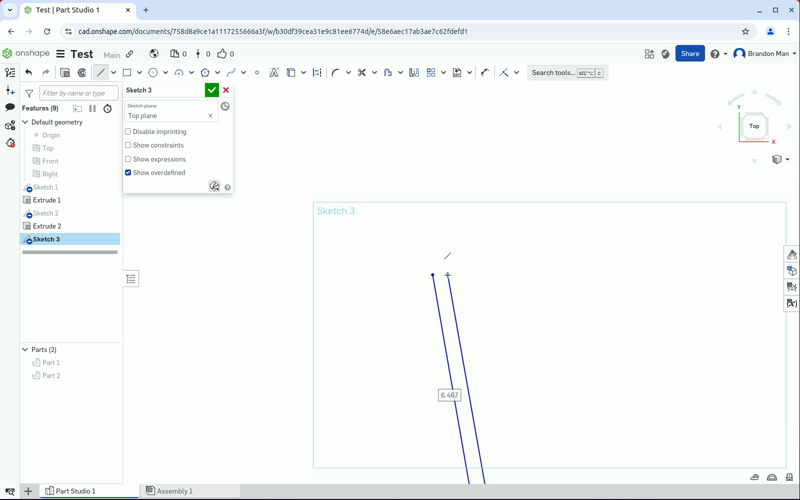
scroll(-6)
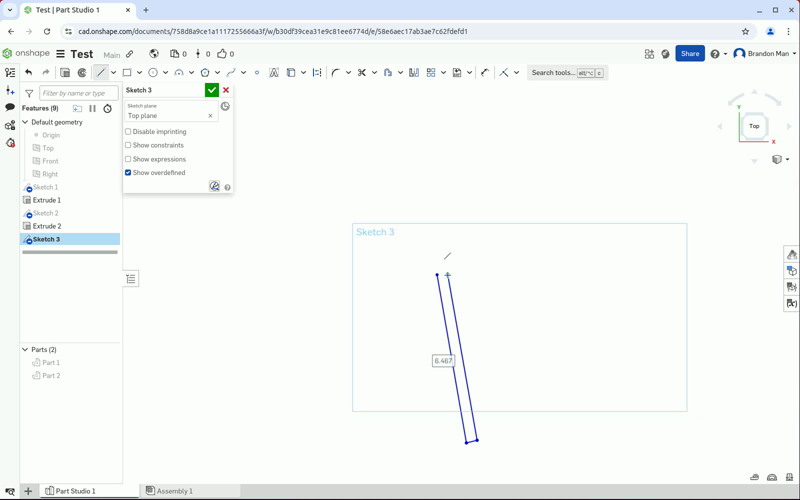
scroll(-6)
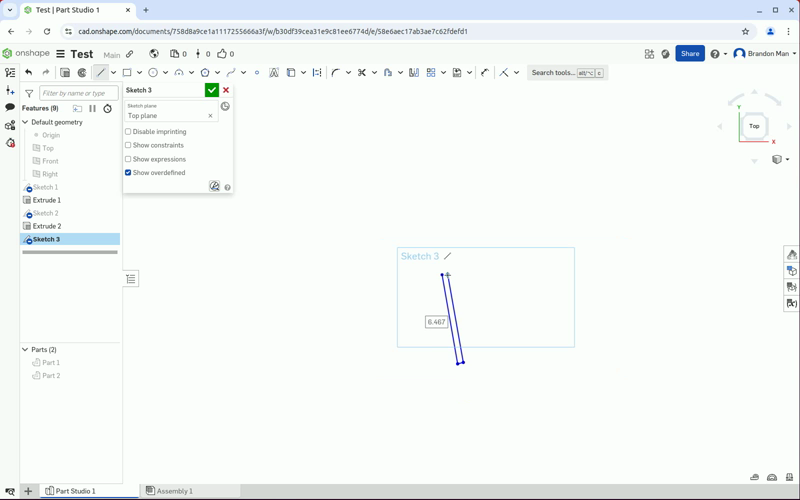
scroll(-6)
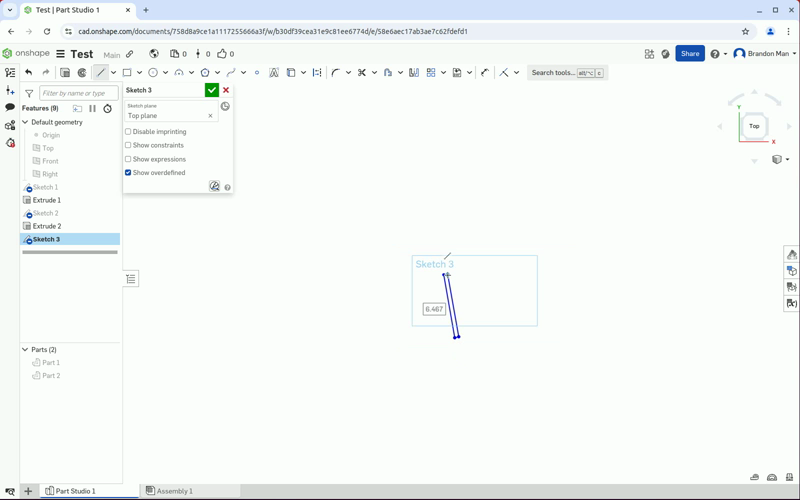
scroll(-6)
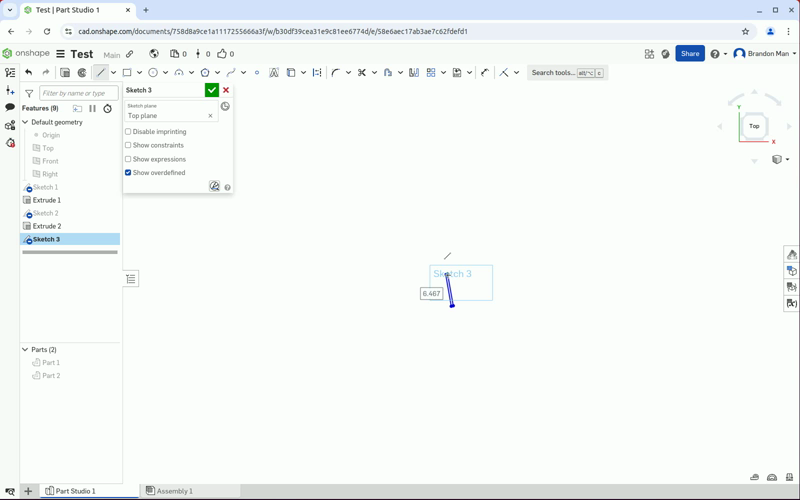
key_up(shift)
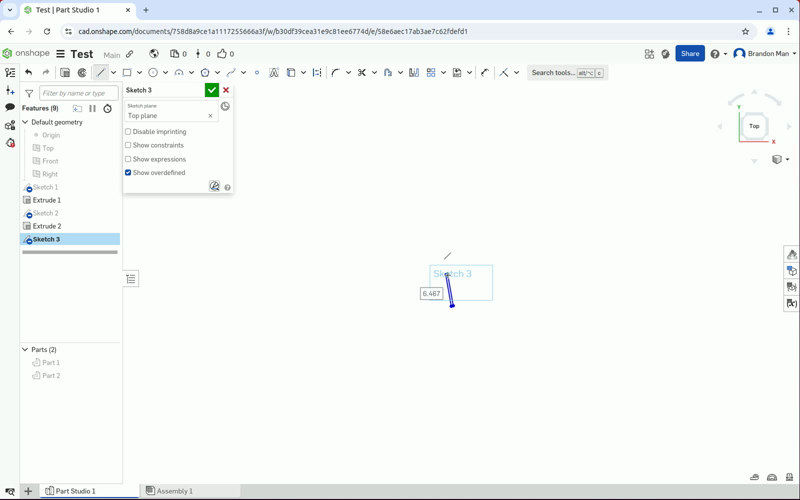
mouse_move(477, 274)
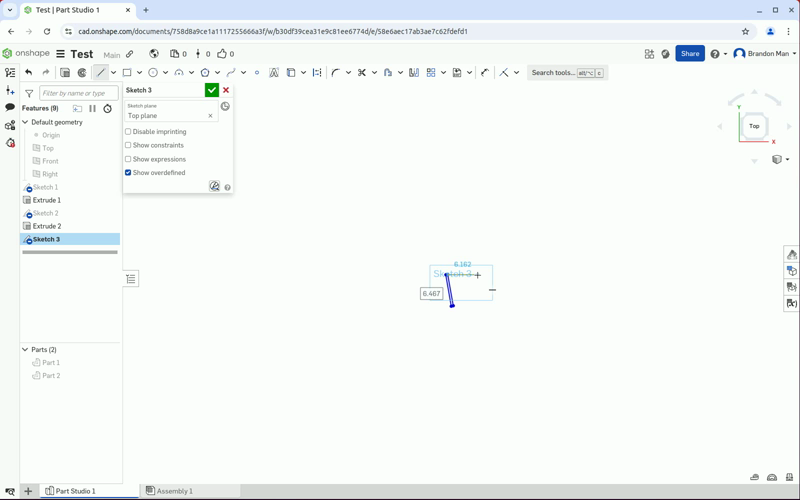
key_down(shift)
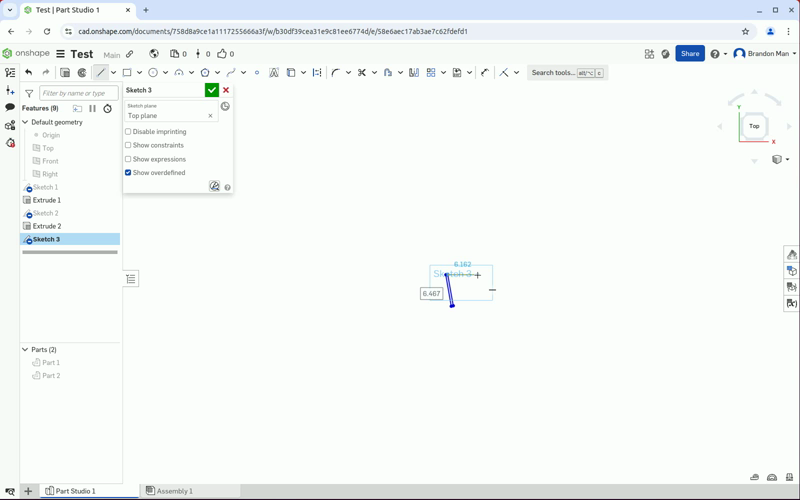
mouse_move(445, 274)
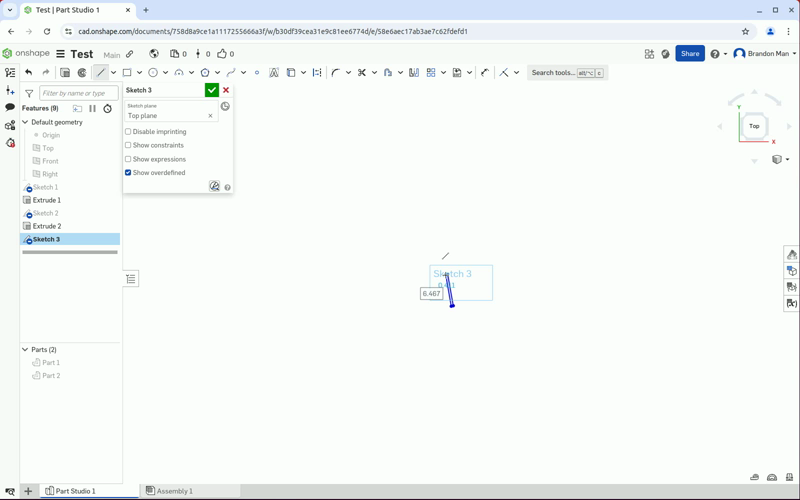
scroll(6)
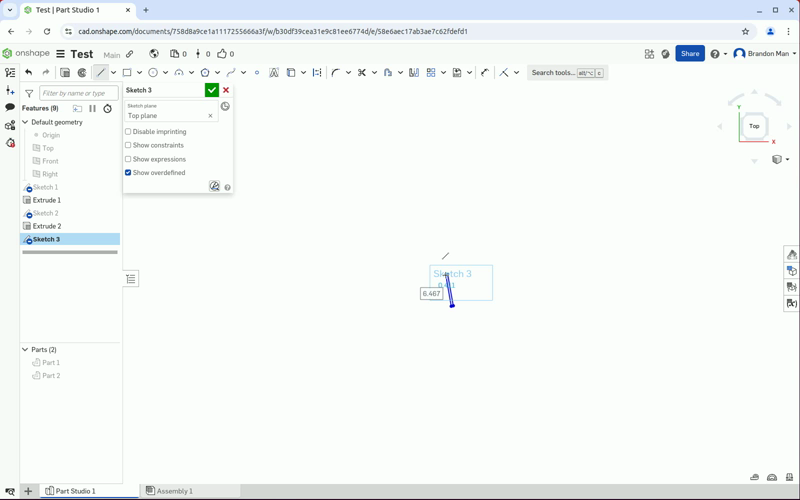
scroll(6)
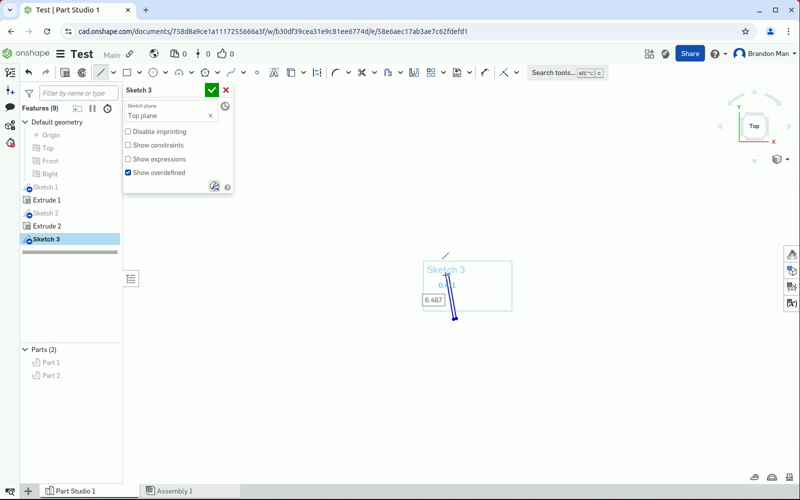
scroll(6)
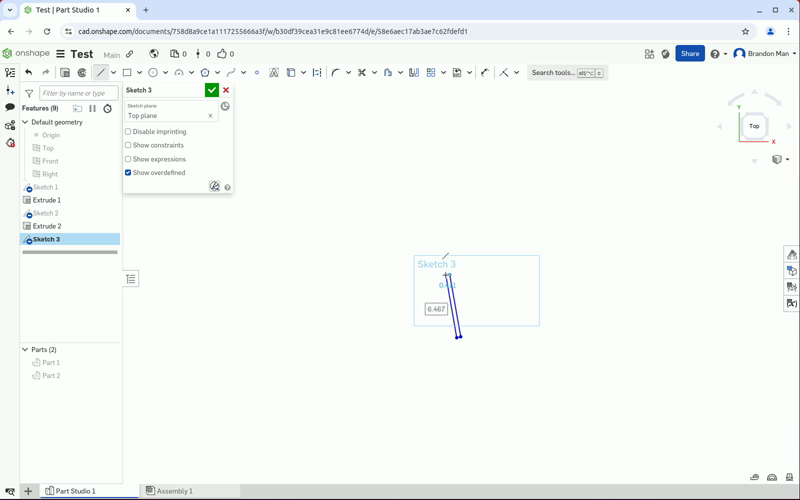
scroll(6)
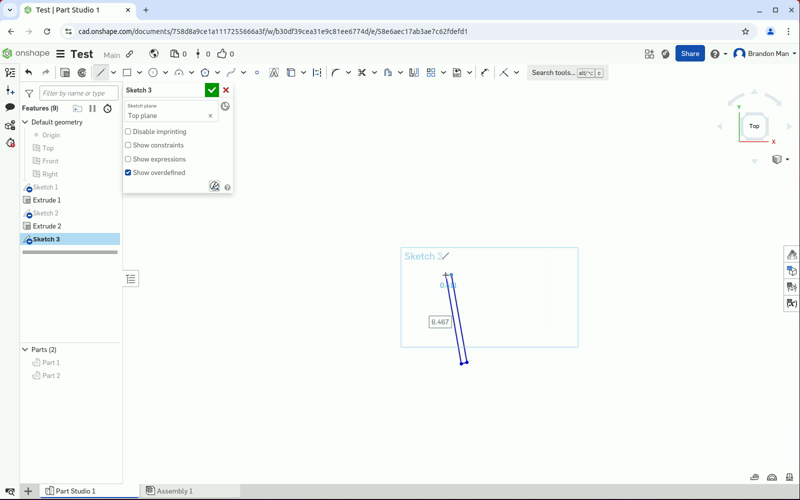
scroll(6)
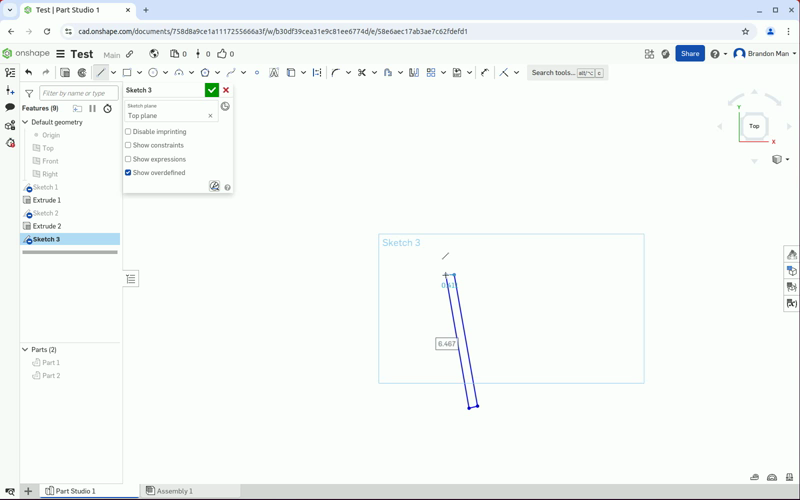
scroll(6)
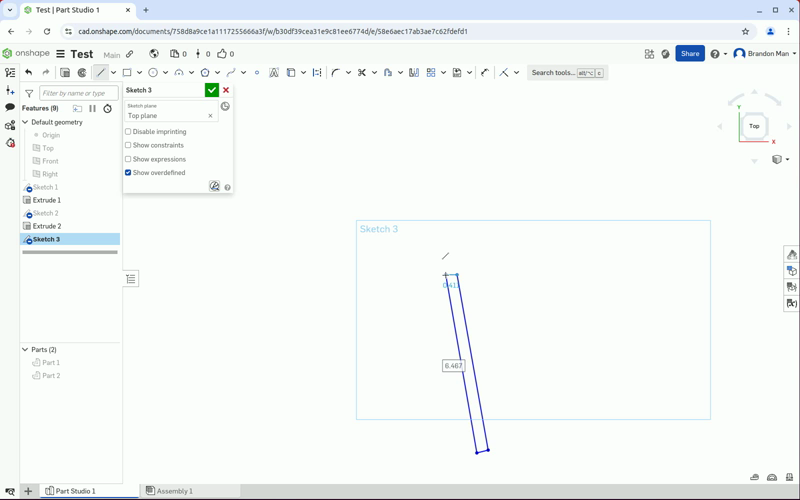
scroll(6)
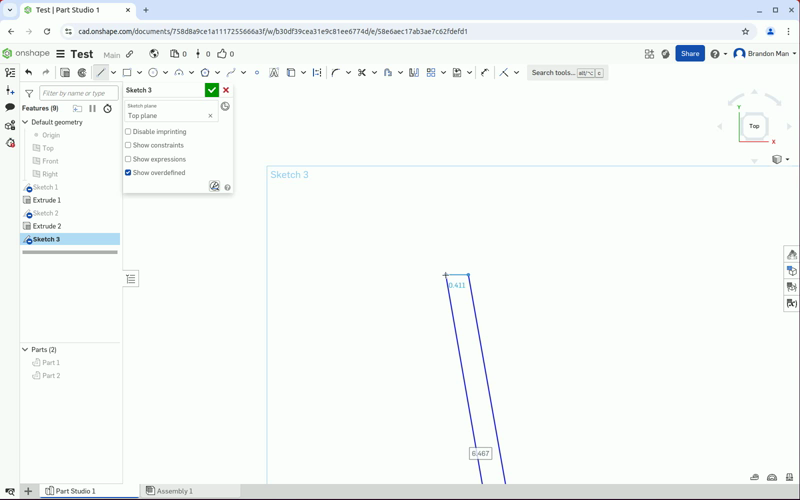
key_up(shift)
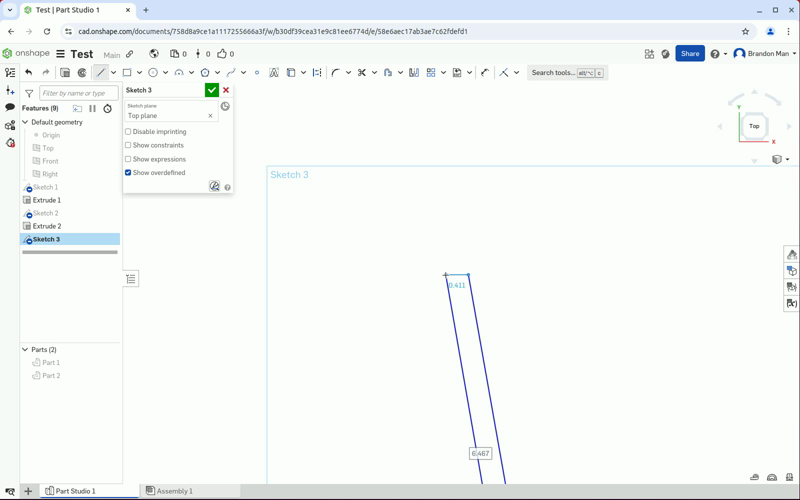
click(445, 274)
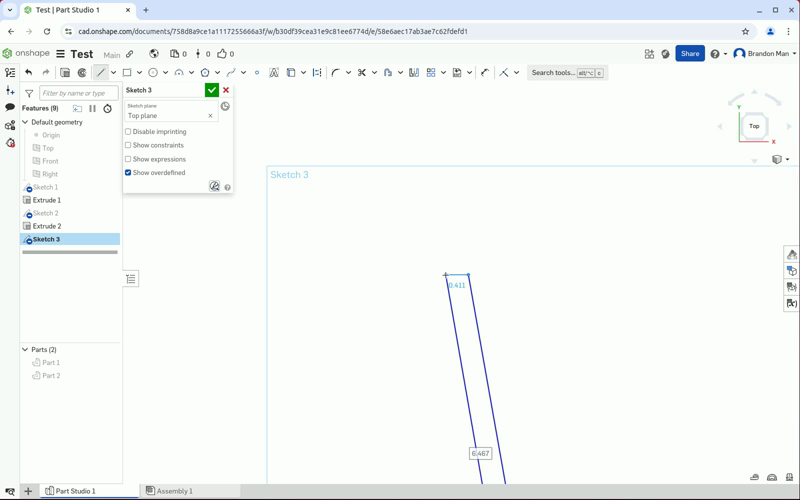
scroll(-6)
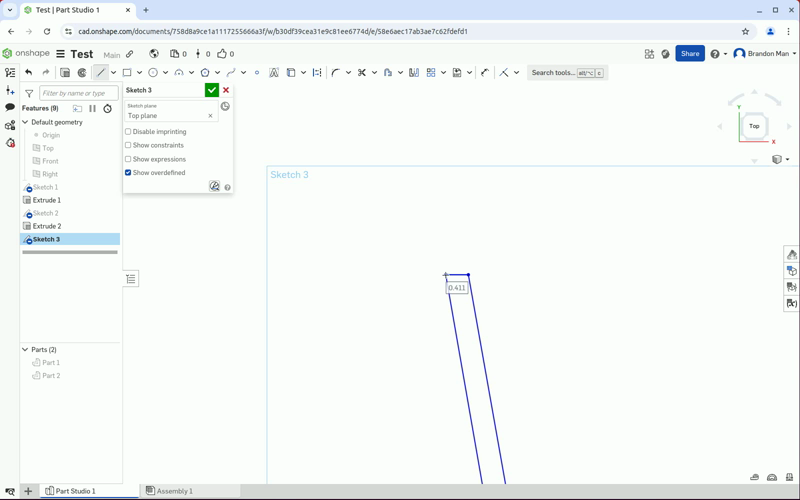
scroll(-6)
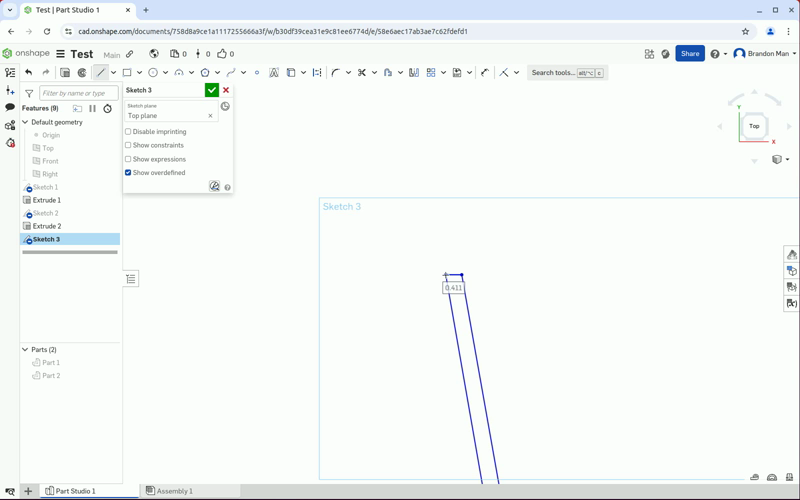
scroll(-6)
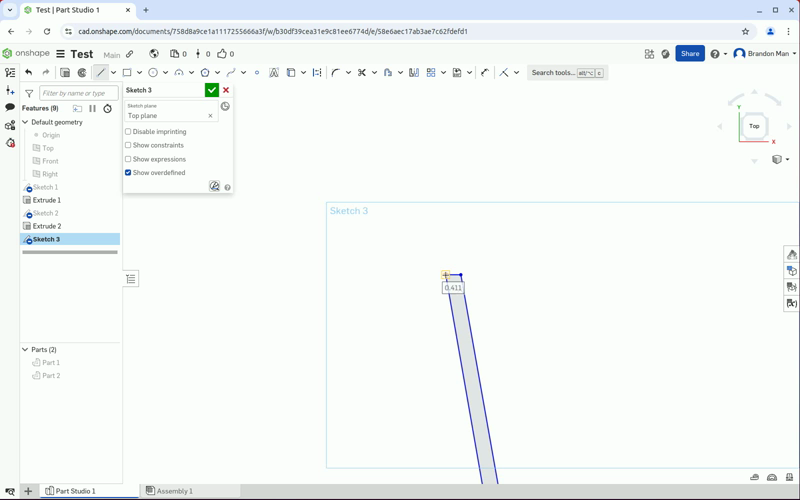
scroll(-6)
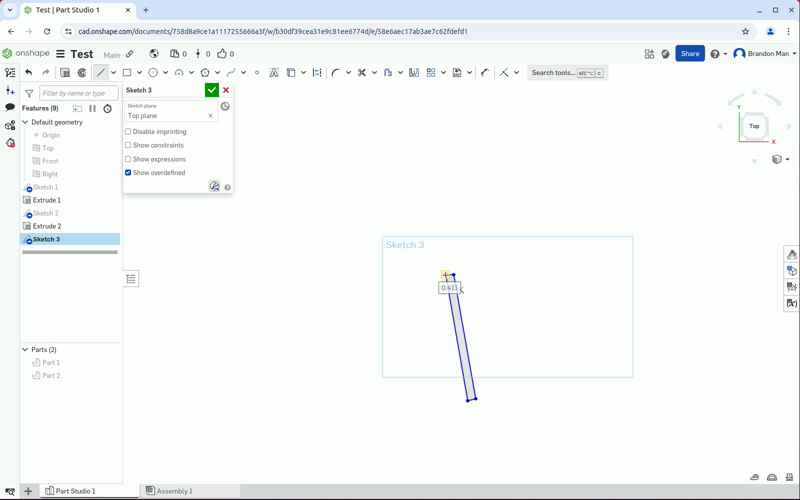
scroll(-6)
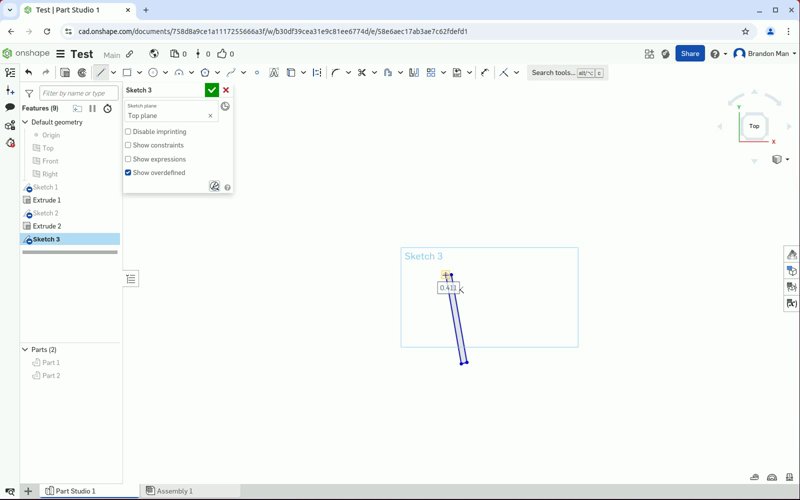
scroll(-6)
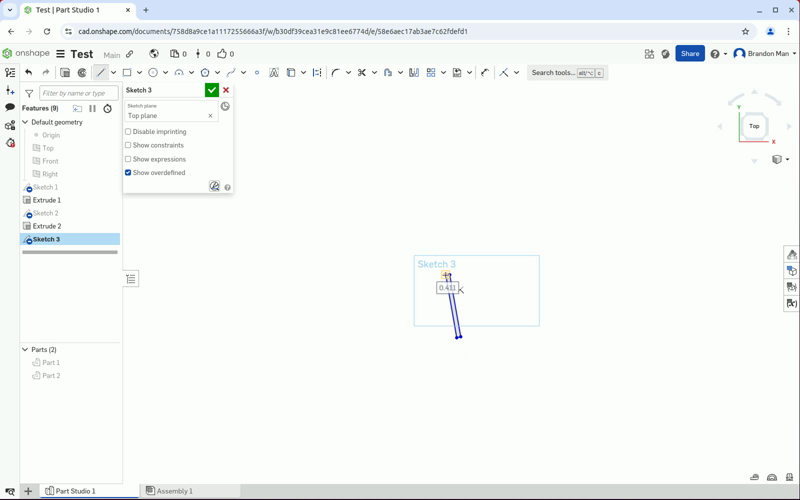
scroll(-6)
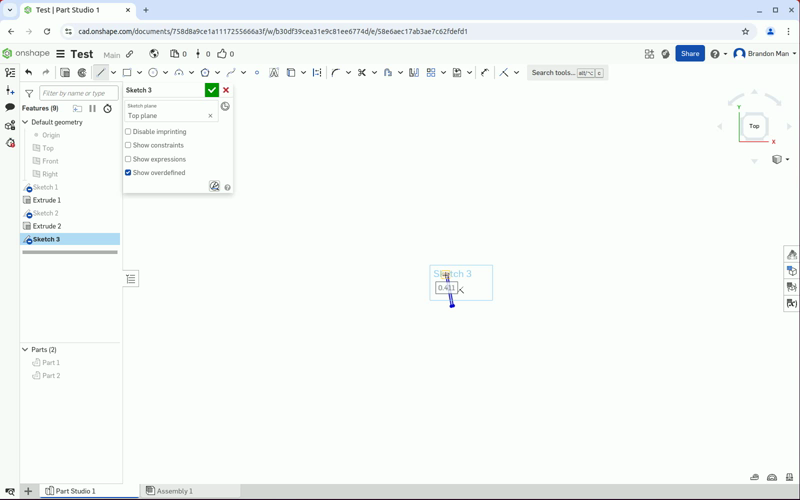
key(esc)
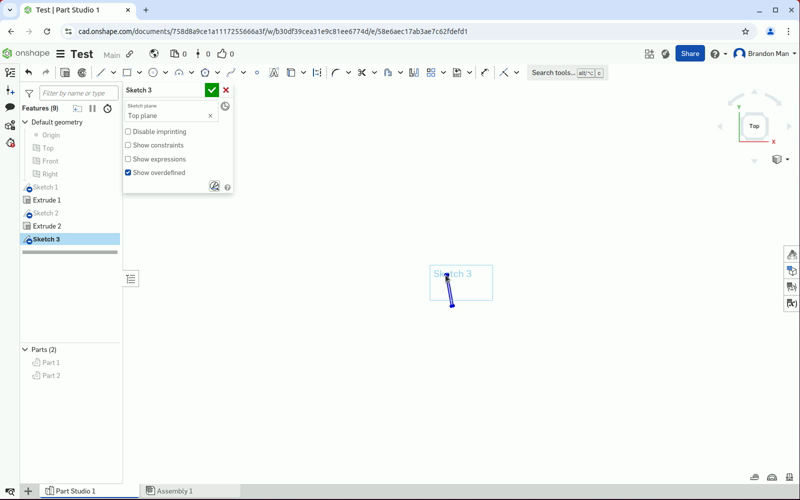
mouse_move(449, 285)
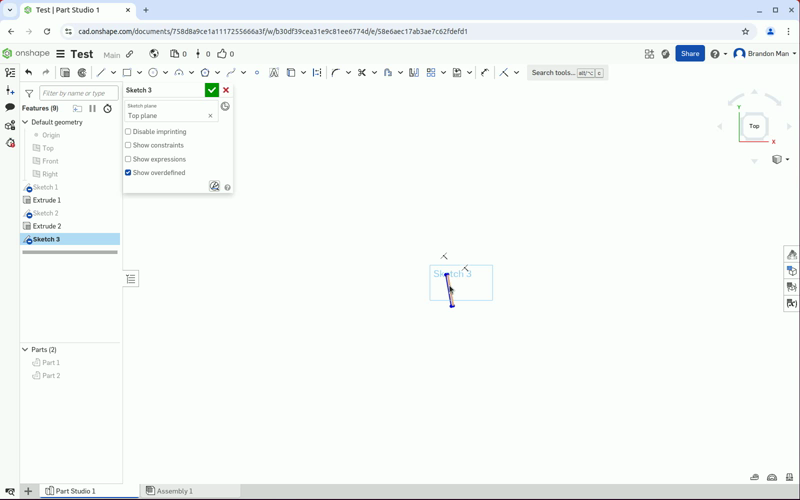
scroll(6)
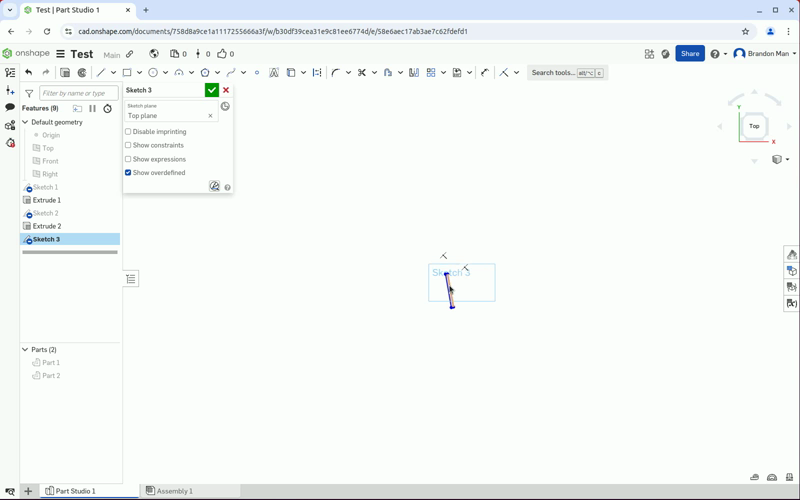
scroll(6)
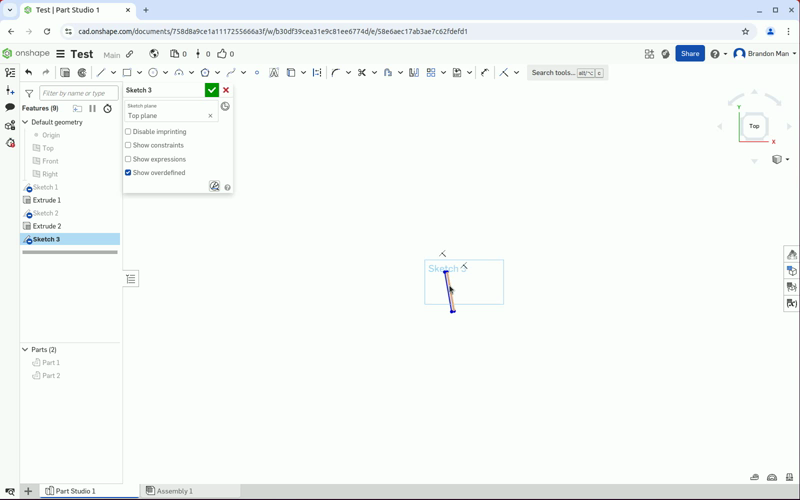
scroll(6)
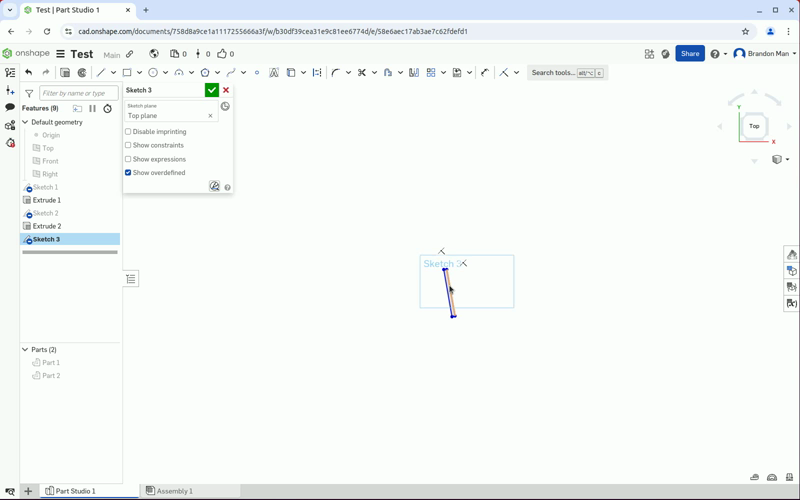
scroll(6)
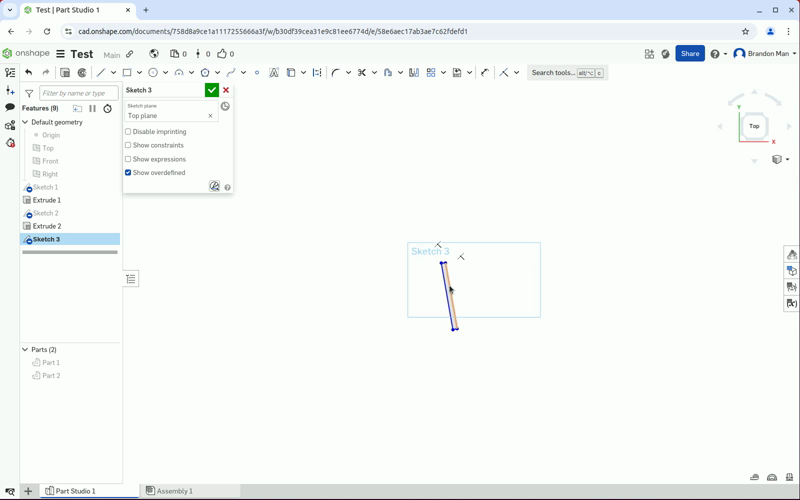
scroll(6)
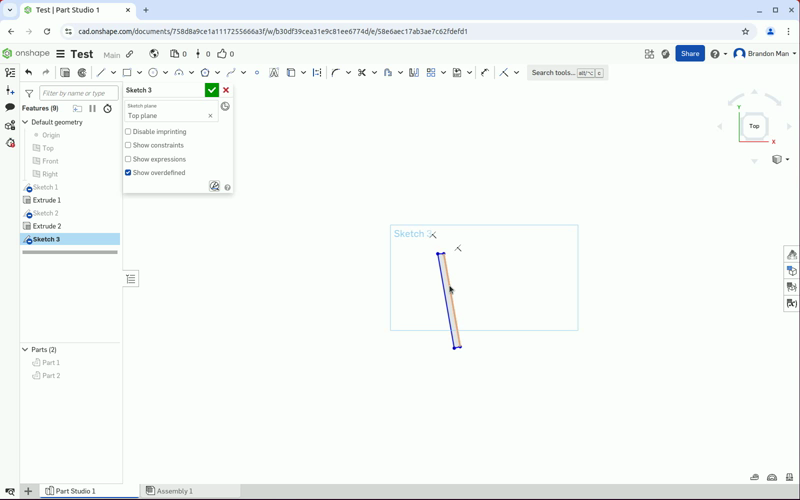
scroll(6)
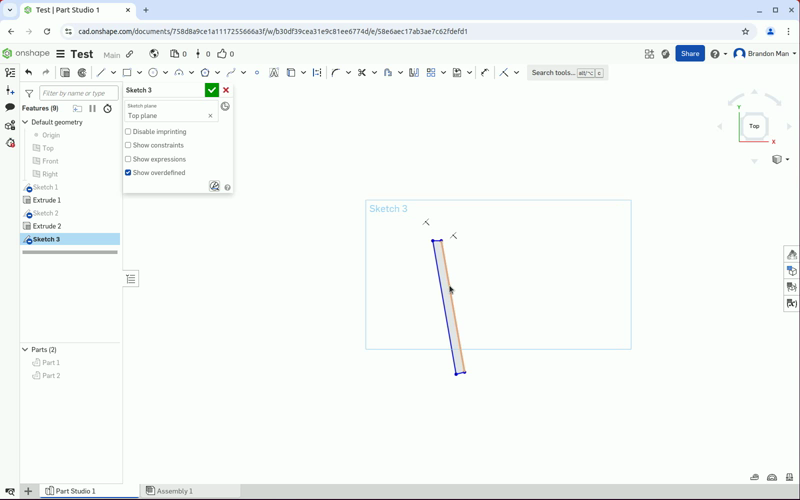
scroll(6)
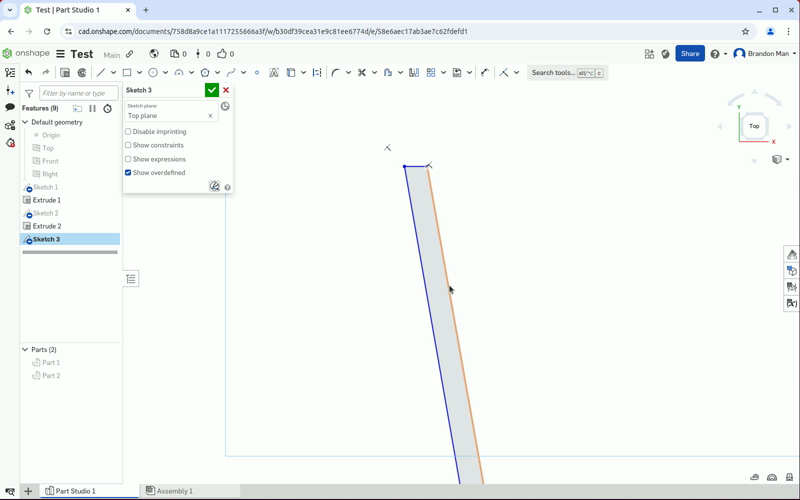
click(449, 285)
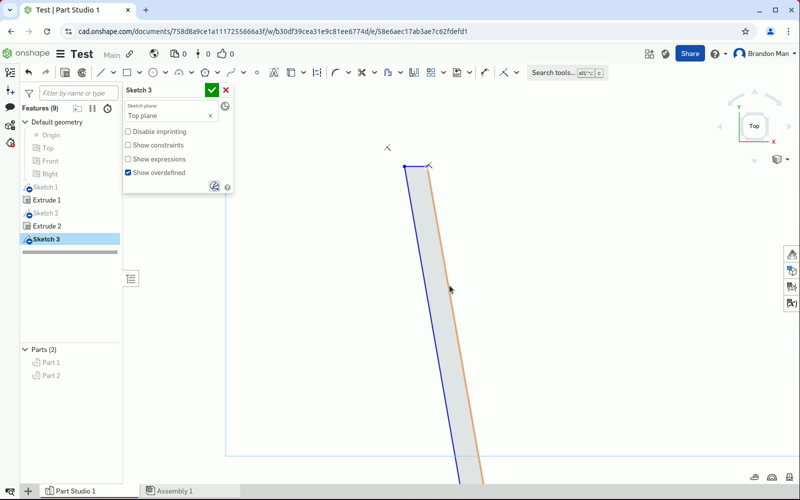
scroll(-6)
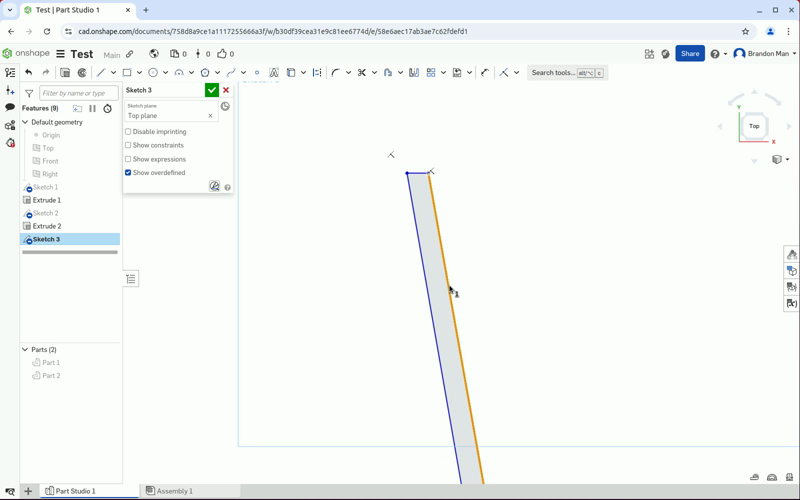
scroll(-6)
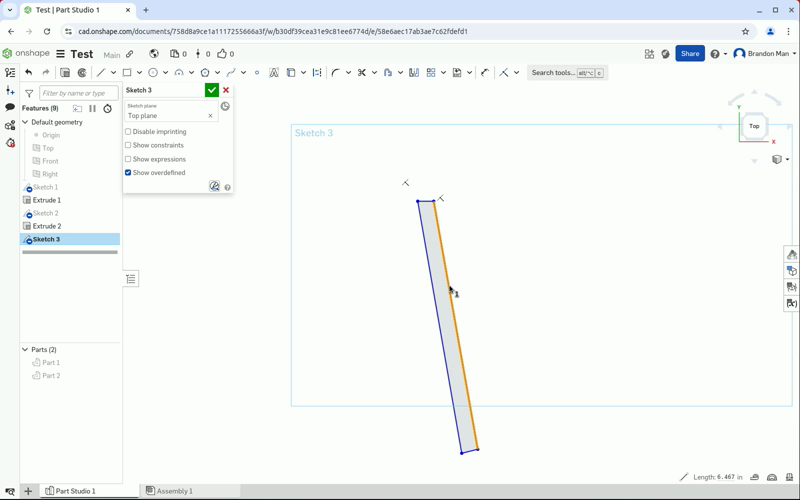
scroll(-6)
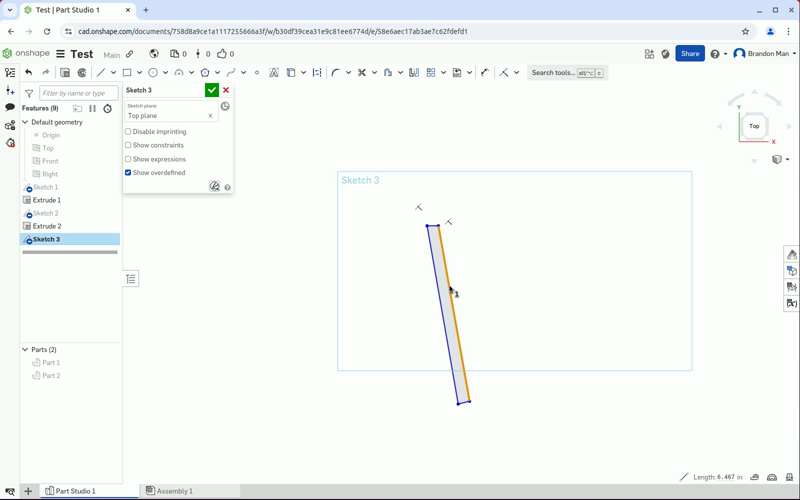
scroll(-6)
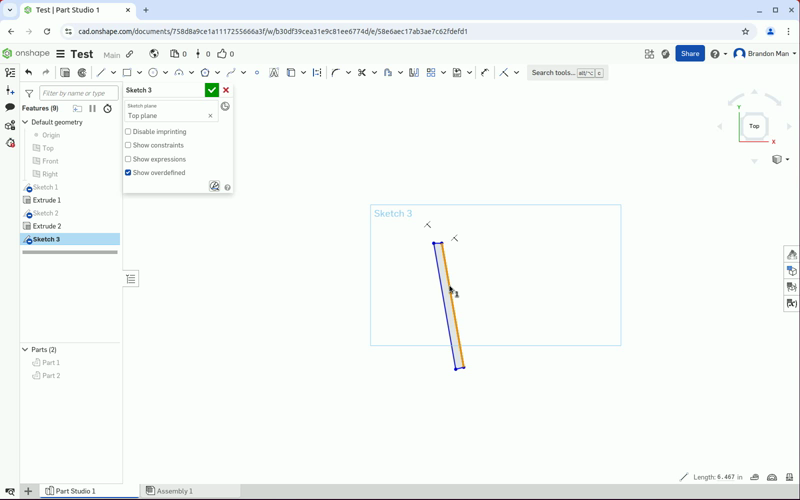
scroll(-6)
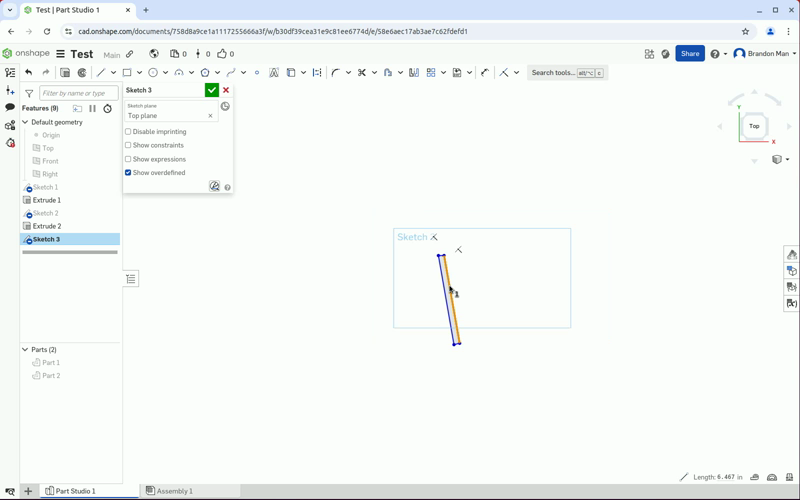
scroll(-6)
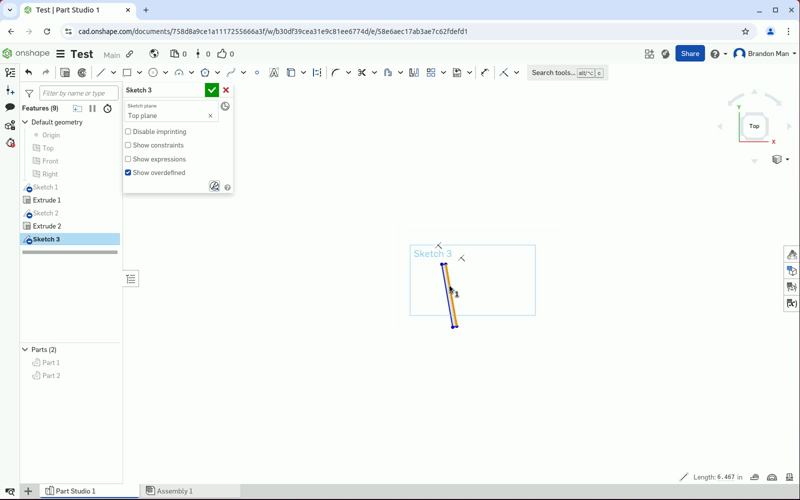
scroll(-6)
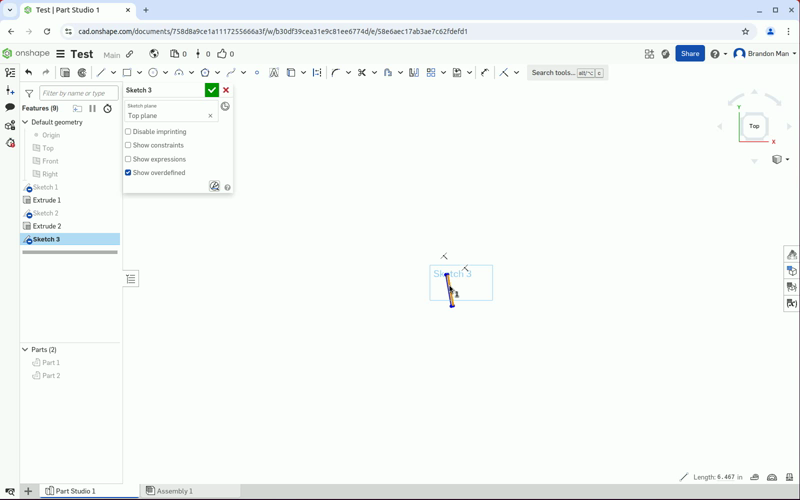
mouse_move(73, 352)
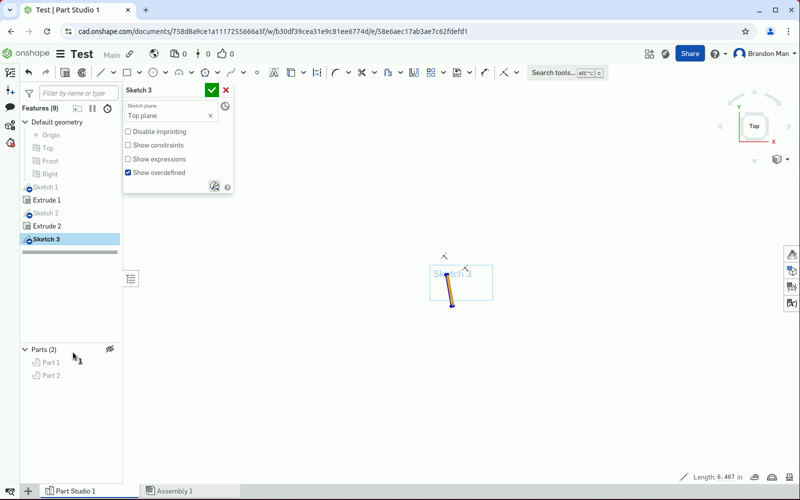
key(shift+y)
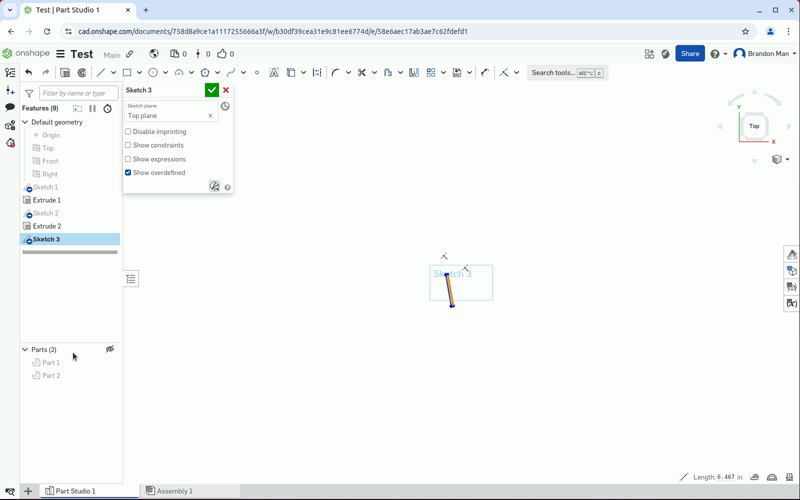
key(shift+e)
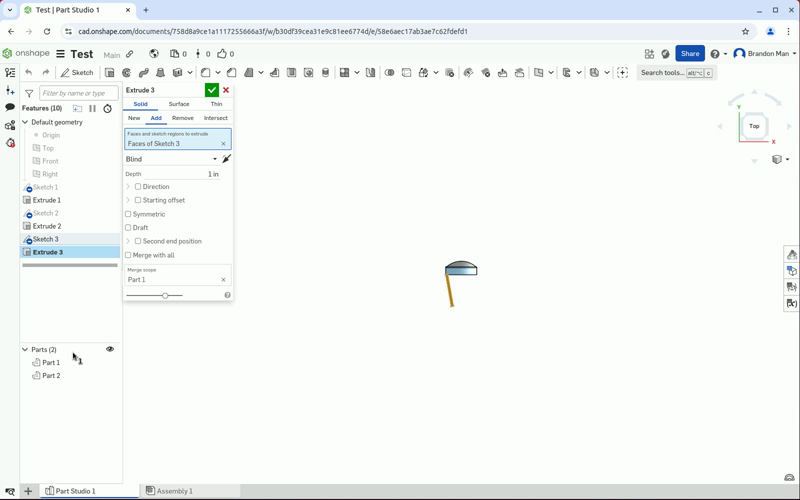
mouse_move(143, 106)
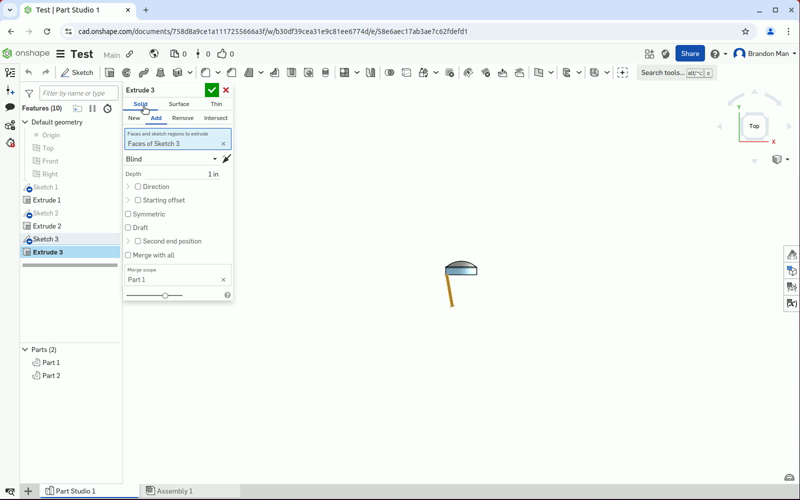
click(143, 106)
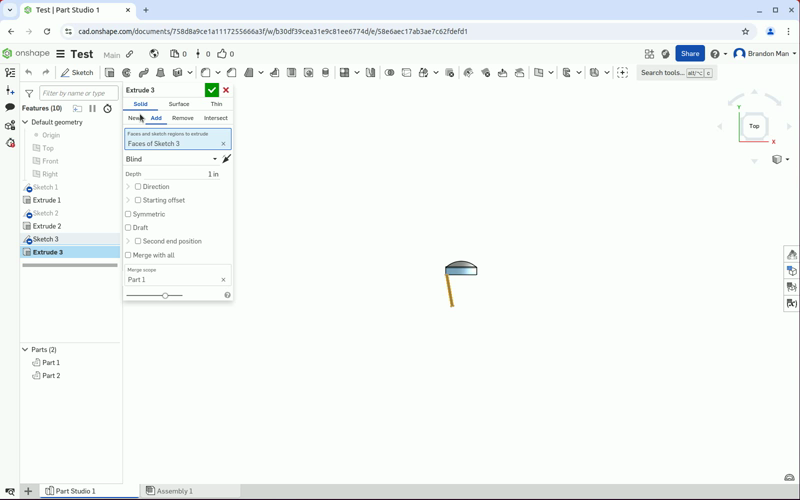
mouse_move(137, 120)
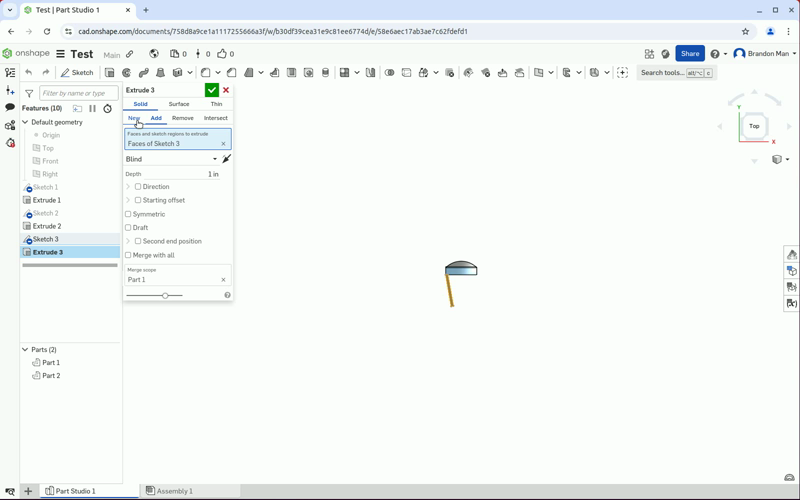
click(137, 120)
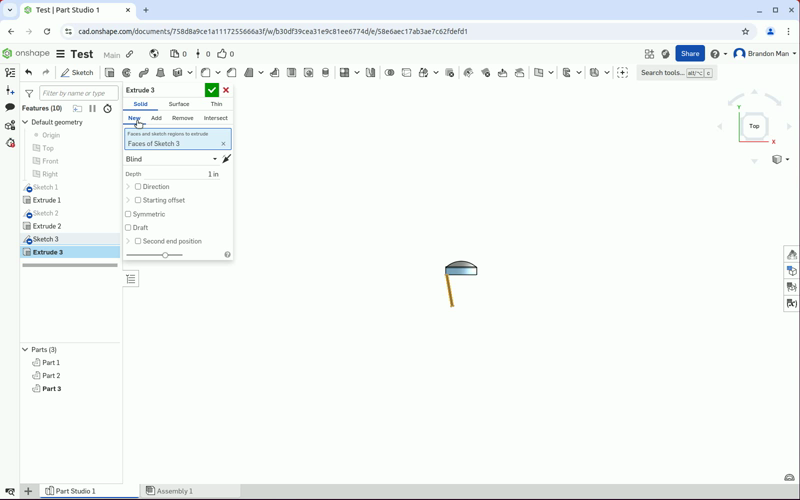
key(tab, 4)
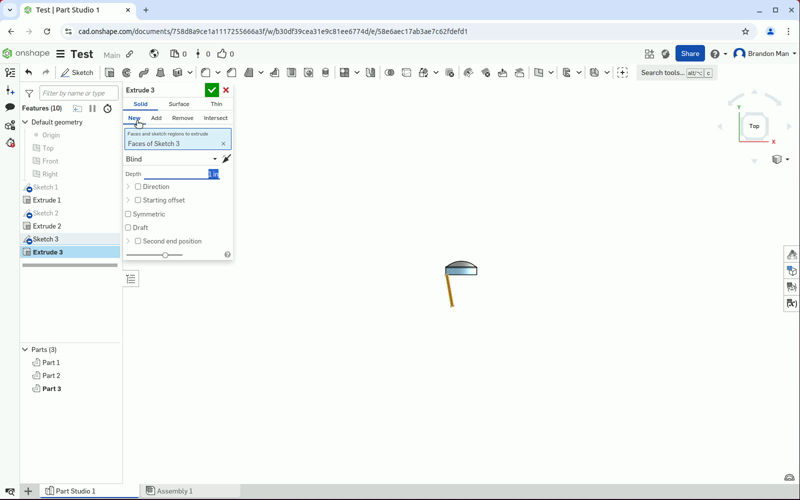
text(23.108)
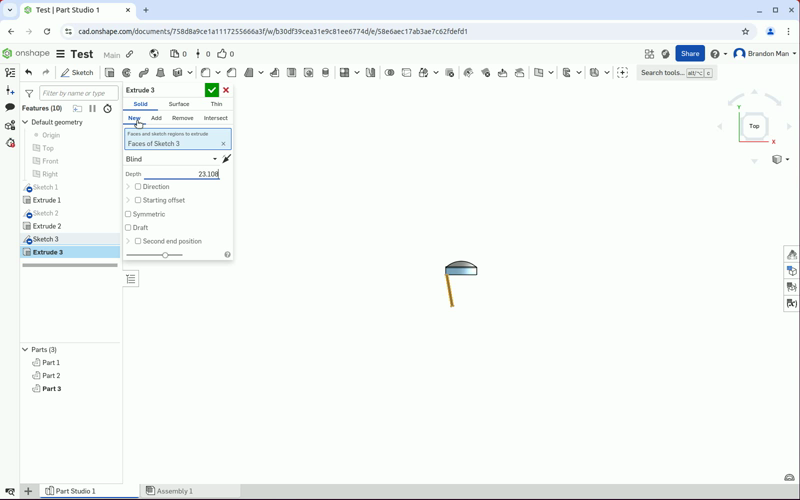
key(enter)
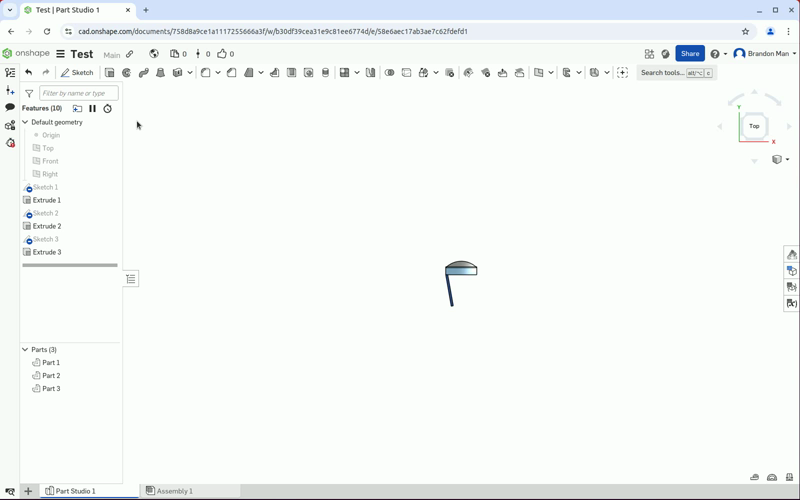
key(shift+h)
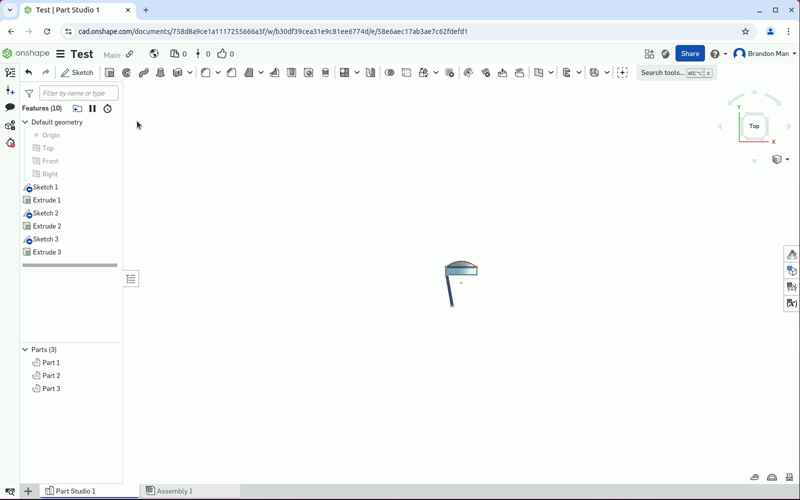
key(shift+h)
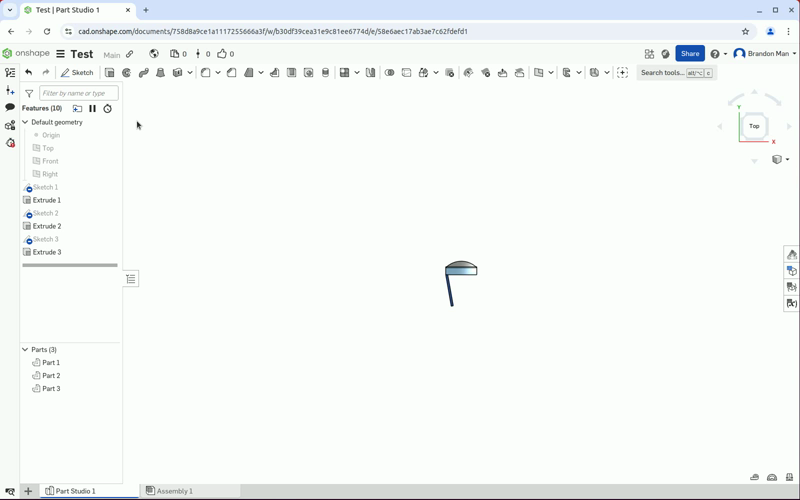
mouse_move(73, 189)
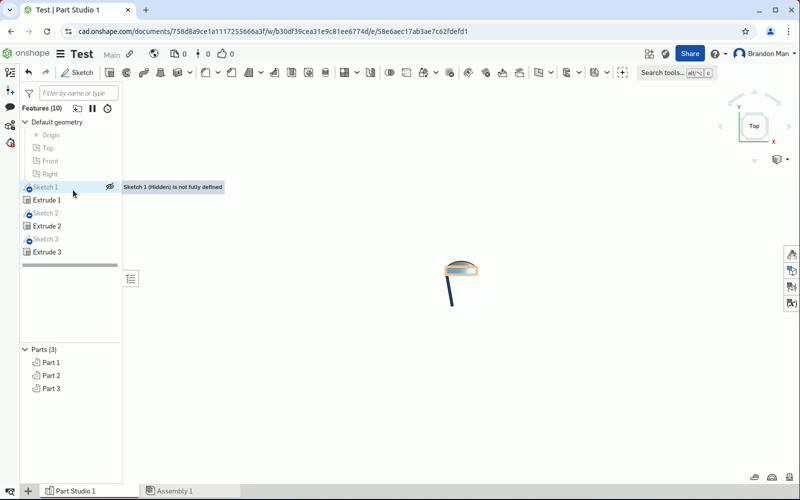
click(73, 189)
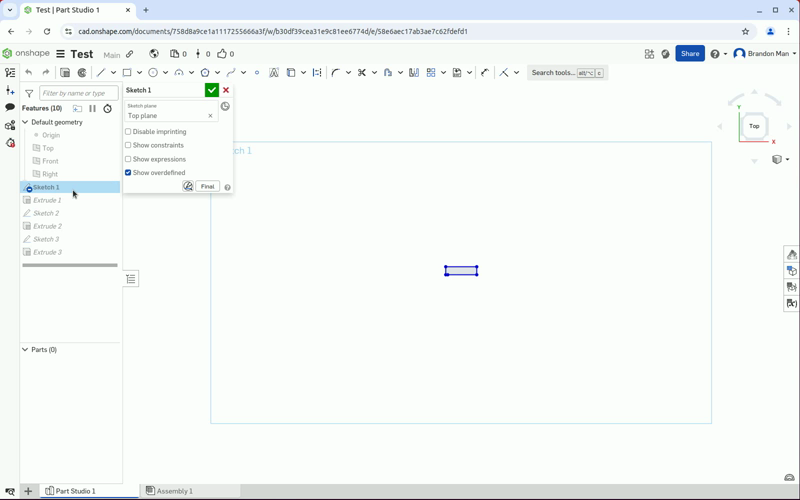
mouse_move(229, 92)
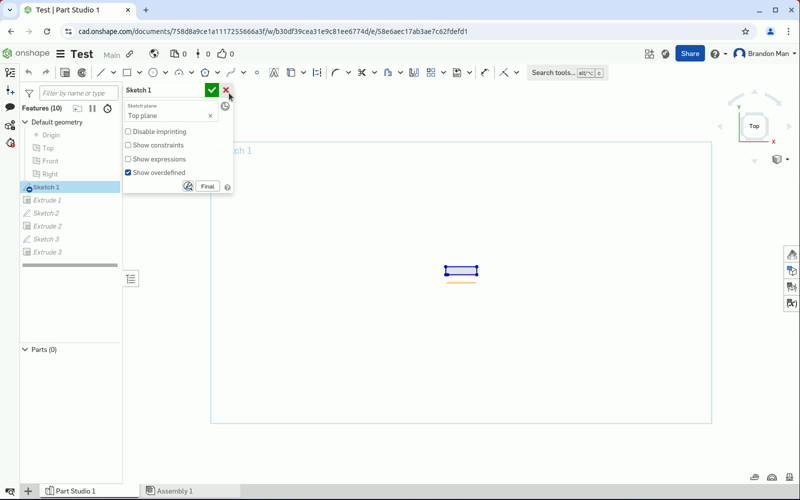
click(229, 92)
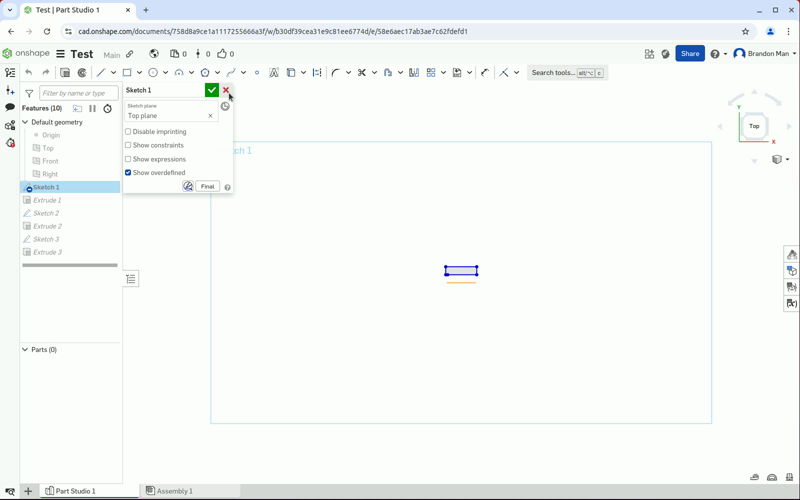
key(shift+s)
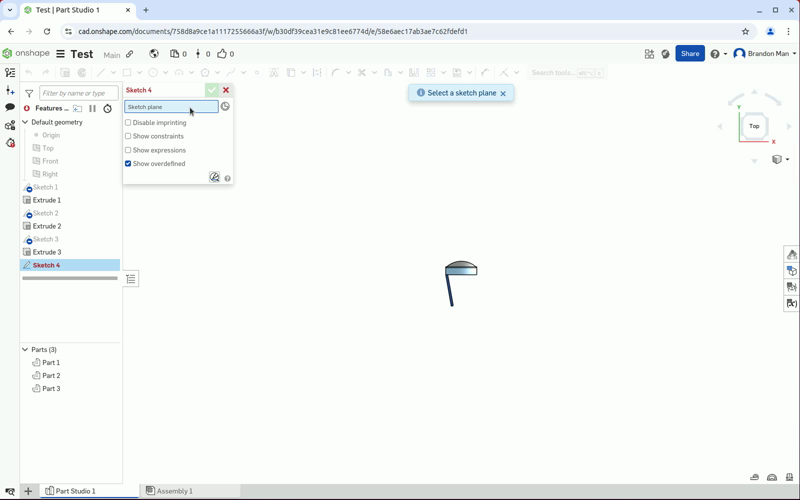
mouse_move(73, 150)
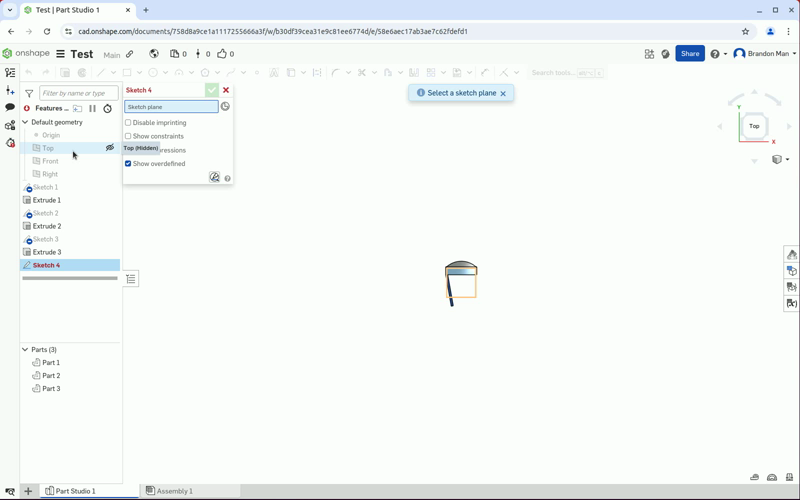
click(73, 150)
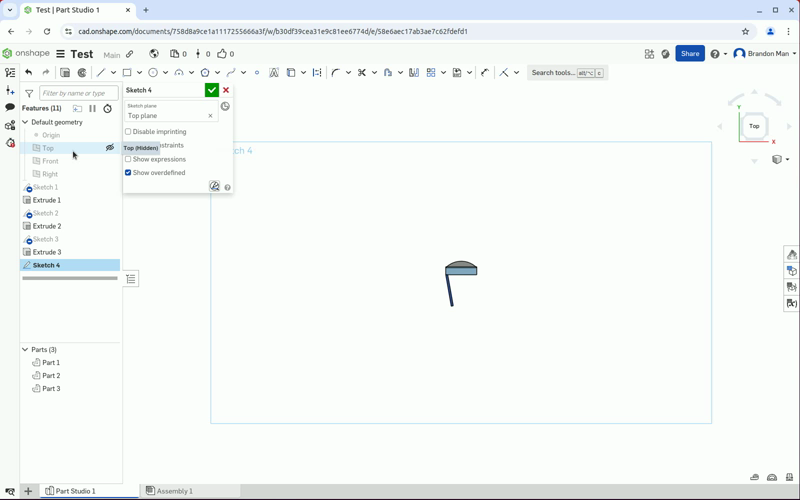
mouse_move(73, 352)
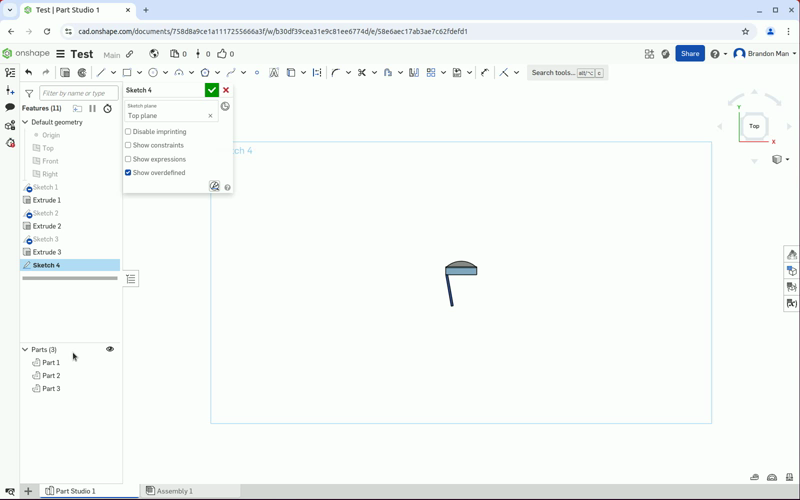
key(y)
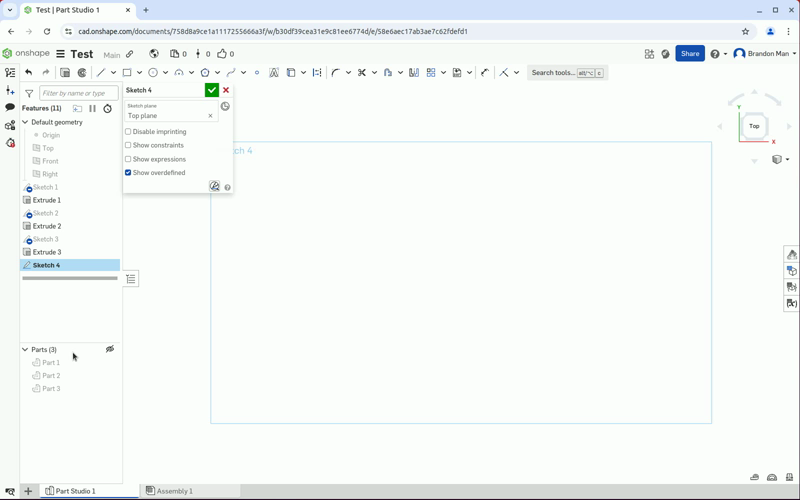
key(l)
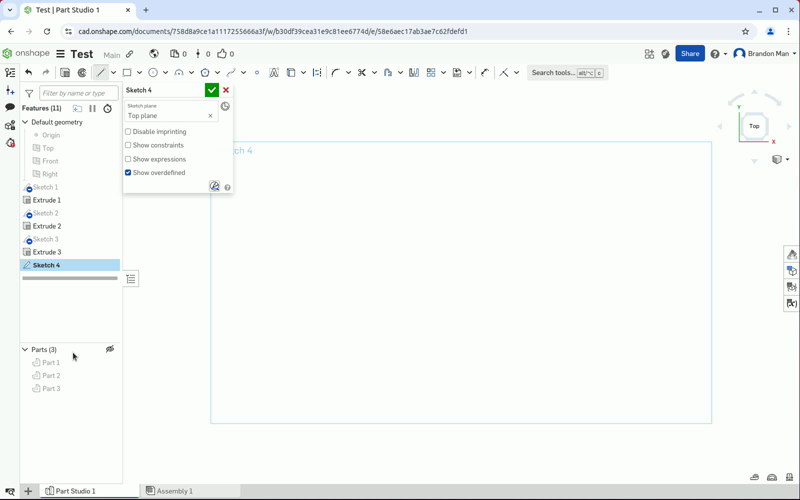
key_down(shift)
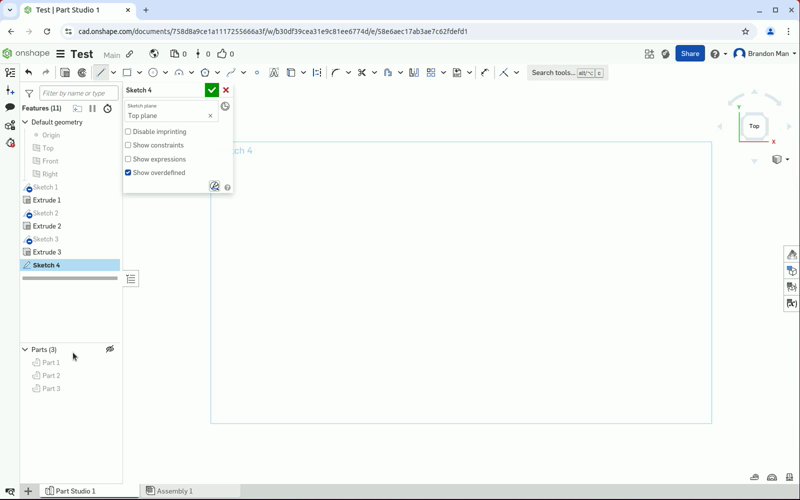
mouse_move(445, 274)
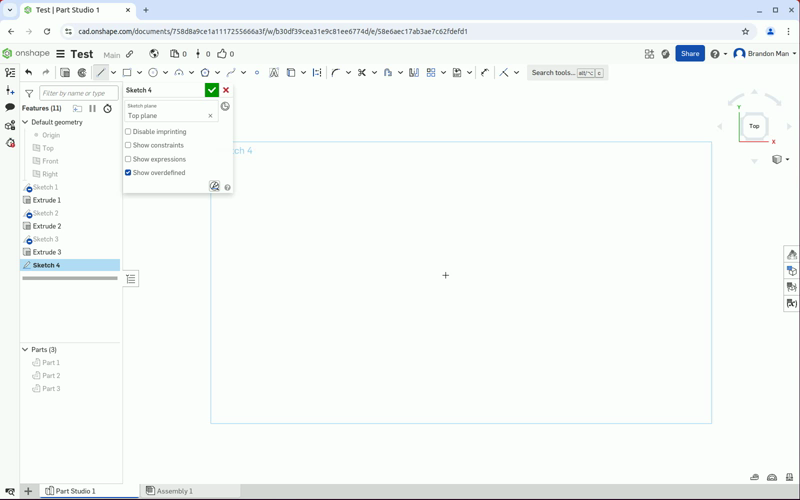
click(445, 274)
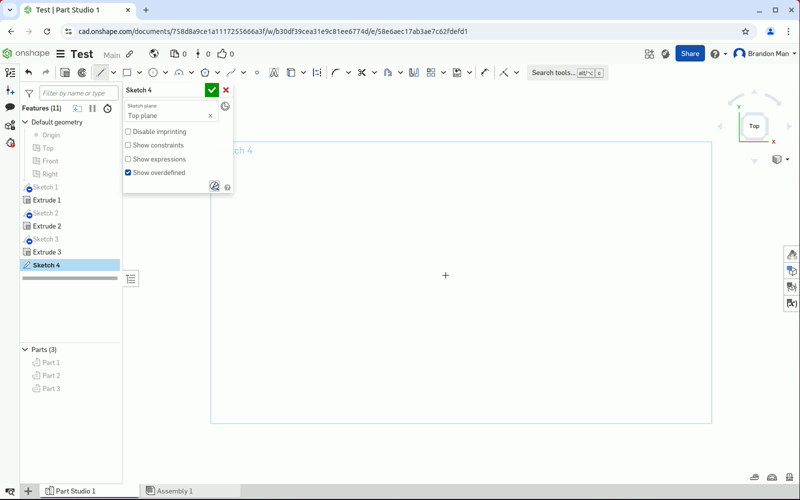
key_up(shift)
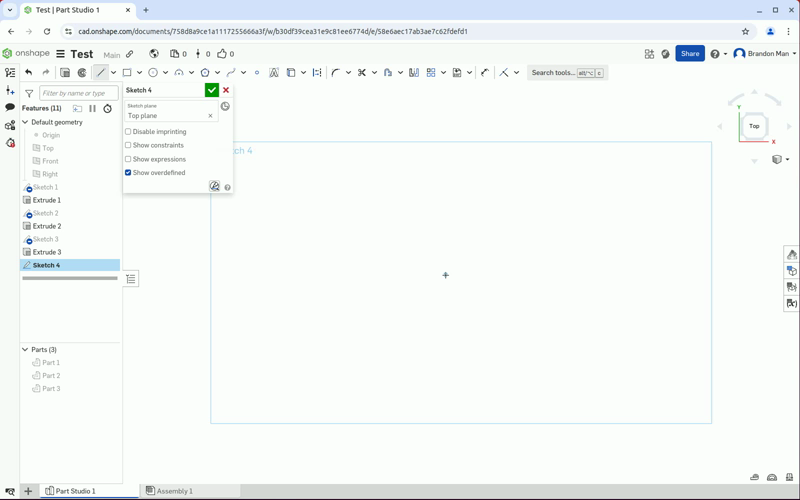
key_down(shift)
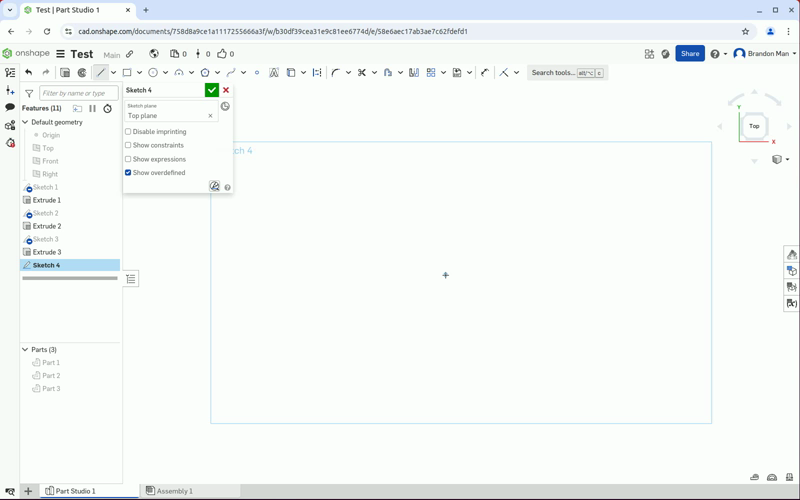
mouse_move(475, 274)
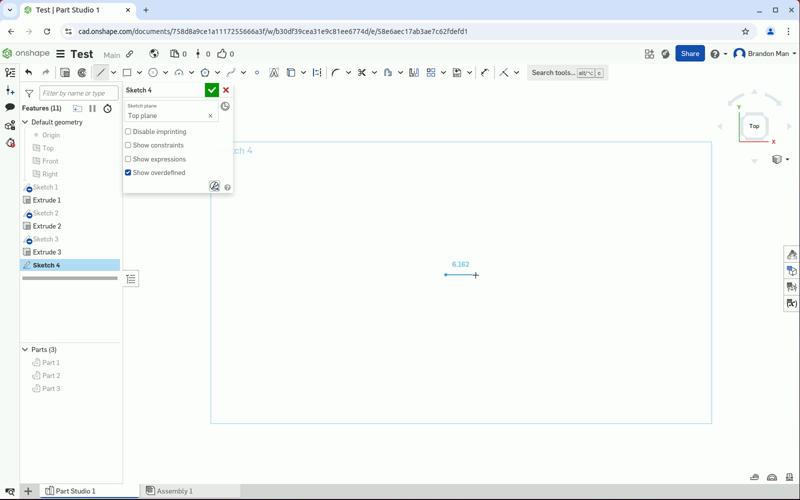
mouse_move(447, 274)
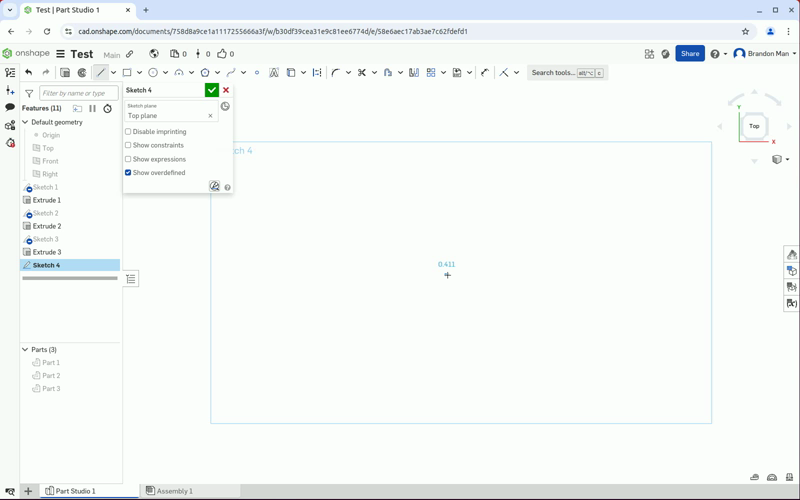
scroll(6)
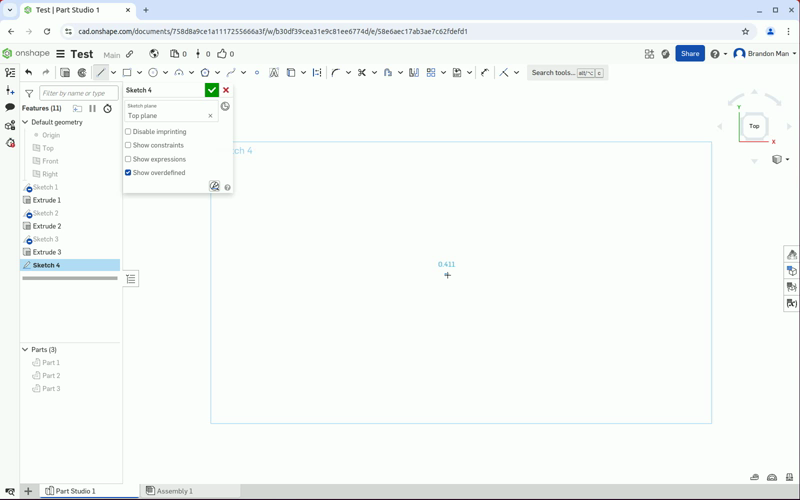
scroll(6)
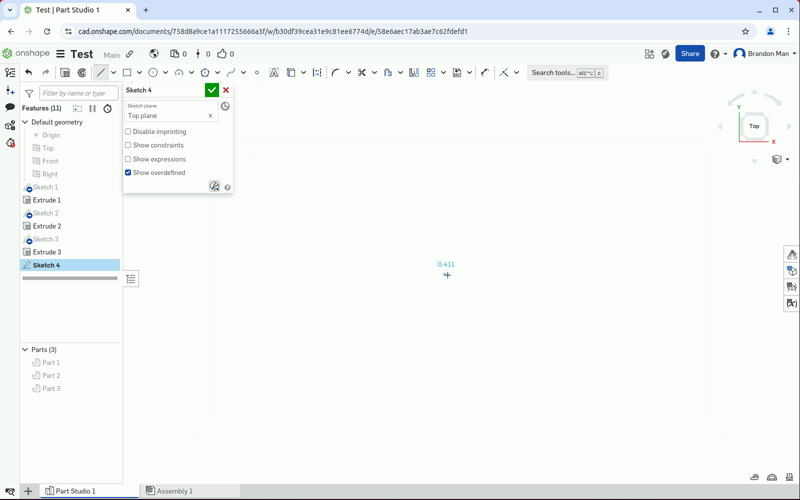
scroll(6)
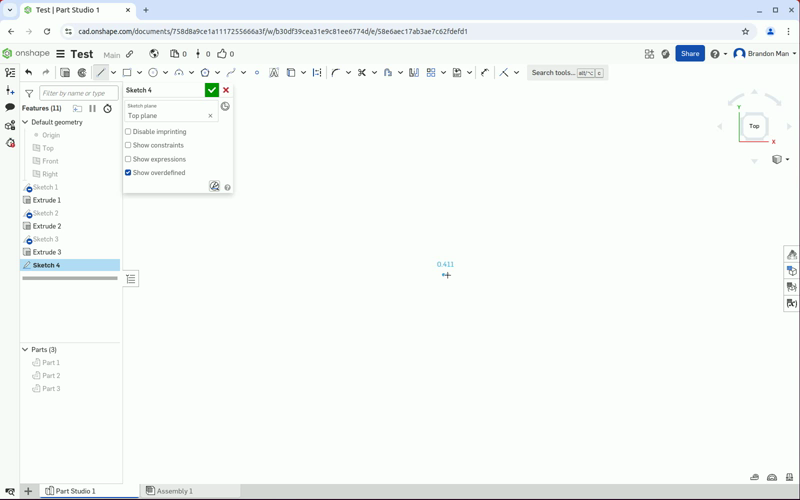
scroll(6)
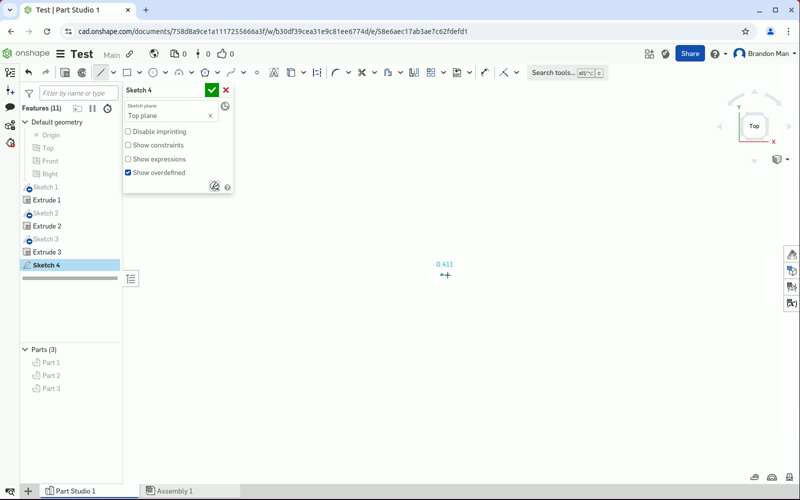
scroll(6)
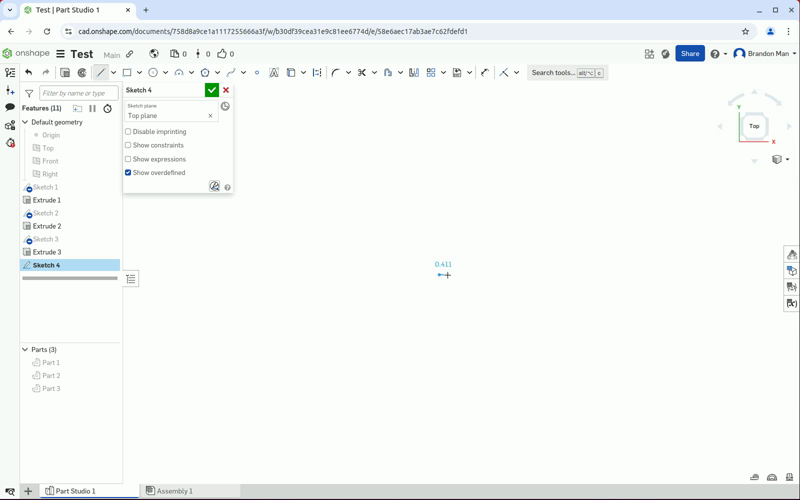
scroll(6)
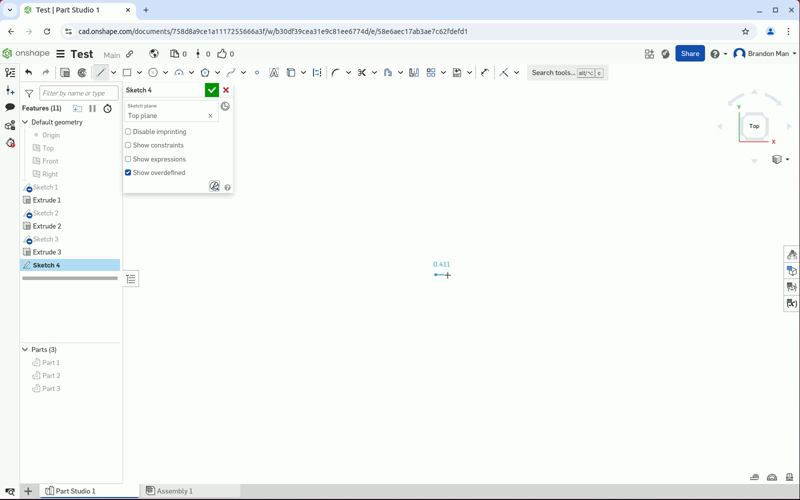
scroll(6)
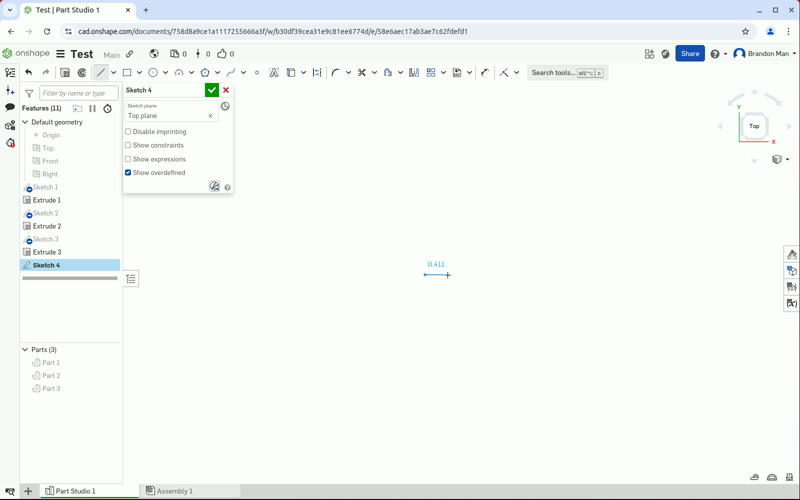
click(447, 274)
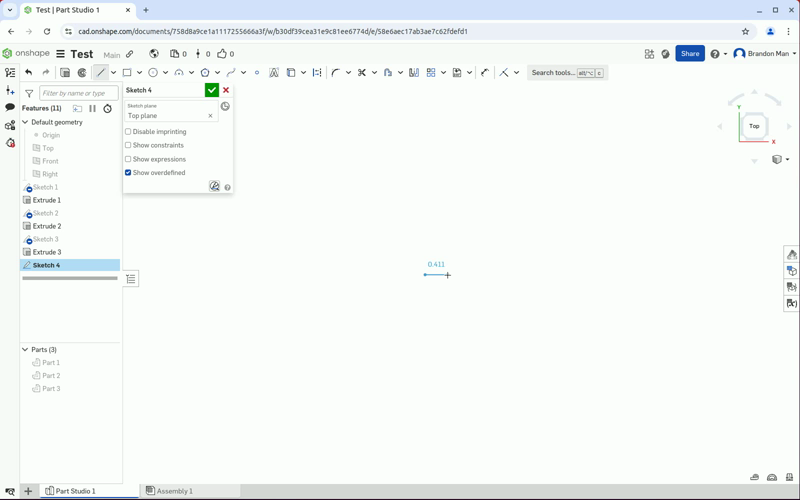
scroll(-6)
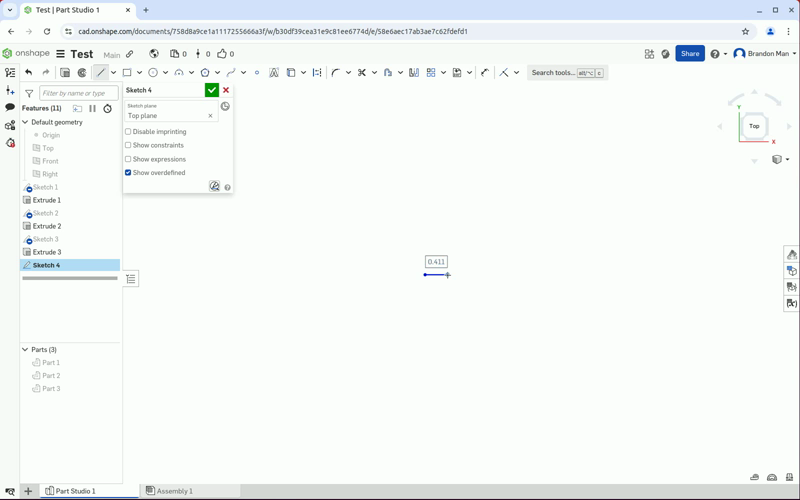
scroll(-6)
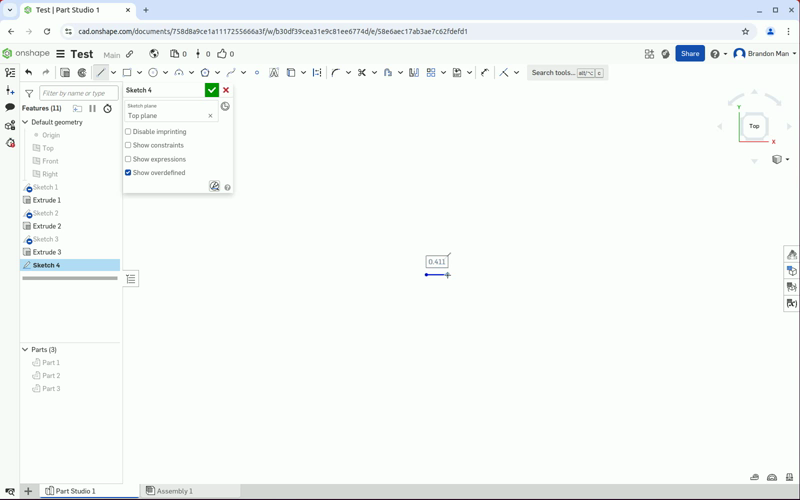
scroll(-6)
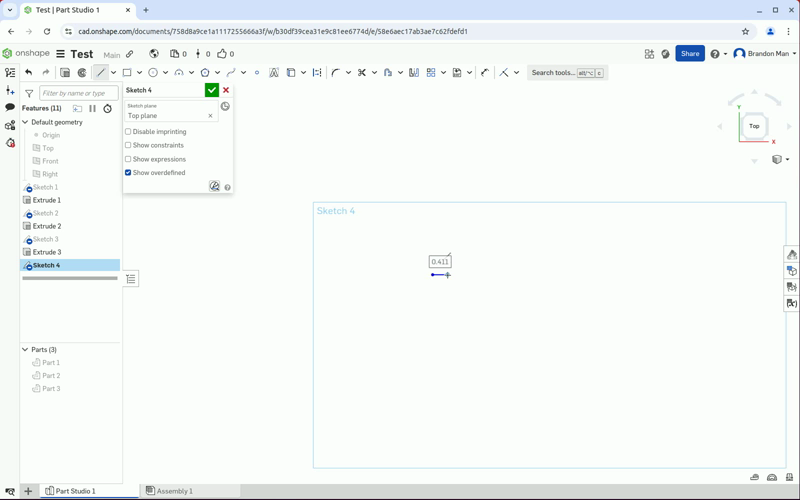
scroll(-6)
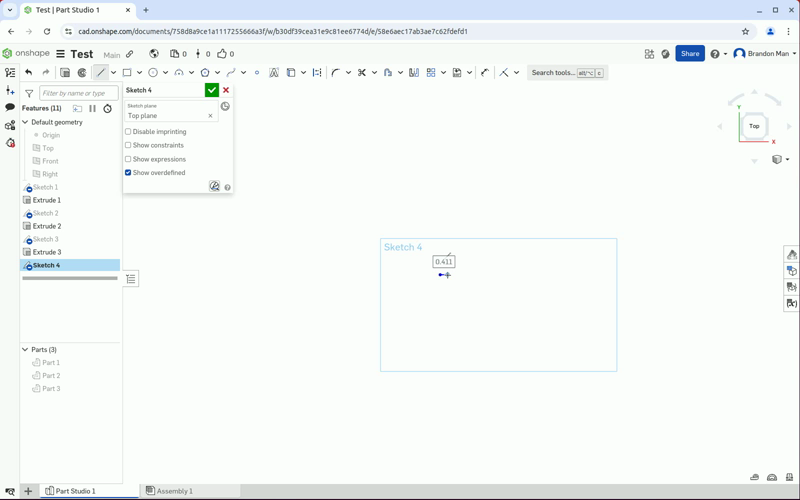
scroll(-6)
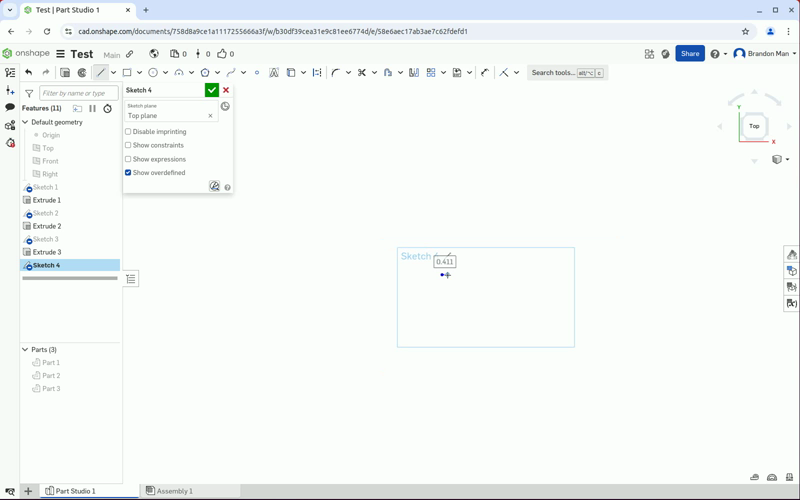
scroll(-6)
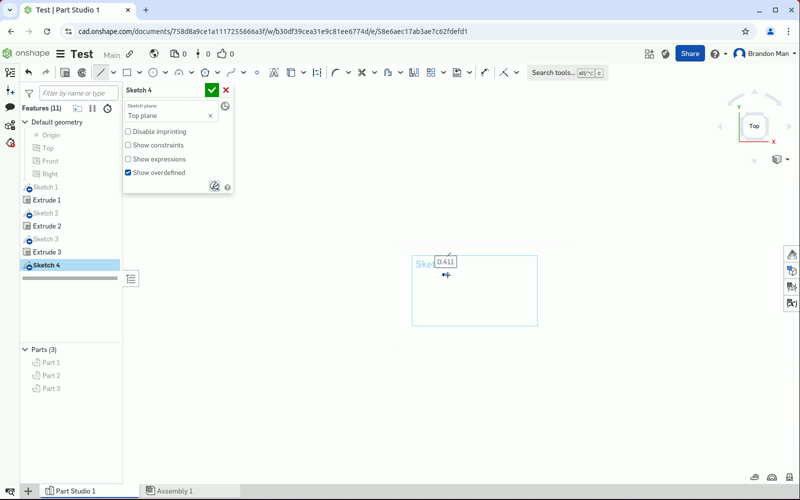
scroll(-6)
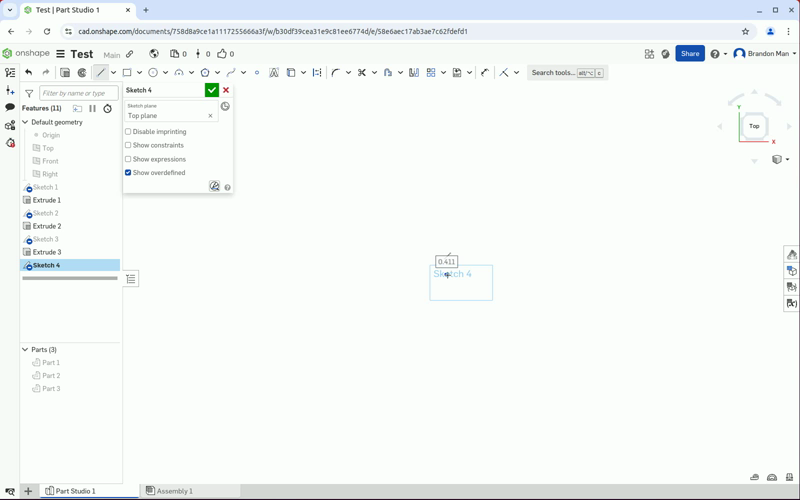
key_up(shift)
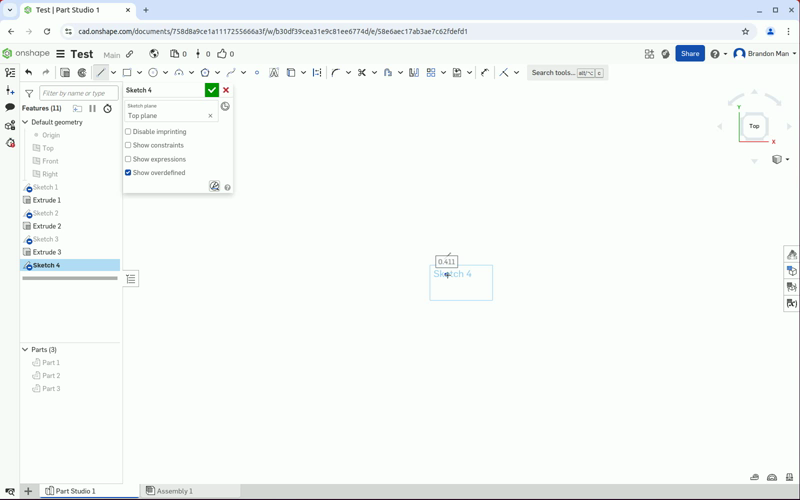
key_down(shift)
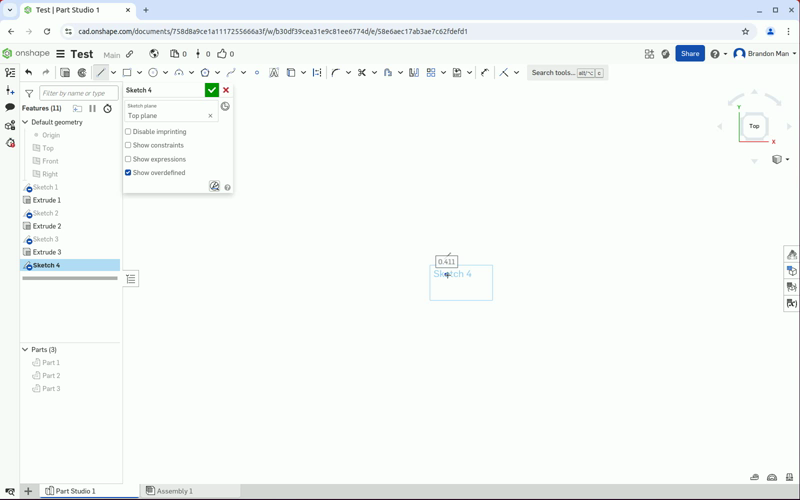
mouse_move(477, 274)
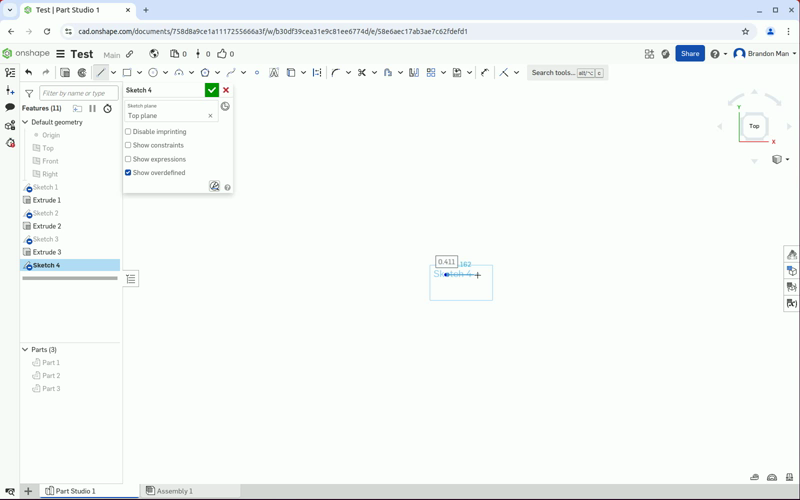
mouse_move(476, 274)
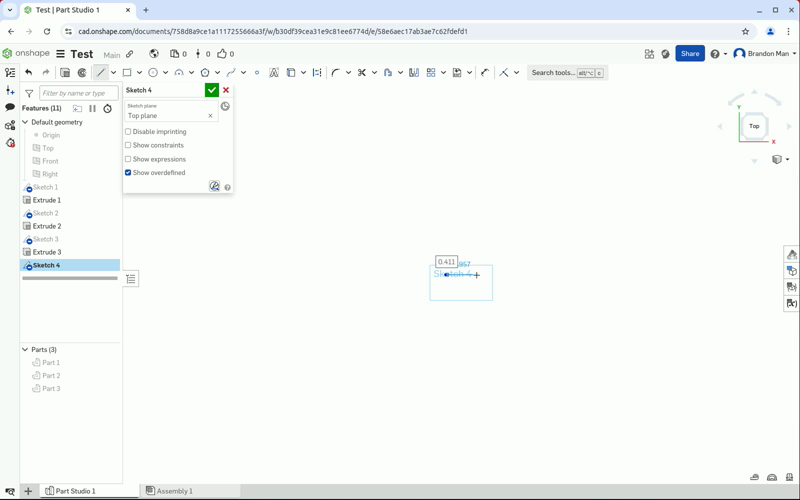
click(476, 274)
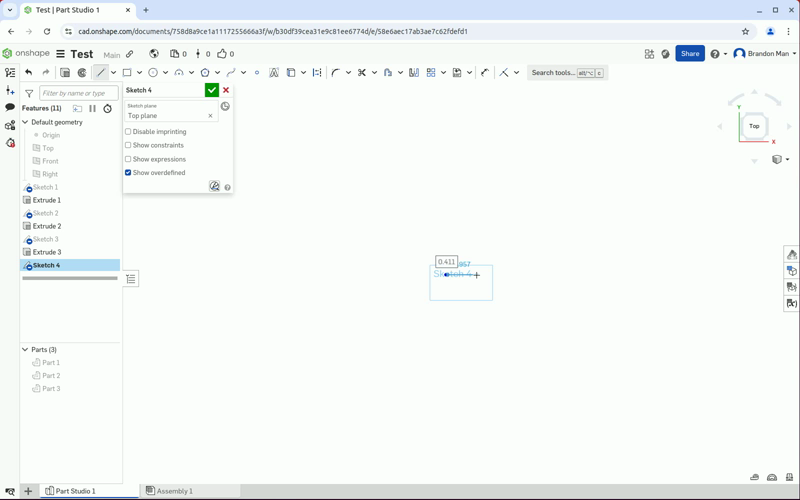
key_up(shift)
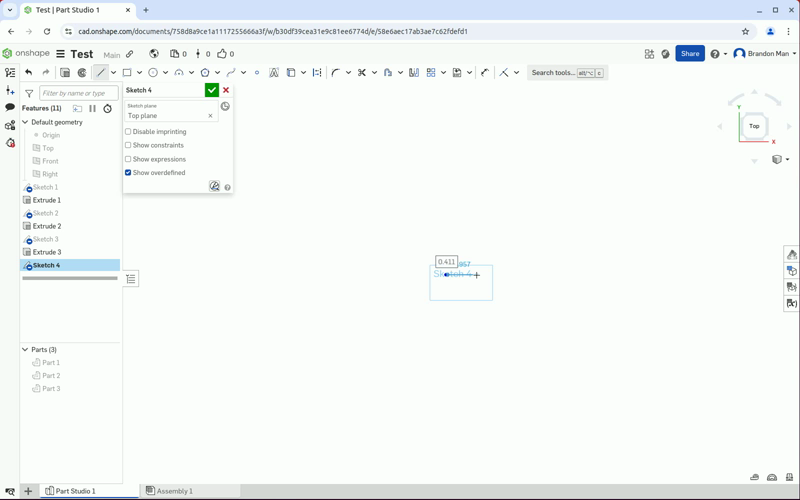
key_down(shift)
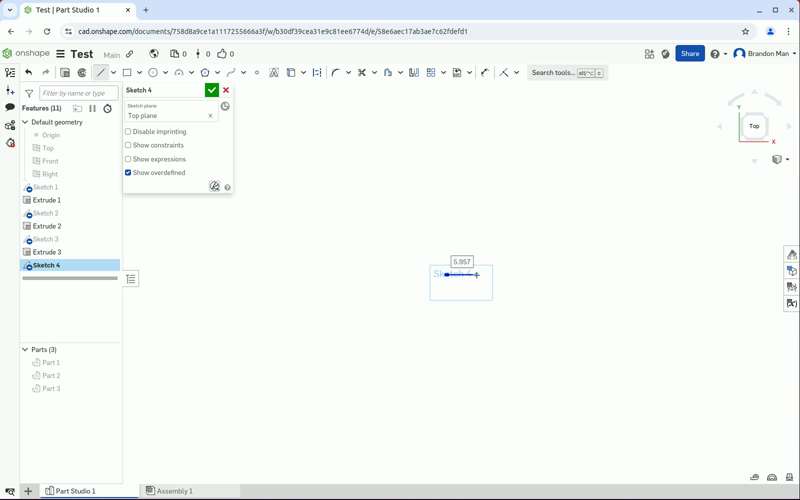
mouse_move(506, 274)
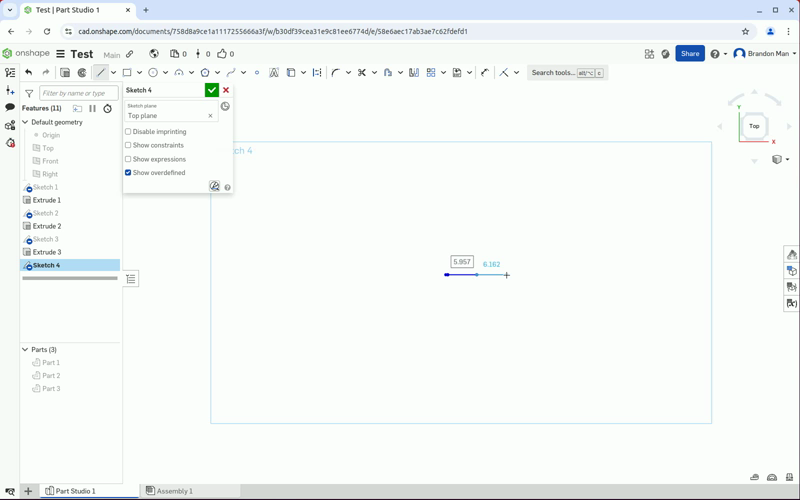
mouse_move(476, 266)
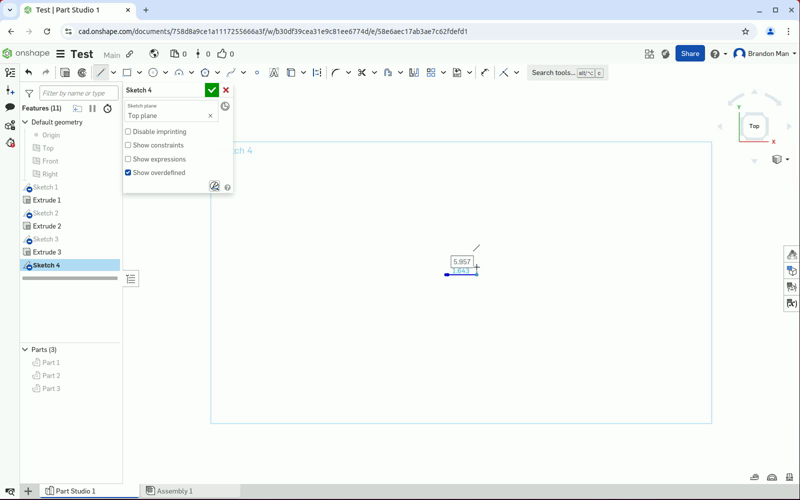
click(476, 266)
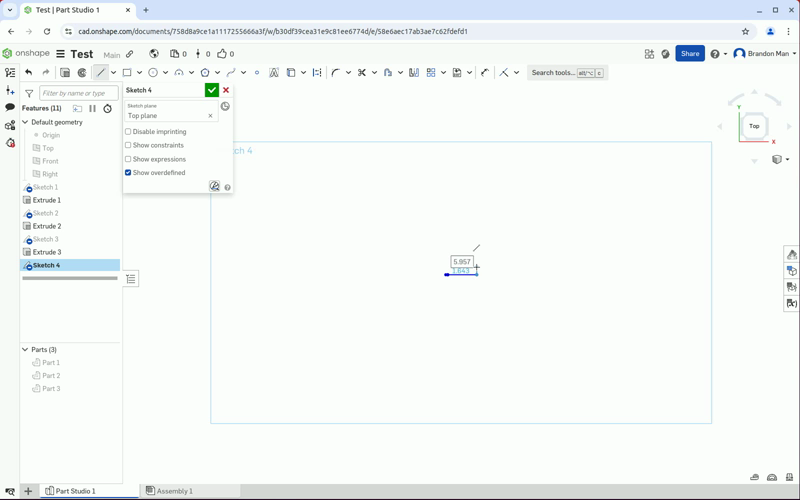
key_up(shift)
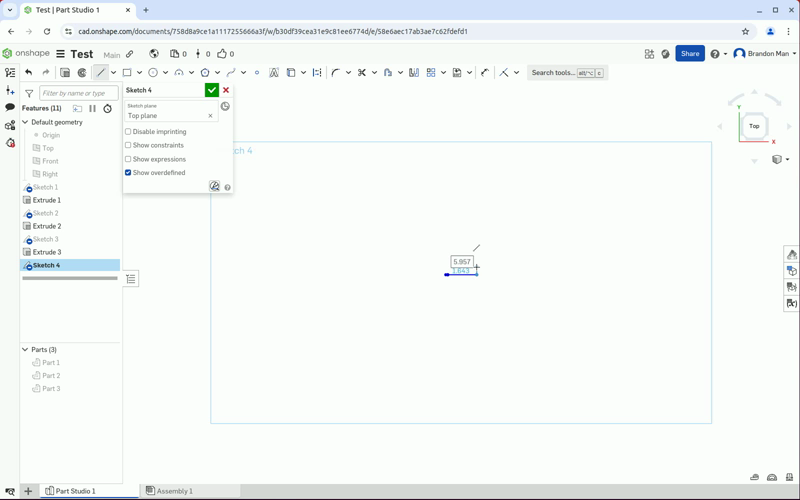
key_down(shift)
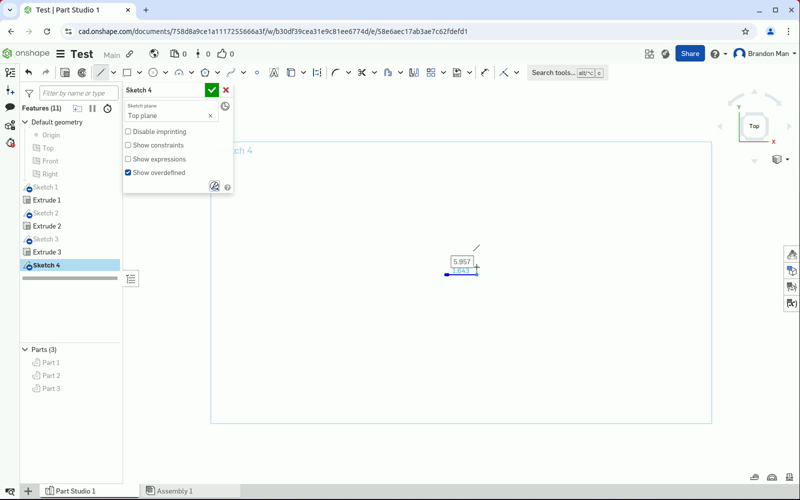
mouse_move(506, 266)
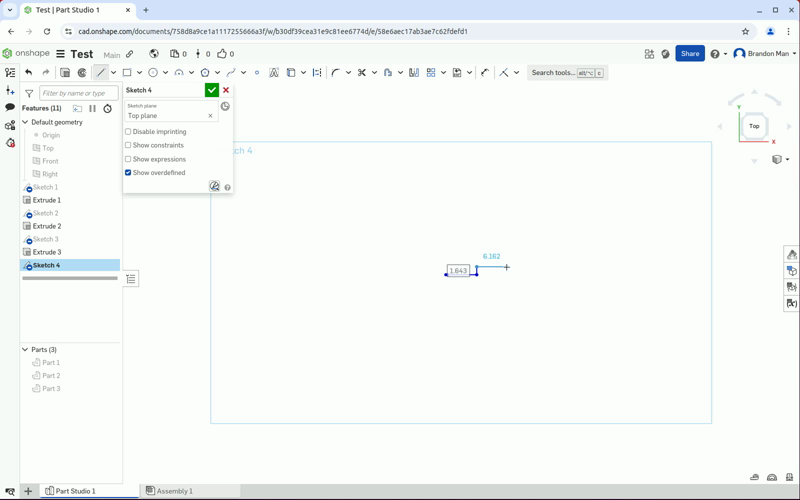
mouse_move(445, 266)
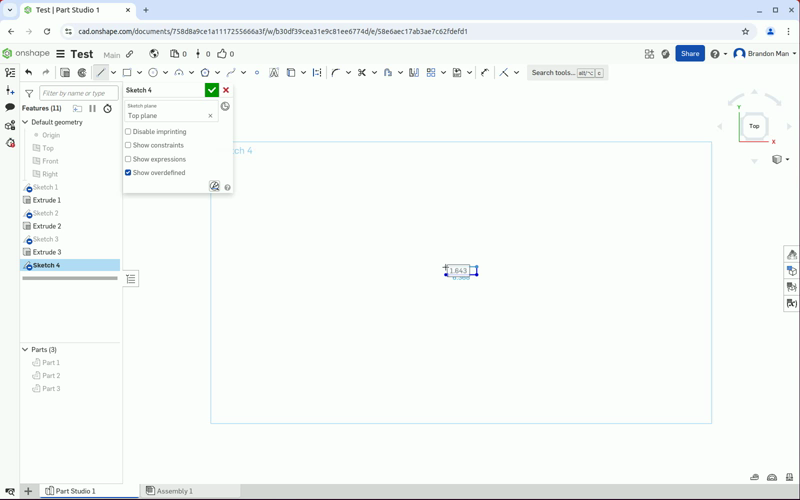
click(445, 266)
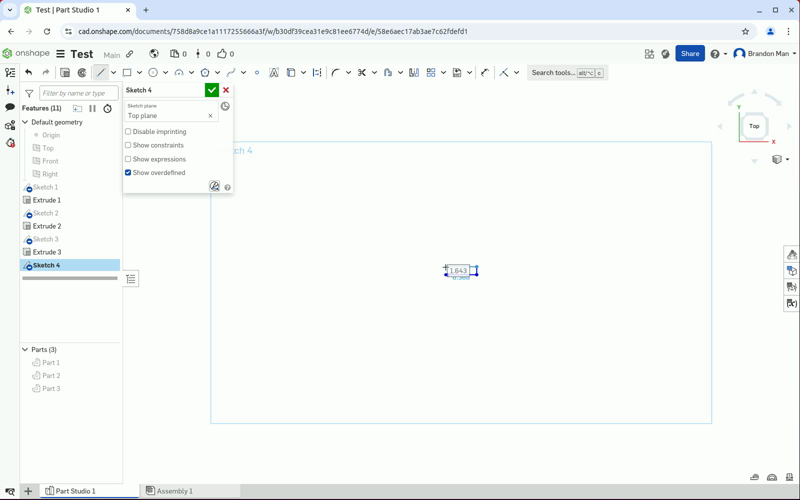
key_up(shift)
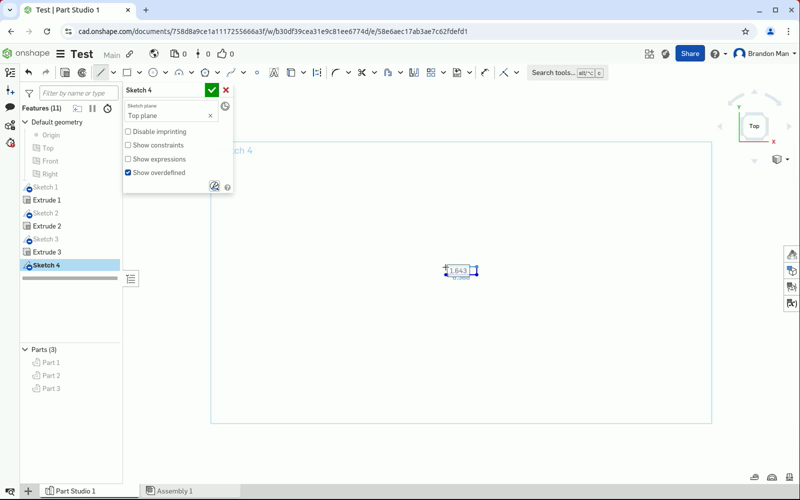
mouse_move(475, 266)
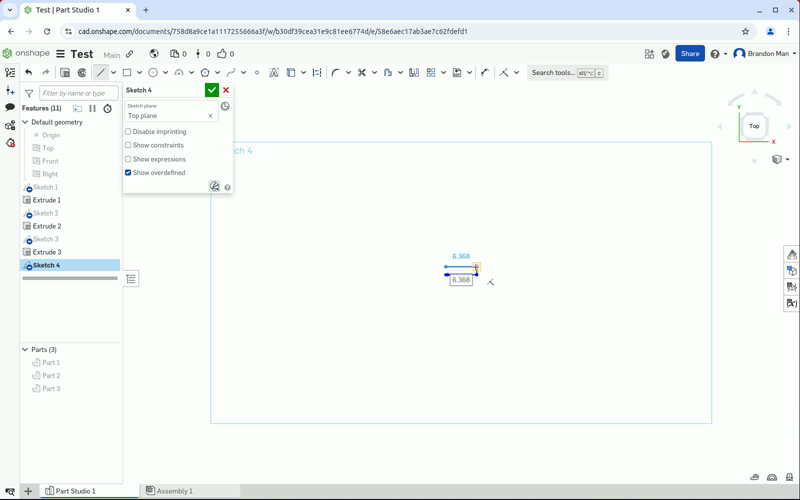
key_down(shift)
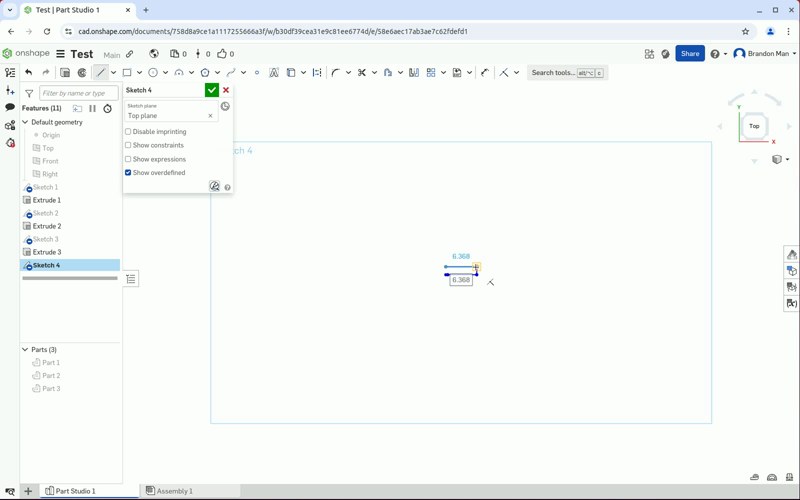
mouse_move(445, 274)
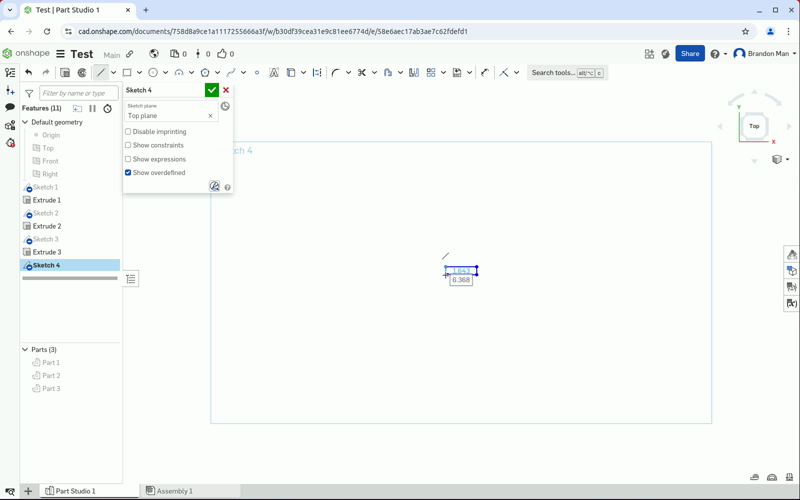
scroll(6)
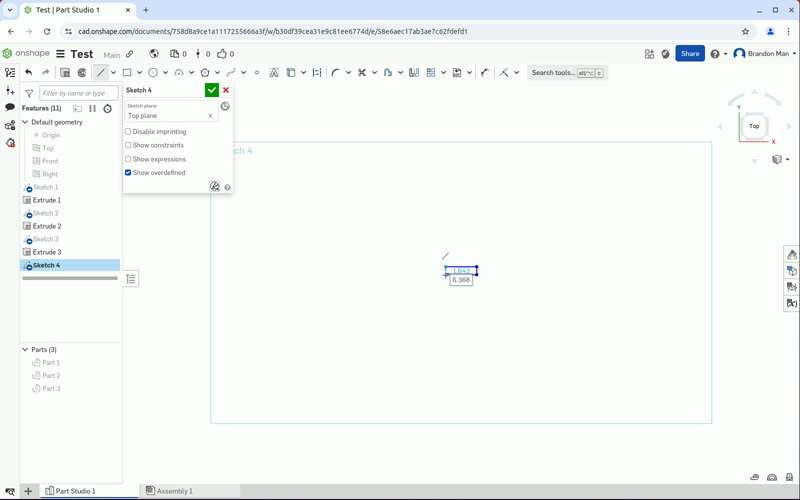
scroll(6)
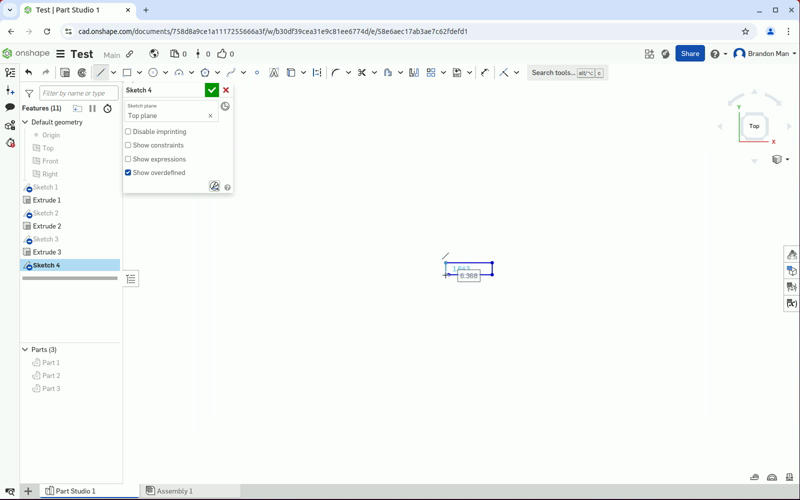
scroll(6)
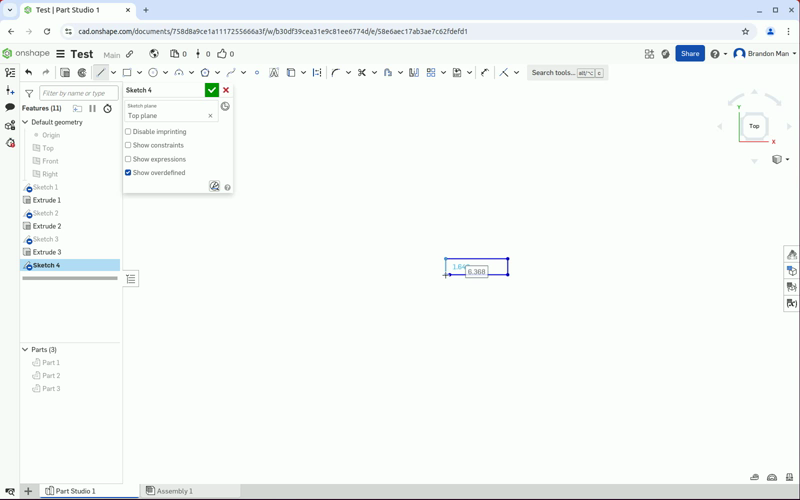
scroll(6)
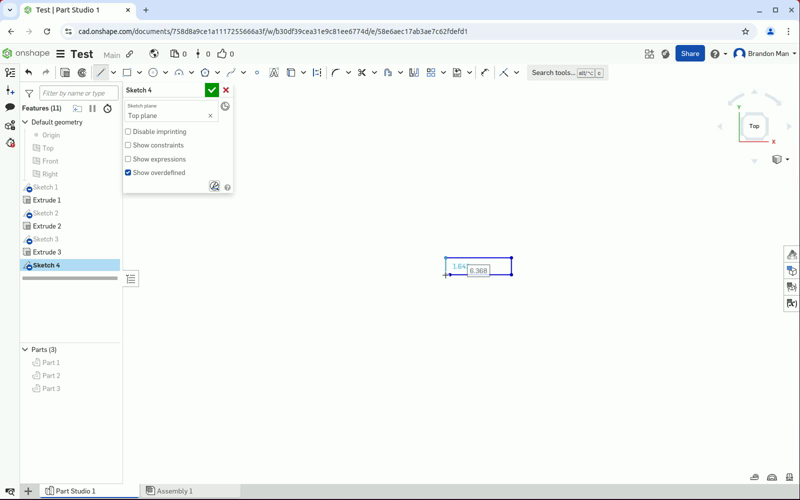
scroll(6)
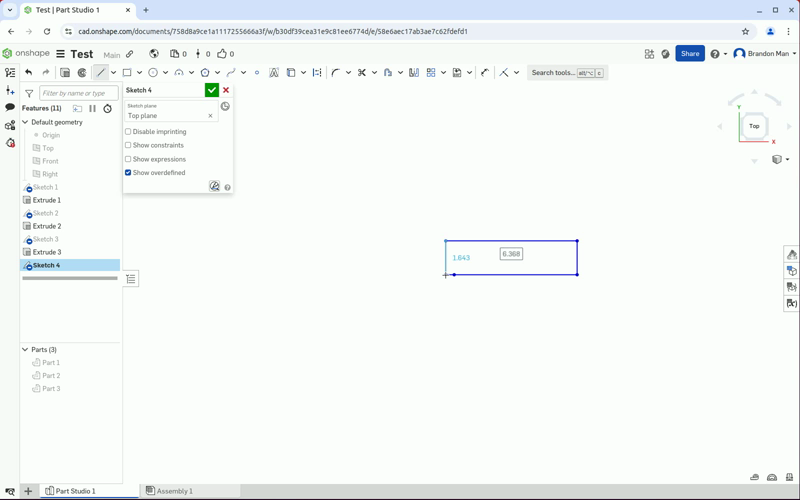
scroll(6)
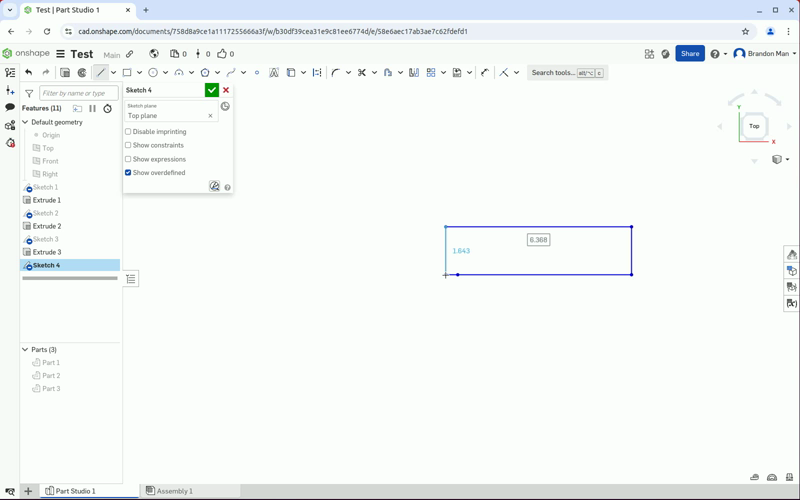
scroll(6)
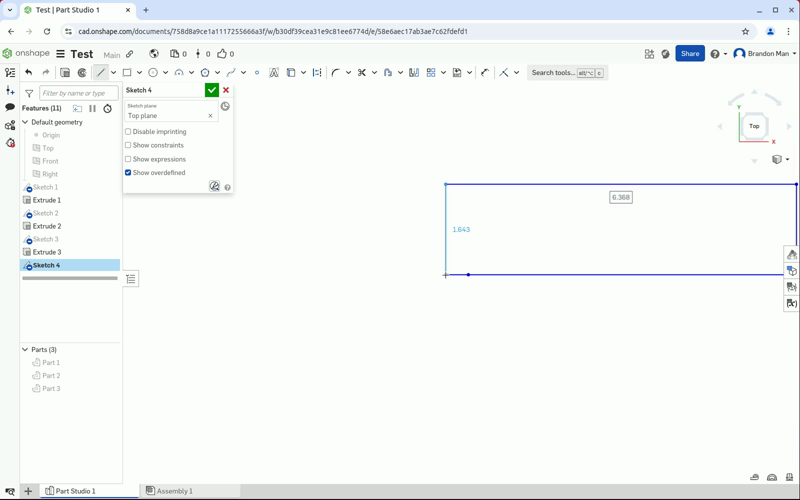
key_up(shift)
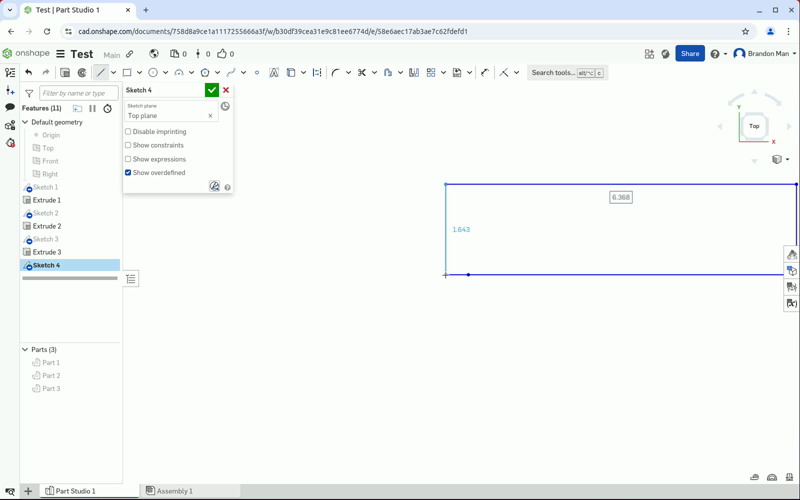
click(445, 274)
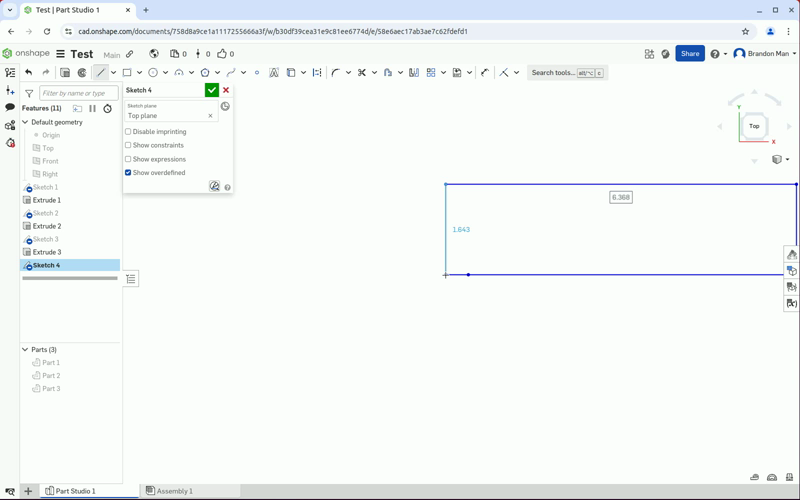
scroll(-6)
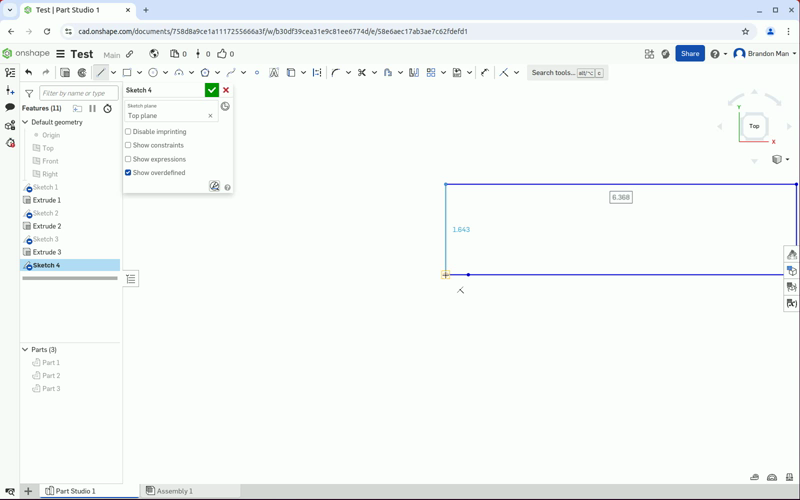
scroll(-6)
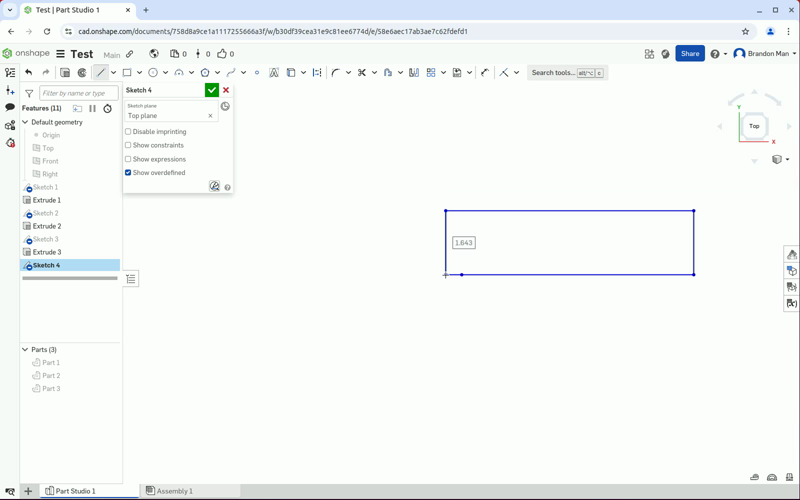
scroll(-6)
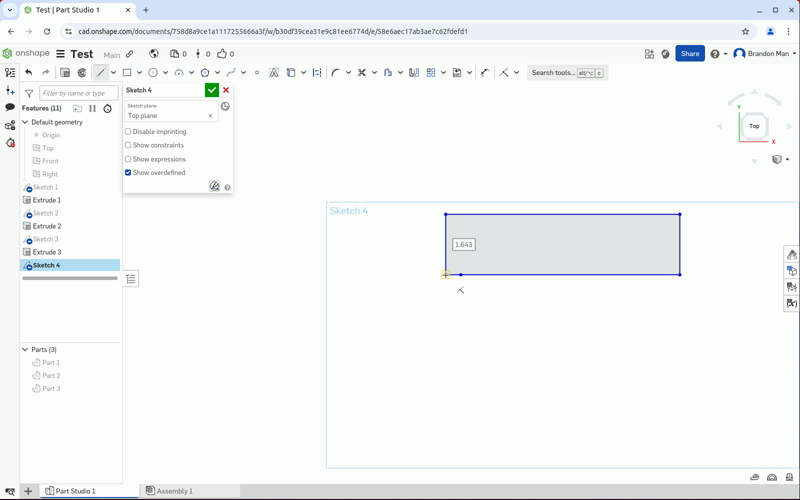
scroll(-6)
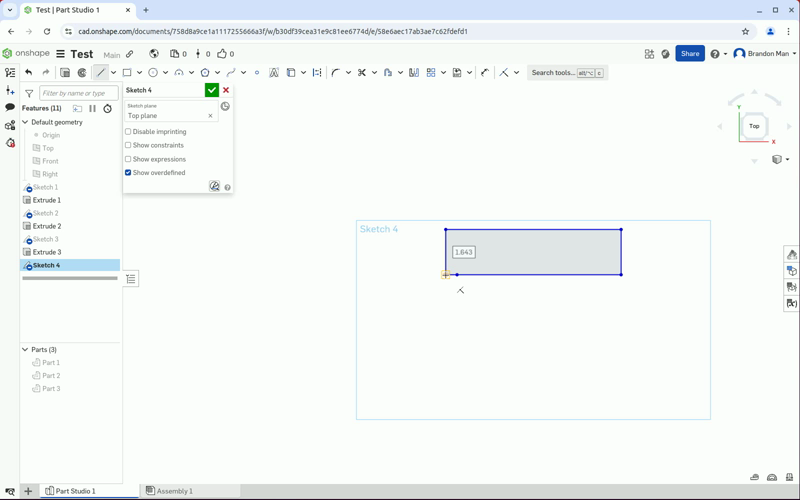
scroll(-6)
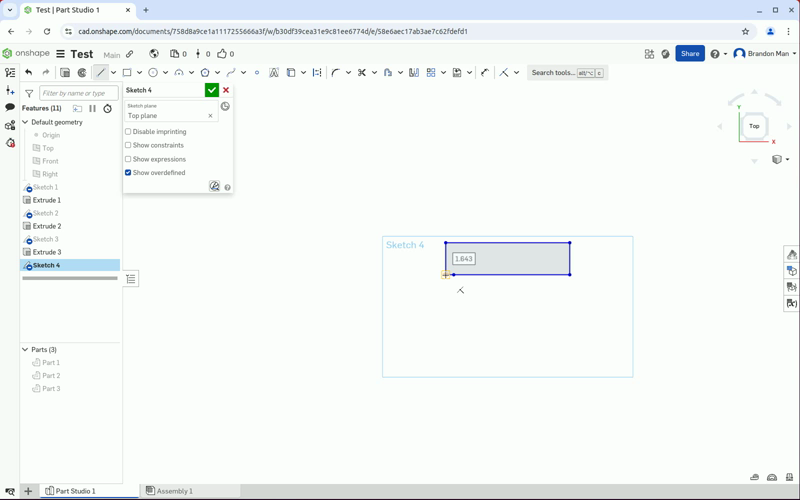
scroll(-6)
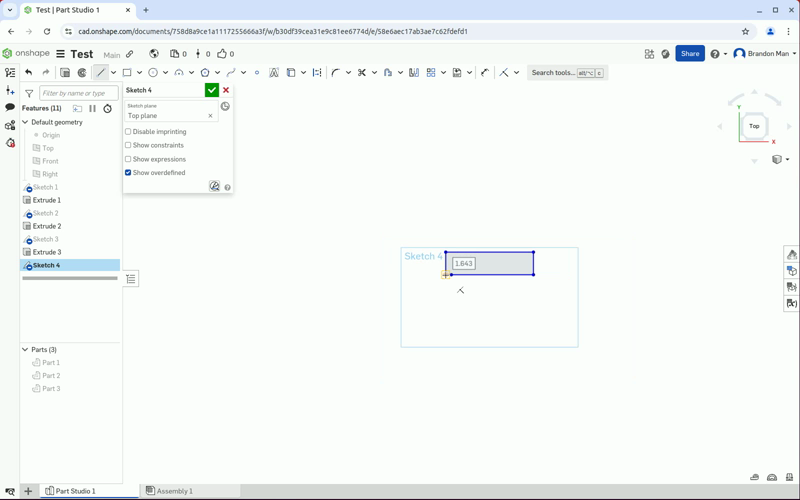
scroll(-6)
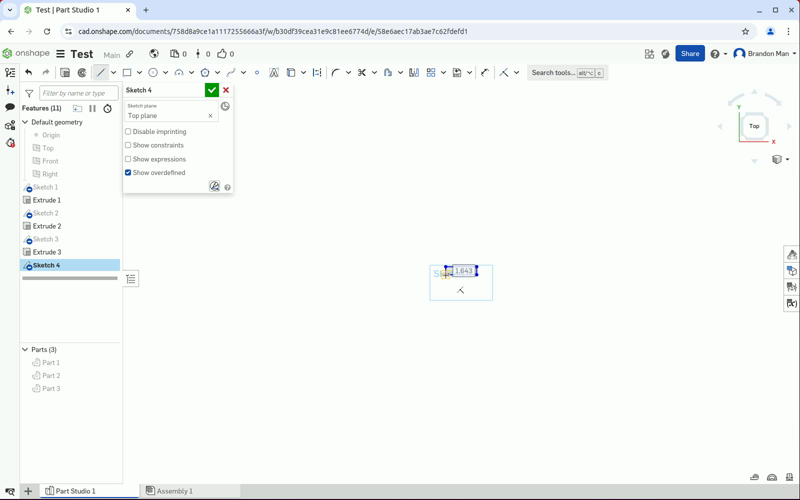
key(esc)
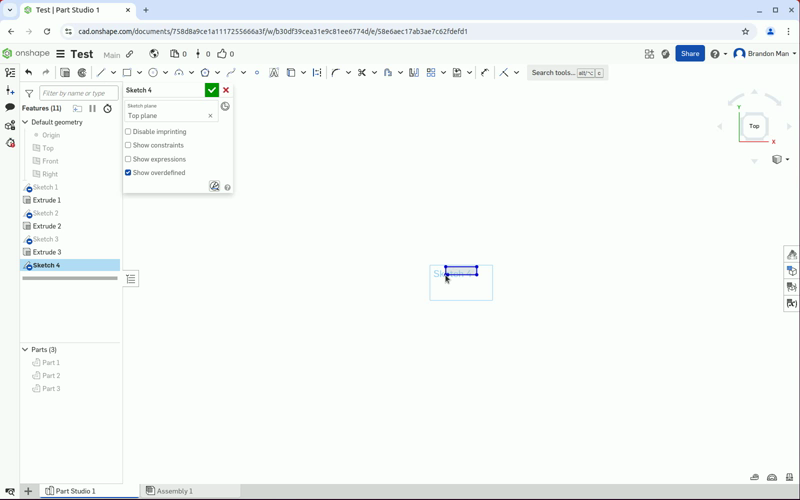
mouse_move(461, 268)
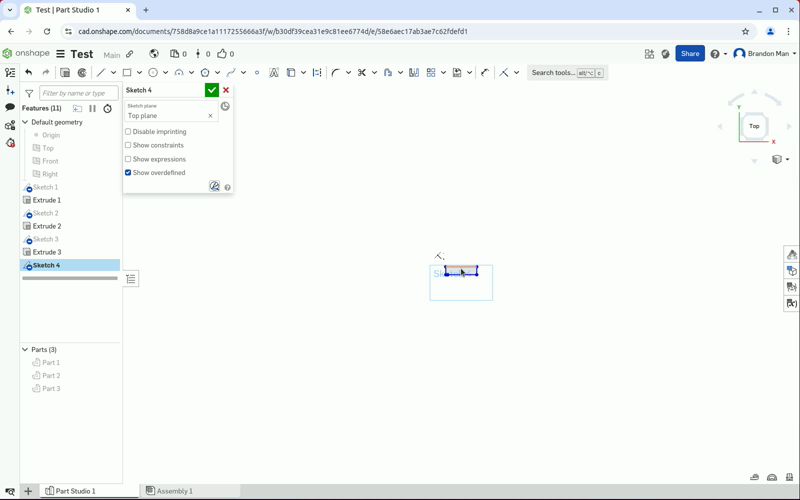
scroll(6)
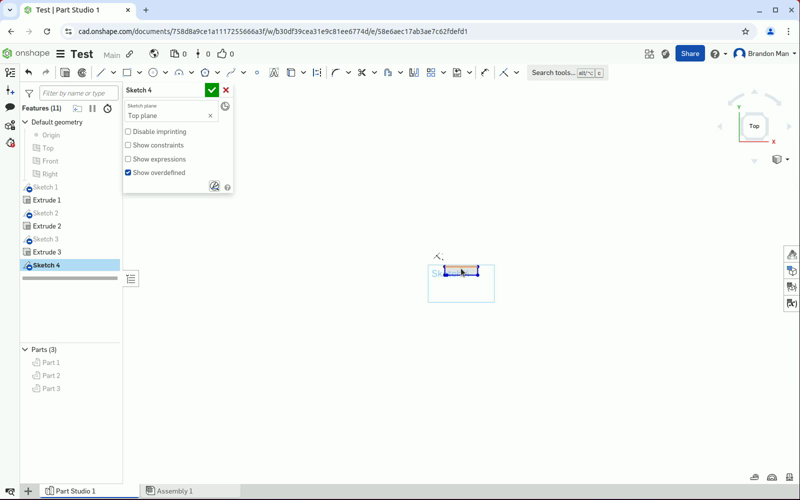
scroll(6)
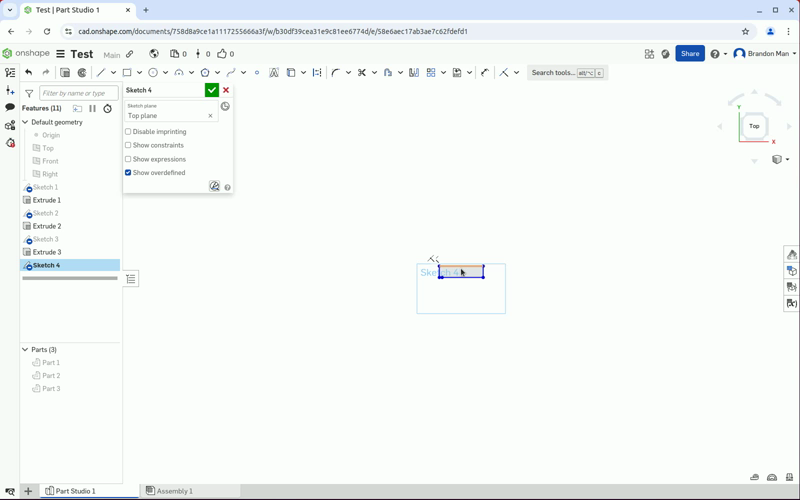
scroll(6)
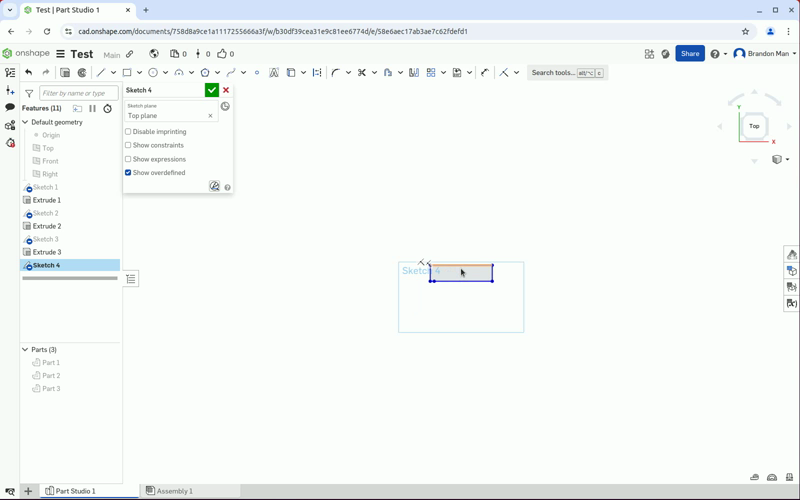
scroll(6)
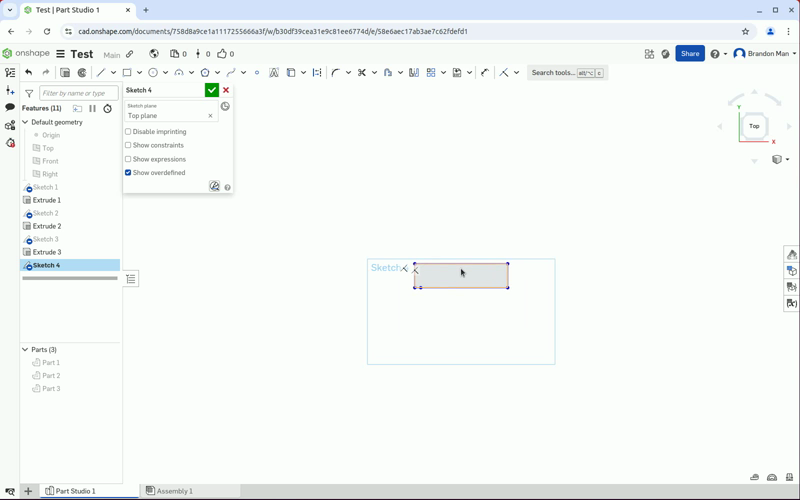
scroll(6)
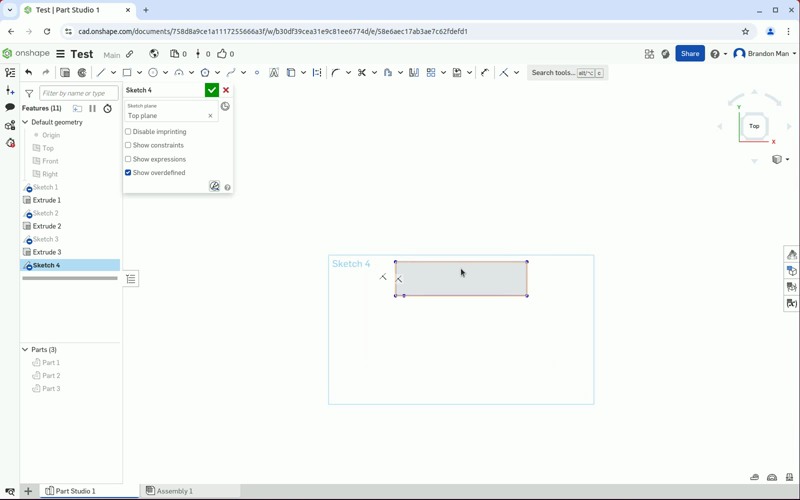
scroll(6)
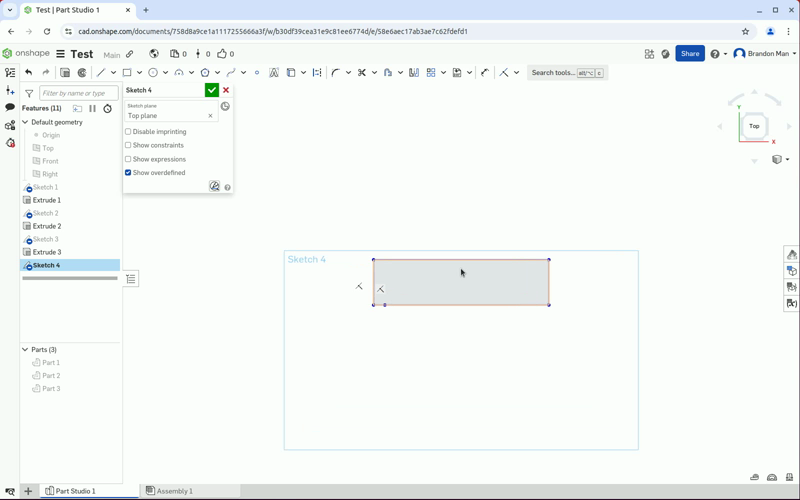
scroll(6)
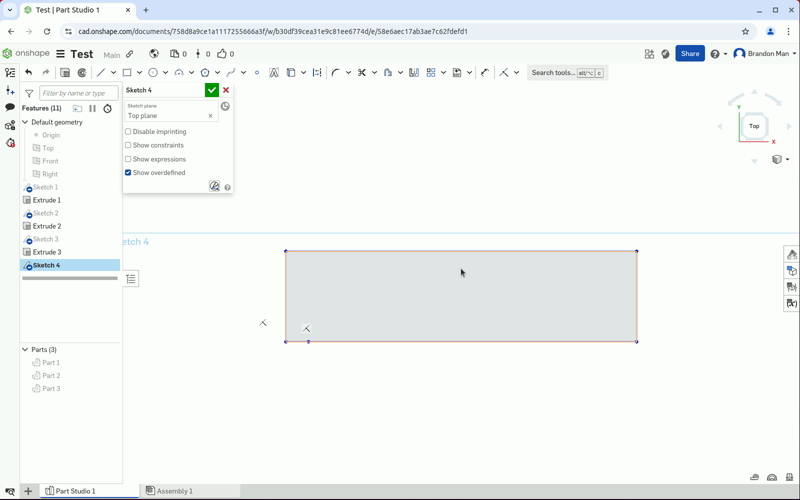
click(461, 268)
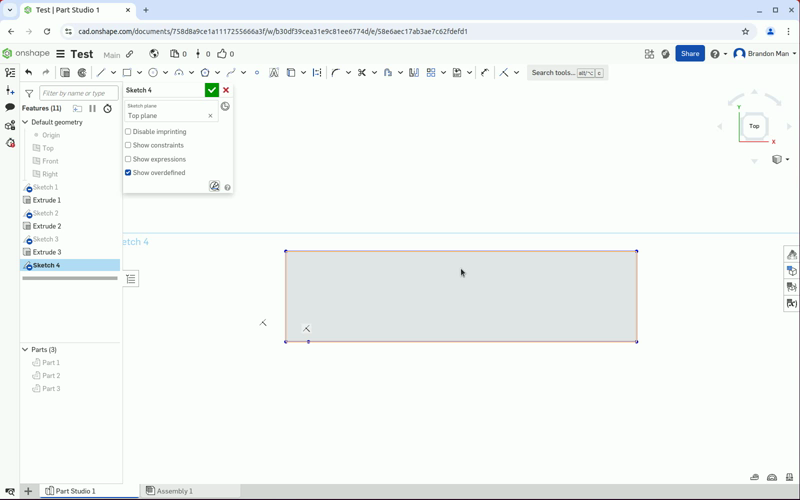
scroll(-6)
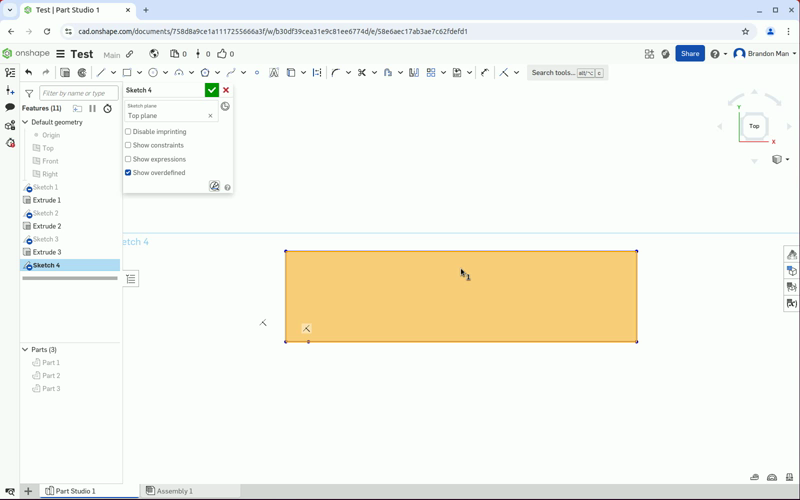
scroll(-6)
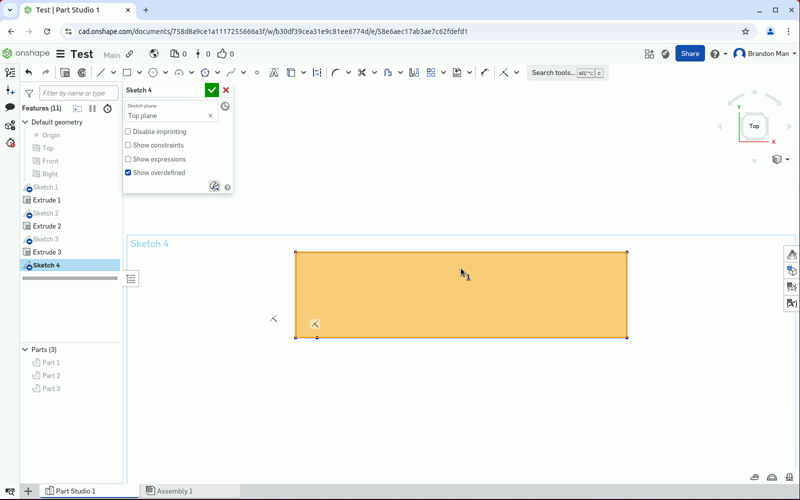
scroll(-6)
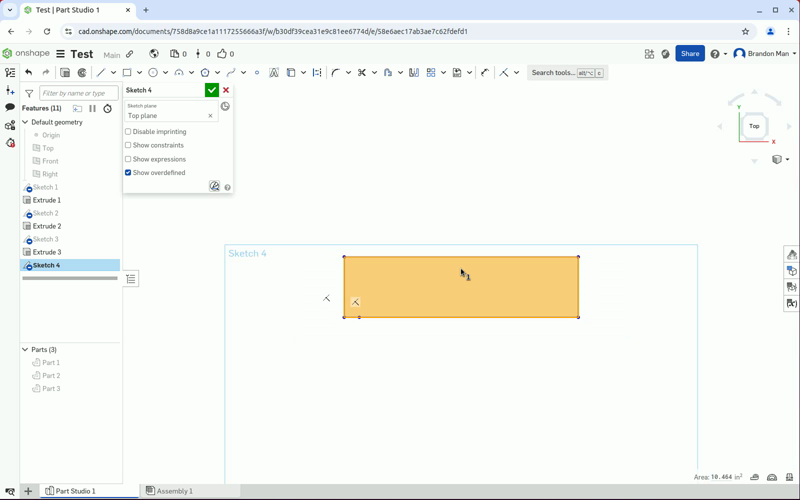
scroll(-6)
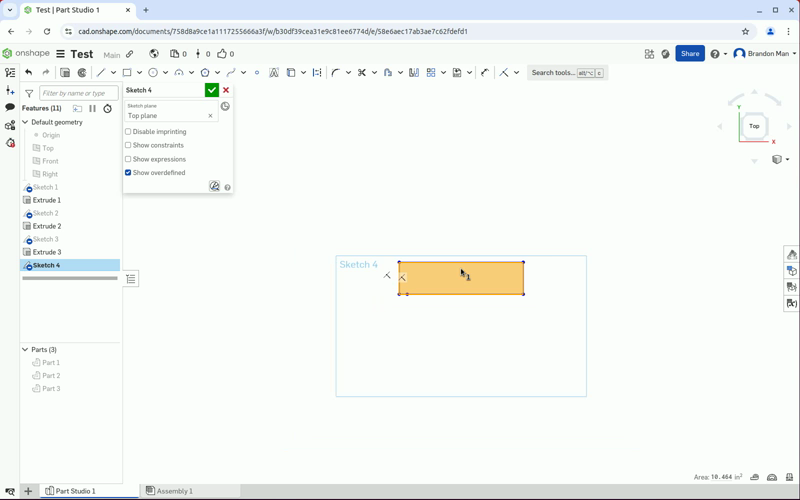
scroll(-6)
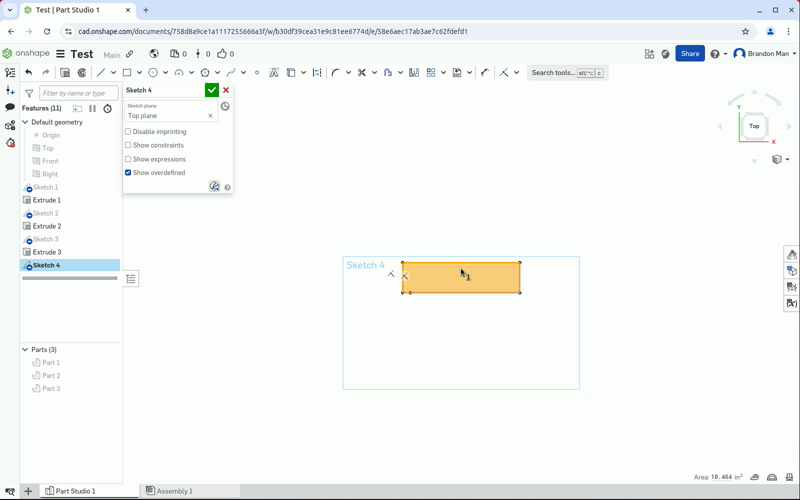
scroll(-6)
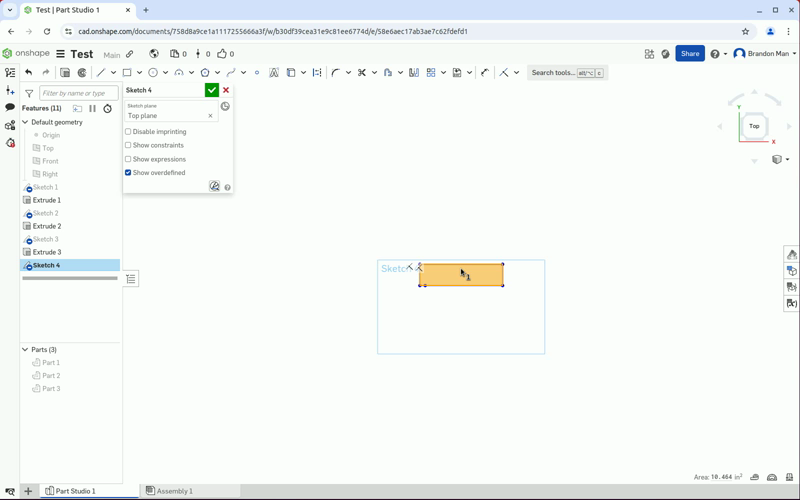
scroll(-6)
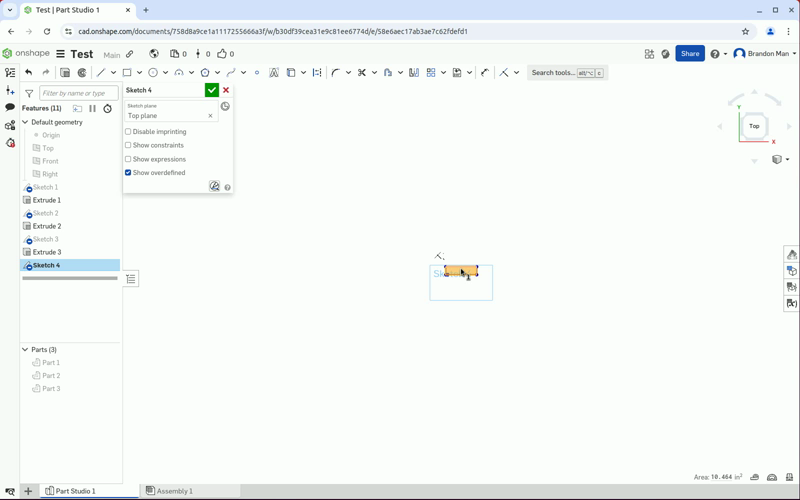
mouse_move(73, 352)
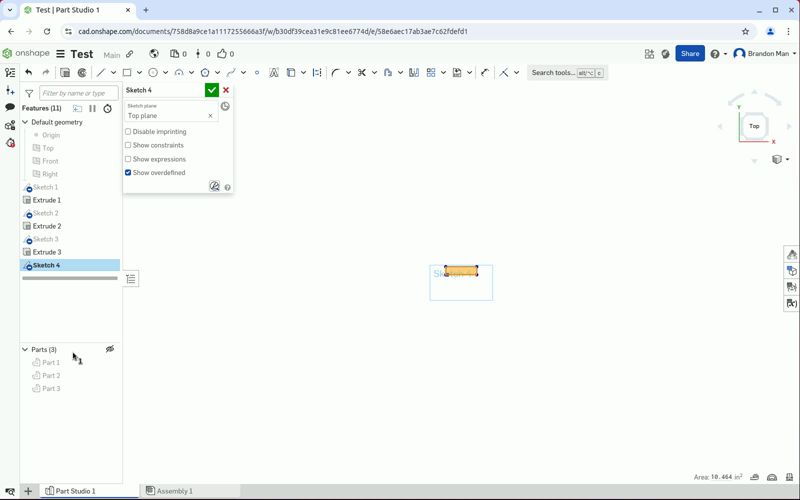
key(shift+y)
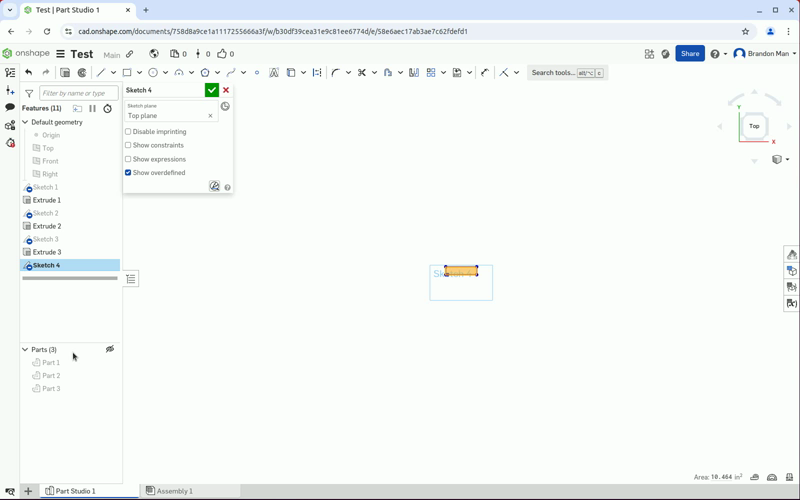
key(shift+e)
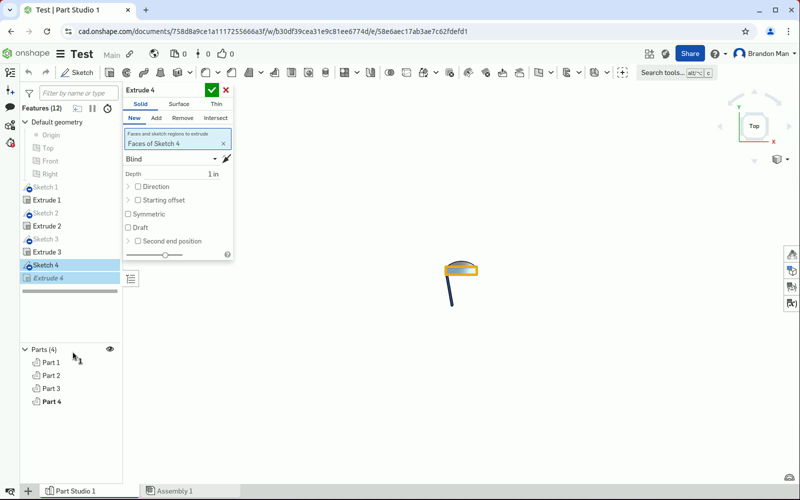
mouse_move(143, 106)
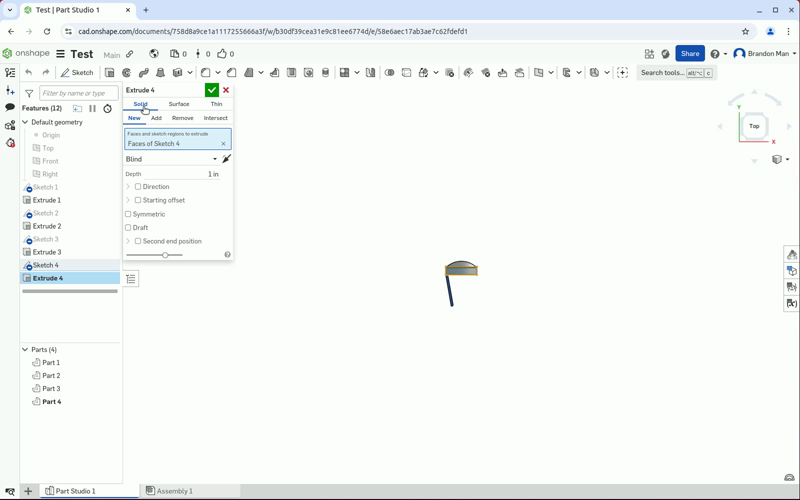
click(143, 106)
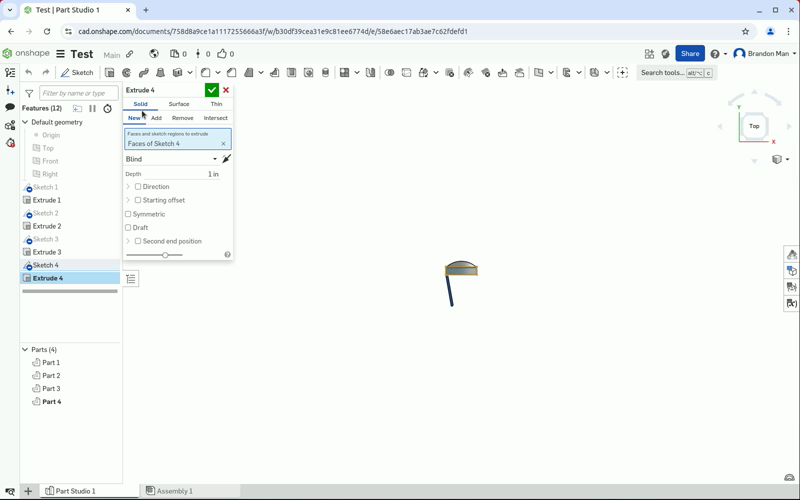
mouse_move(137, 120)
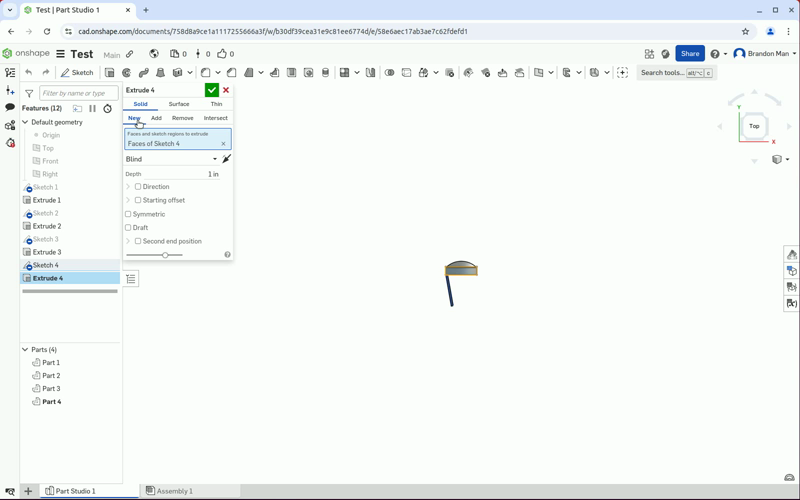
click(137, 120)
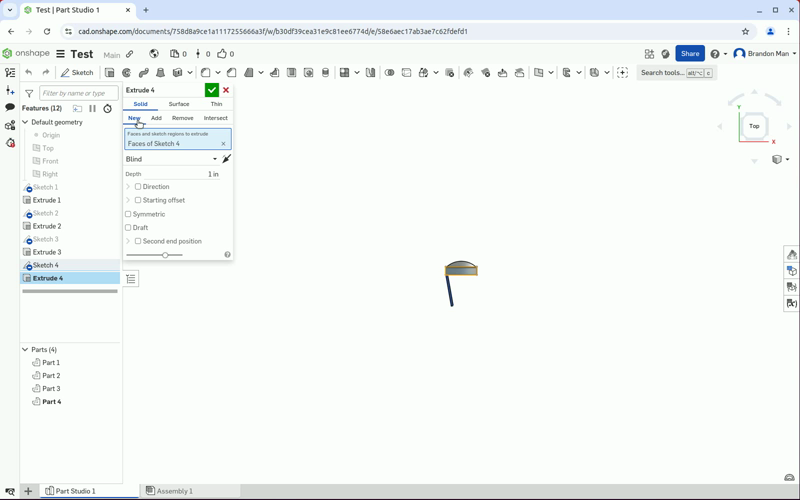
key(tab, 4)
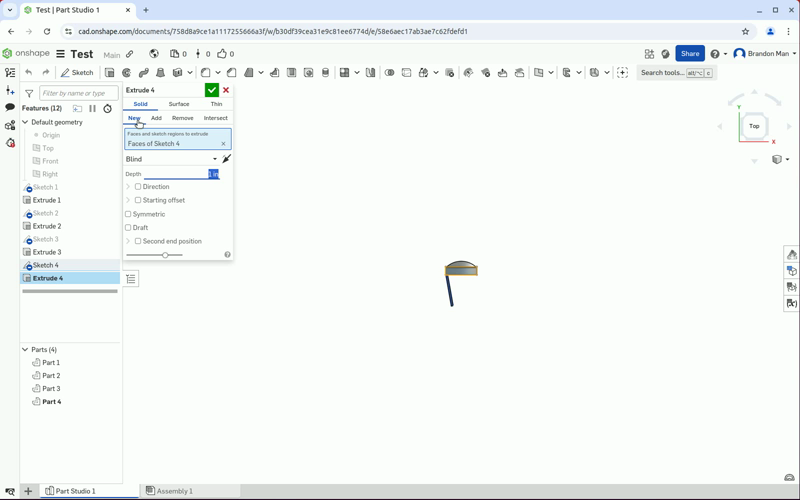
text(23.108)
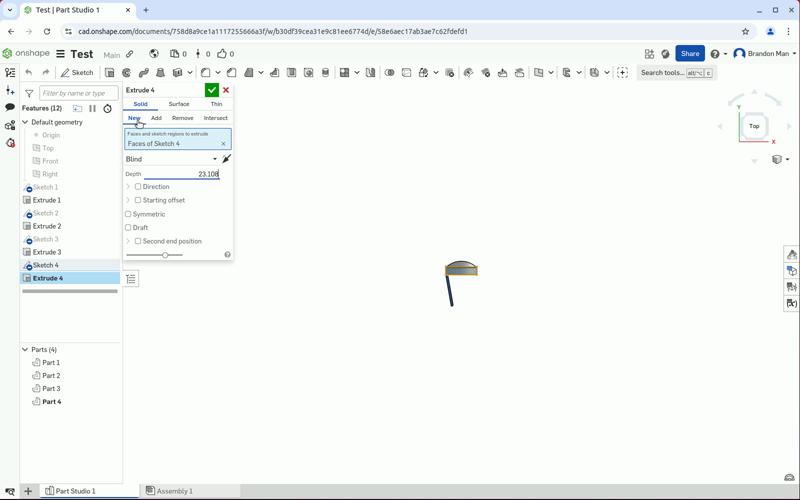
key(enter)
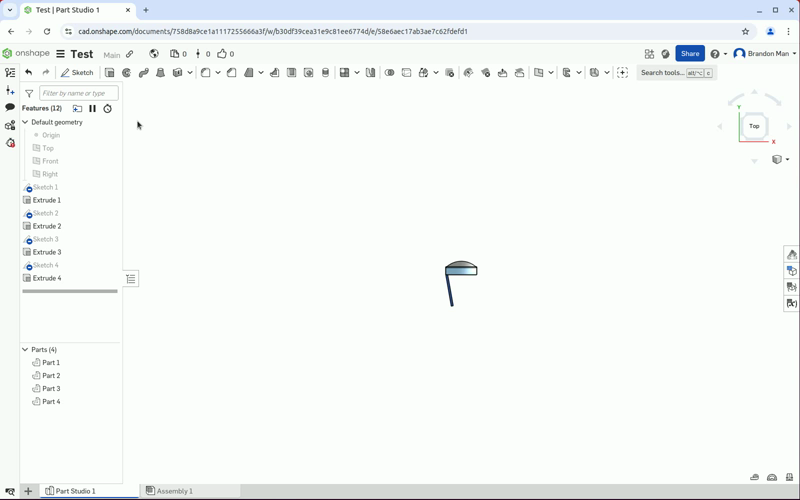
key(shift+h)
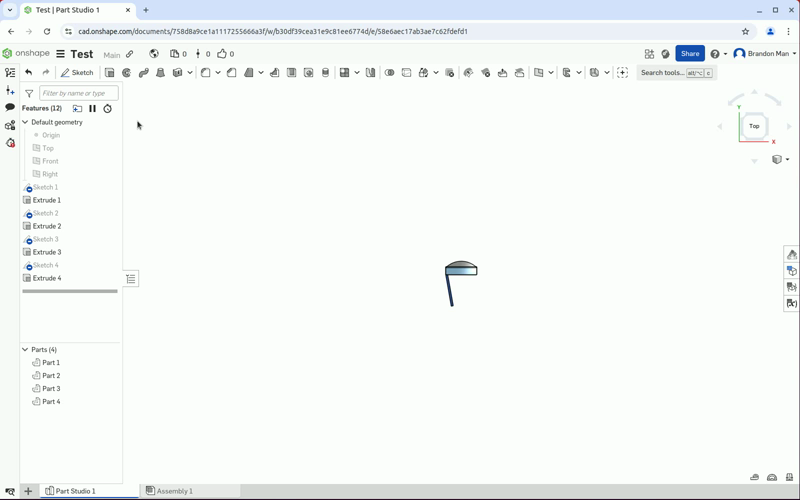
key(shift+h)
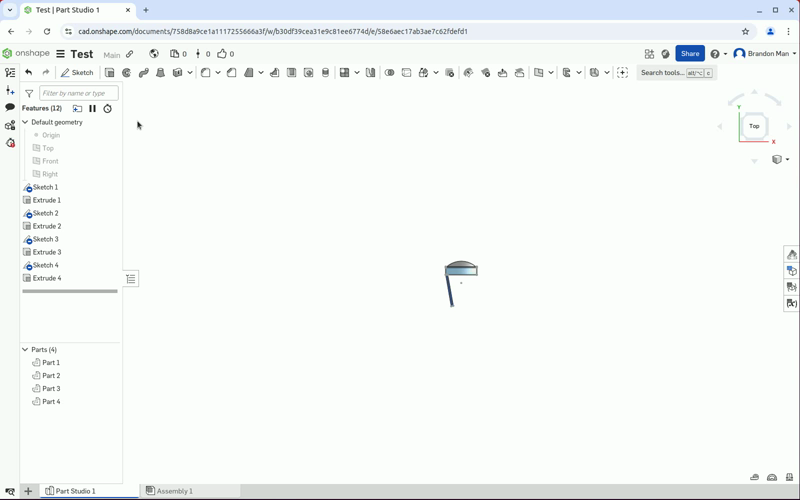
key(shift+7)
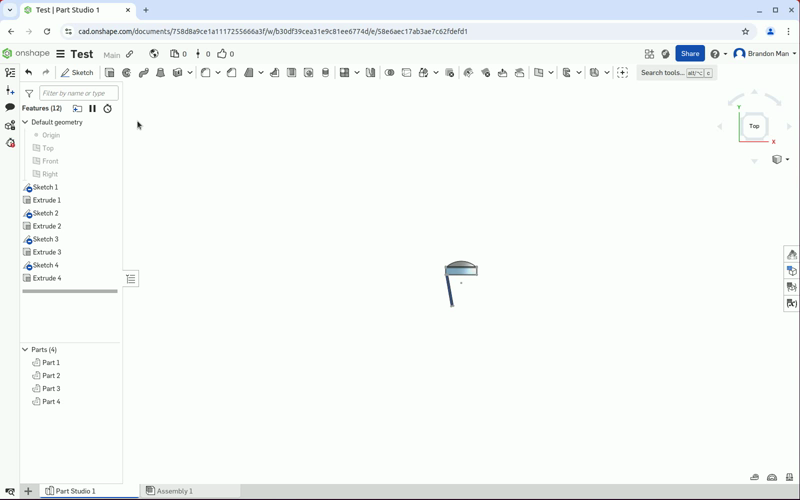
key(up, 3)
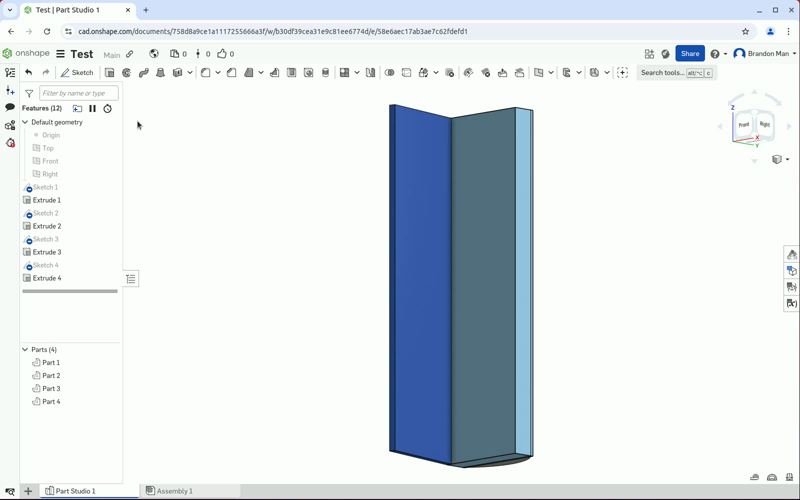
key(left, 3)
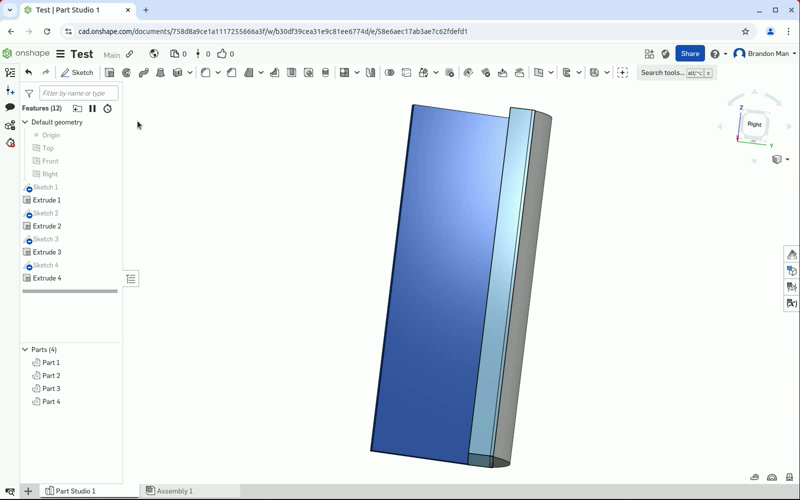
key(right, 3)
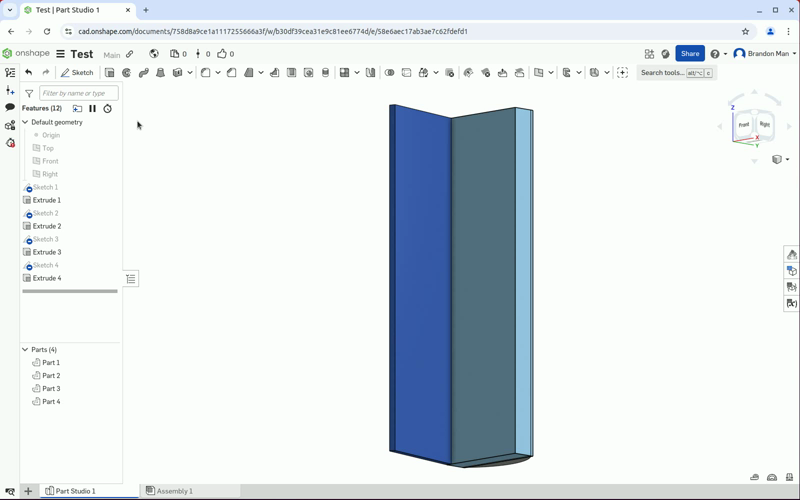
key(down, 3)
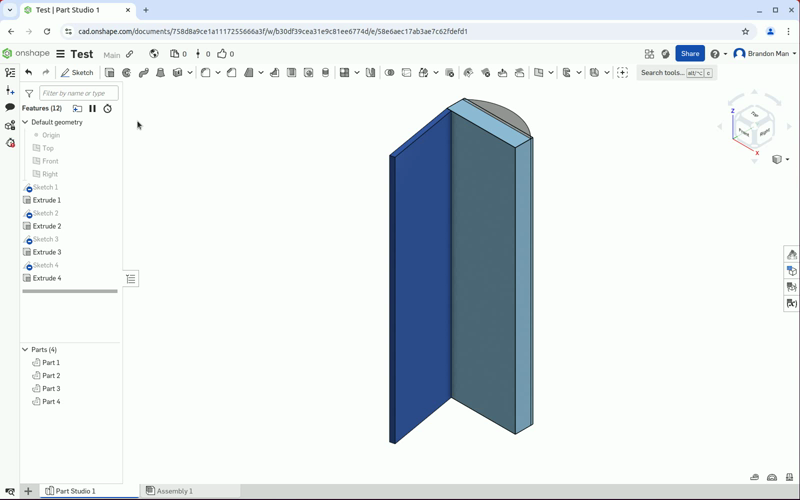
mouse_move(73, 189)
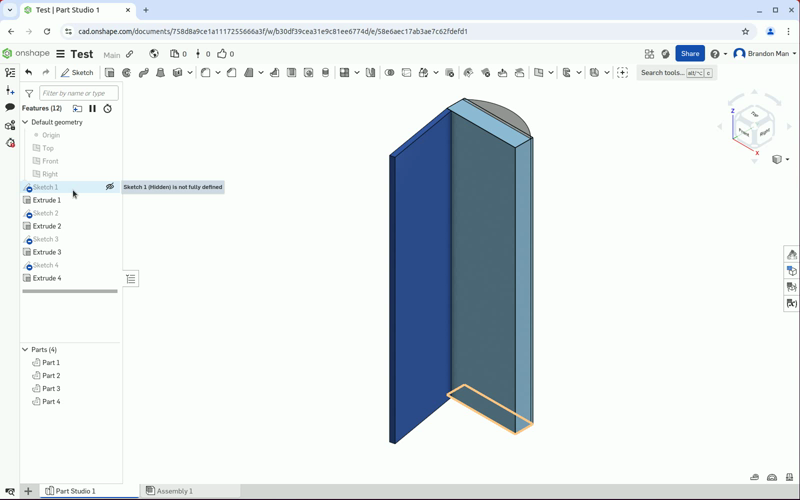
click(73, 189)